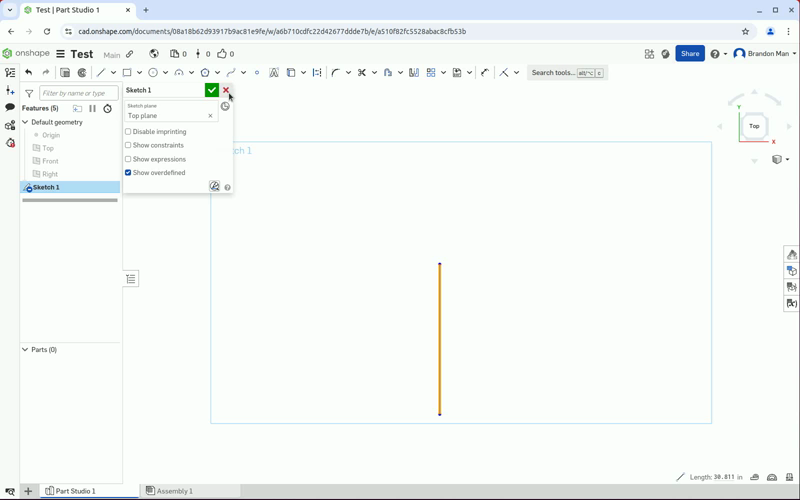
key(shift+h)
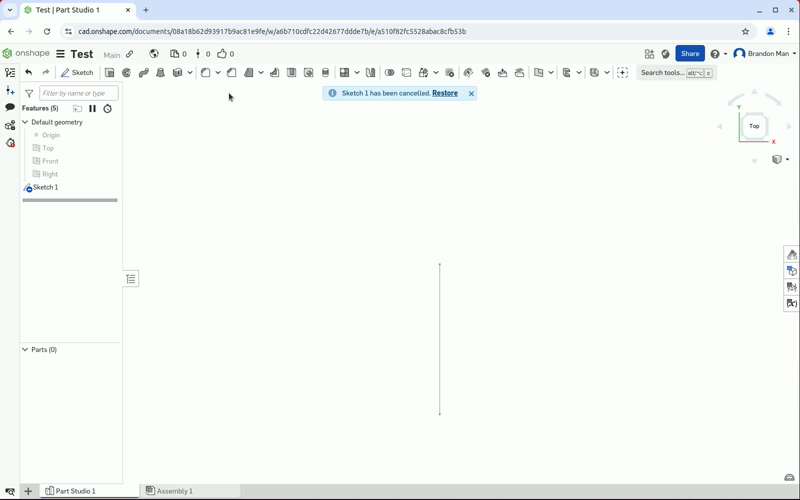
key(shift+s)
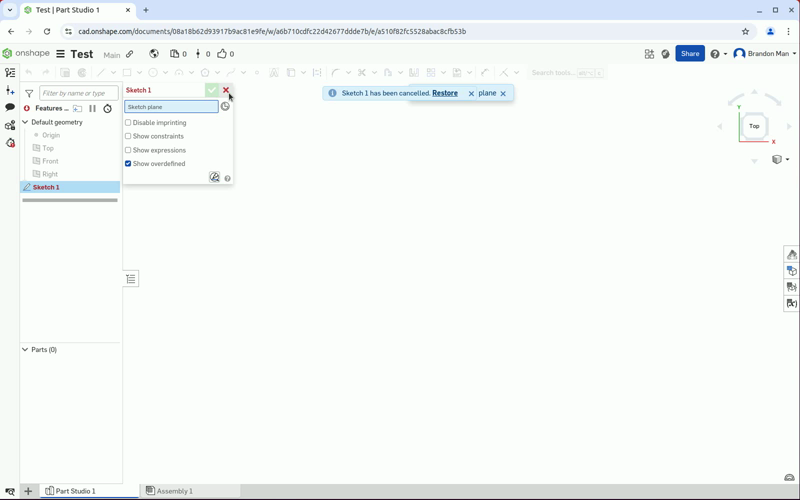
mouse_move(73, 150)
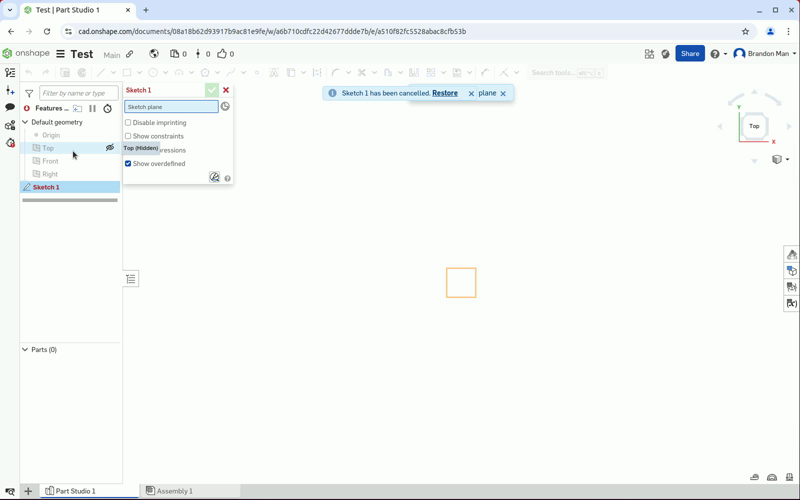
click(73, 150)
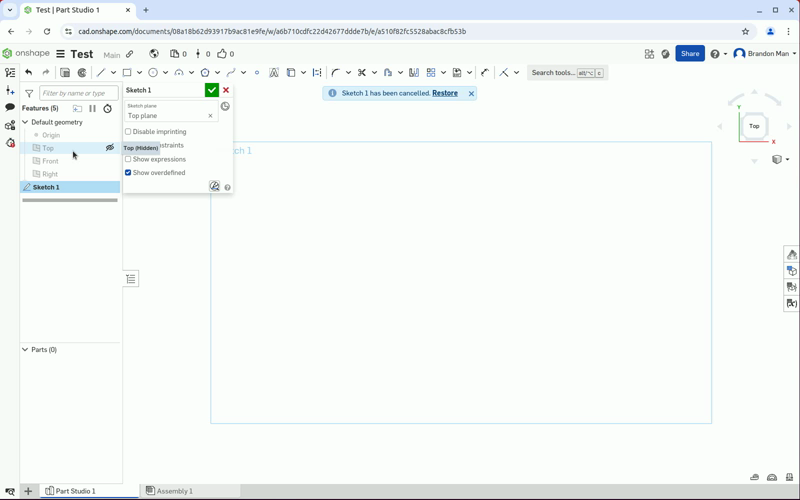
mouse_move(73, 352)
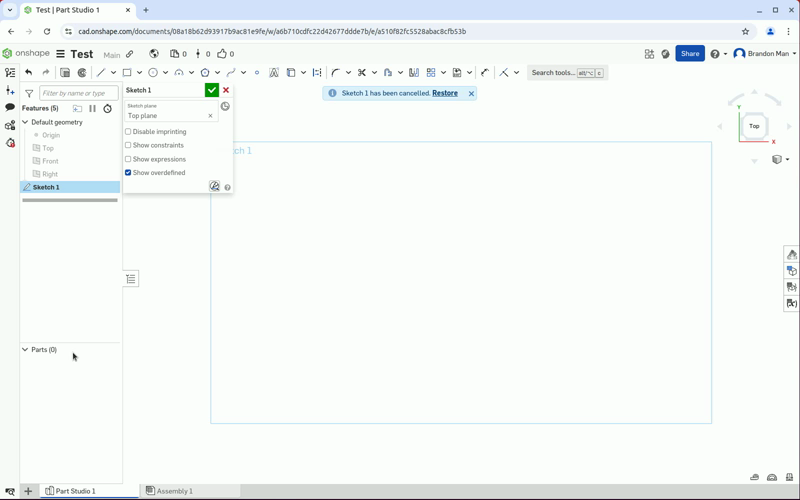
key(y)
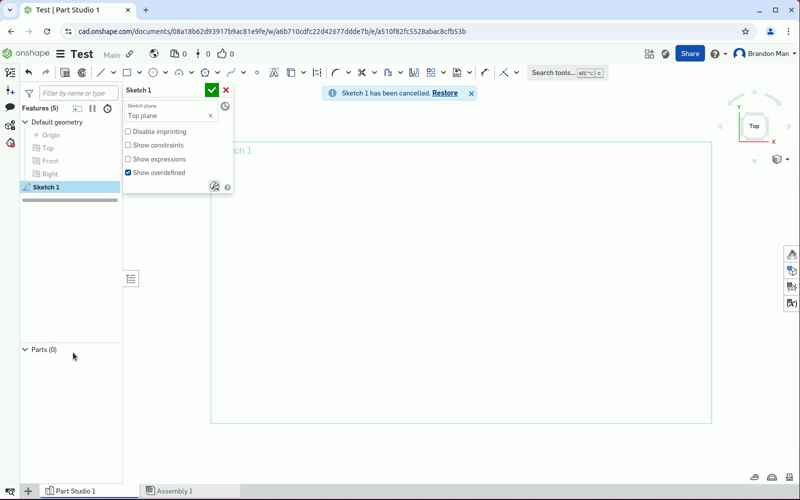
key(l)
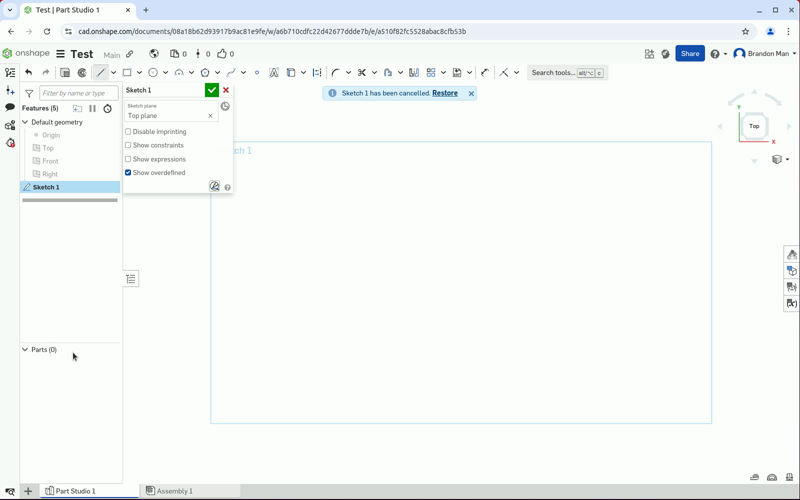
key_down(shift)
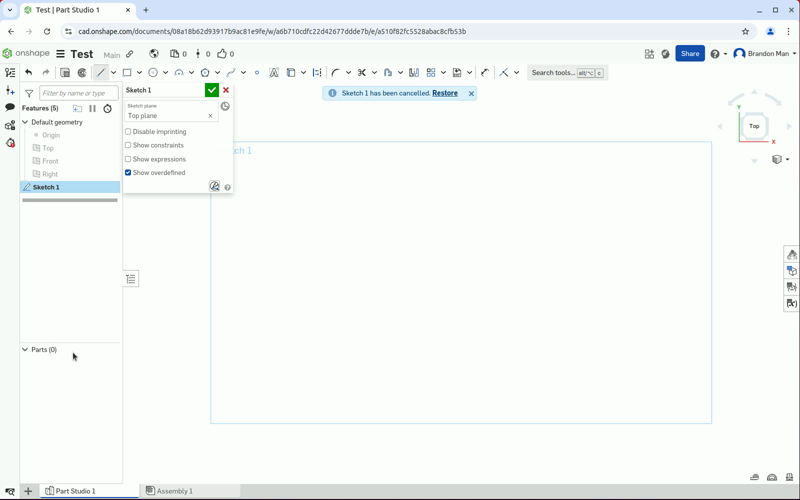
mouse_move(437, 314)
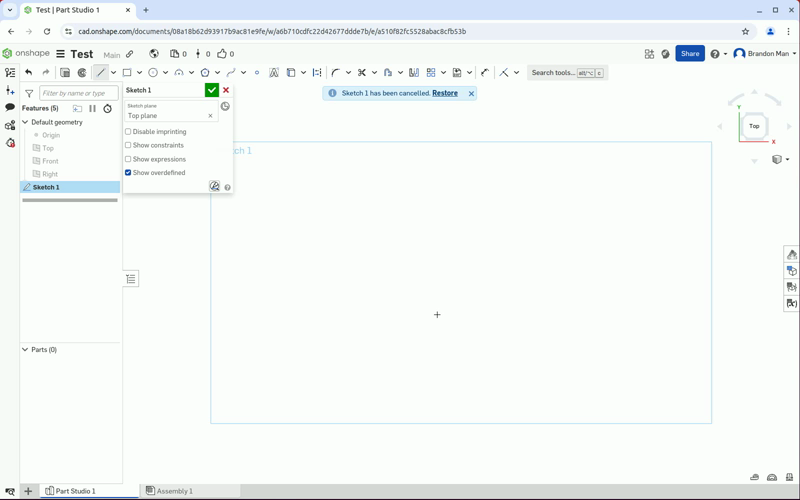
click(437, 314)
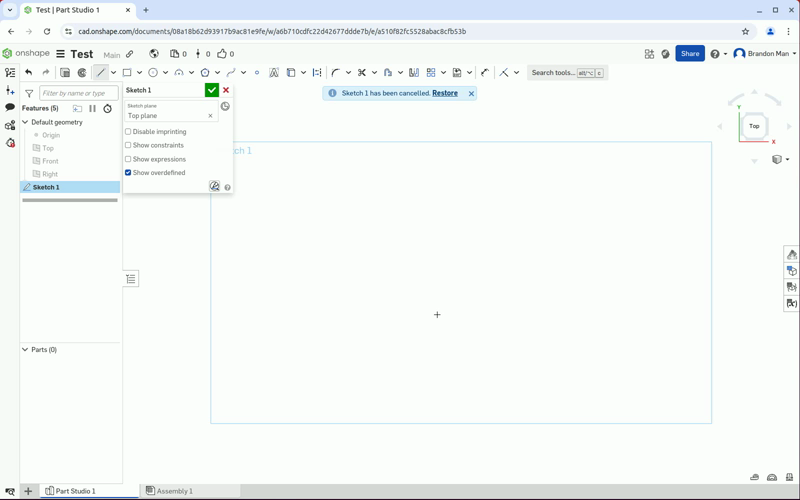
key_up(shift)
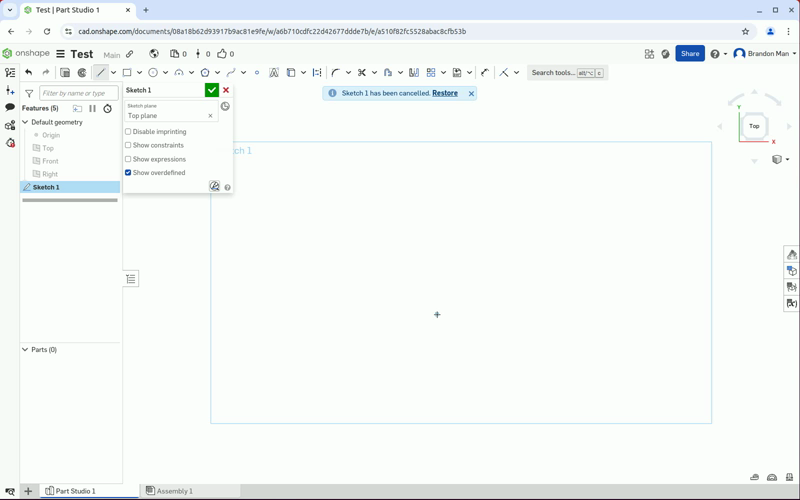
key_down(shift)
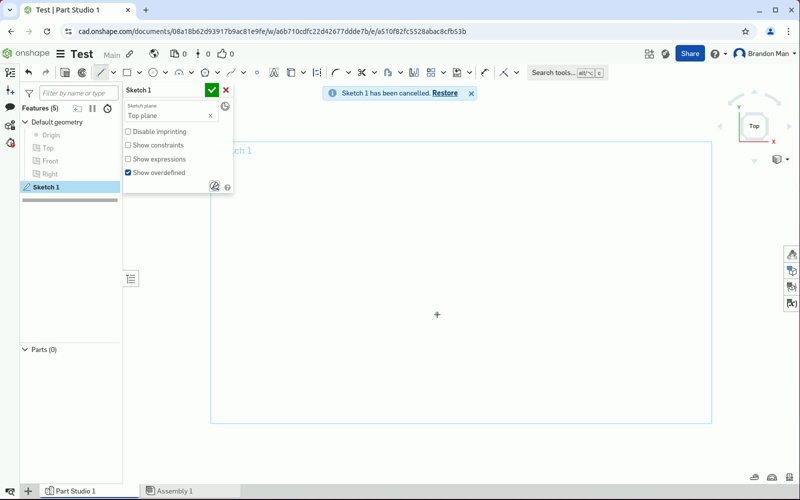
mouse_move(467, 314)
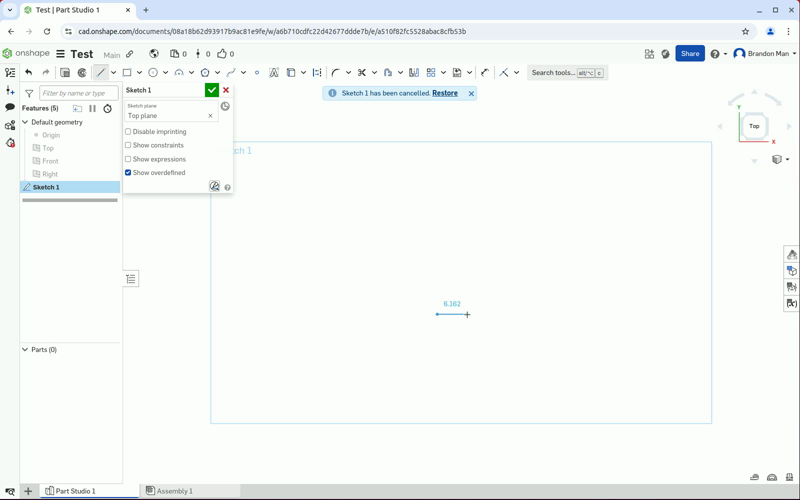
mouse_move(484, 314)
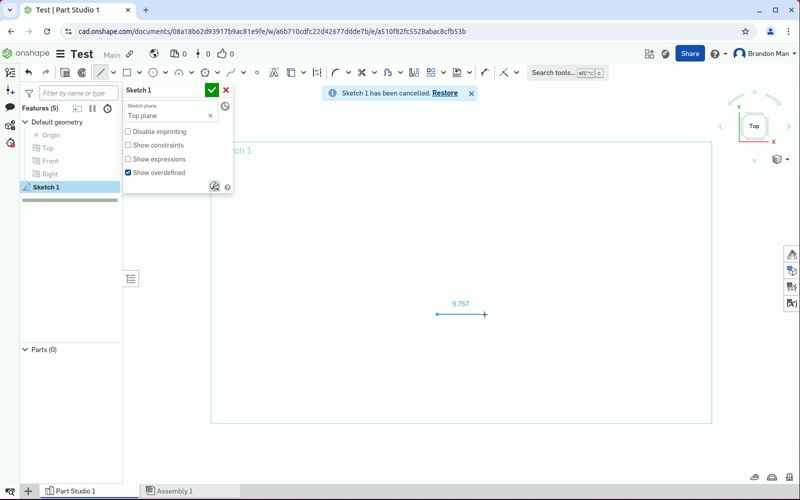
click(484, 314)
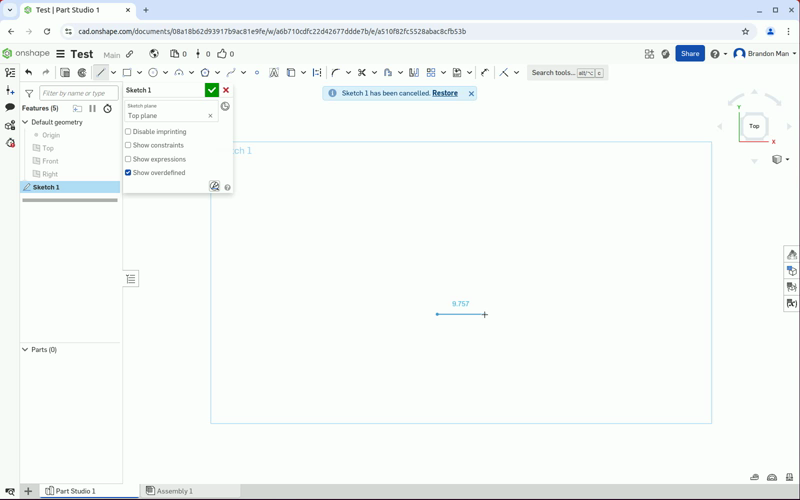
key_up(shift)
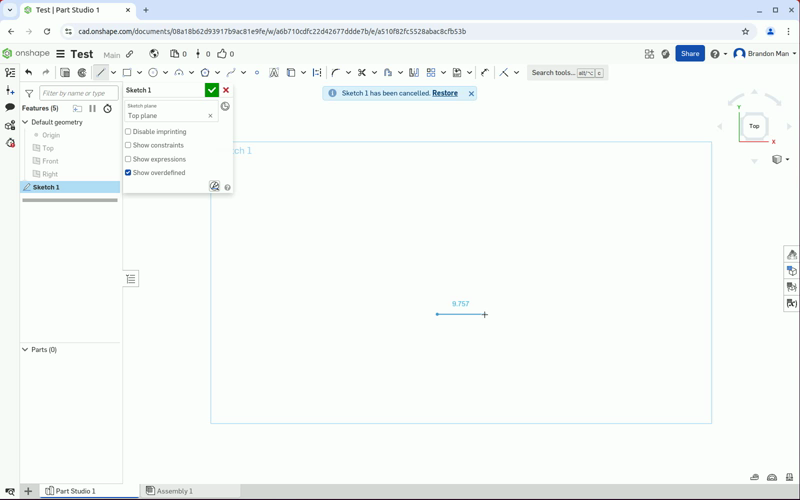
key_down(shift)
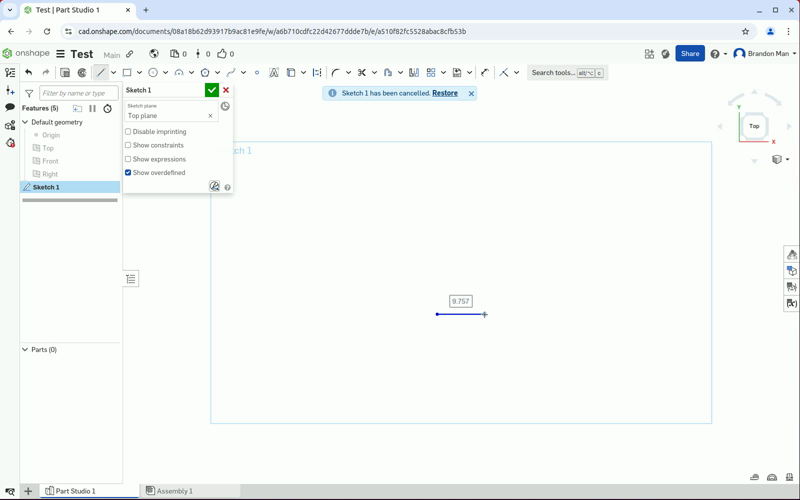
mouse_move(484, 252)
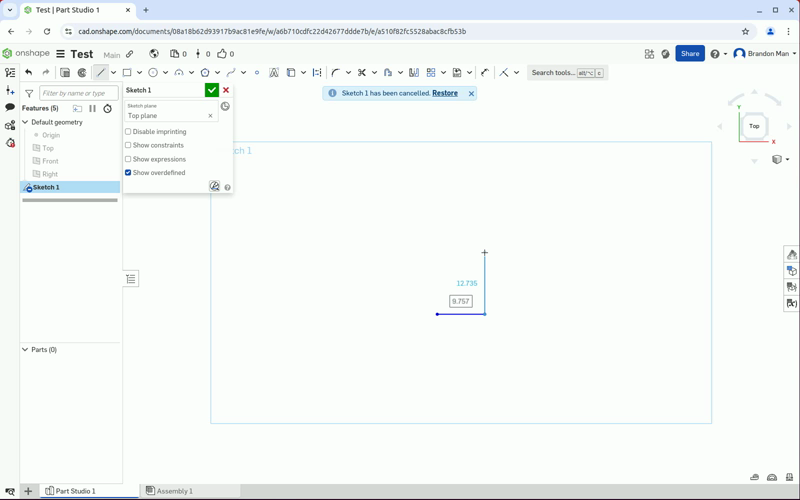
click(484, 252)
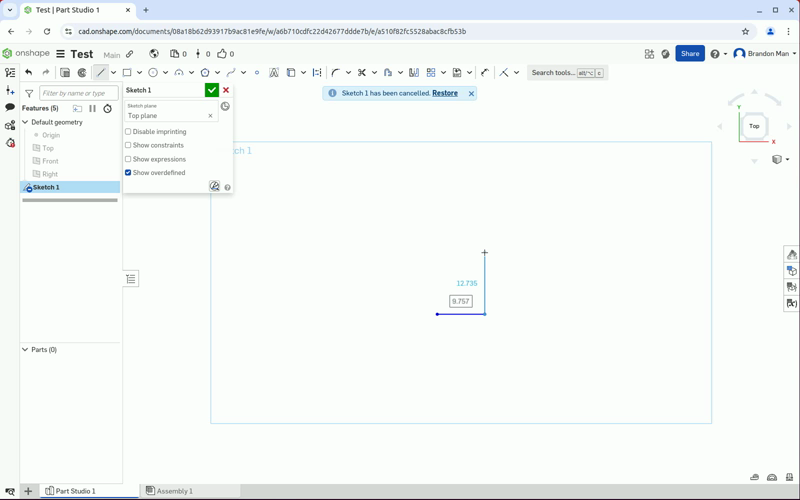
key_up(shift)
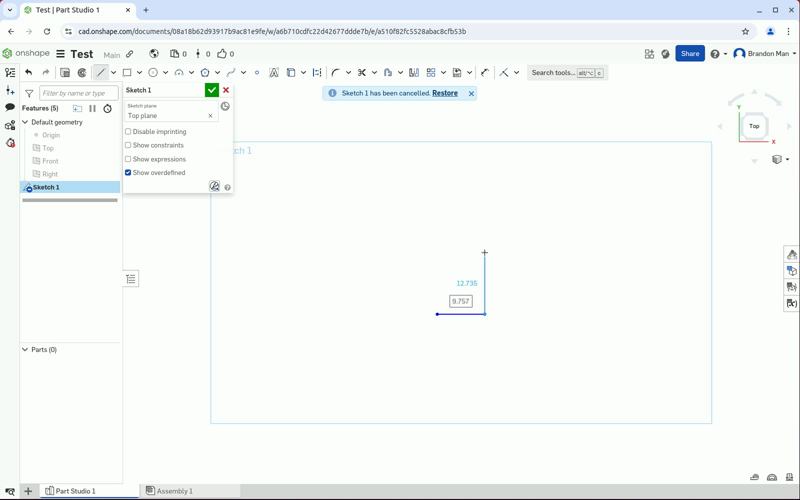
key_down(shift)
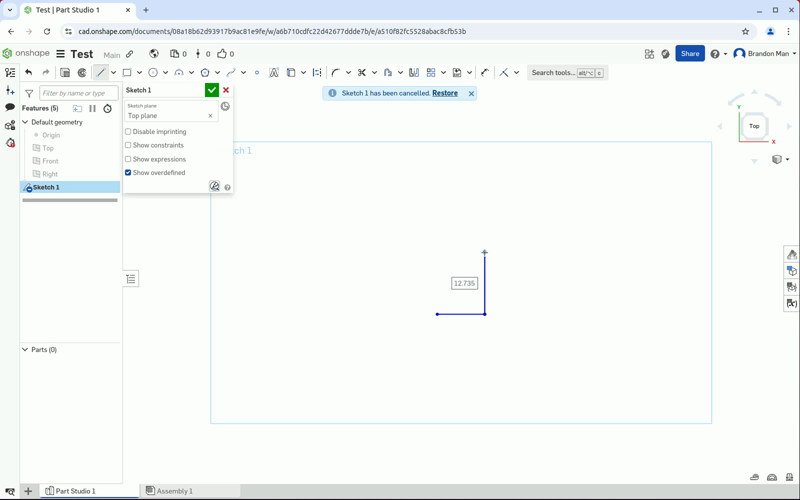
mouse_move(514, 252)
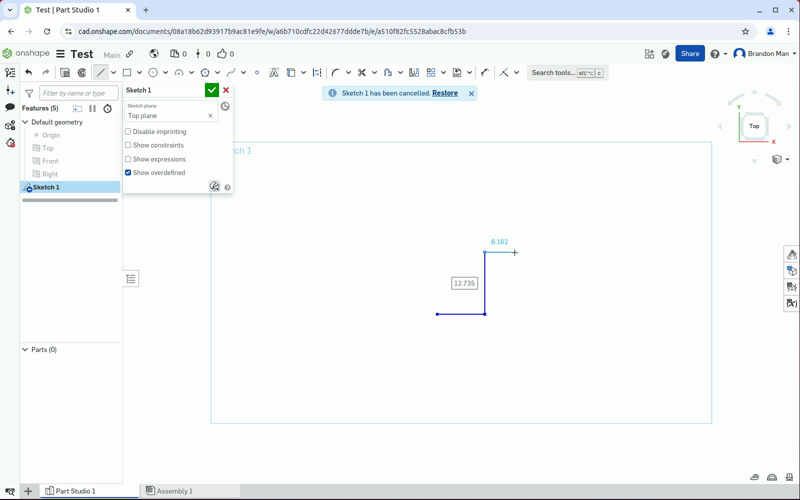
mouse_move(437, 252)
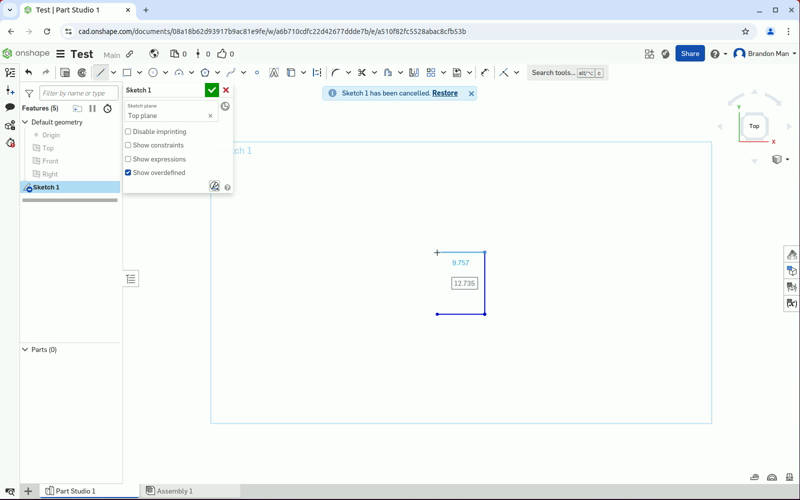
click(437, 252)
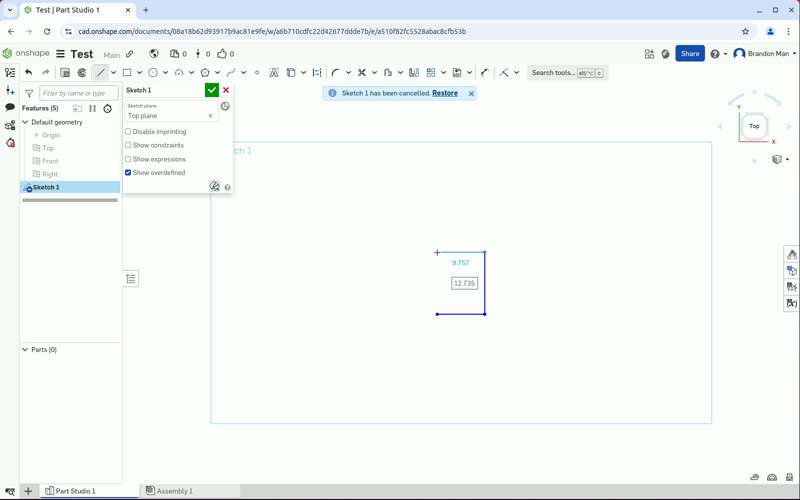
key_up(shift)
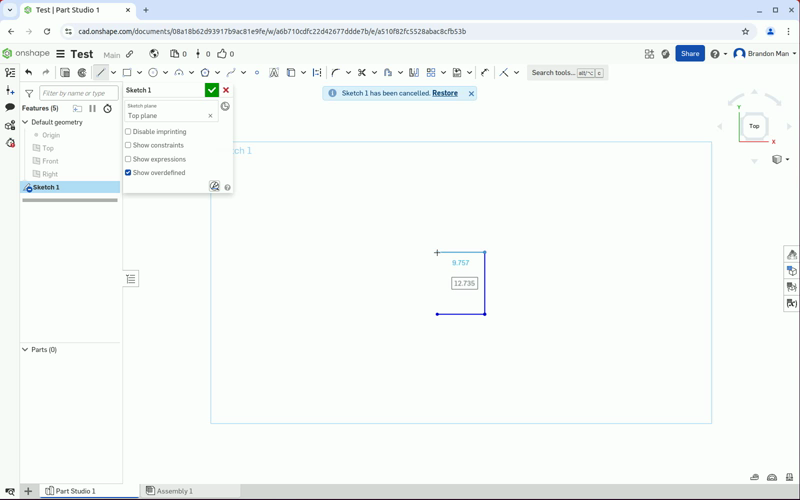
key_down(shift)
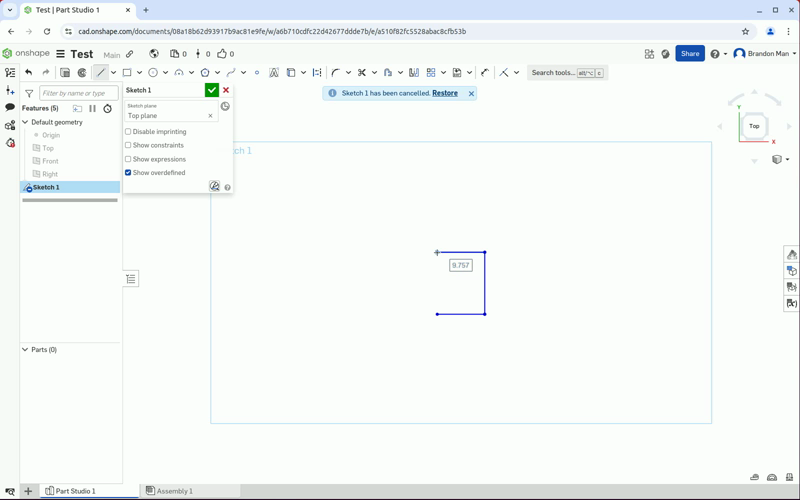
mouse_move(437, 314)
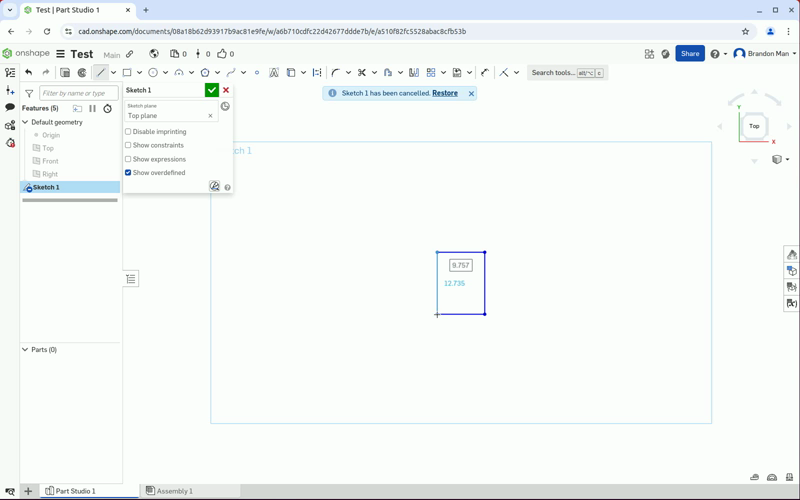
key_up(shift)
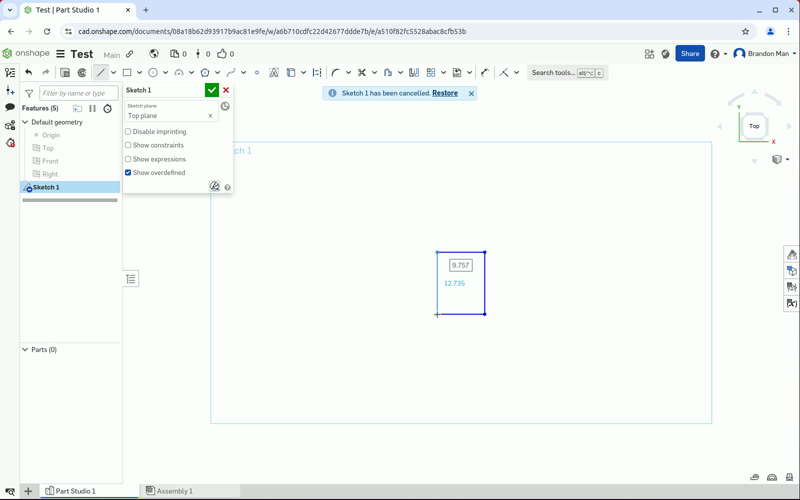
click(437, 314)
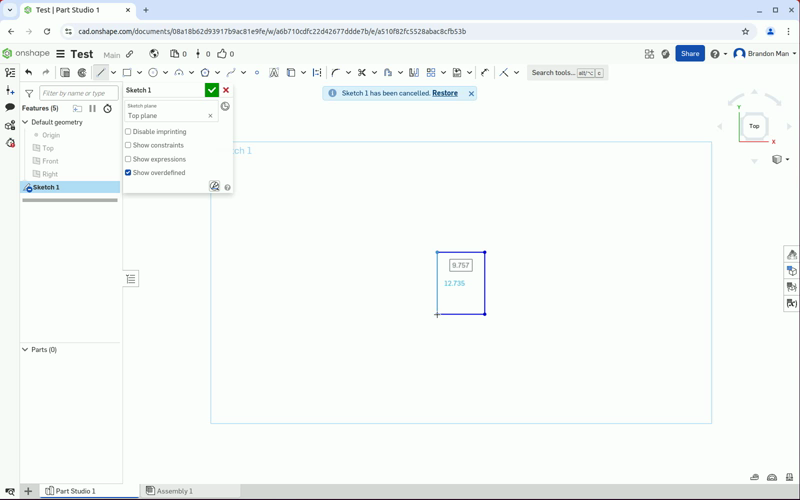
key(esc)
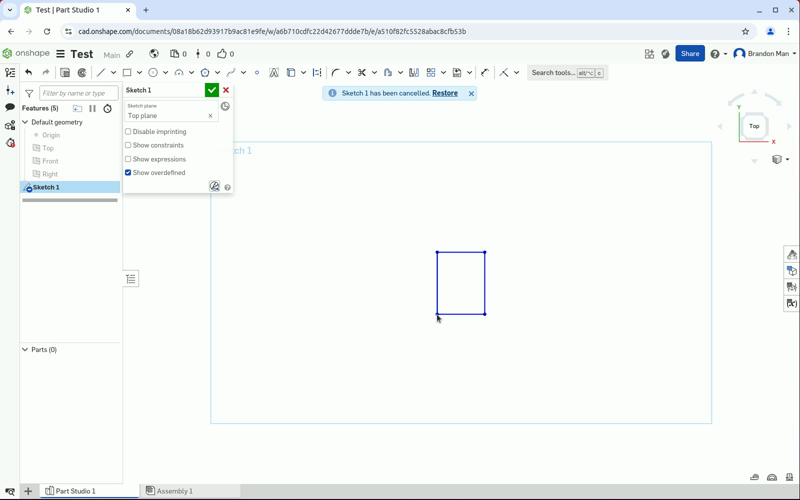
mouse_move(478, 310)
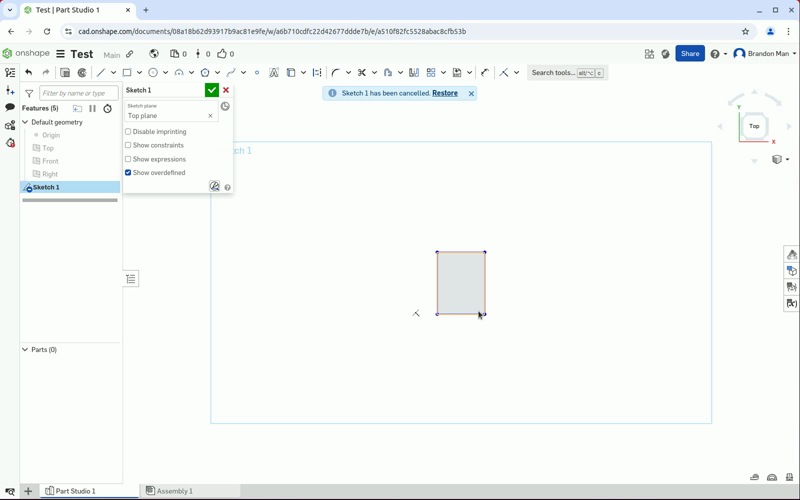
click(478, 310)
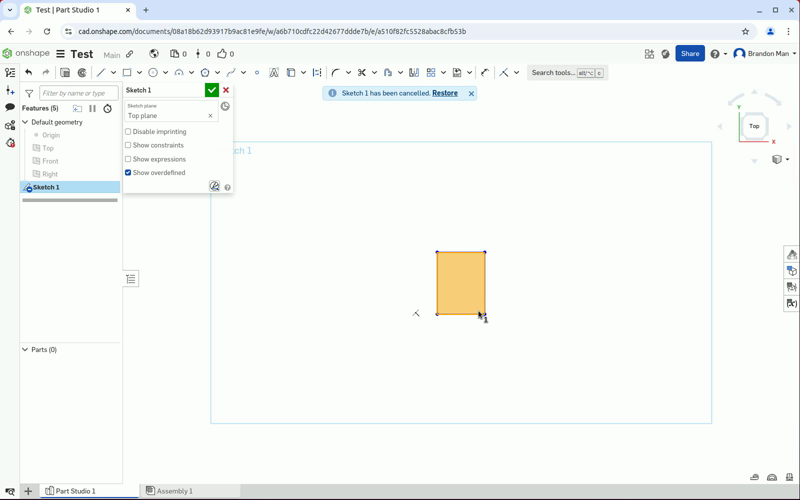
mouse_move(73, 352)
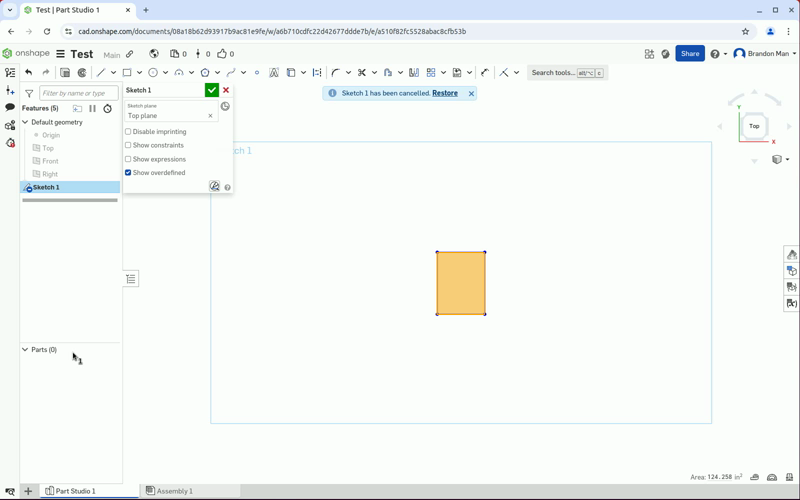
key(shift+y)
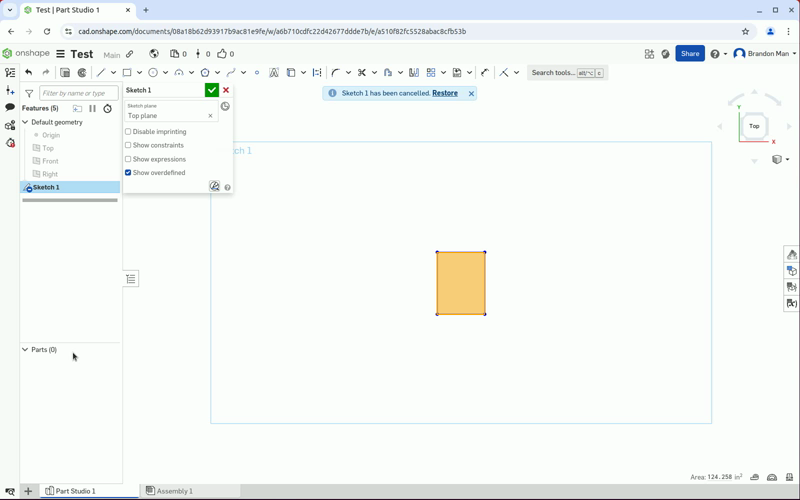
key(shift+e)
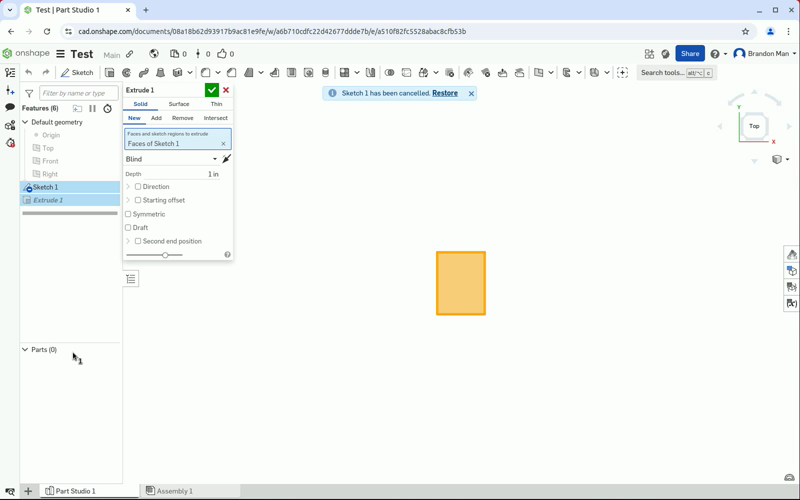
mouse_move(143, 106)
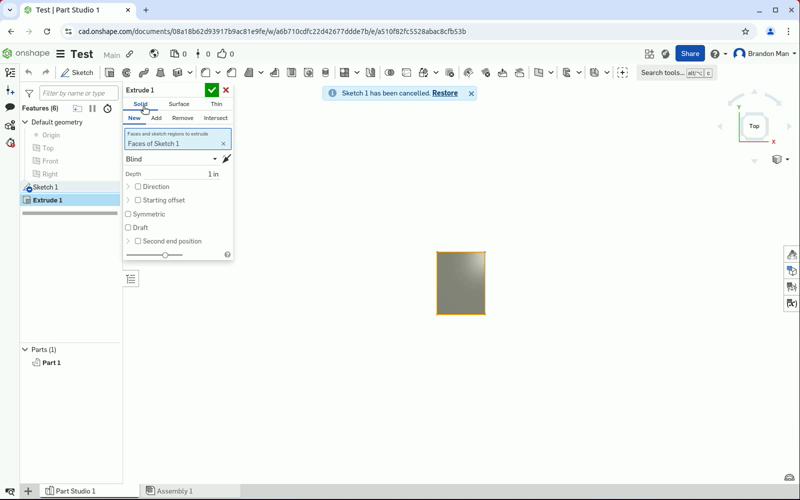
click(143, 106)
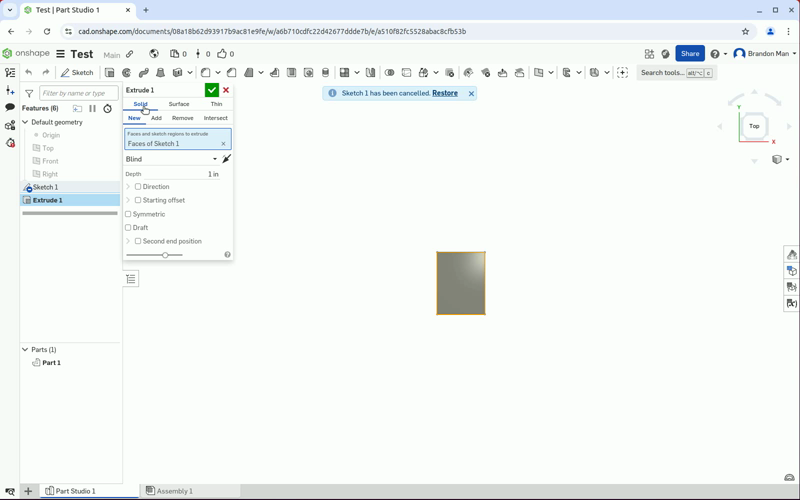
mouse_move(137, 120)
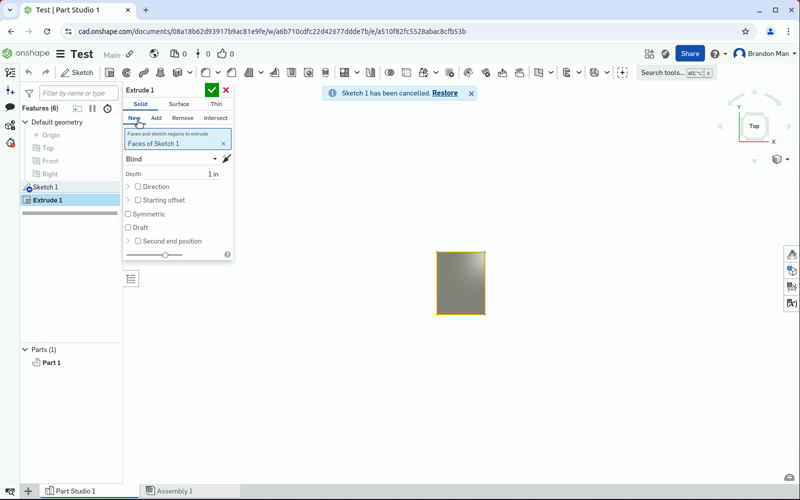
click(137, 120)
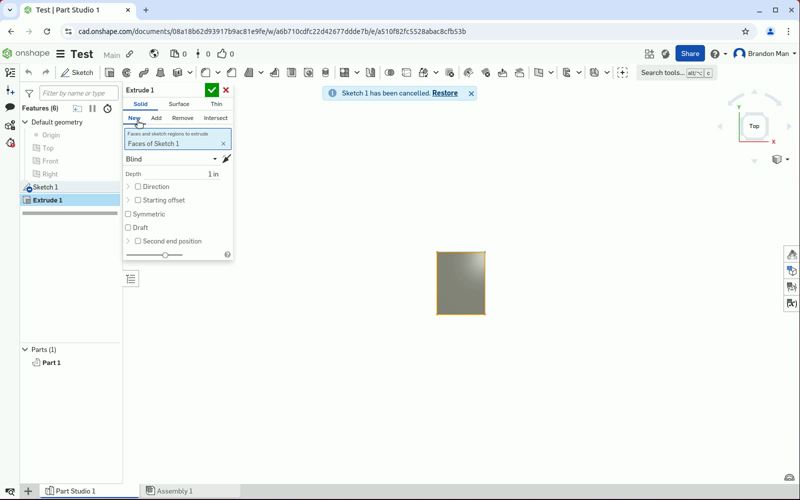
key(tab, 4)
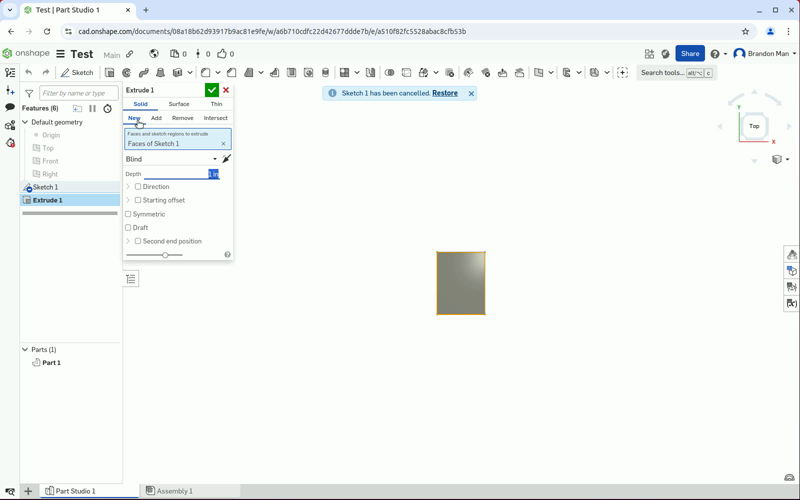
text(7.703)
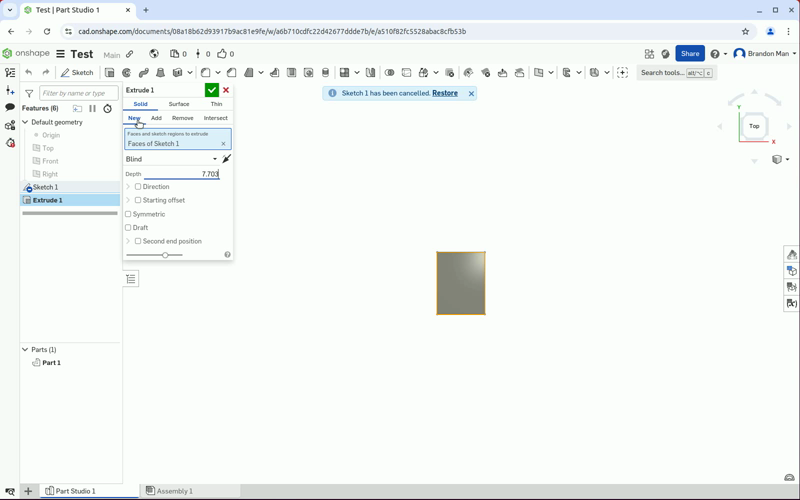
key(enter)
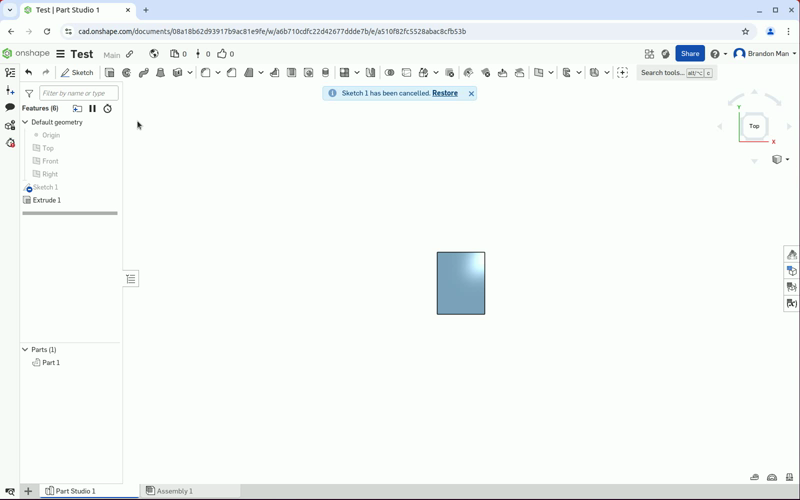
key(shift+h)
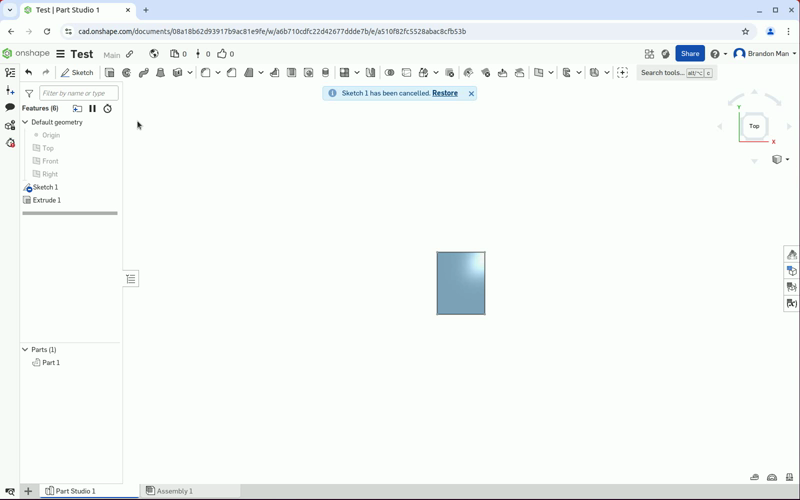
key(shift+h)
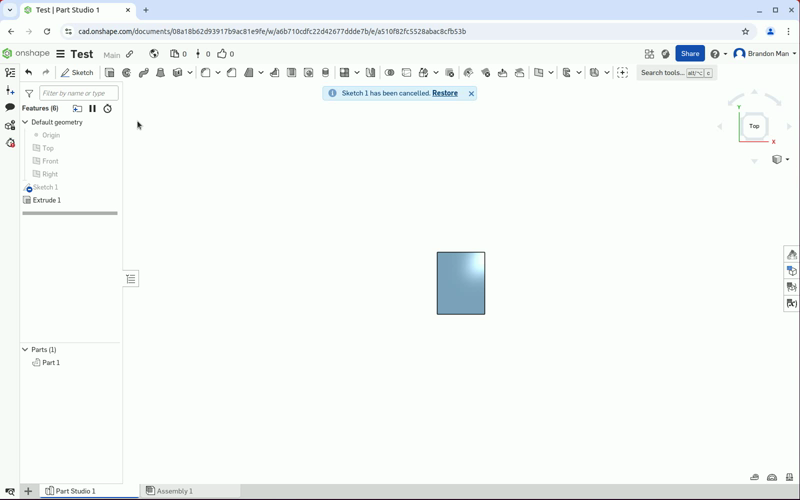
mouse_move(73, 189)
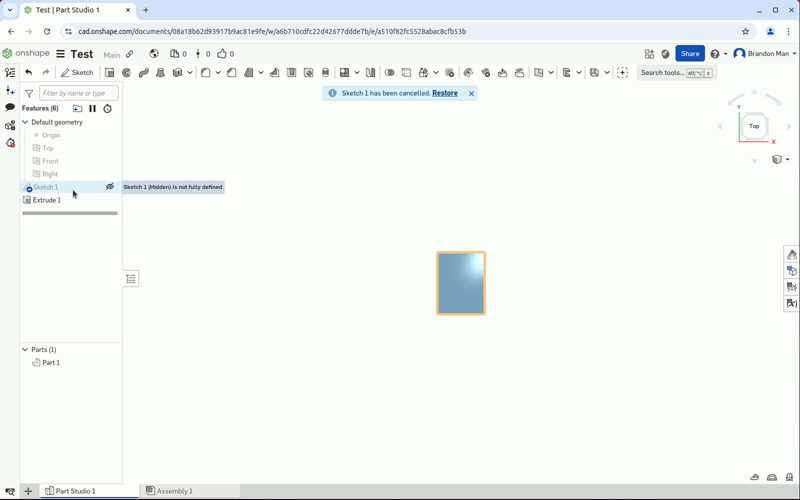
click(73, 189)
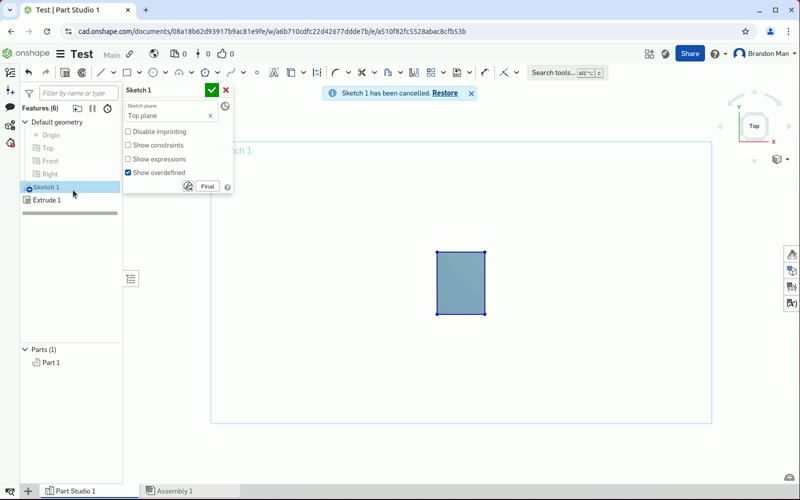
mouse_move(229, 92)
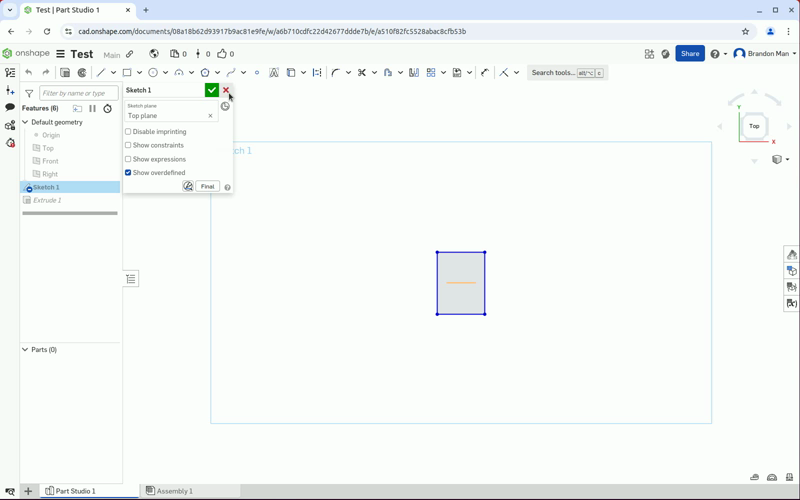
click(229, 92)
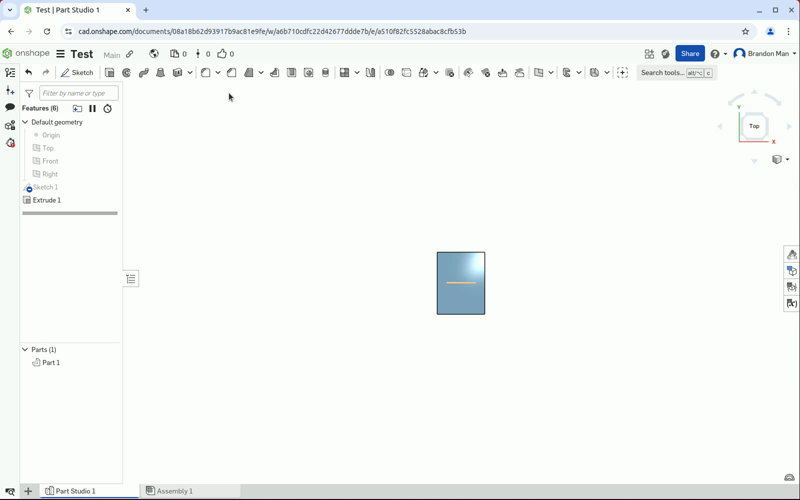
mouse_move(541, 75)
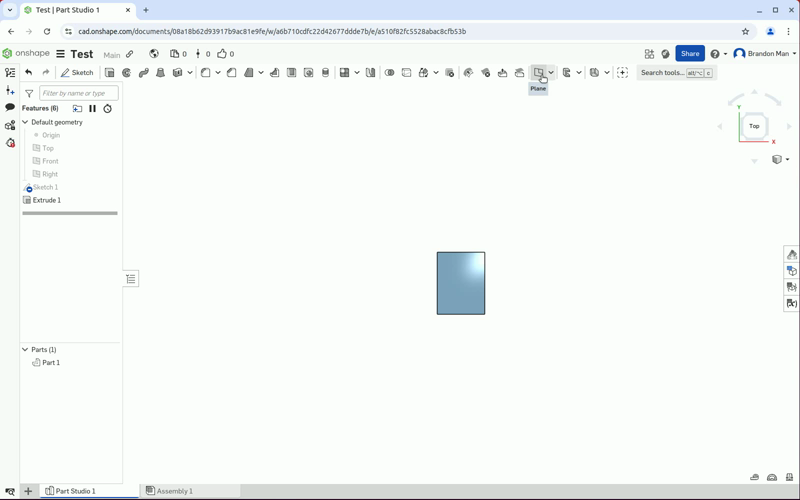
click(541, 75)
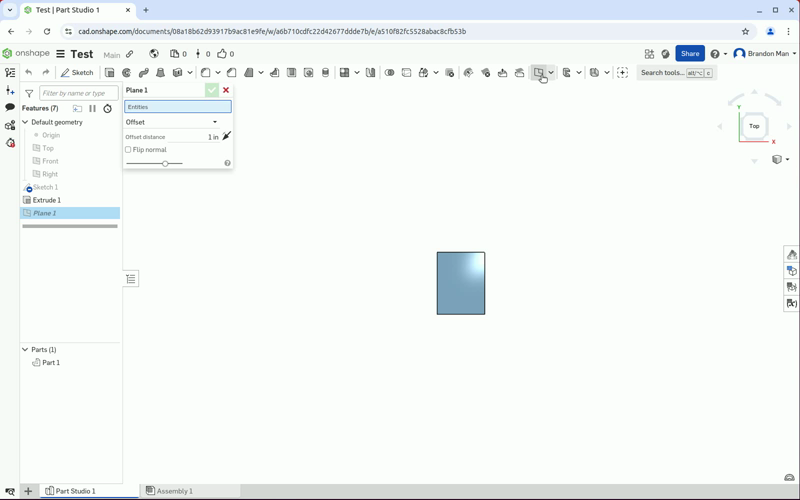
mouse_move(73, 150)
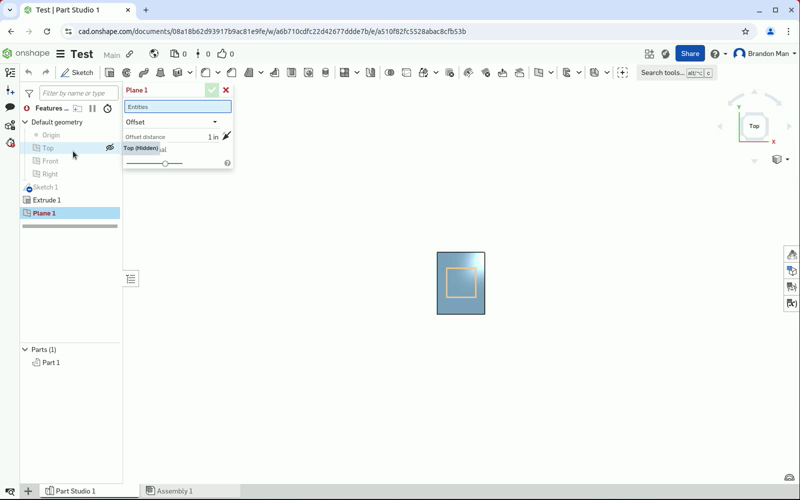
click(73, 150)
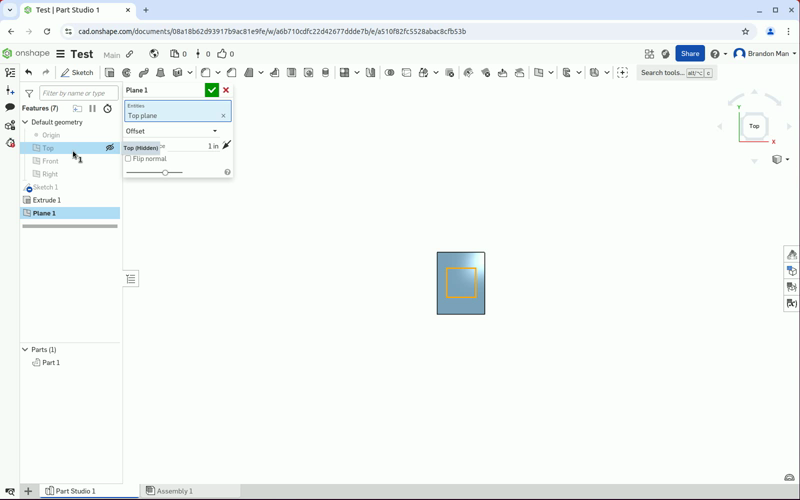
key(tab, 2)
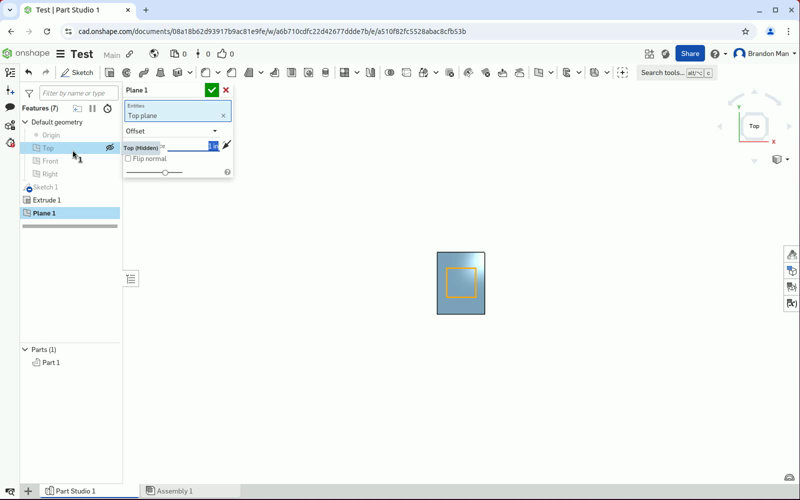
text(7.703)
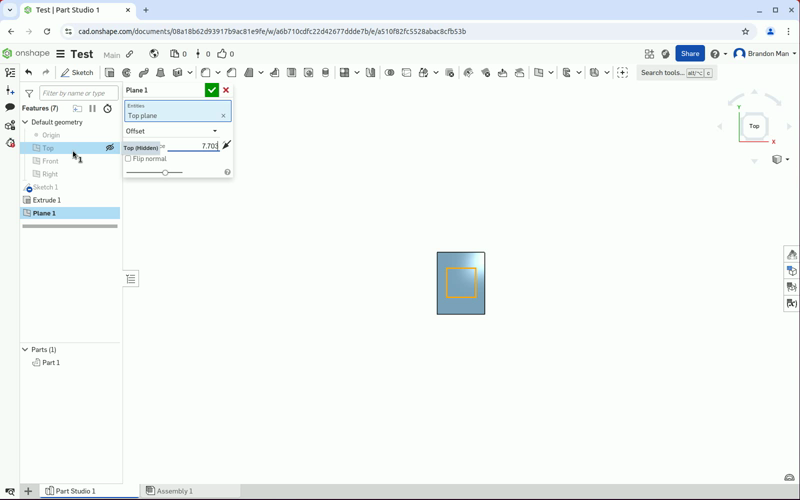
key(enter, 2)
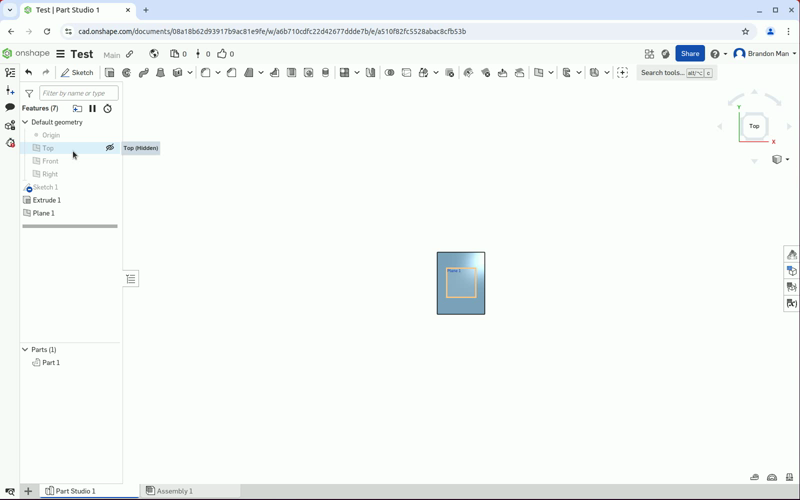
key(shift+s)
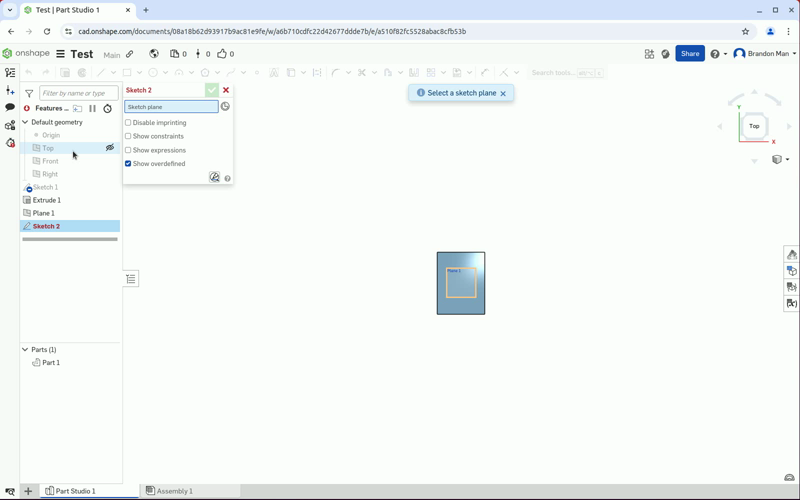
mouse_move(73, 215)
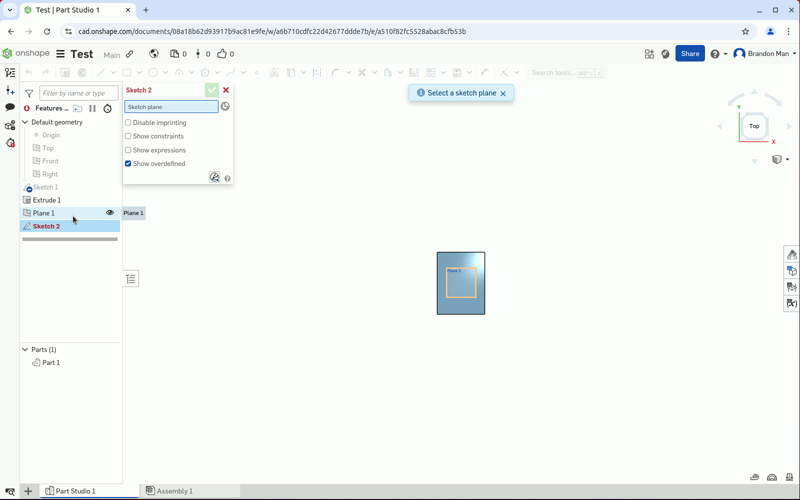
click(73, 215)
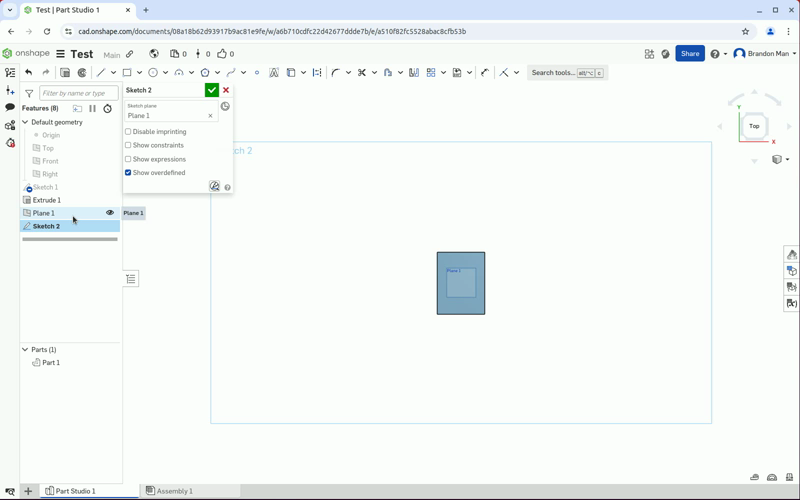
mouse_move(73, 352)
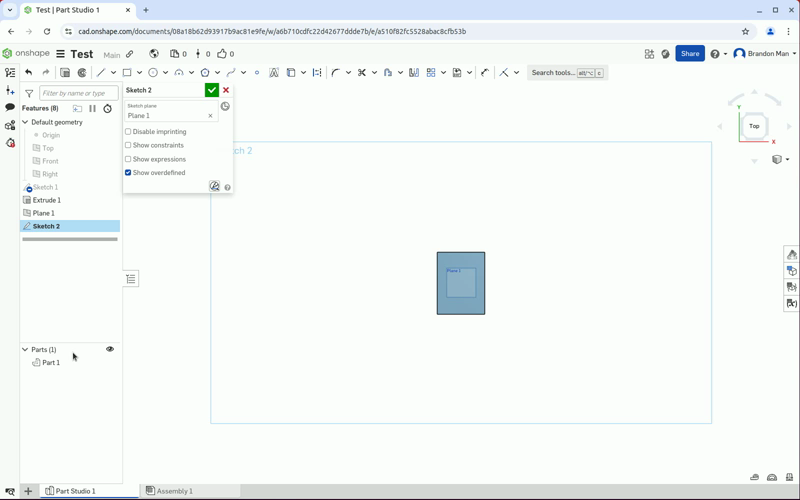
key(y)
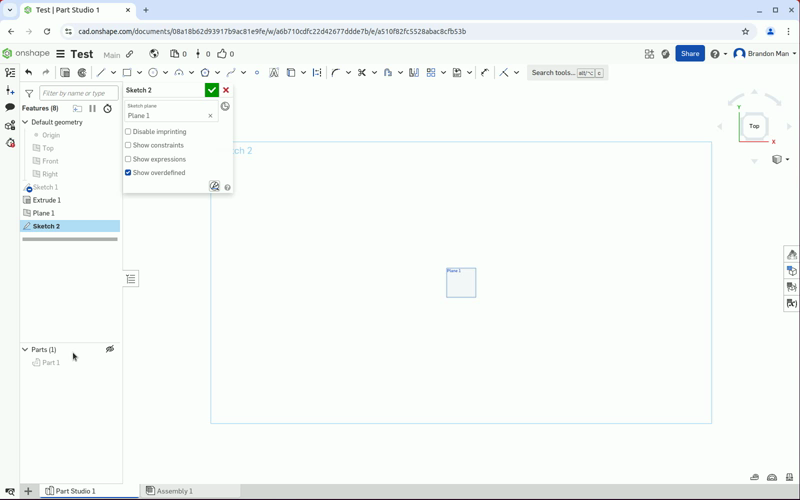
key(l)
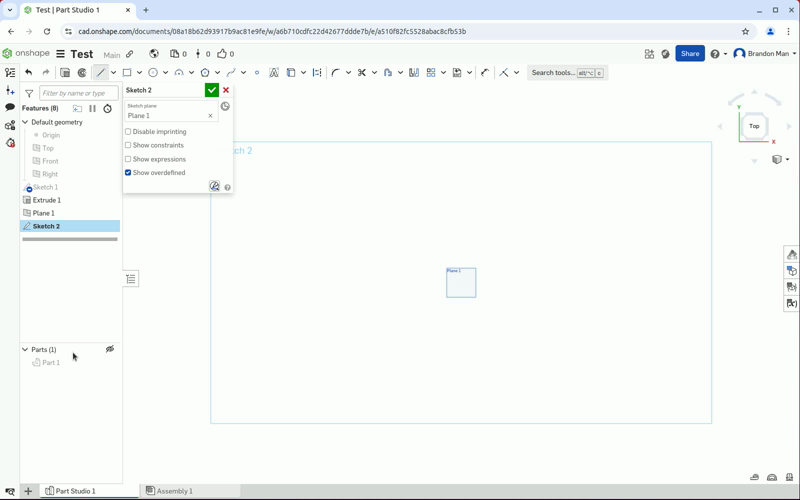
key_down(shift)
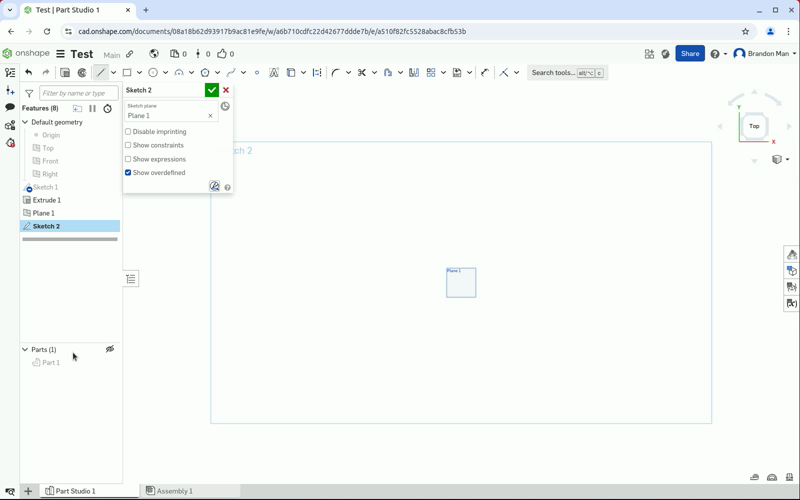
mouse_move(438, 312)
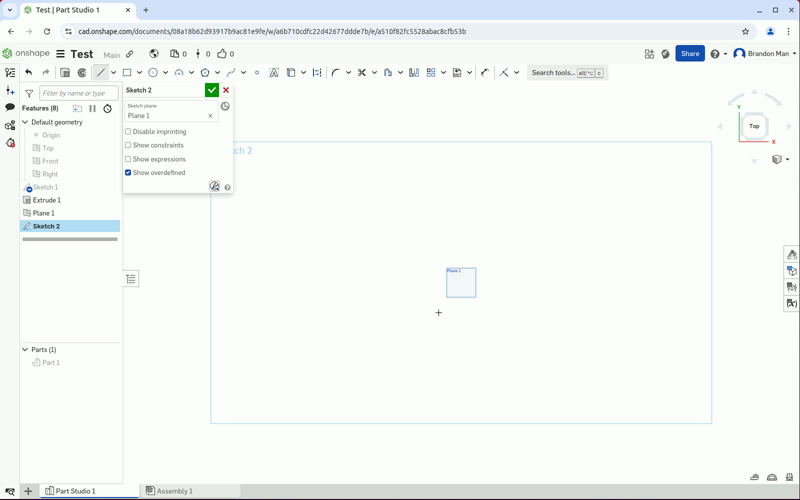
click(438, 312)
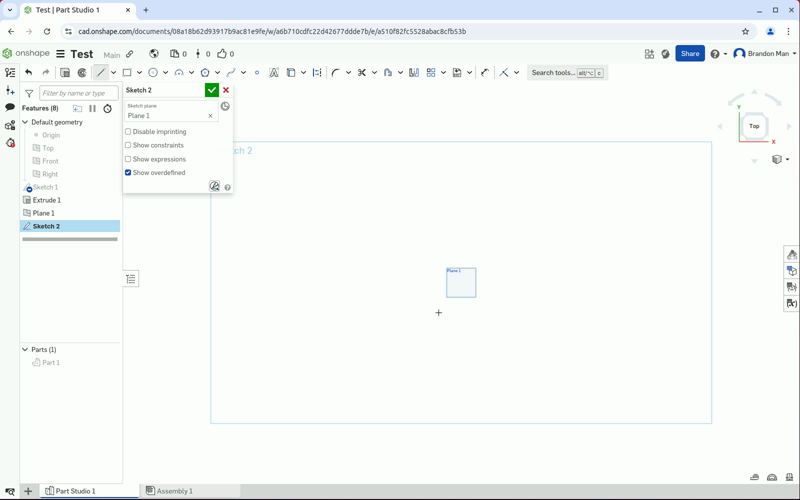
key_up(shift)
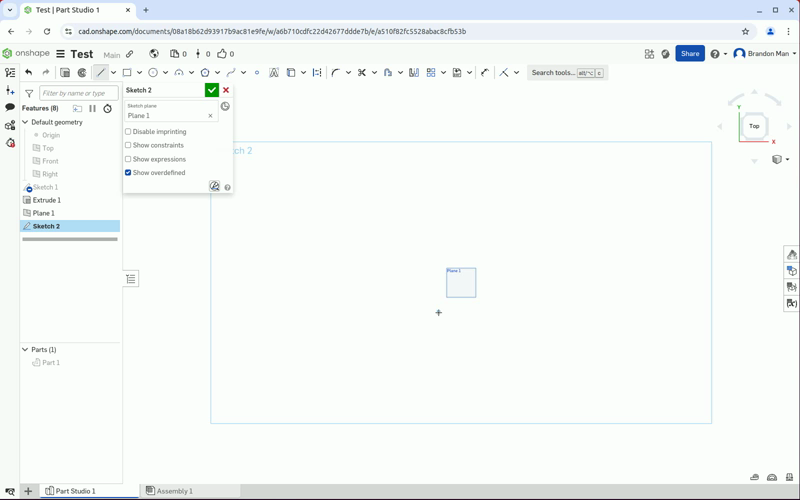
key_down(shift)
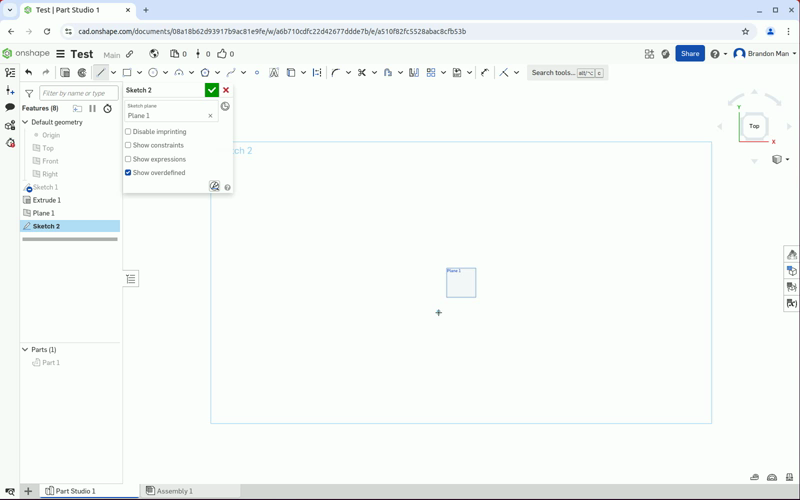
mouse_move(468, 312)
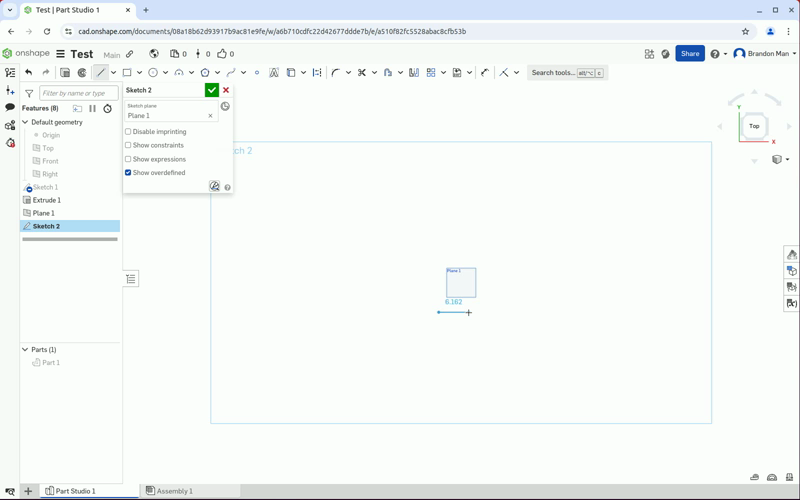
mouse_move(483, 312)
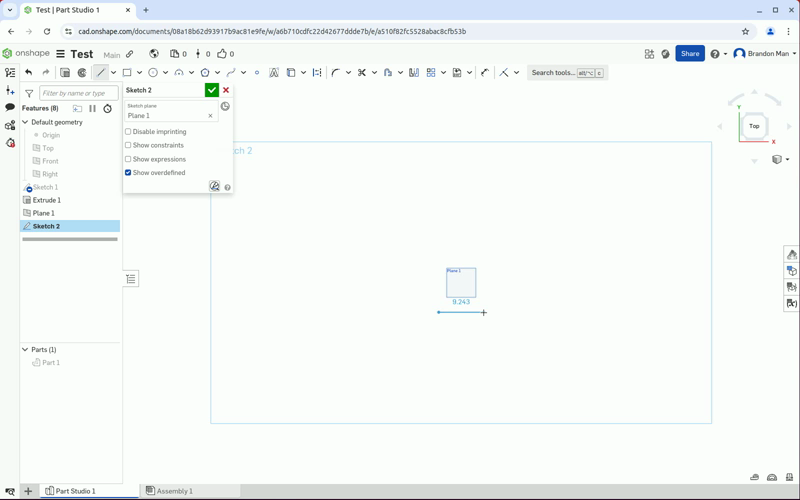
click(483, 312)
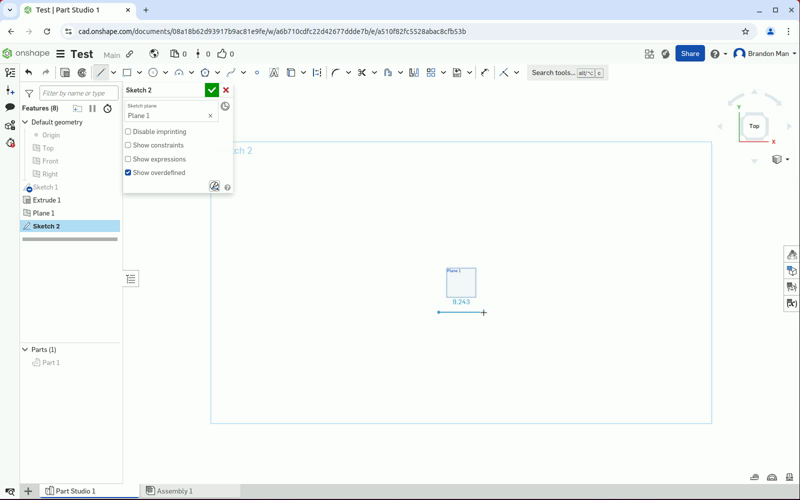
key_up(shift)
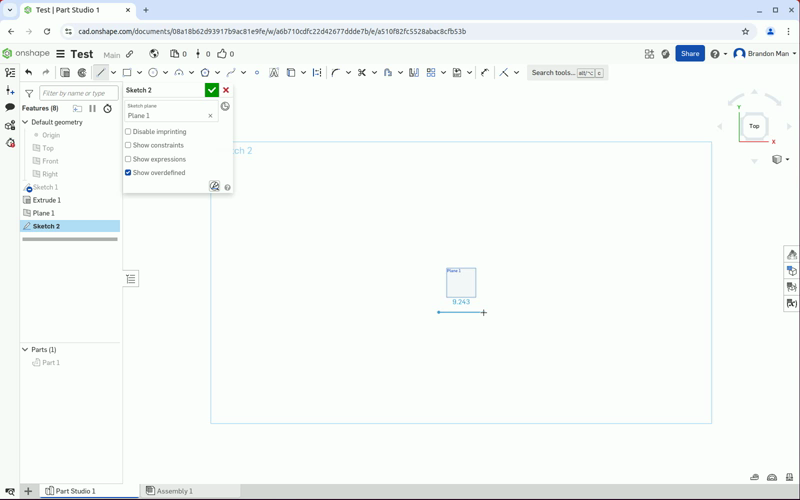
key_down(shift)
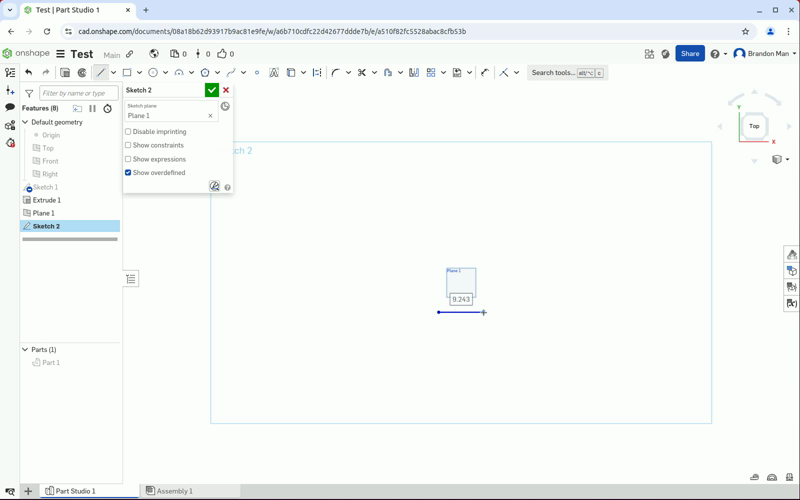
mouse_move(483, 251)
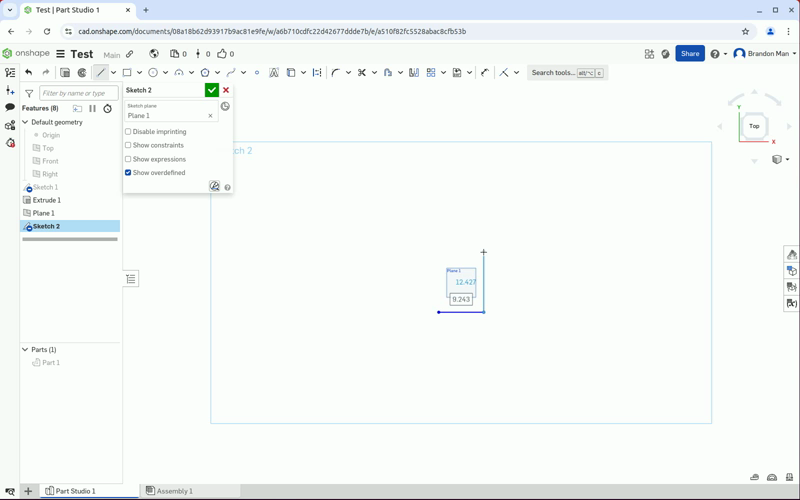
click(483, 251)
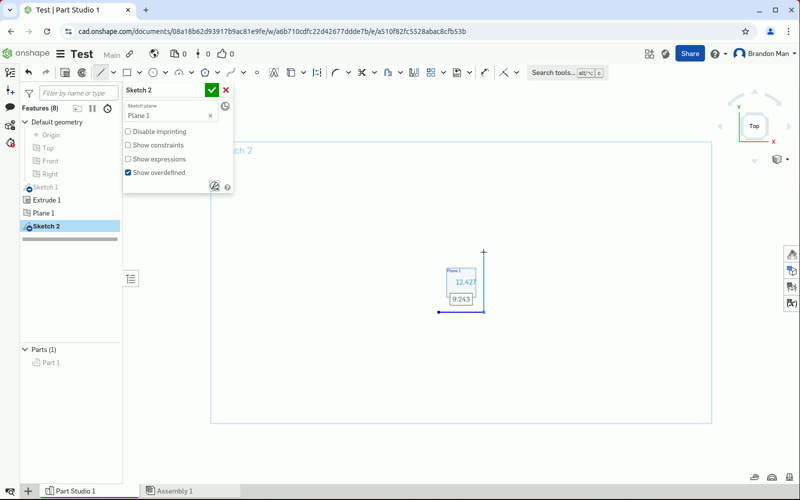
key_up(shift)
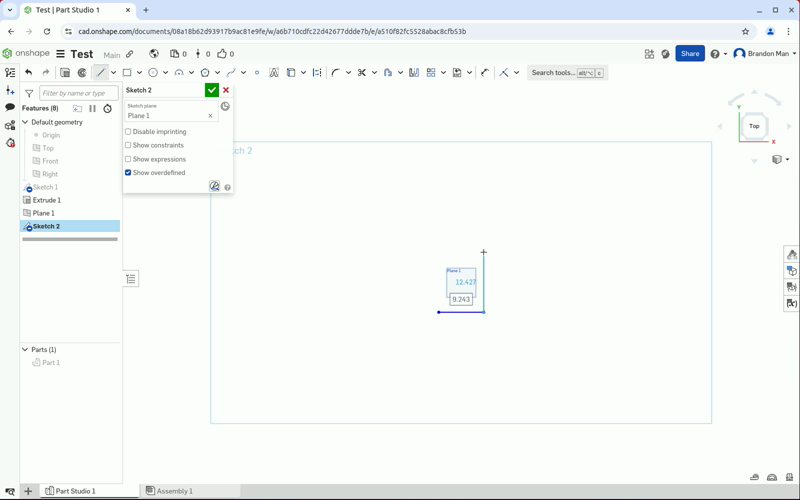
key_down(shift)
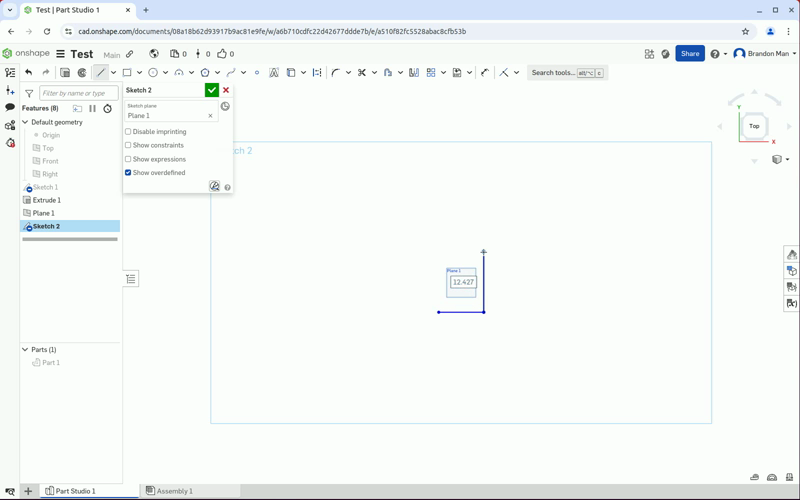
mouse_move(513, 251)
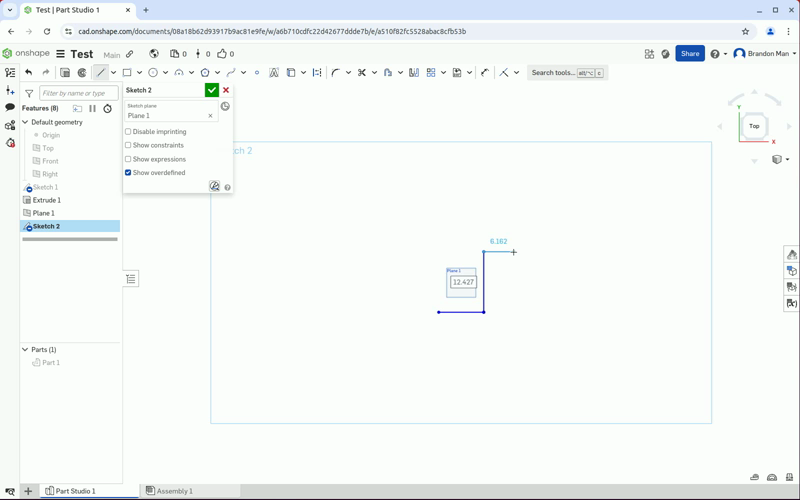
mouse_move(438, 251)
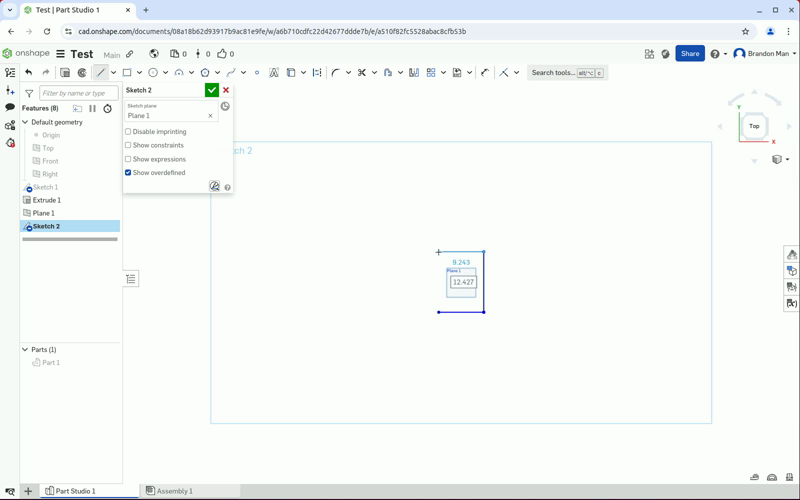
click(438, 251)
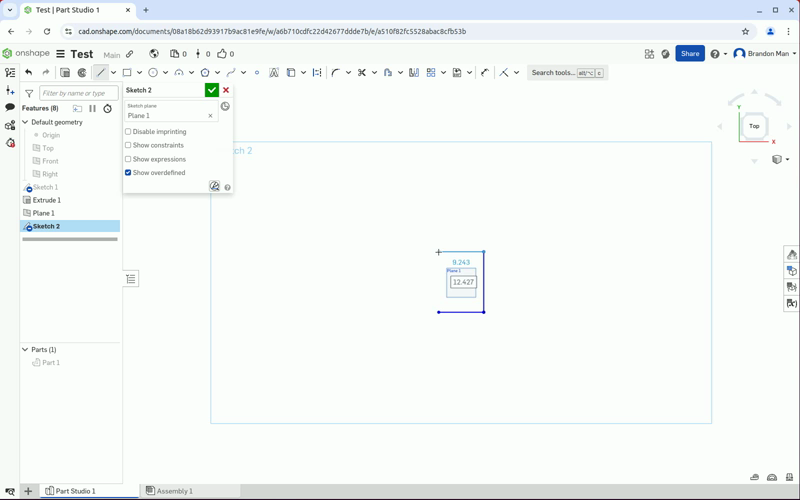
key_up(shift)
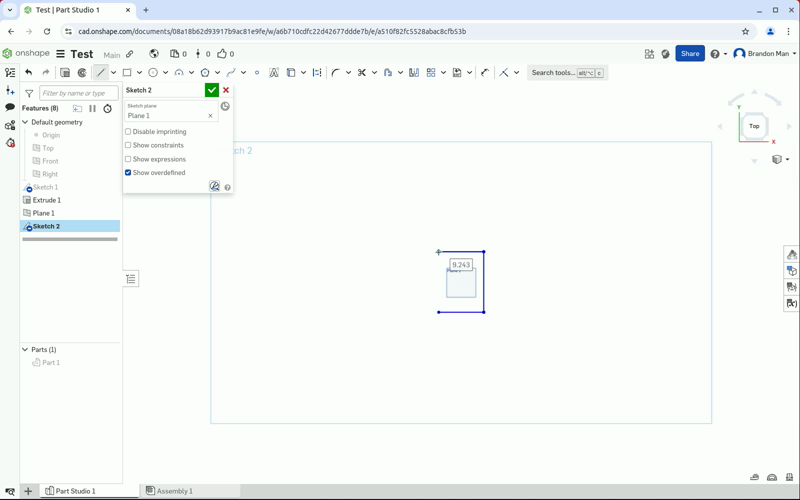
key_down(shift)
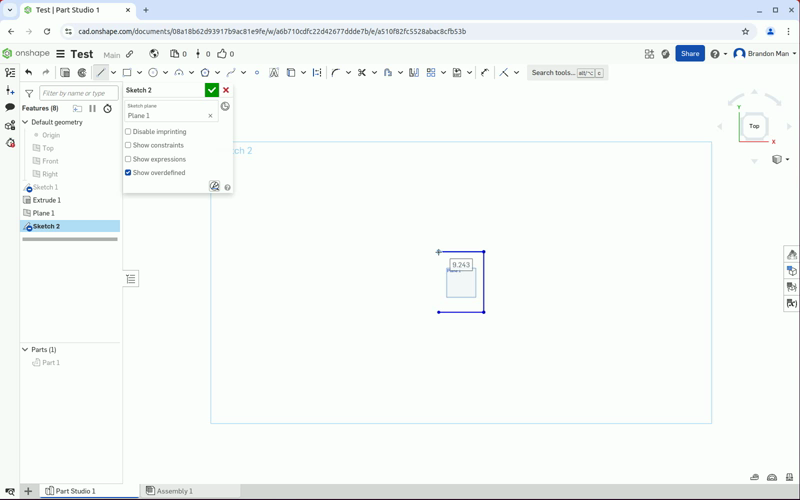
mouse_move(438, 312)
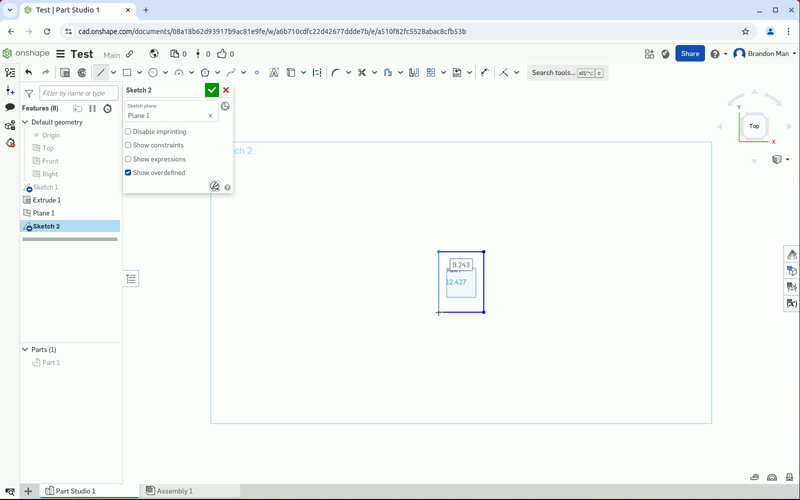
key_up(shift)
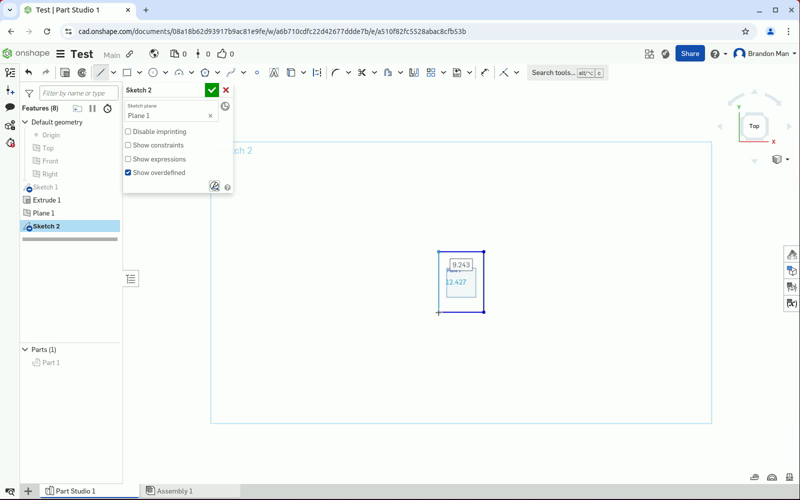
click(438, 312)
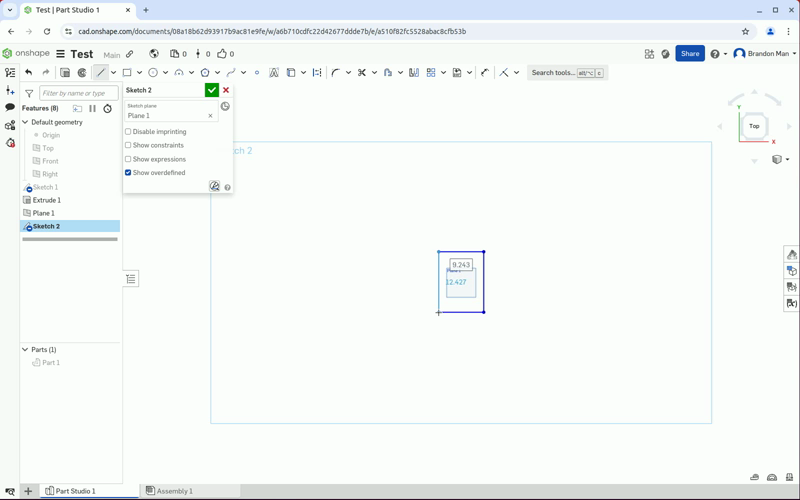
key(esc)
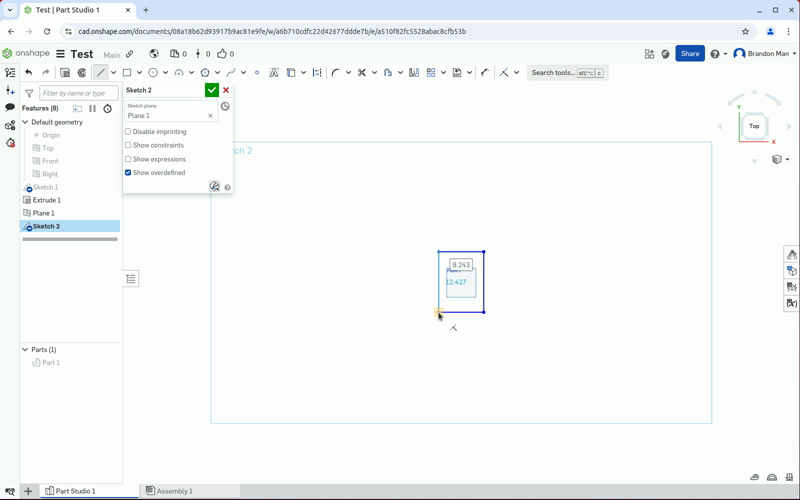
mouse_move(443, 292)
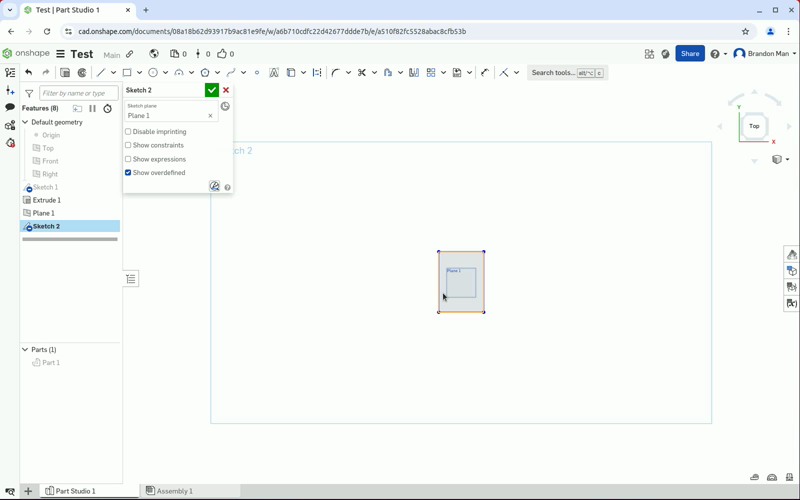
click(443, 292)
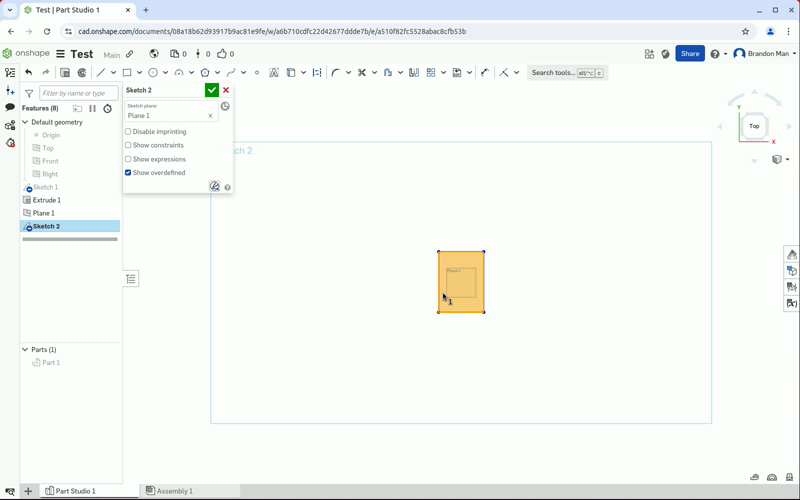
mouse_move(73, 352)
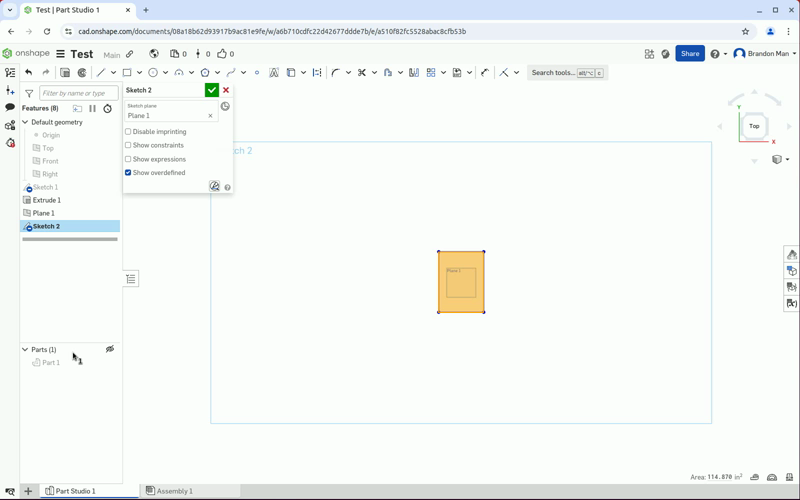
key(shift+y)
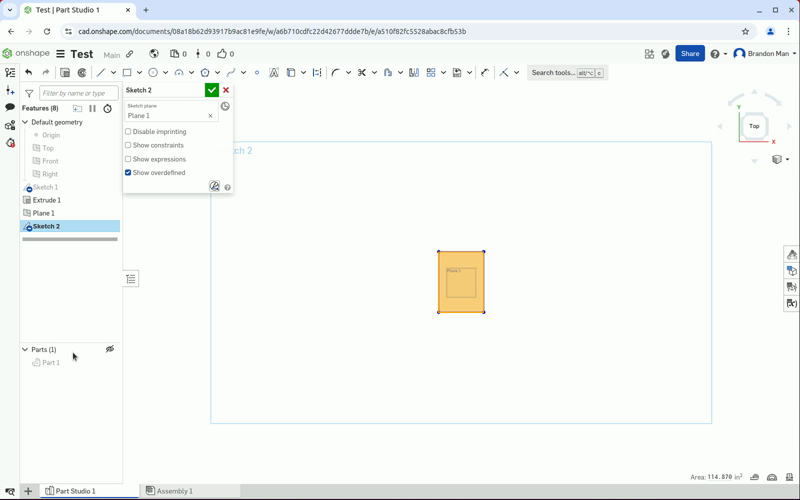
key(shift+e)
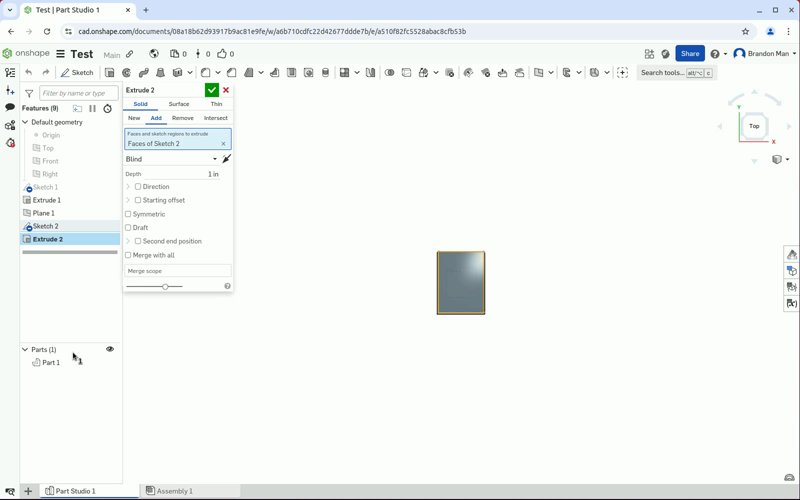
mouse_move(143, 106)
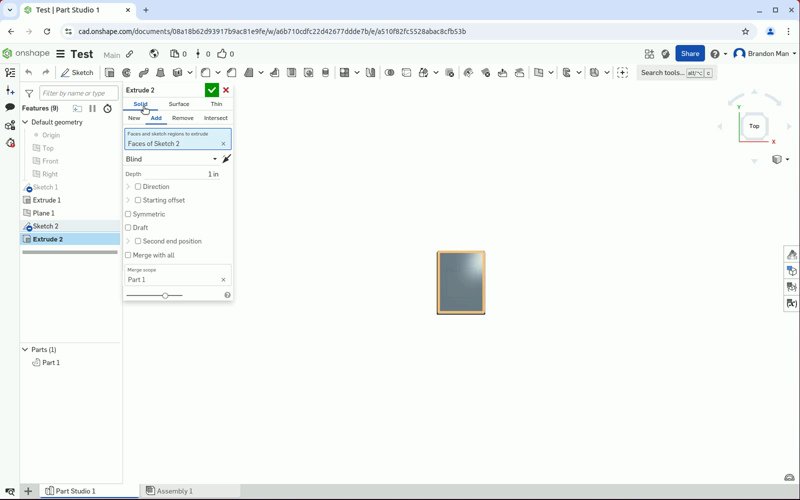
click(143, 106)
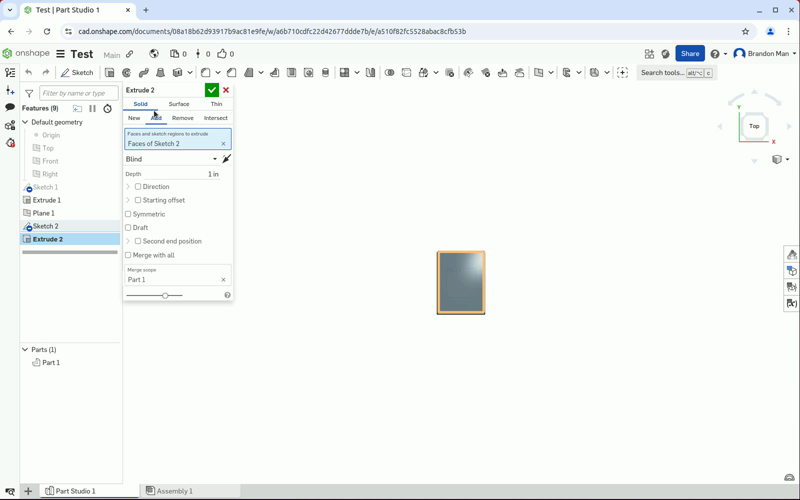
mouse_move(186, 120)
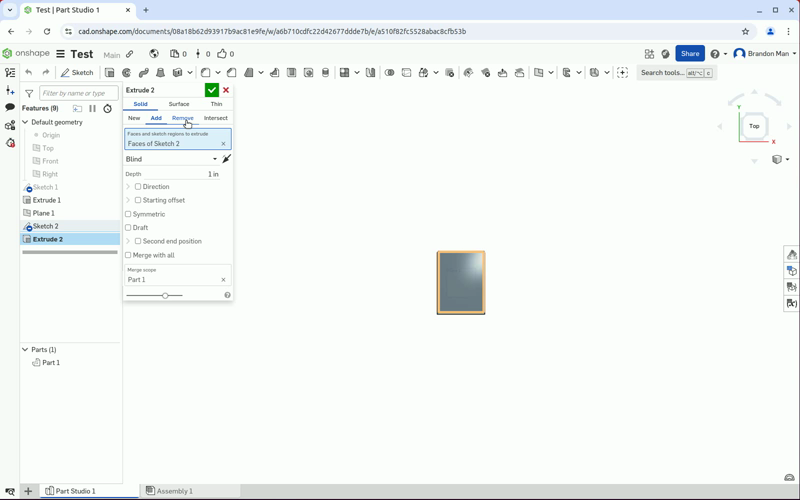
click(186, 120)
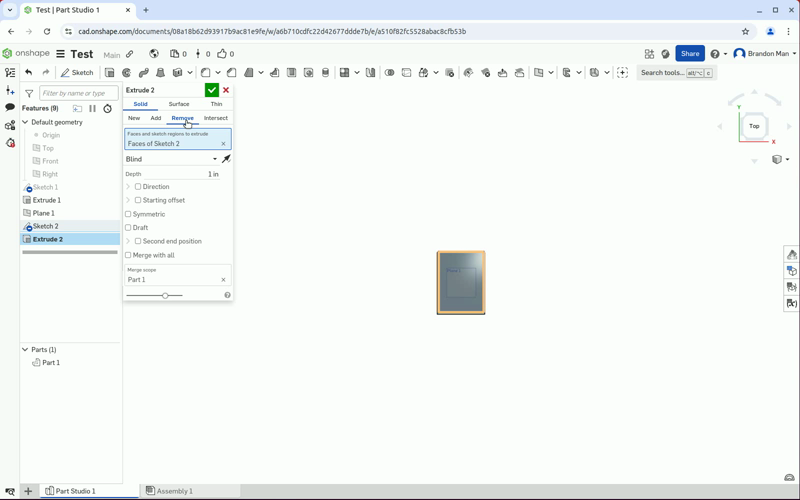
key(tab, 4)
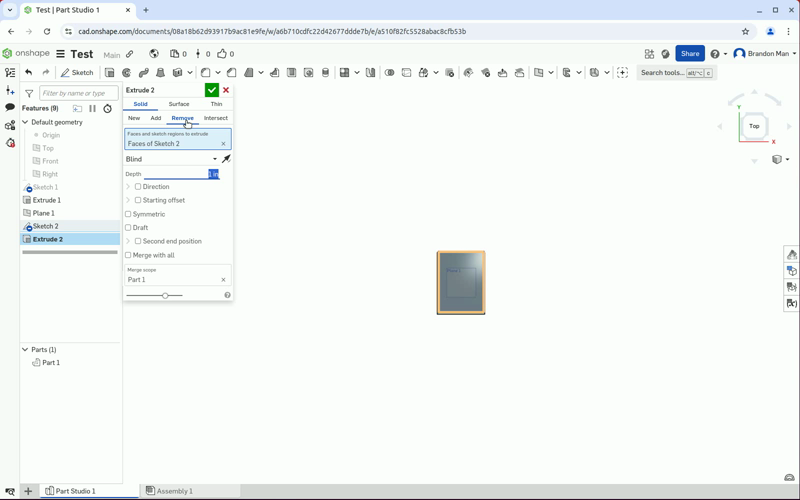
text(7.462)
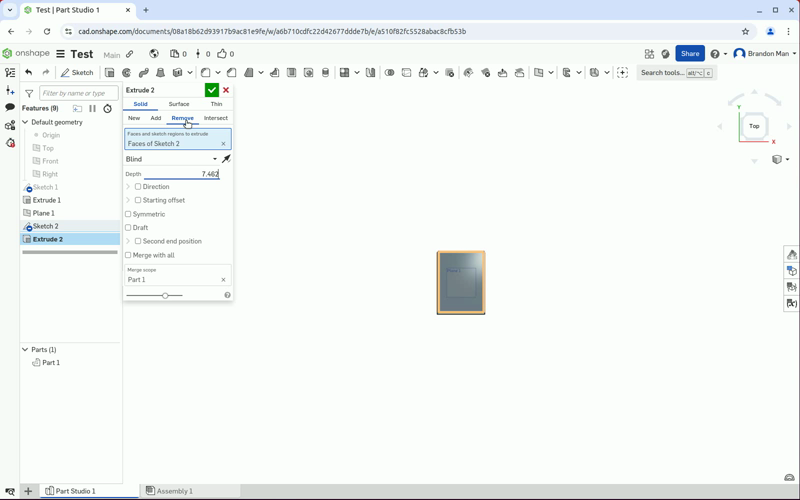
key(tab, 6)
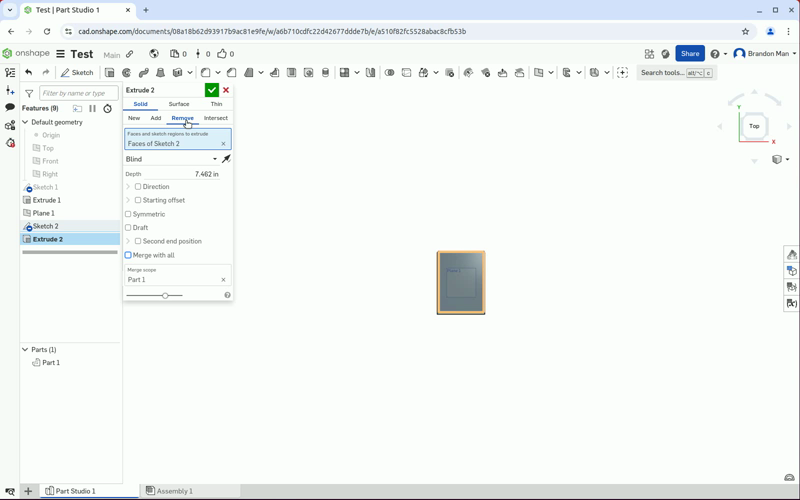
key(space)
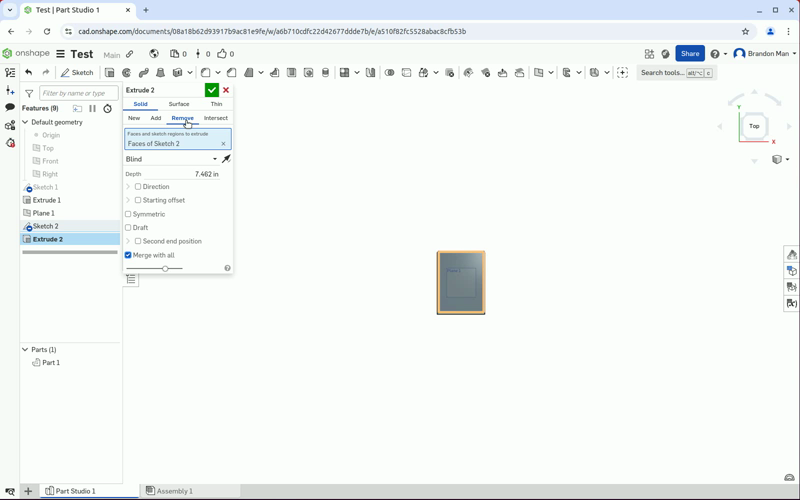
key(enter)
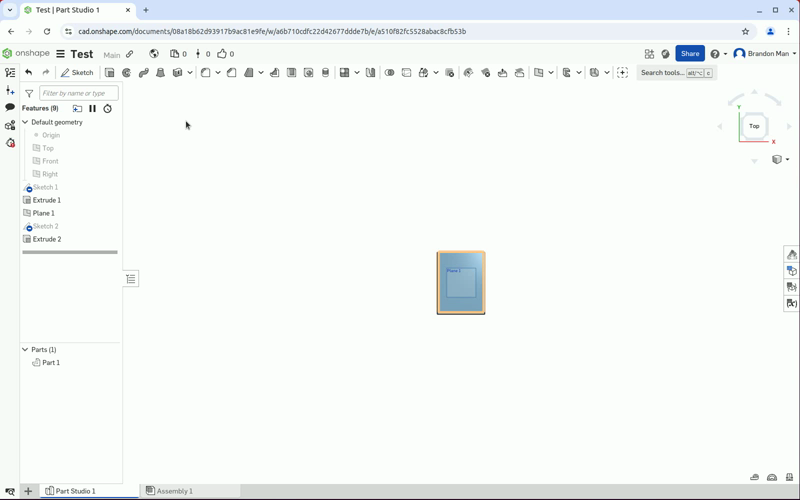
key(shift+h)
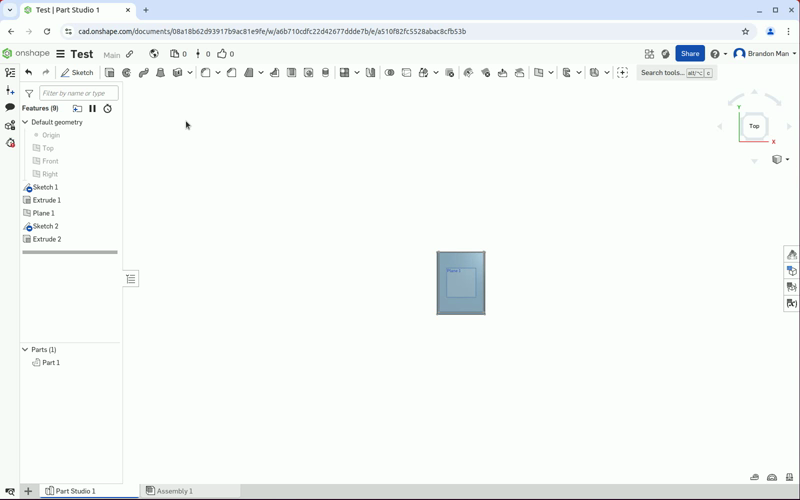
key(shift+h)
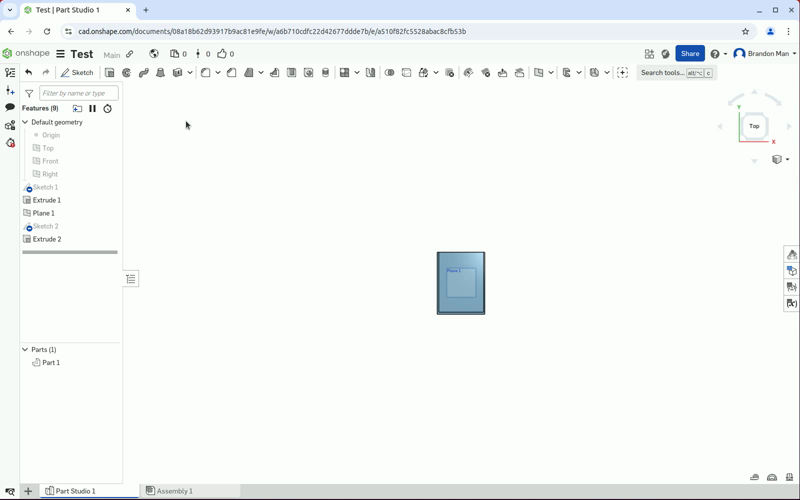
mouse_move(73, 189)
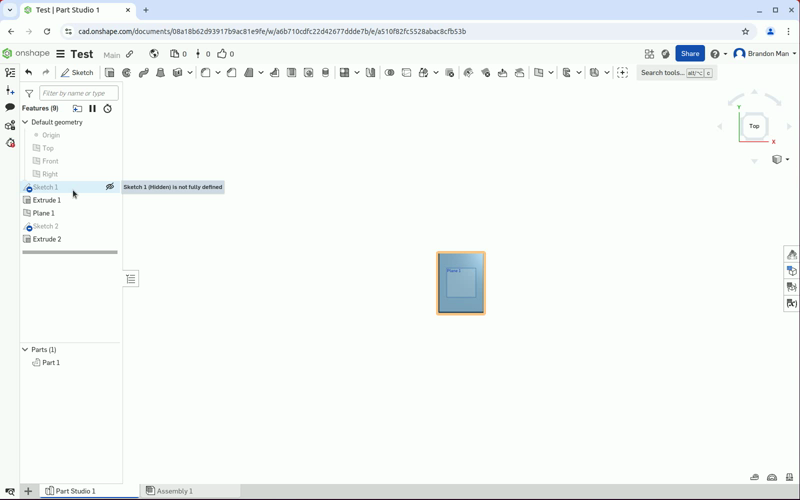
click(73, 189)
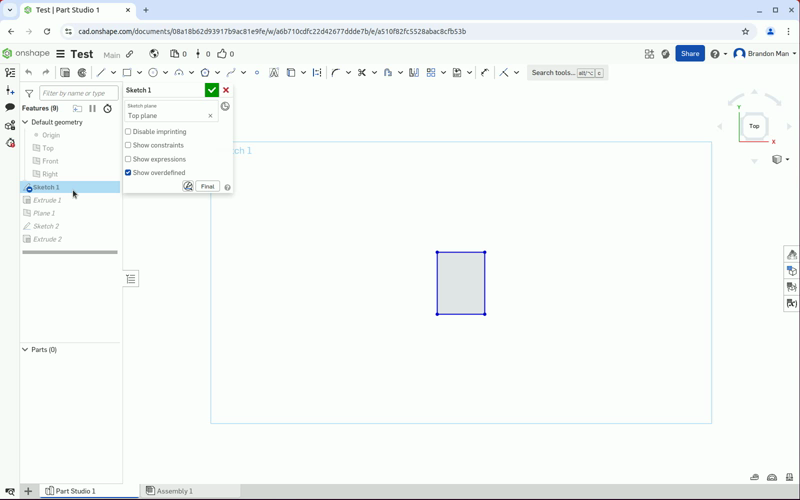
mouse_move(229, 92)
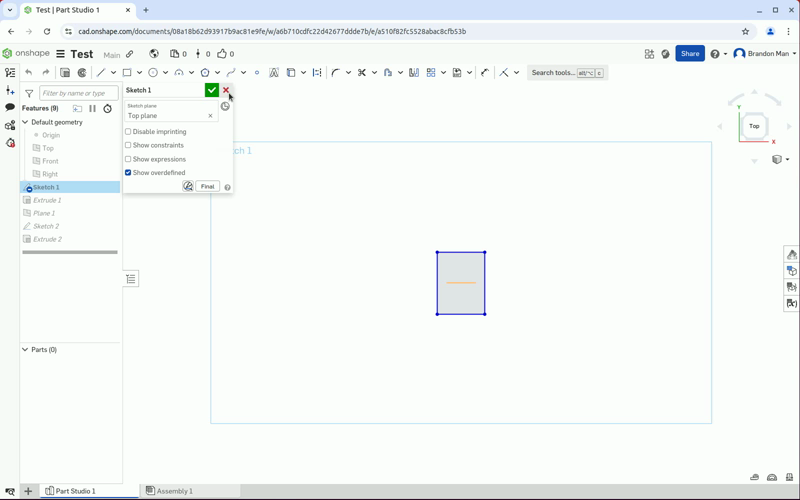
click(229, 92)
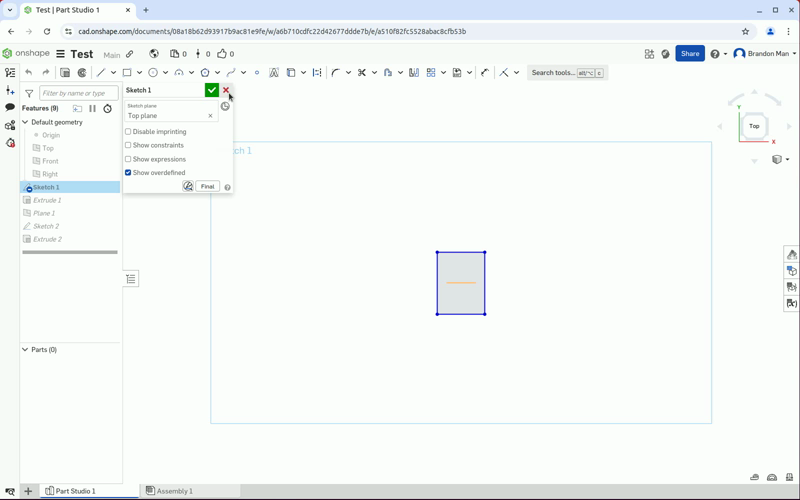
key(shift+s)
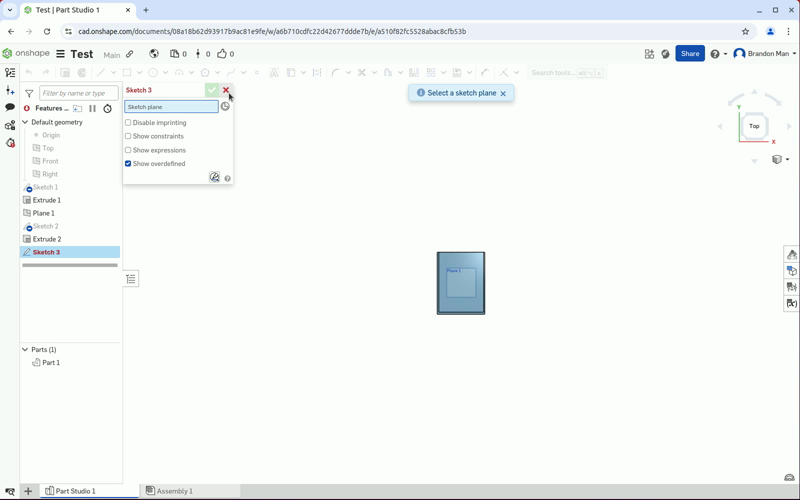
mouse_move(73, 150)
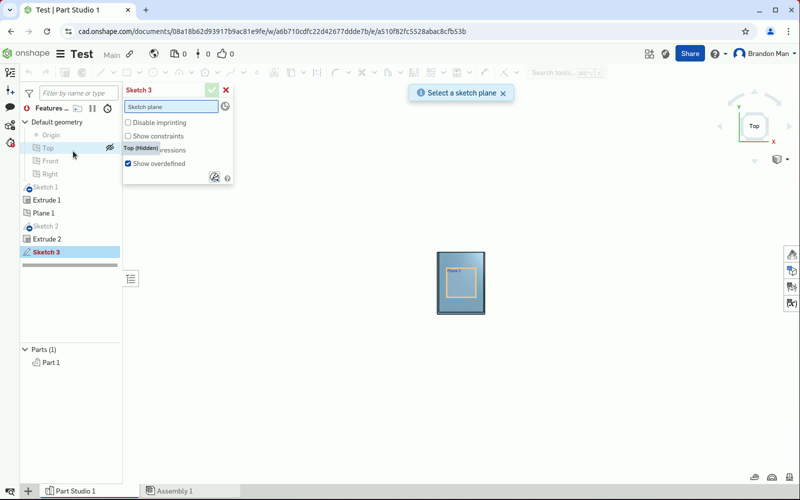
click(73, 150)
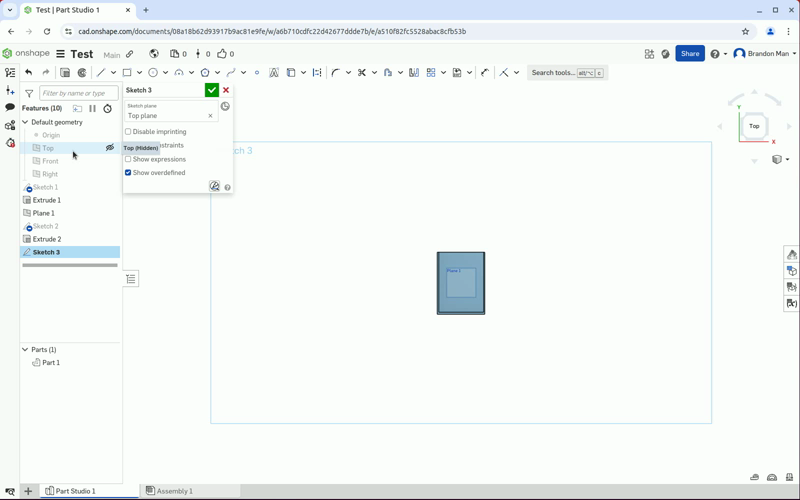
mouse_move(73, 352)
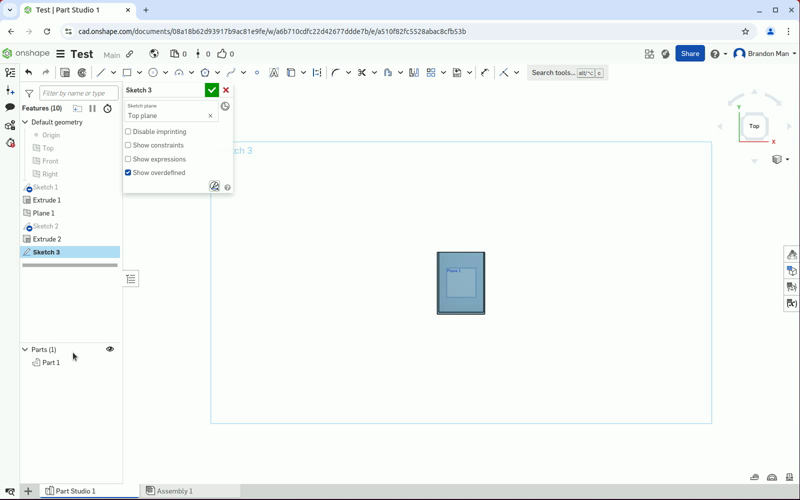
key(y)
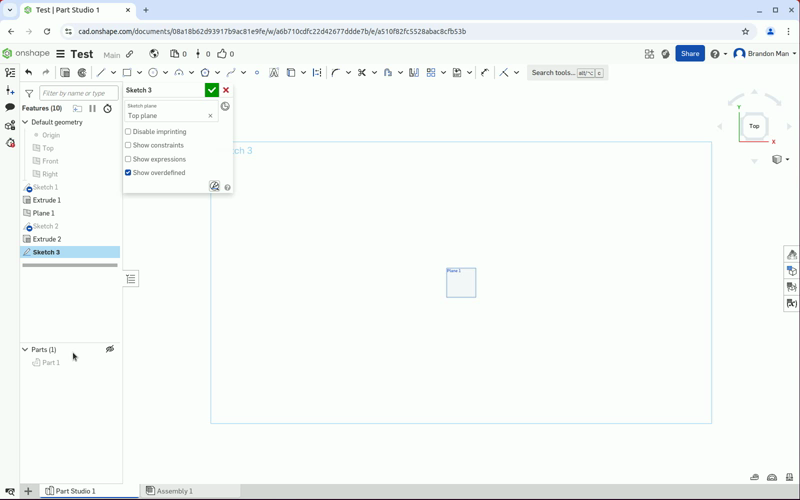
key(l)
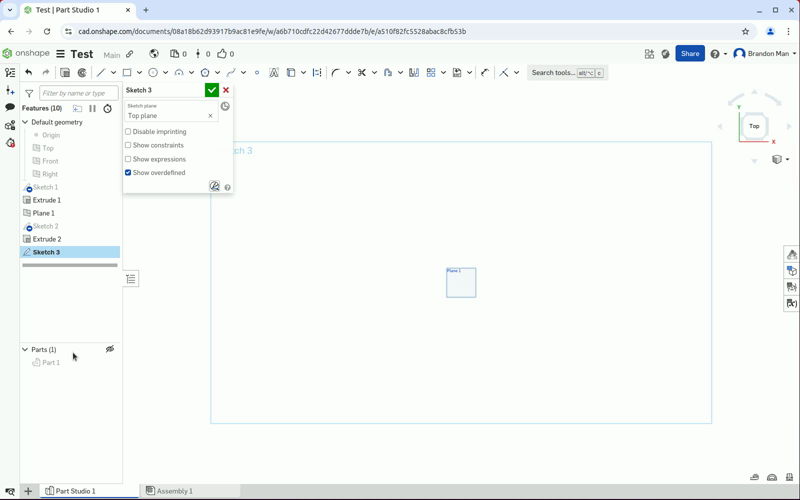
key_down(shift)
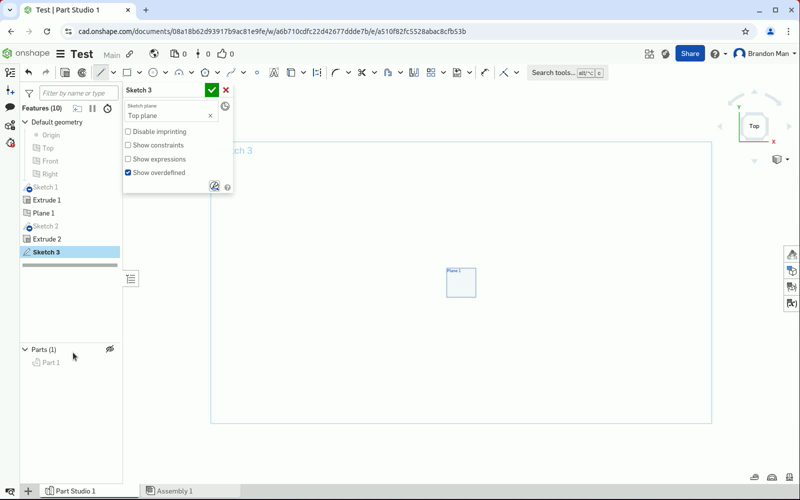
mouse_move(391, 297)
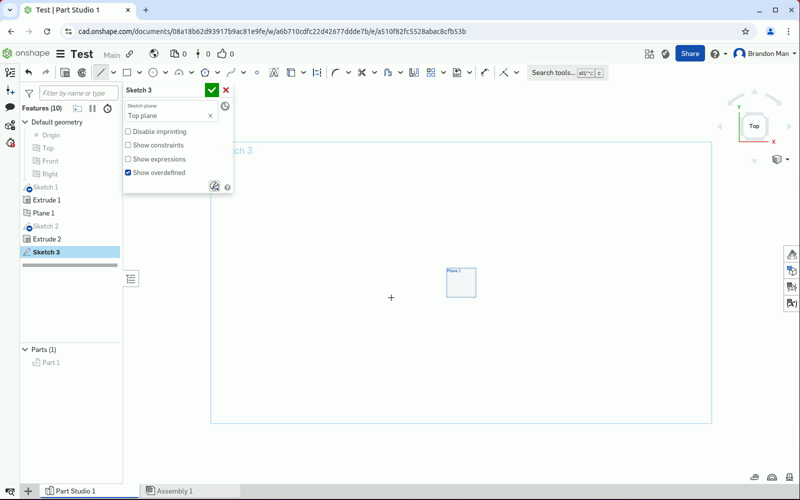
click(391, 297)
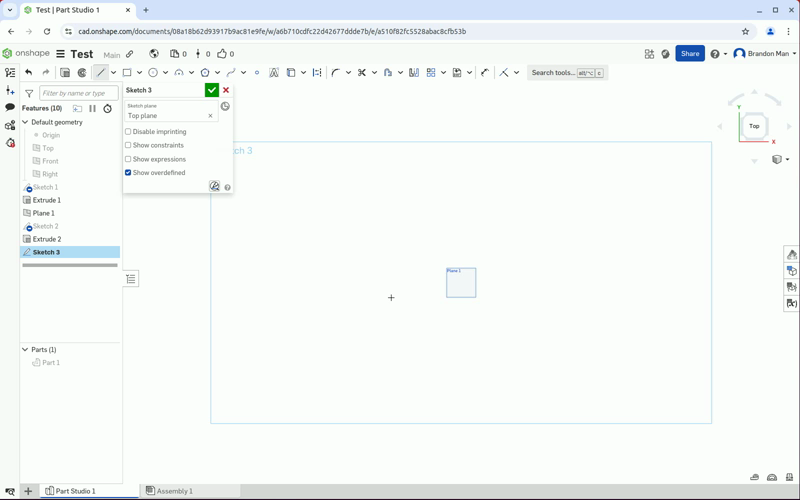
key_up(shift)
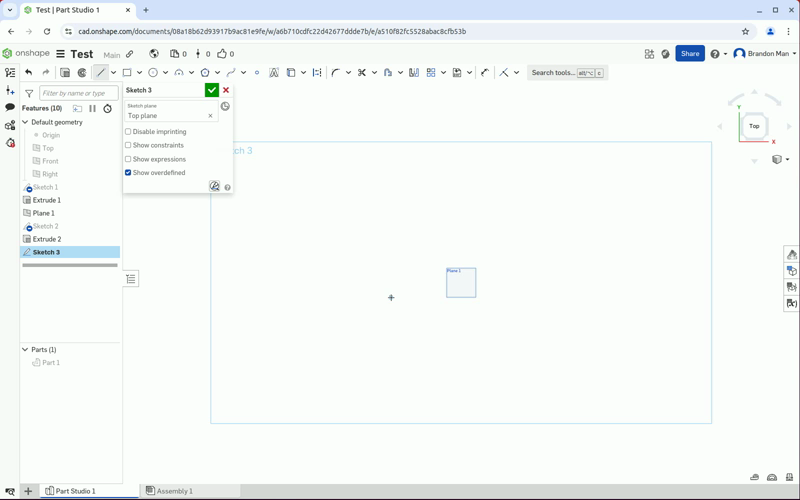
key_down(shift)
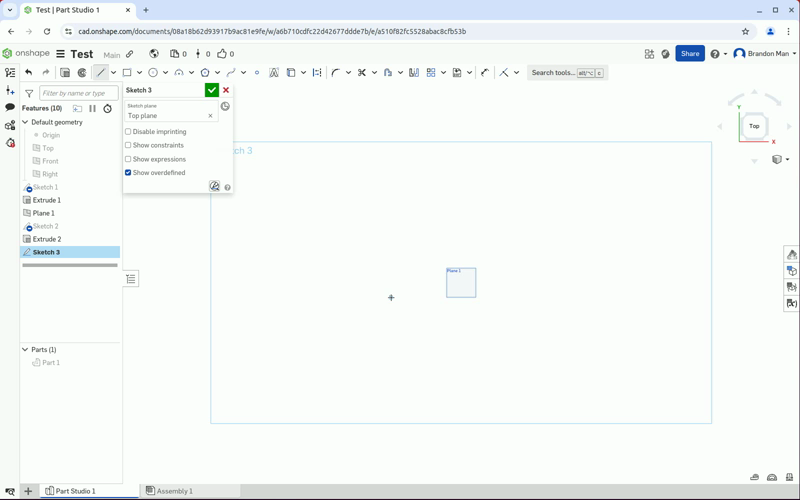
mouse_move(421, 297)
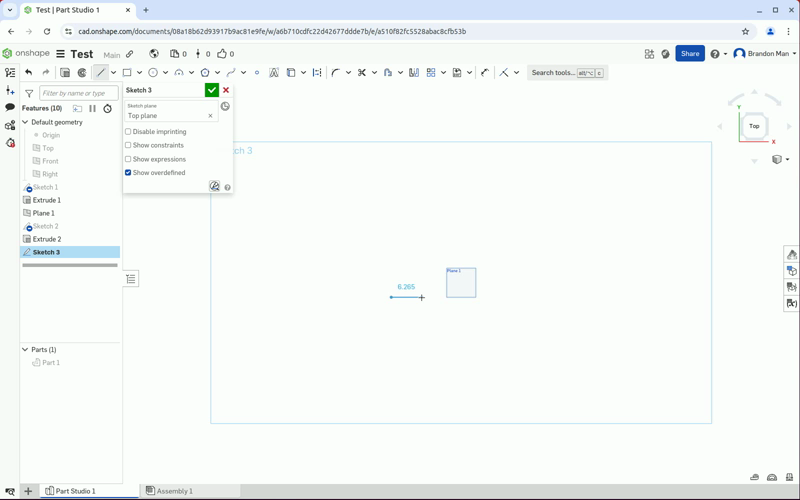
mouse_move(437, 297)
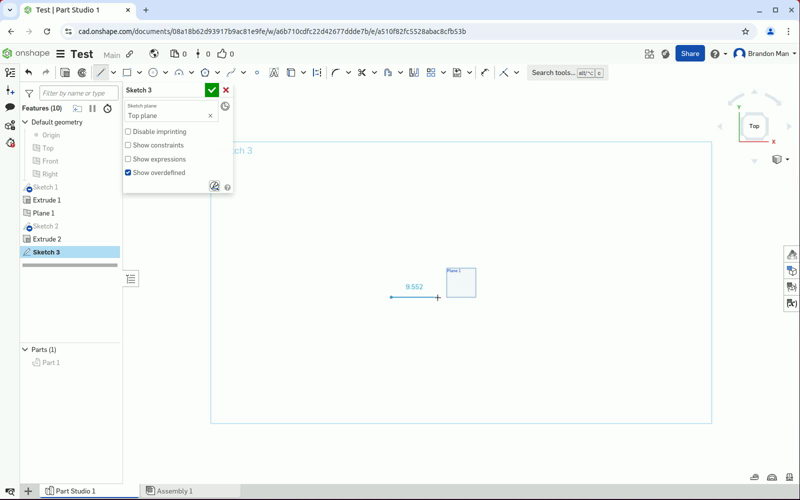
click(437, 297)
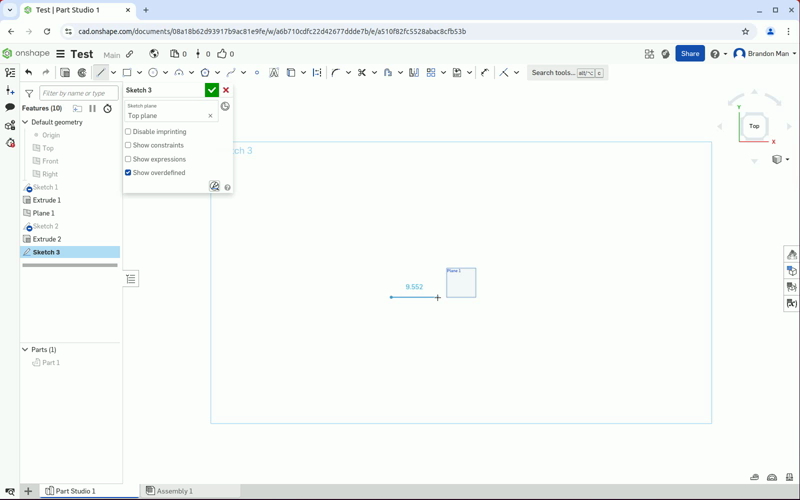
key_up(shift)
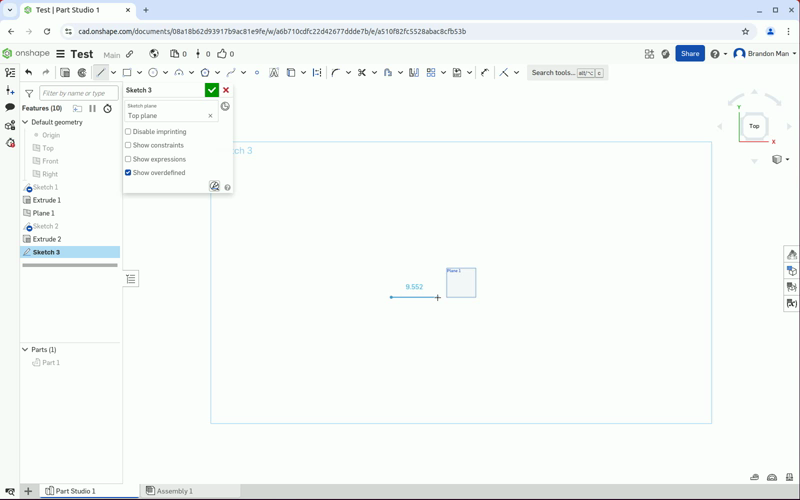
key_down(shift)
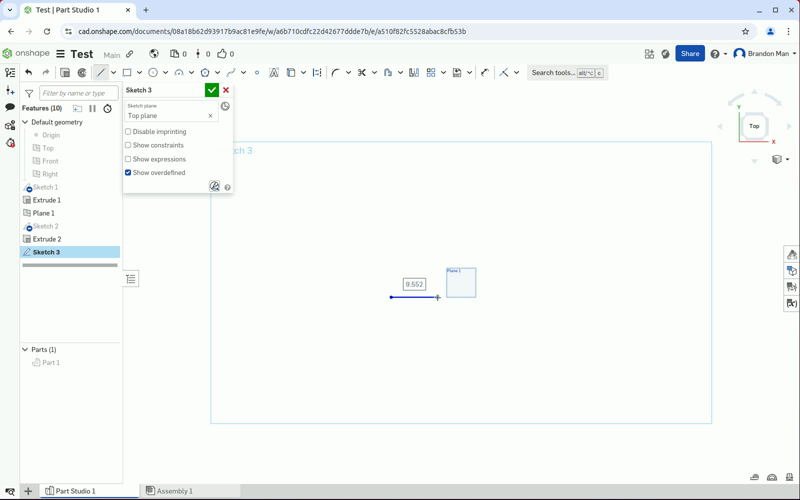
mouse_move(467, 297)
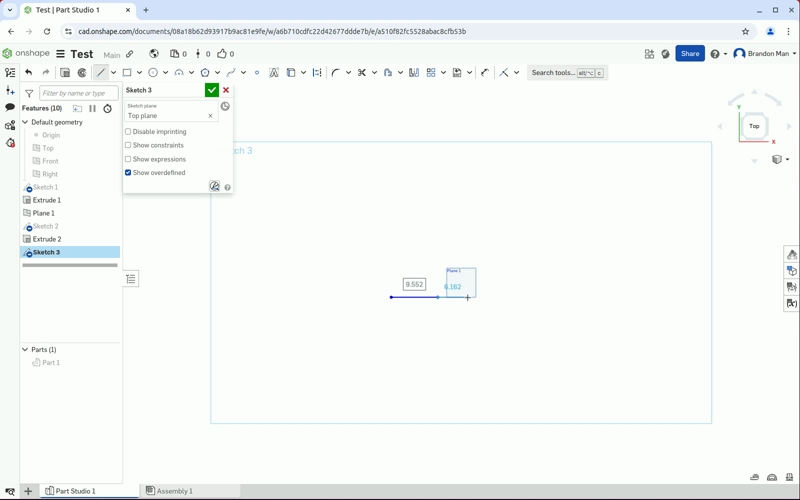
mouse_move(437, 250)
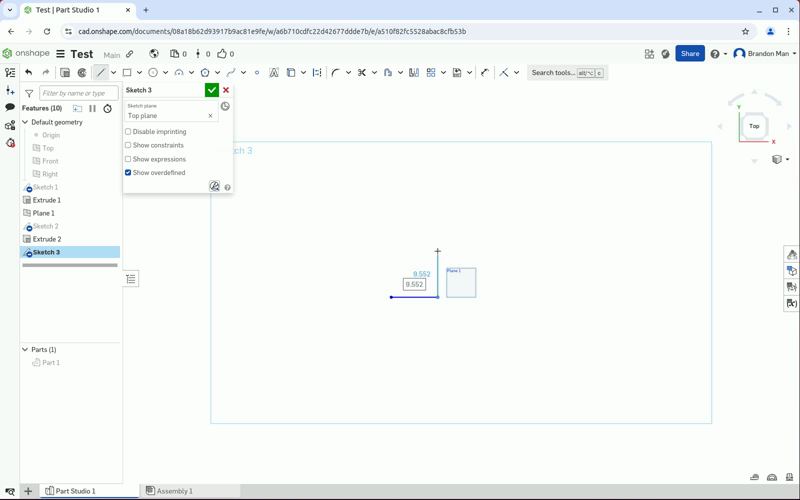
click(437, 250)
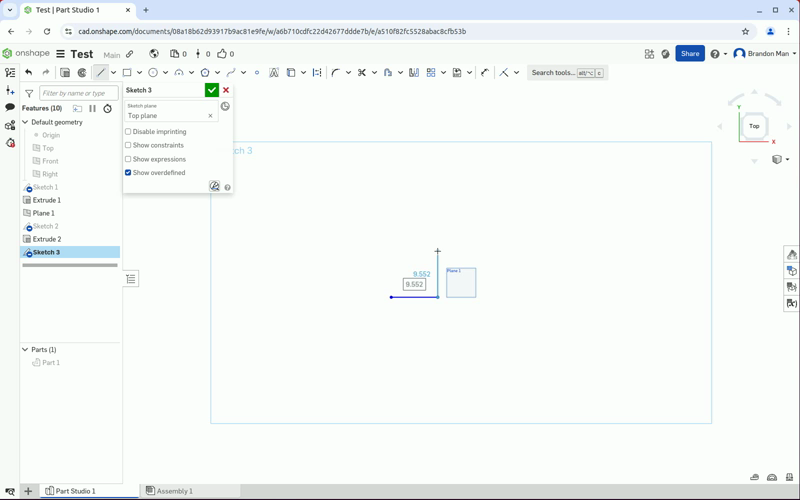
key_up(shift)
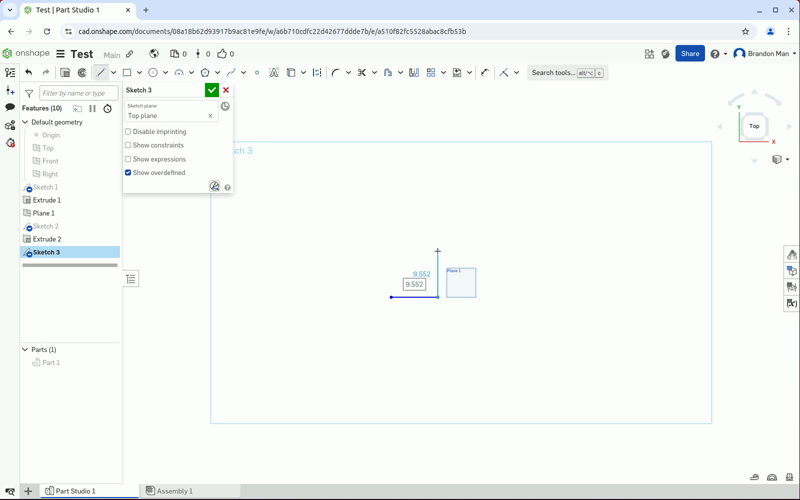
key_down(shift)
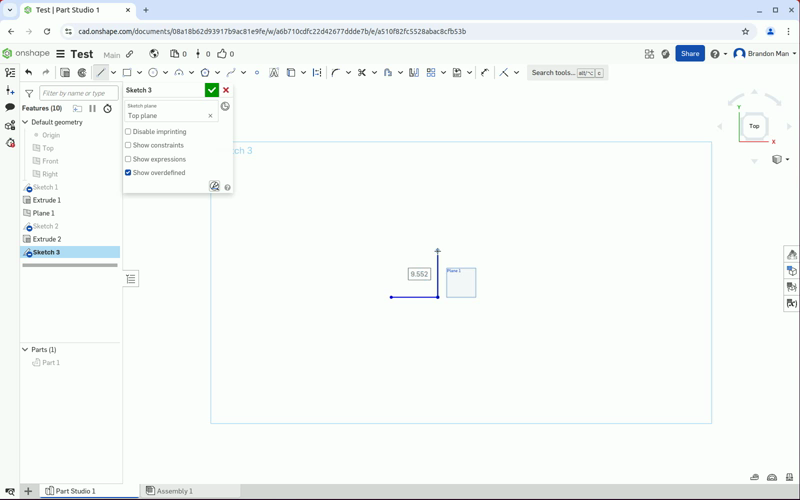
mouse_move(467, 250)
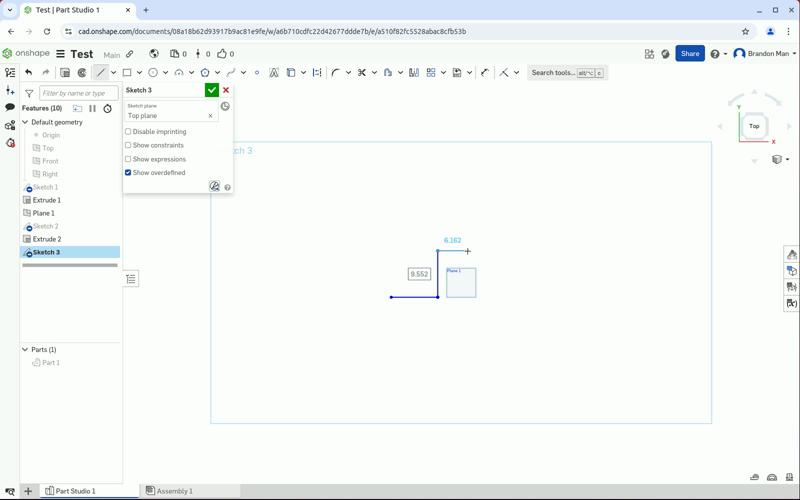
mouse_move(391, 250)
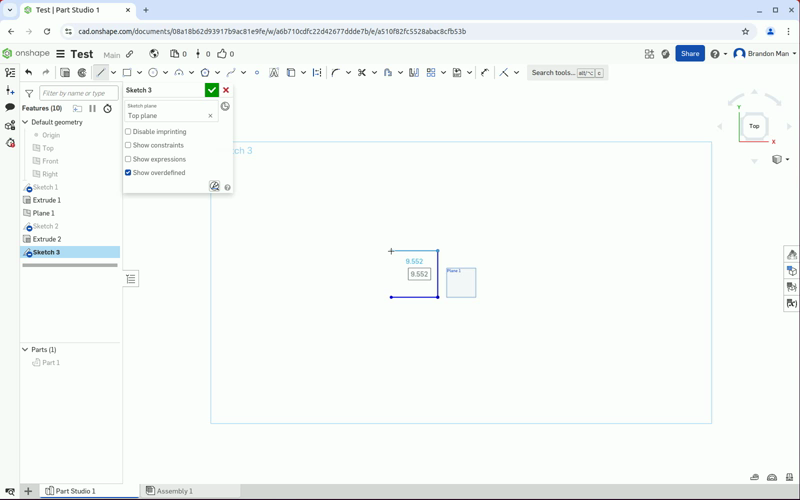
click(391, 250)
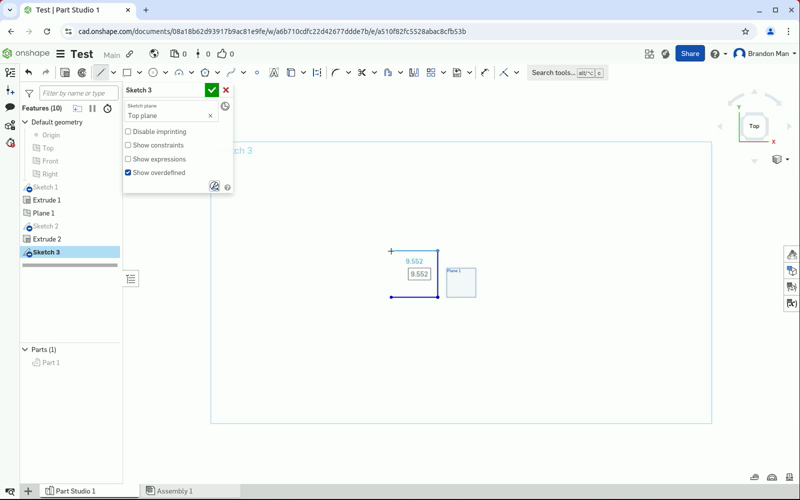
key_up(shift)
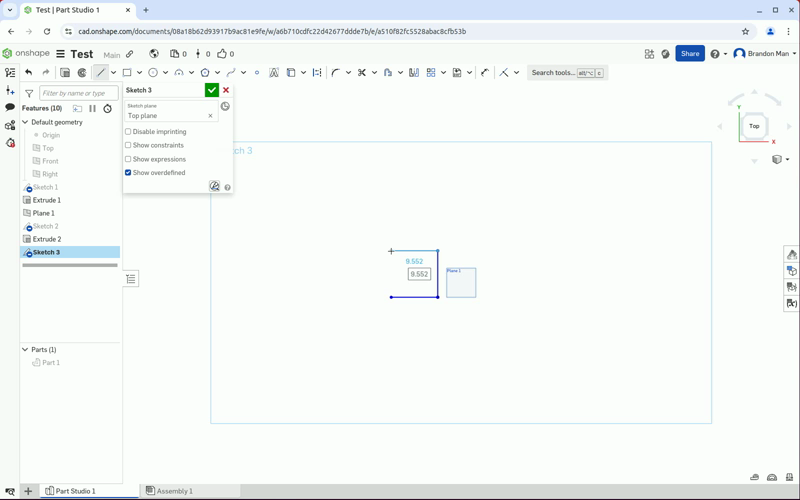
mouse_move(421, 250)
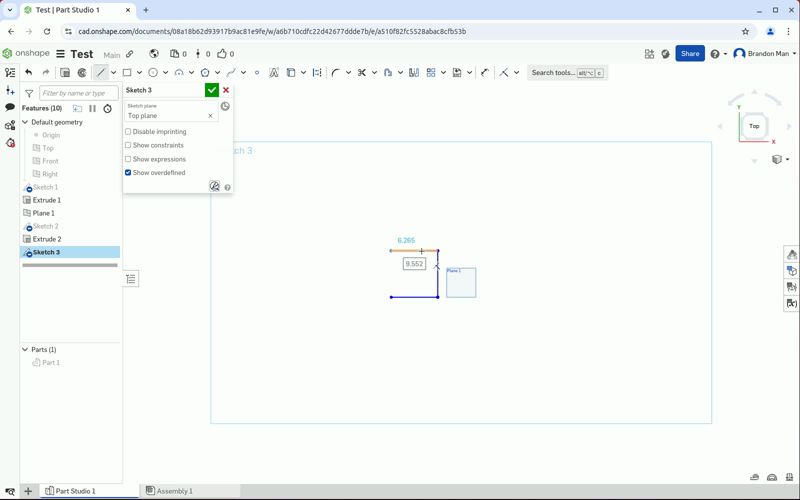
key_down(shift)
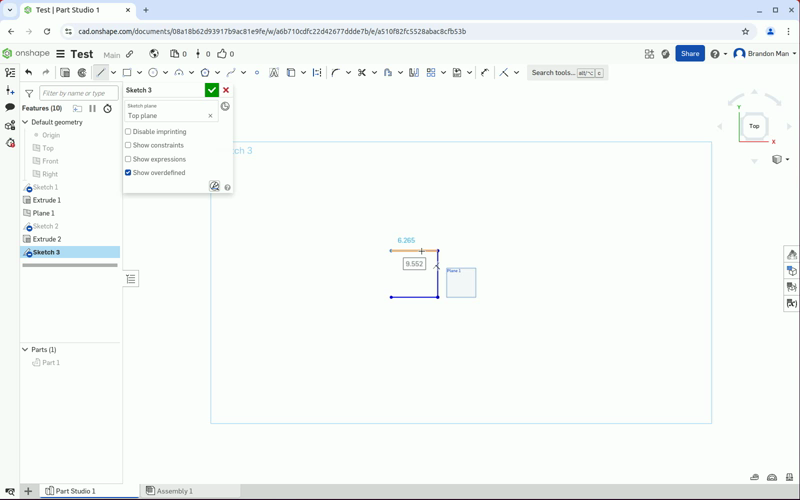
mouse_move(391, 297)
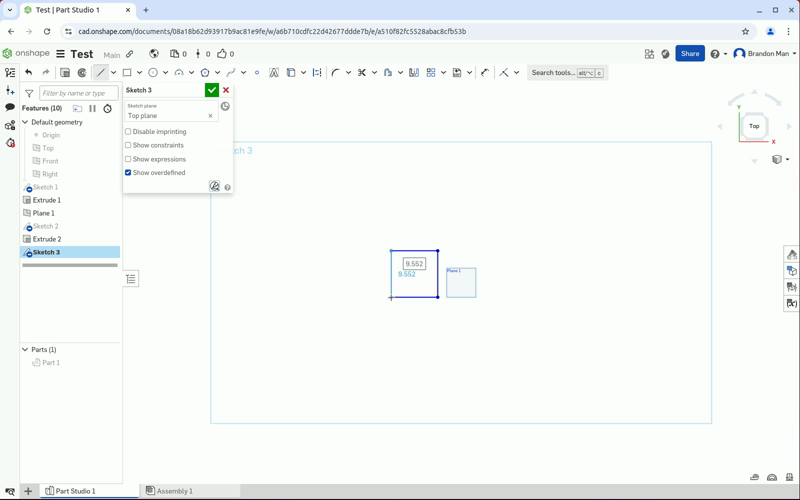
key_up(shift)
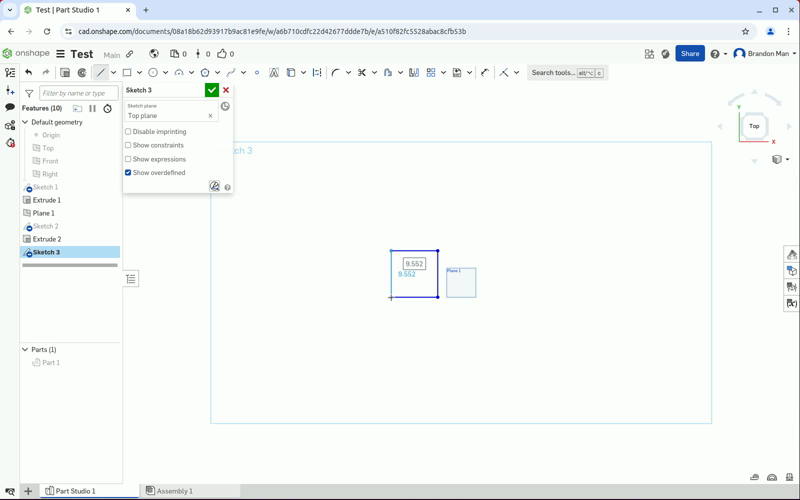
click(391, 297)
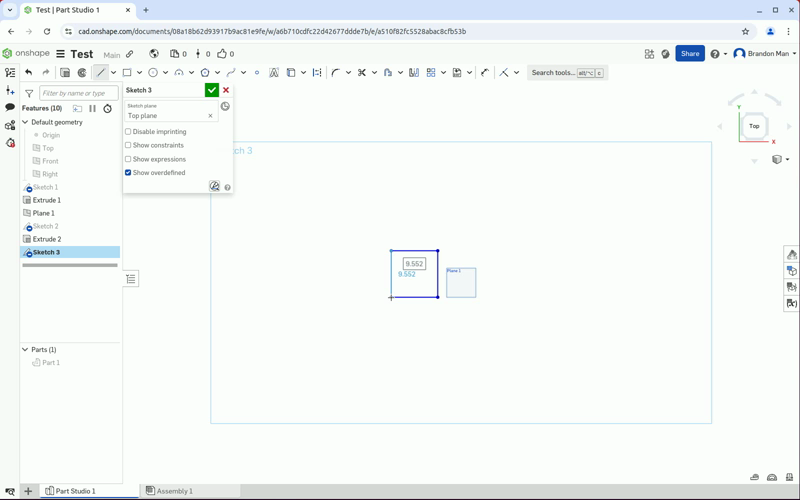
key(esc)
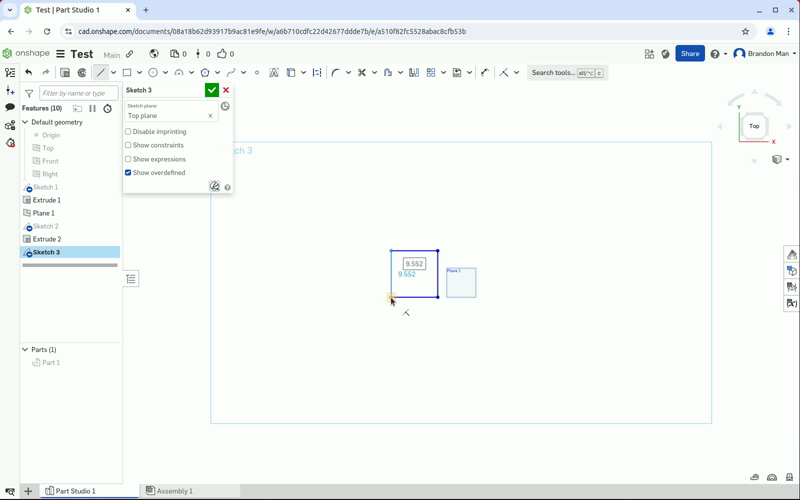
mouse_move(393, 268)
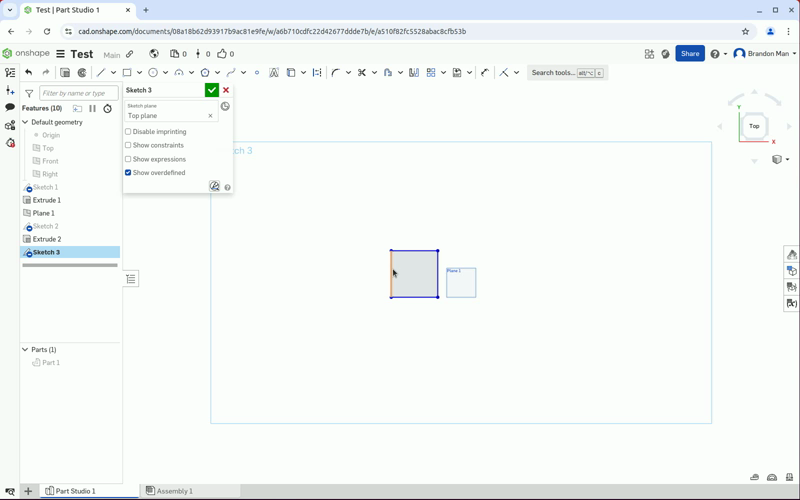
click(393, 268)
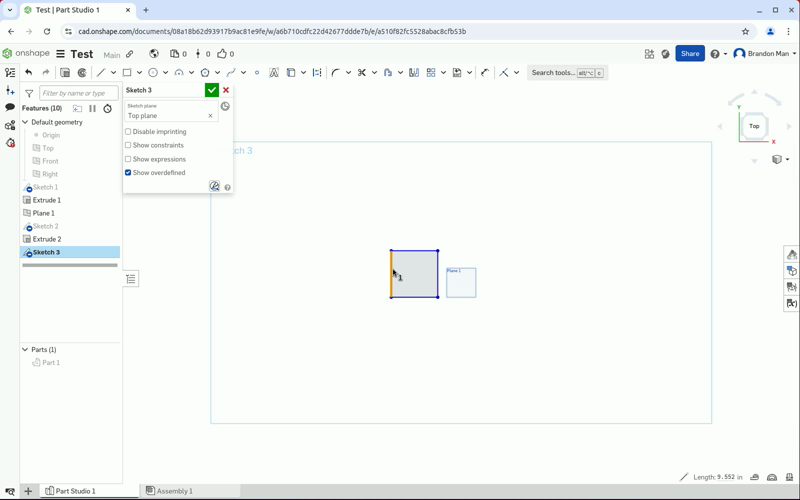
mouse_move(73, 352)
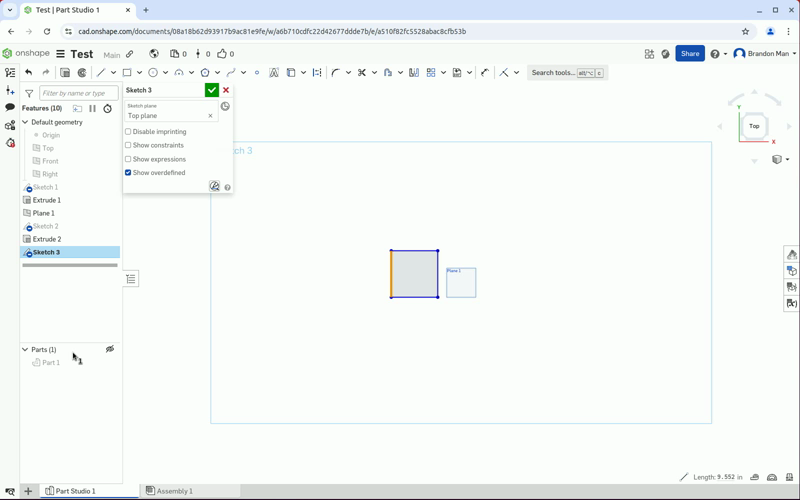
key(shift+y)
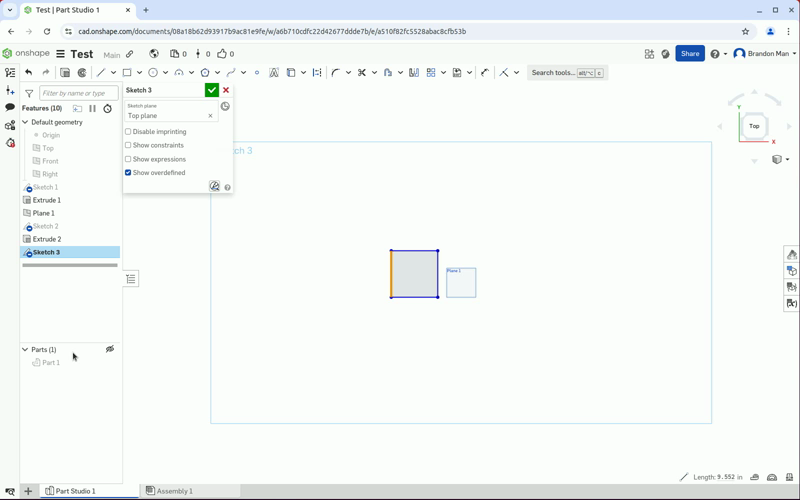
key(shift+e)
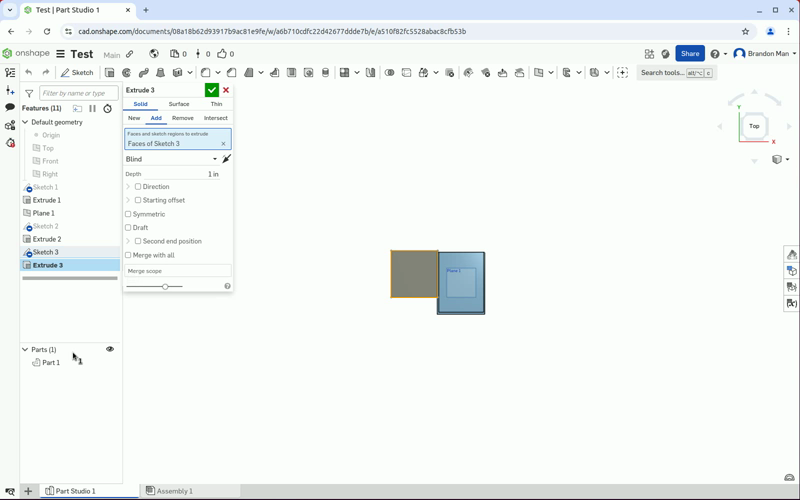
mouse_move(143, 106)
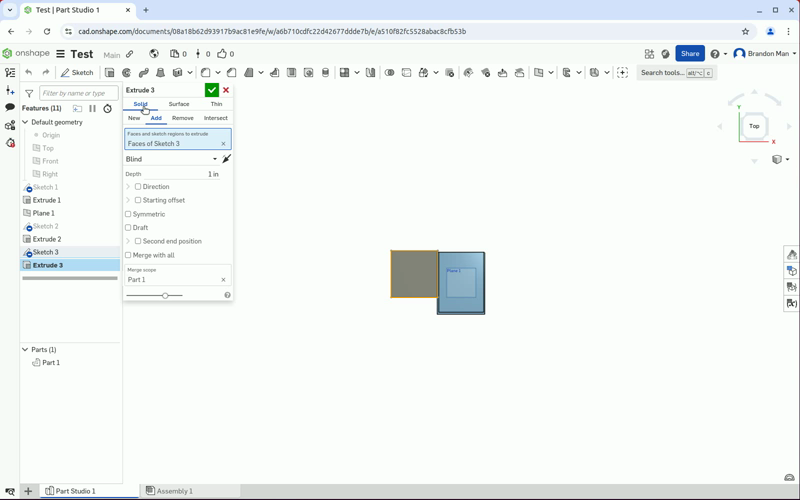
click(143, 106)
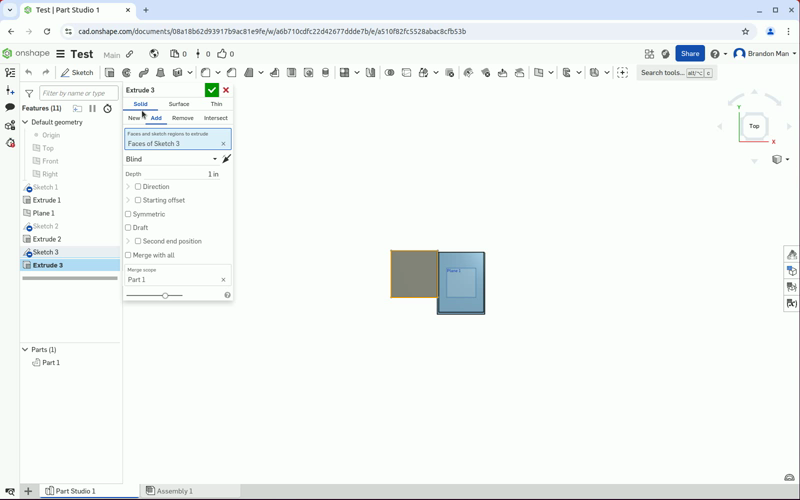
mouse_move(137, 120)
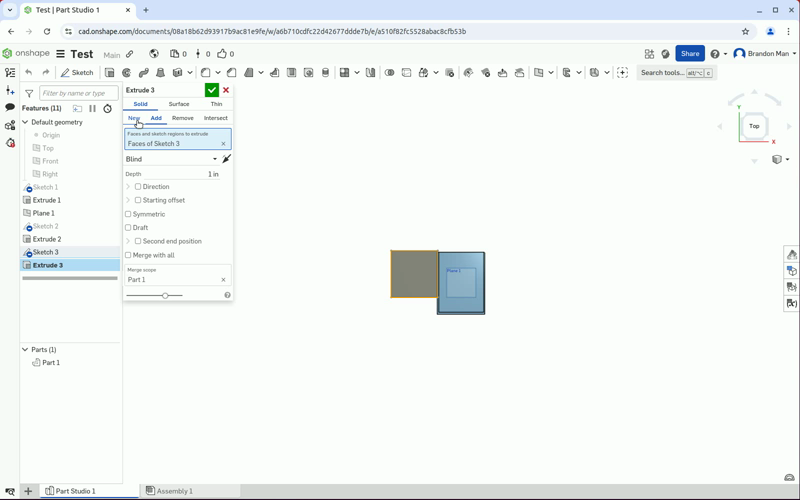
click(137, 120)
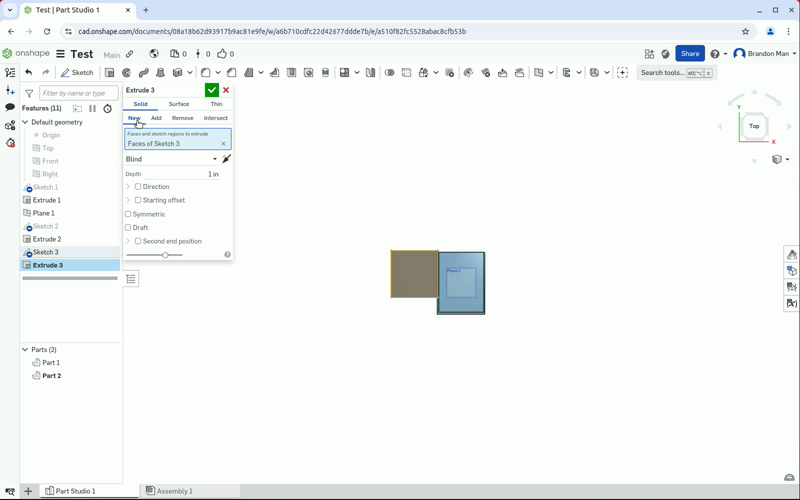
key(tab, 4)
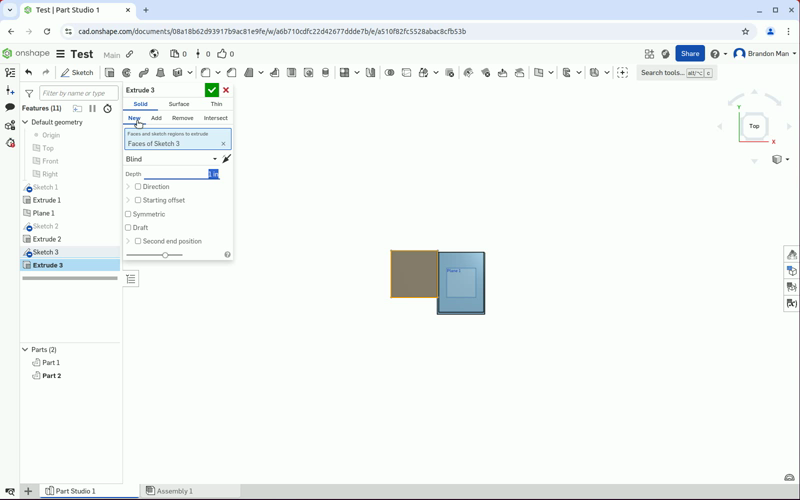
text(6.981)
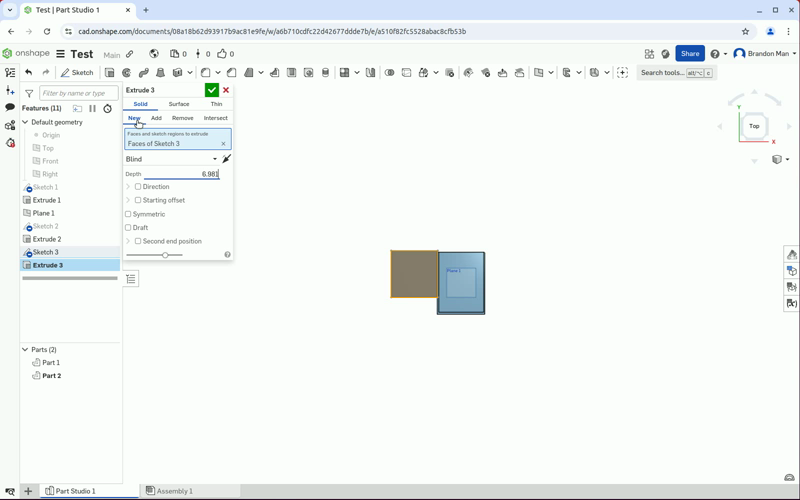
key(enter)
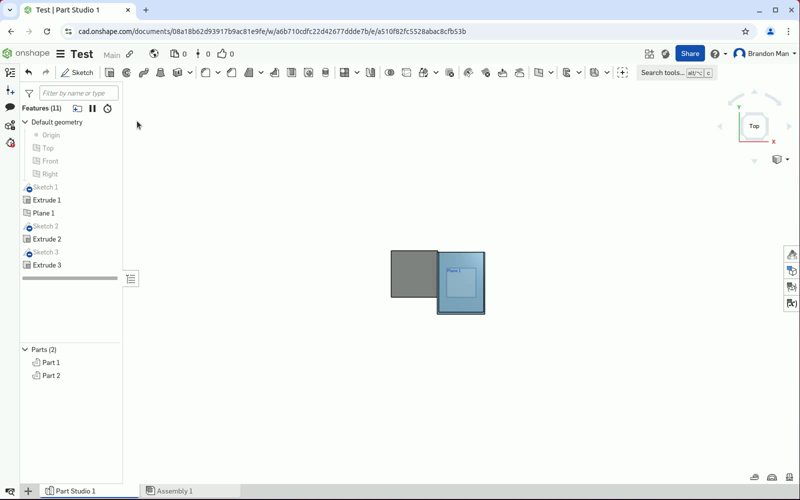
key(shift+h)
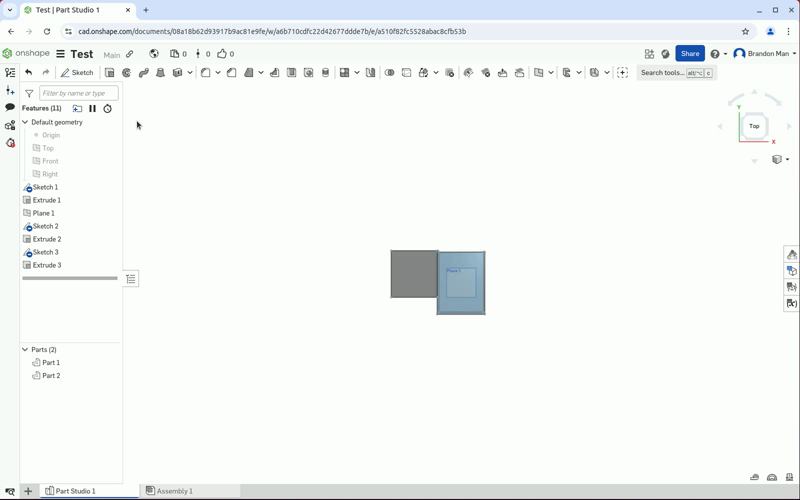
key(shift+h)
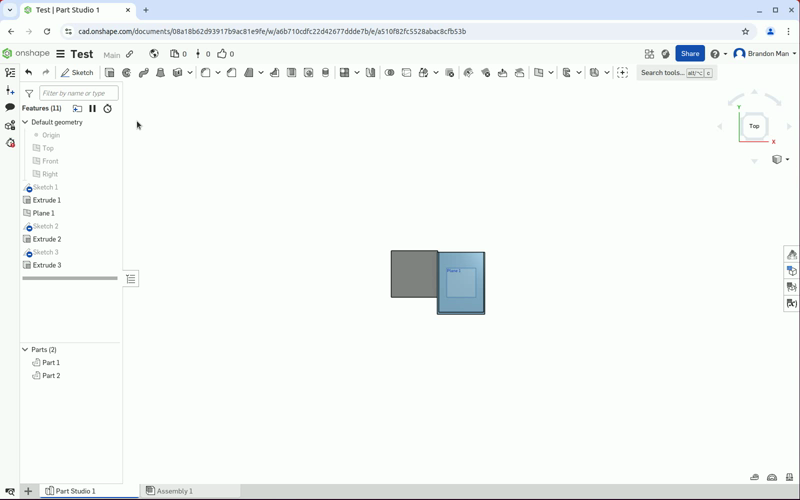
mouse_move(73, 189)
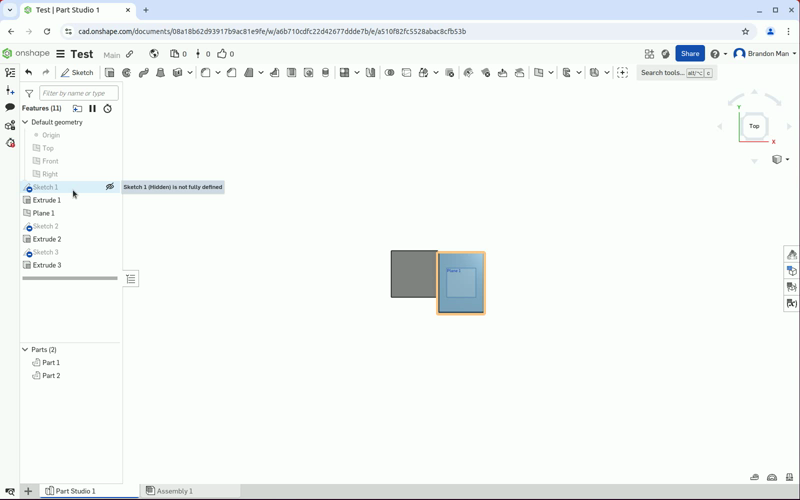
click(73, 189)
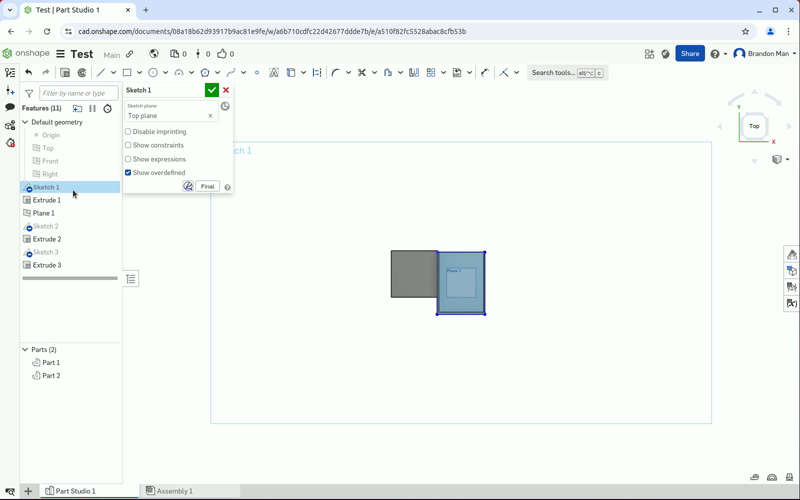
mouse_move(229, 92)
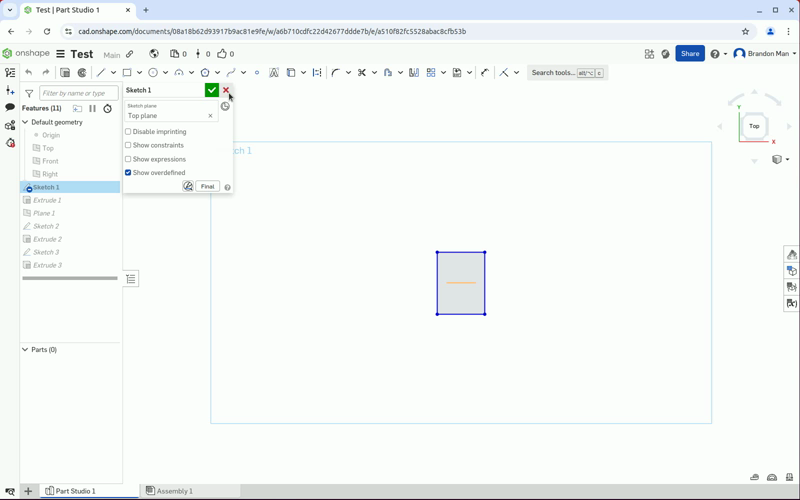
click(229, 92)
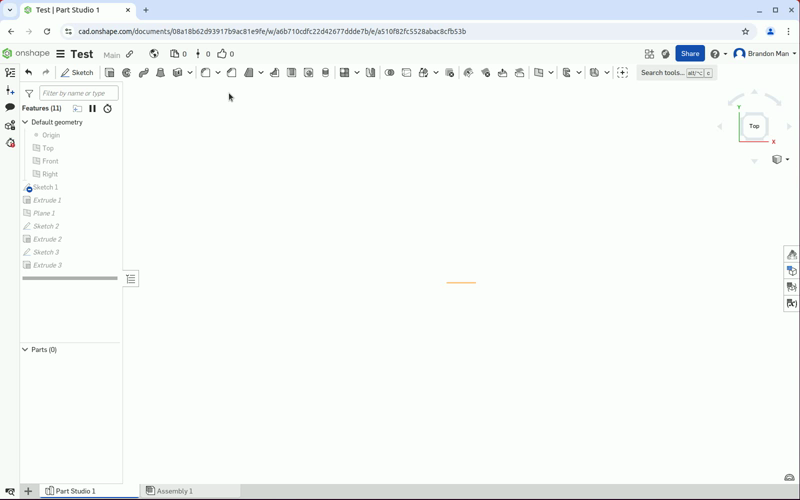
mouse_move(541, 75)
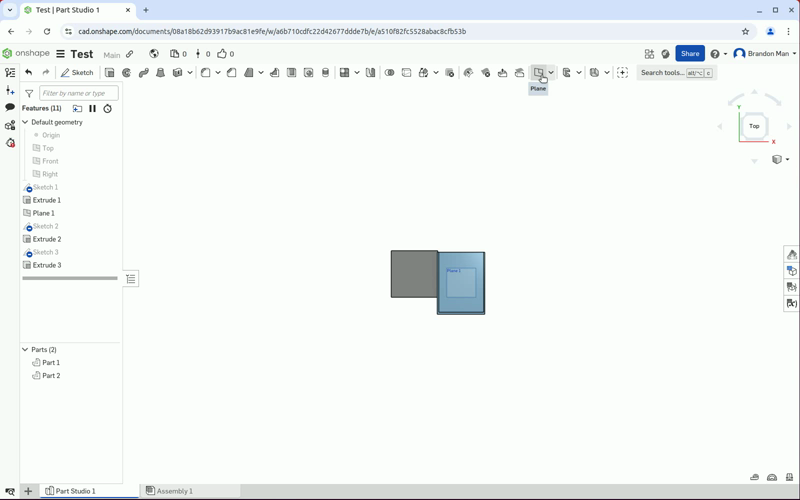
click(541, 75)
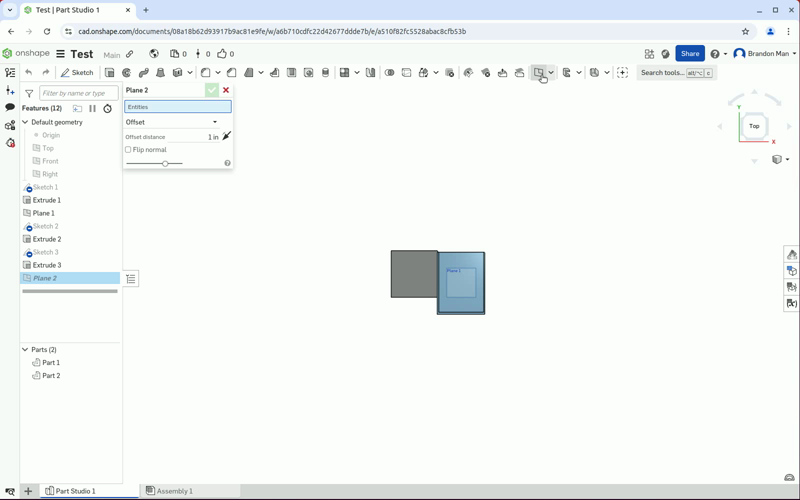
mouse_move(73, 150)
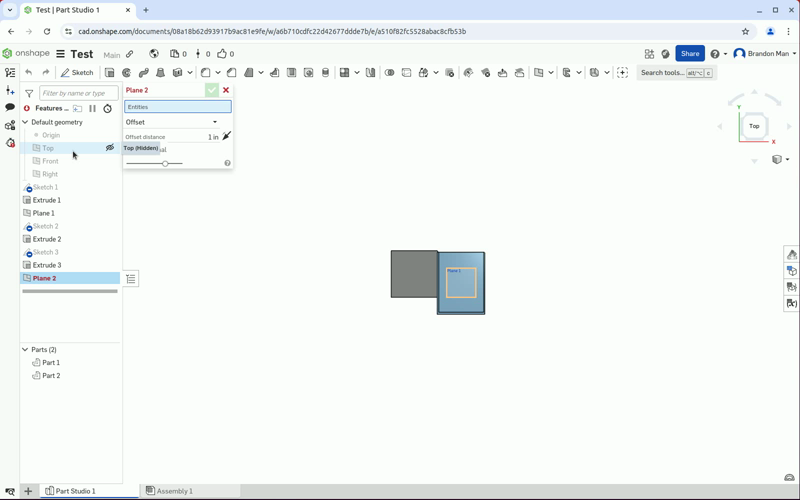
click(73, 150)
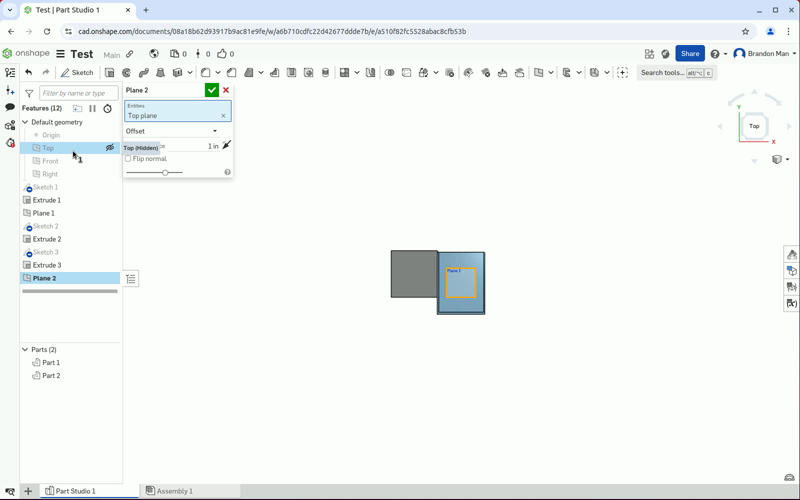
key(tab, 2)
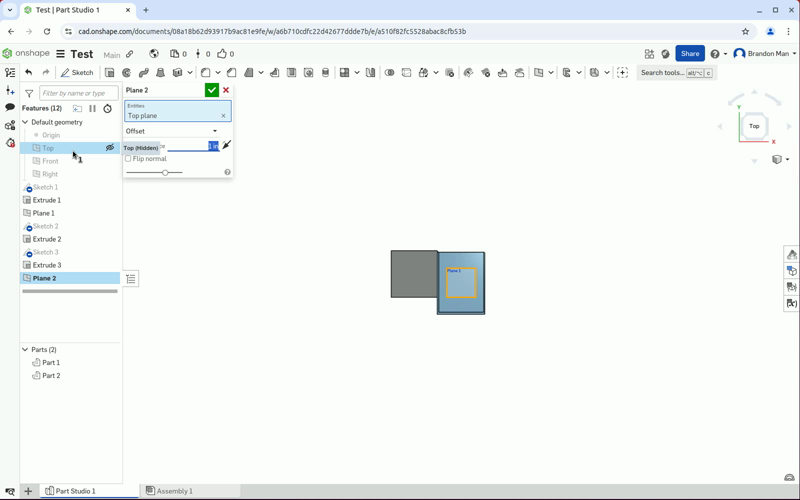
text(6.994)
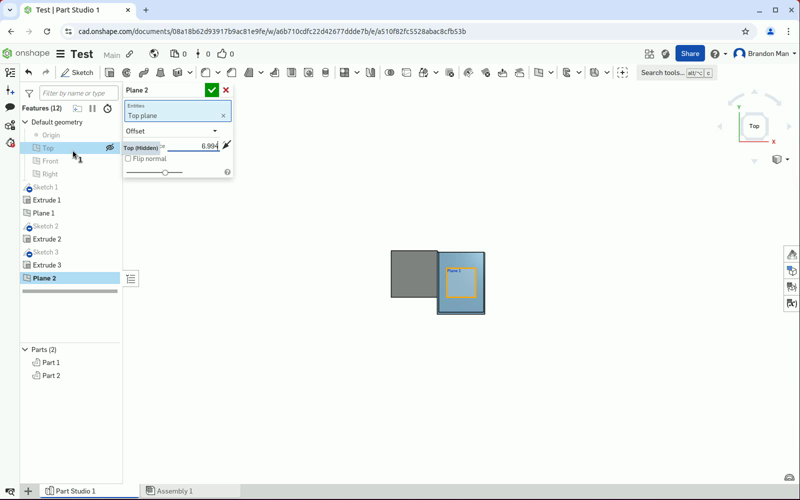
key(enter, 2)
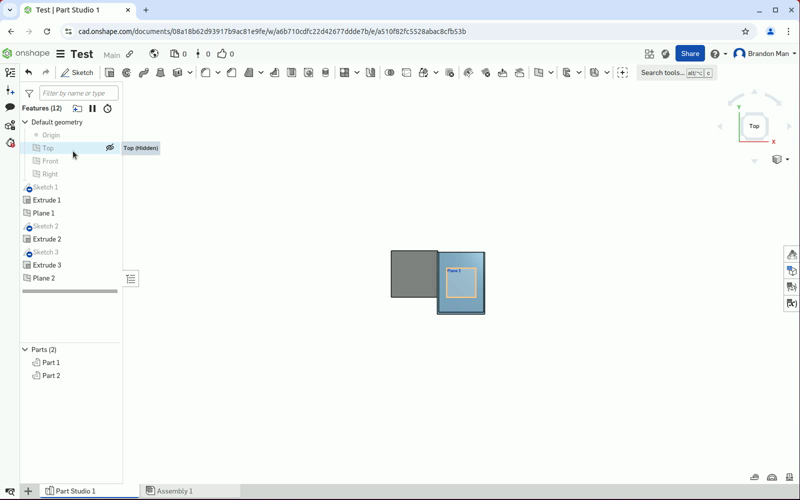
key(shift+s)
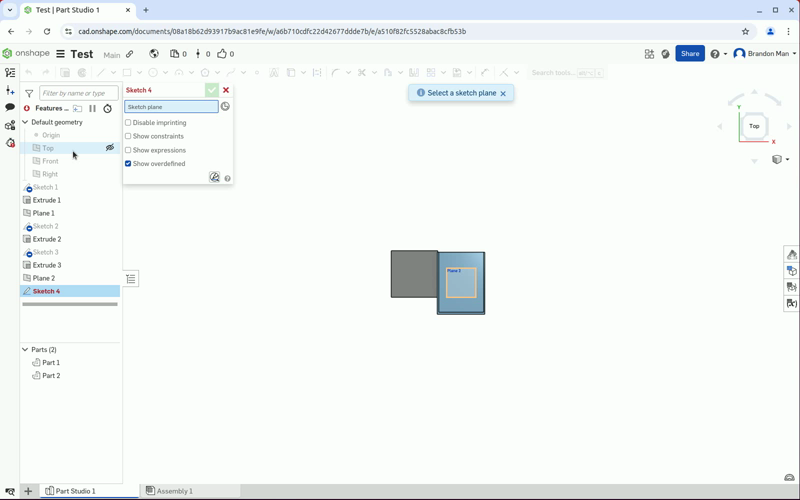
mouse_move(73, 280)
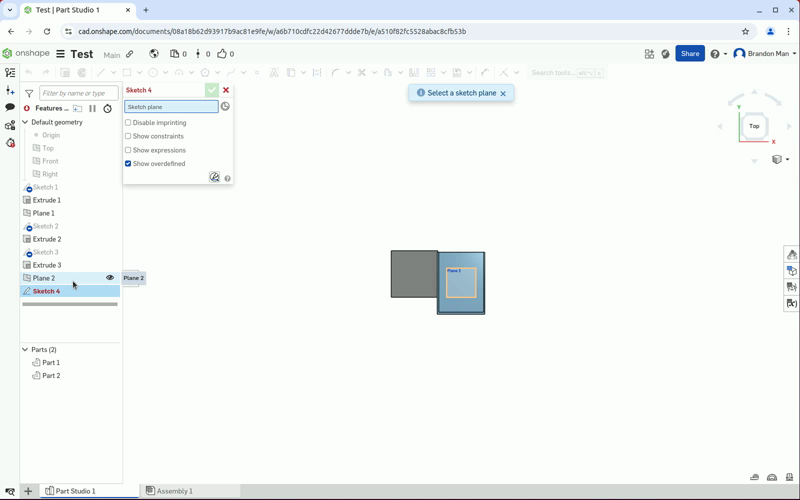
click(73, 280)
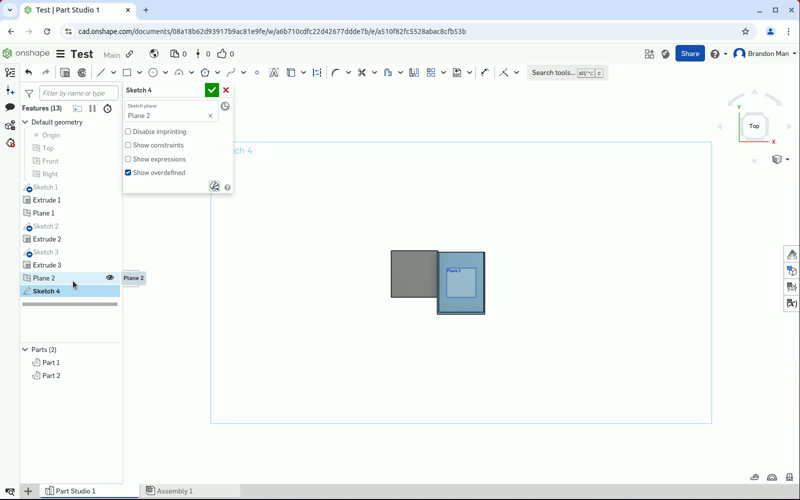
mouse_move(73, 352)
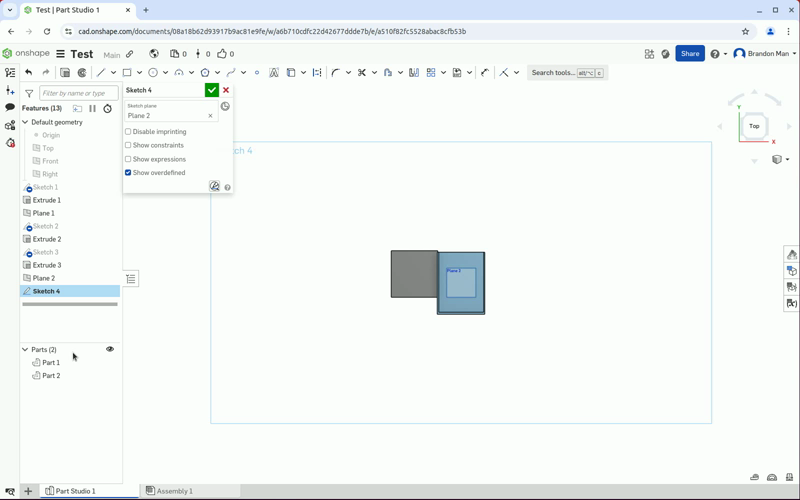
key(y)
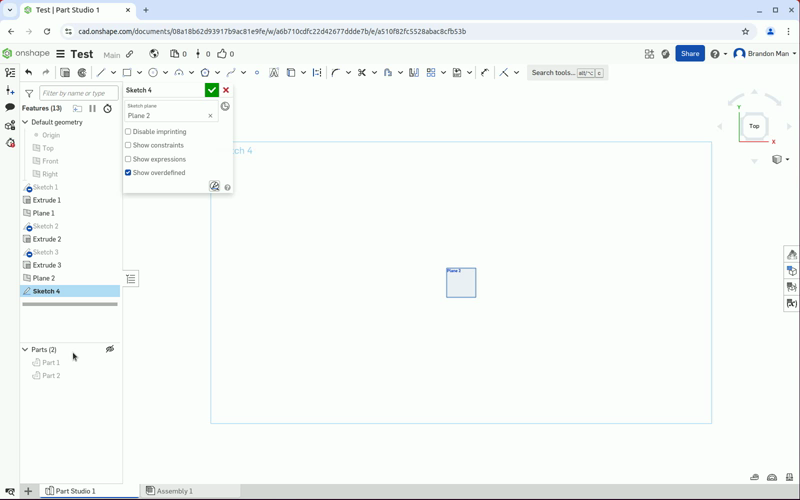
key(l)
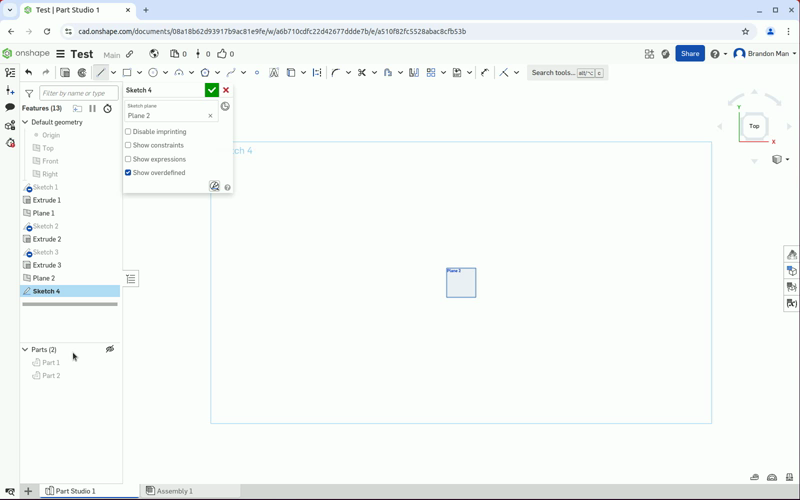
key_down(shift)
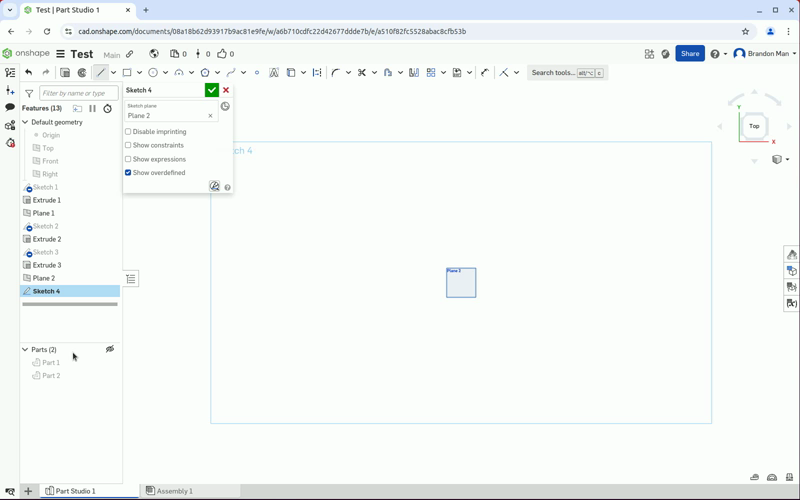
mouse_move(393, 294)
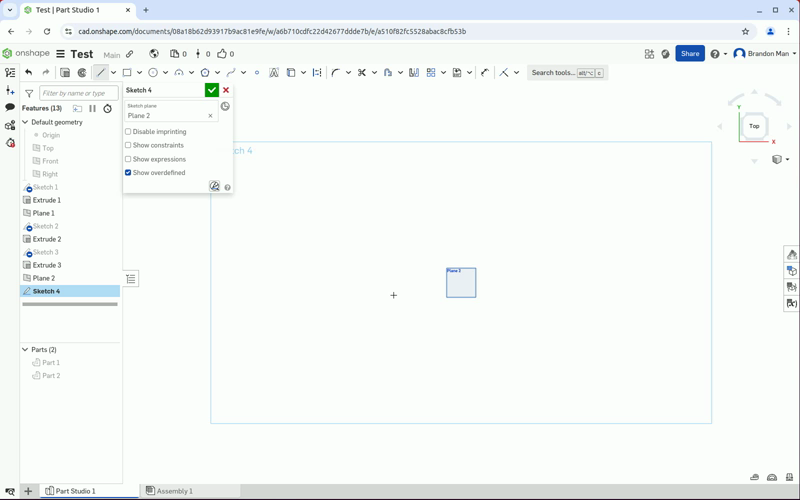
click(393, 294)
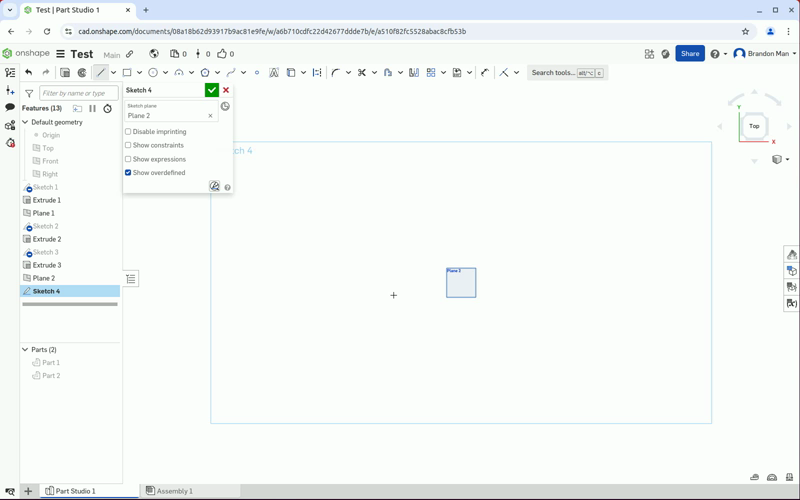
key_up(shift)
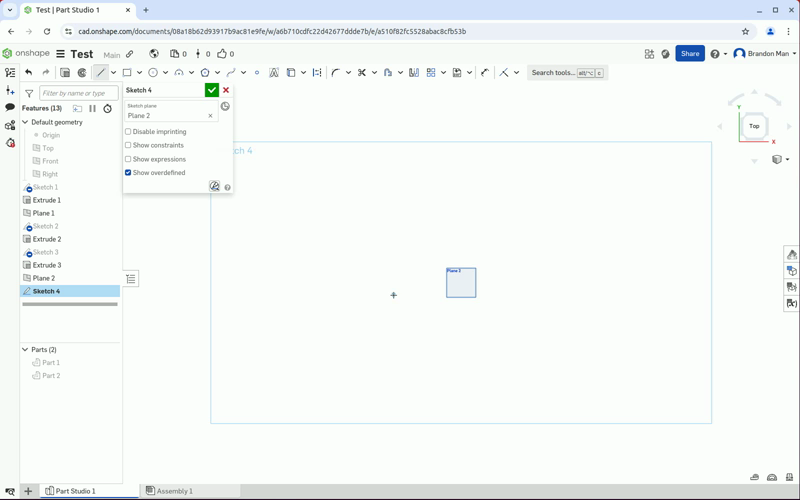
key_down(shift)
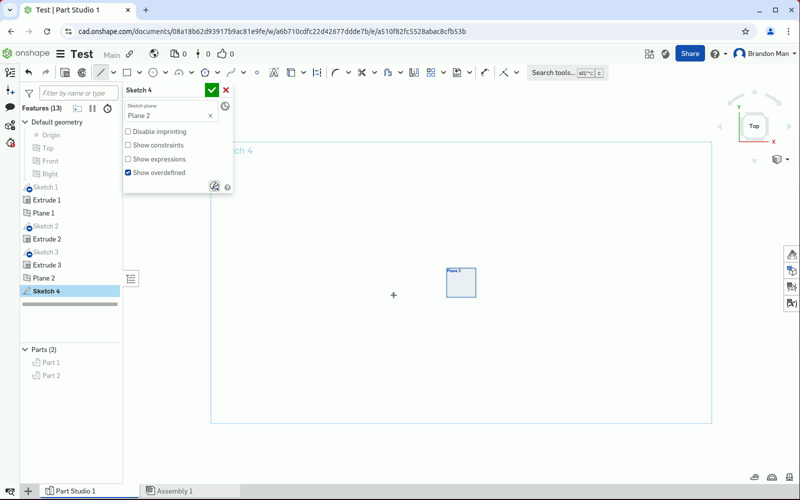
mouse_move(423, 294)
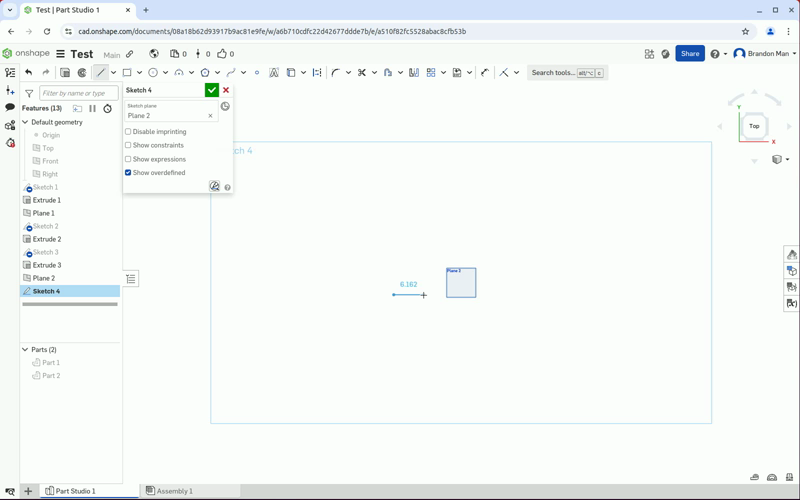
mouse_move(434, 294)
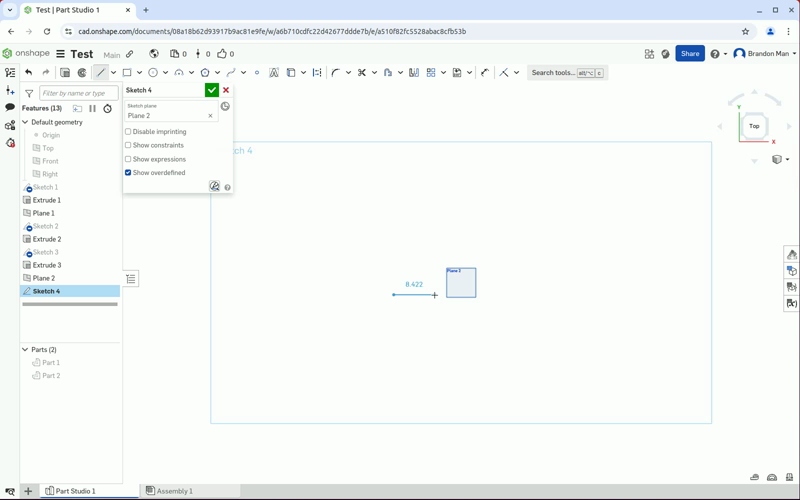
click(434, 294)
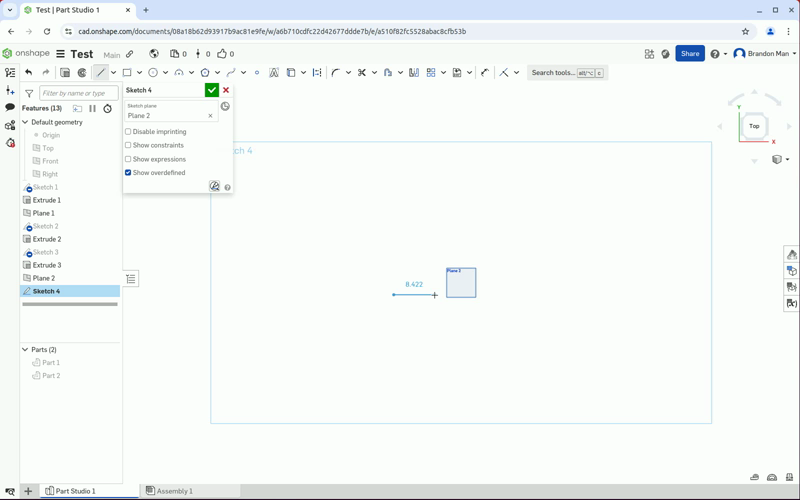
key_up(shift)
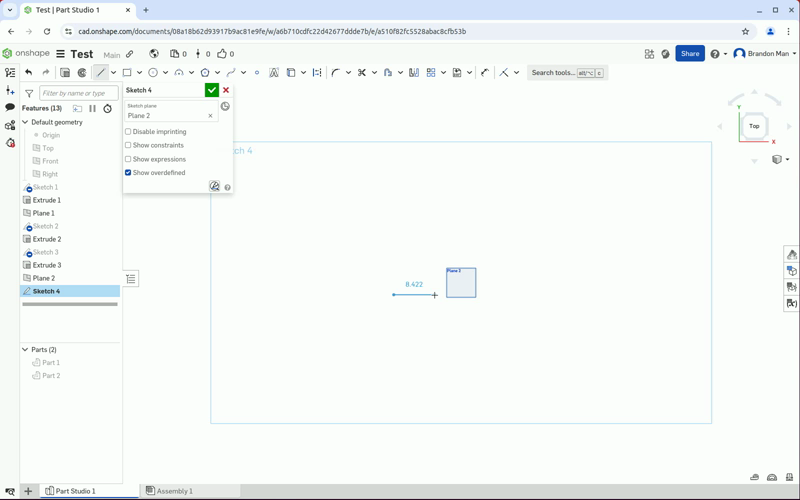
key_down(shift)
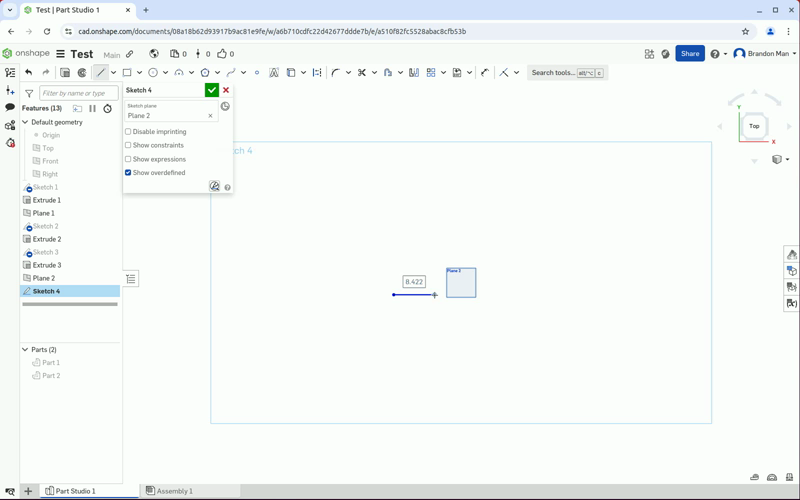
mouse_move(464, 294)
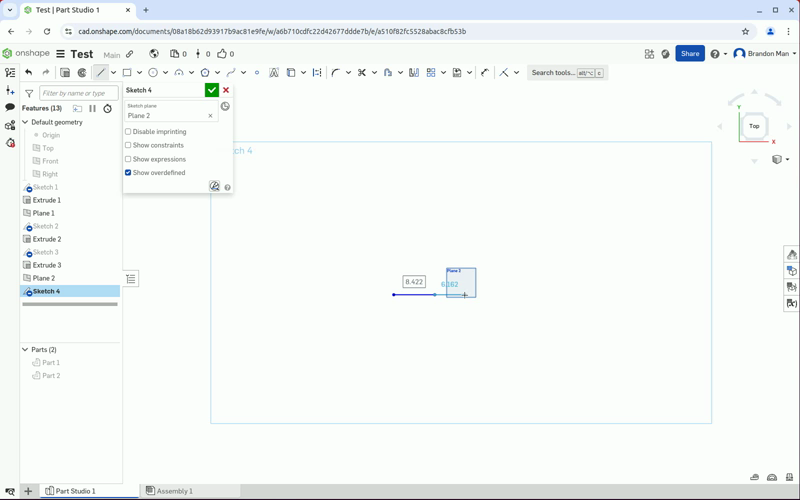
mouse_move(434, 254)
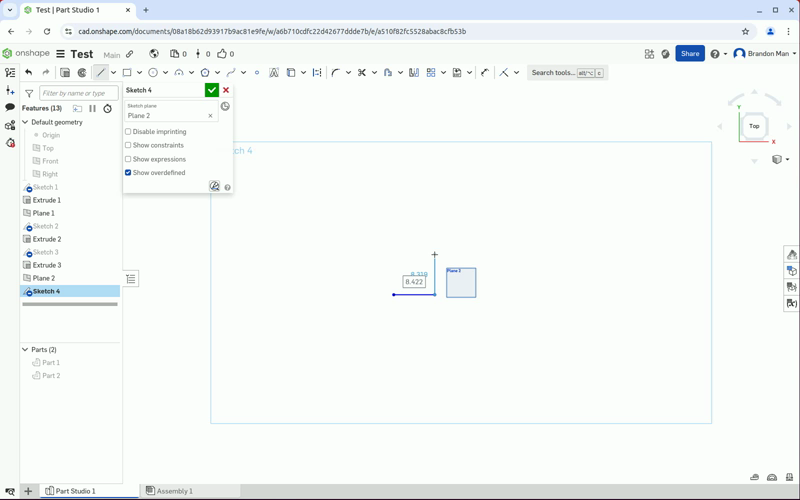
click(434, 254)
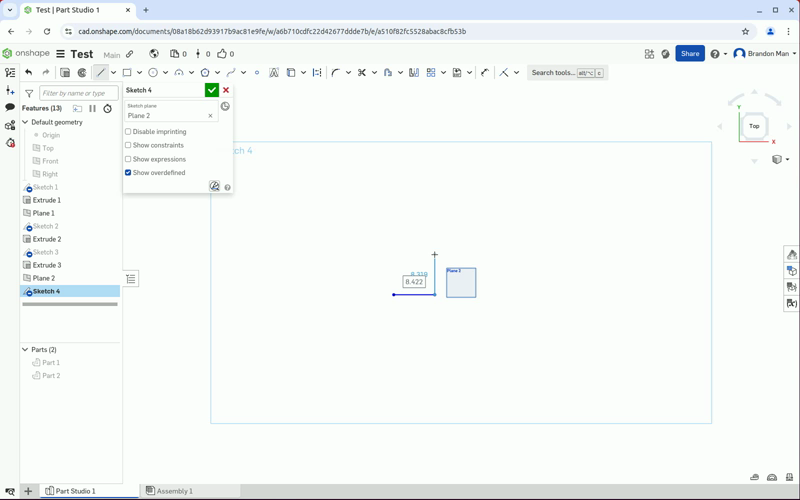
key_up(shift)
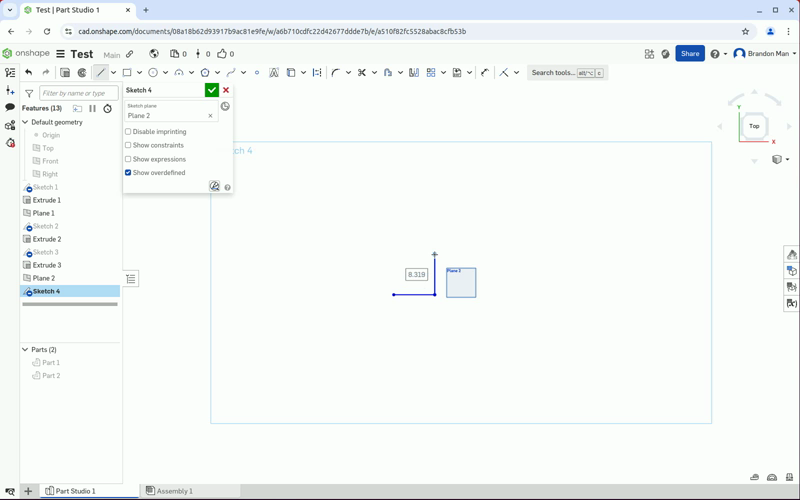
key_down(shift)
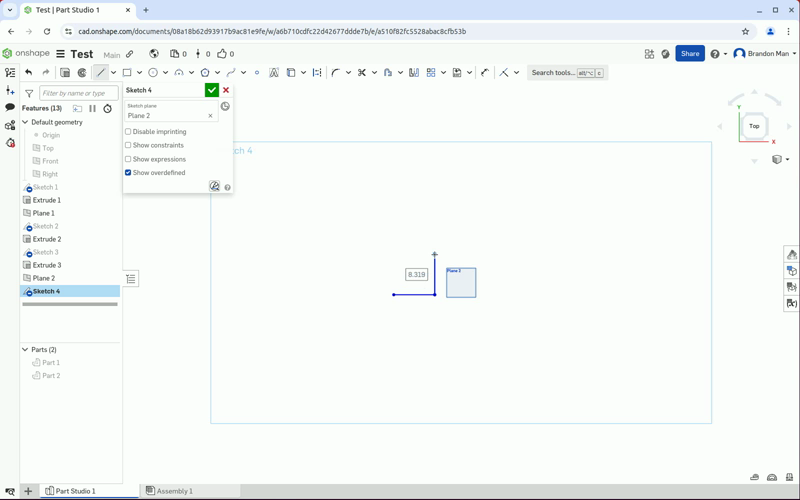
mouse_move(464, 254)
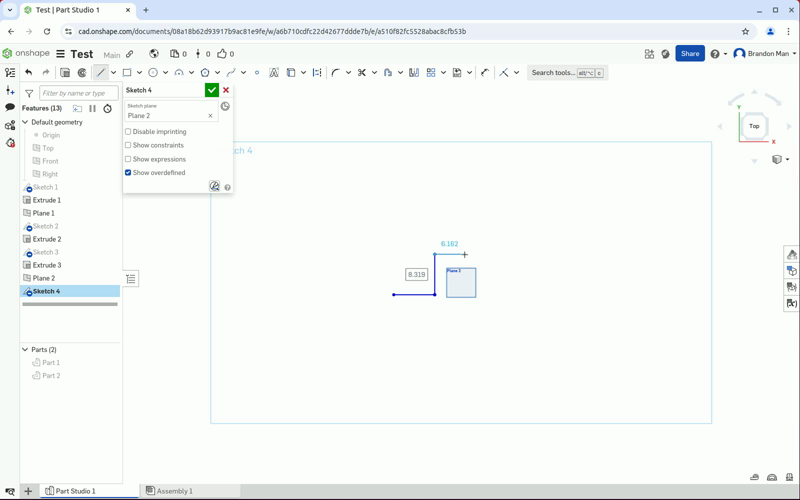
mouse_move(393, 254)
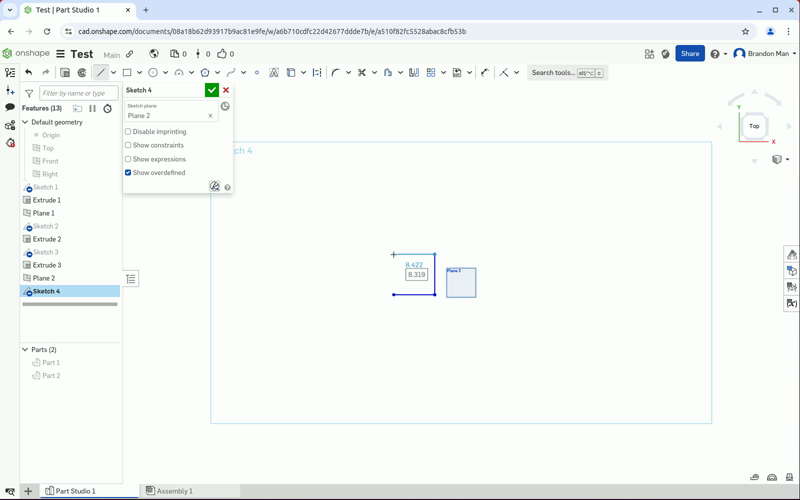
click(393, 254)
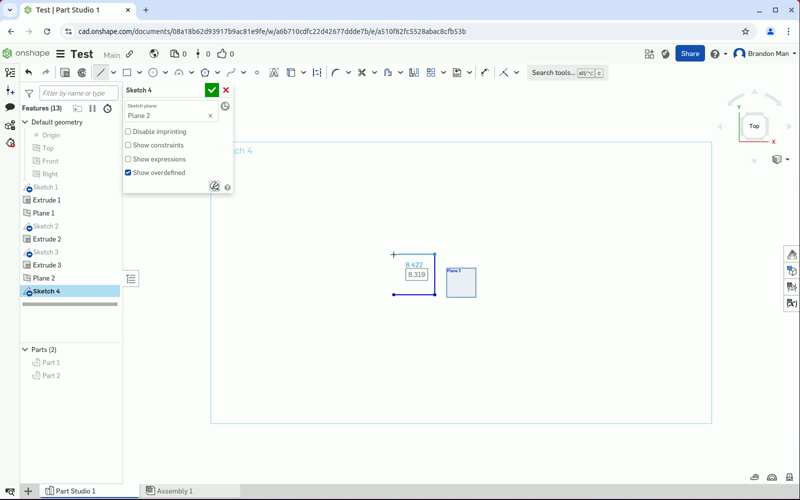
key_up(shift)
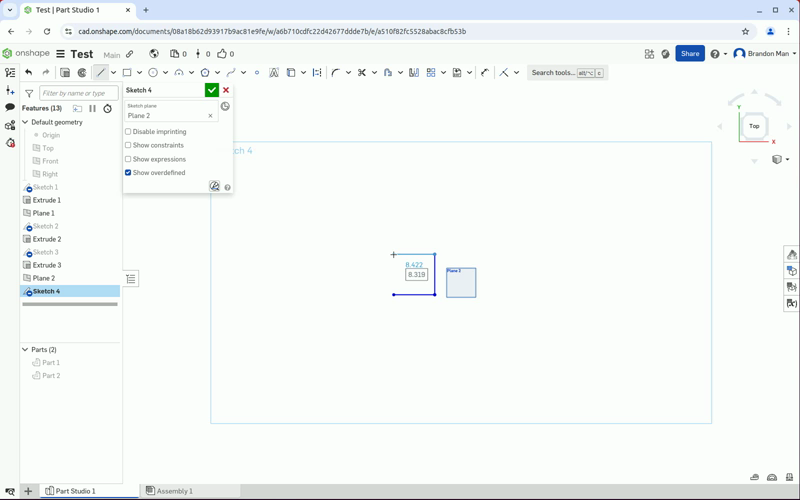
mouse_move(423, 254)
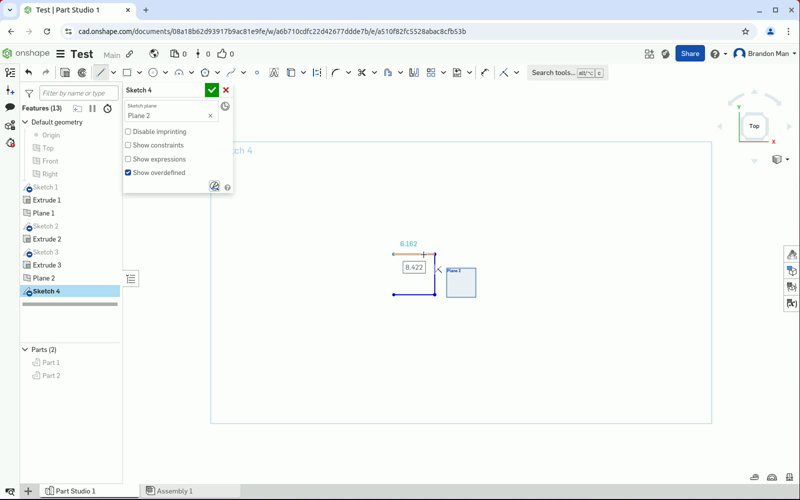
key_down(shift)
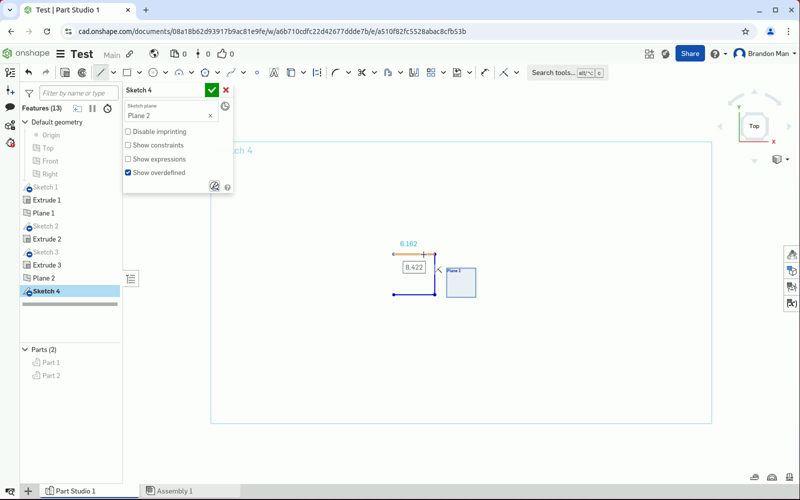
mouse_move(393, 294)
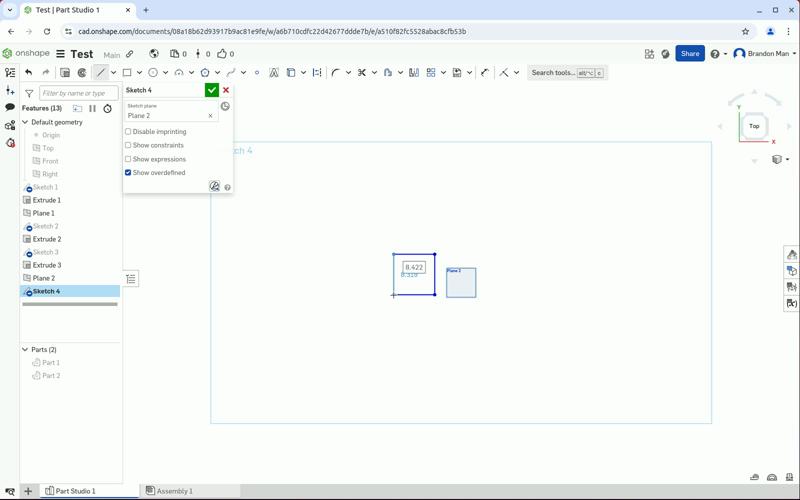
key_up(shift)
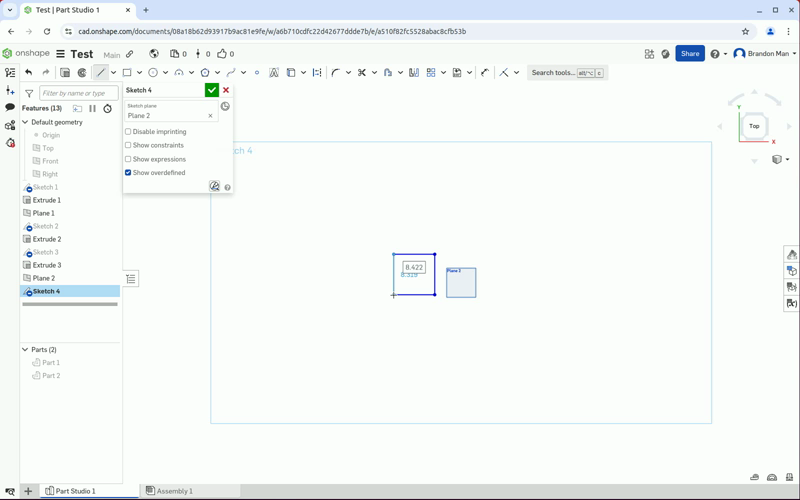
click(393, 294)
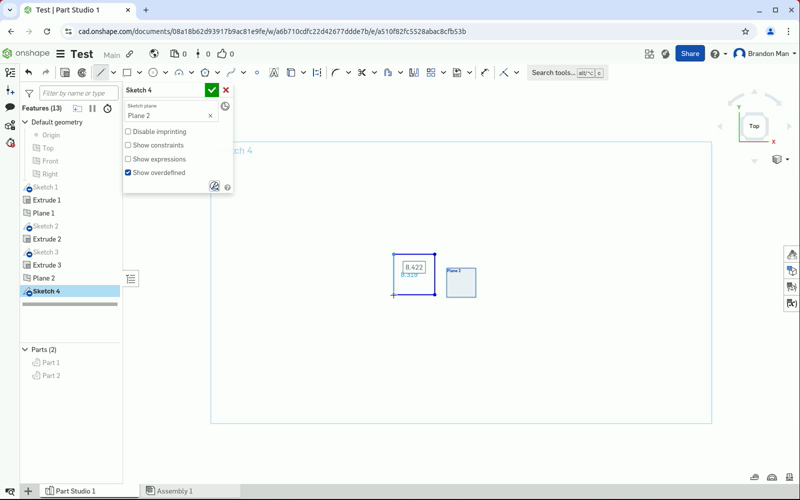
key(esc)
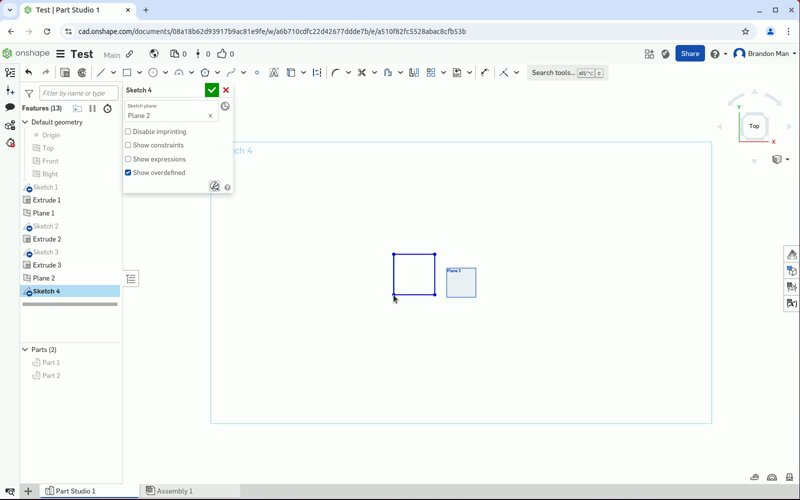
mouse_move(397, 258)
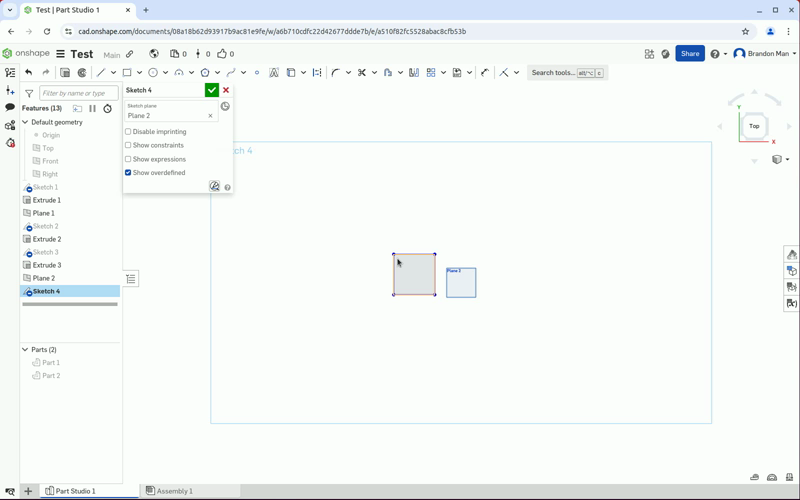
scroll(6)
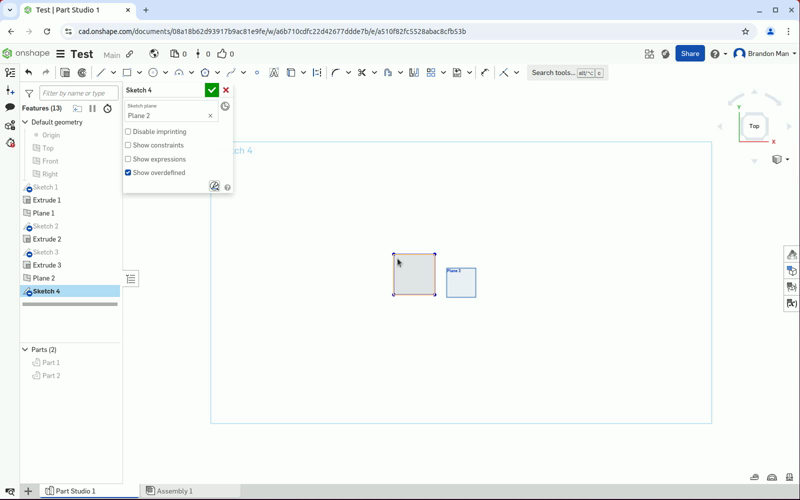
scroll(6)
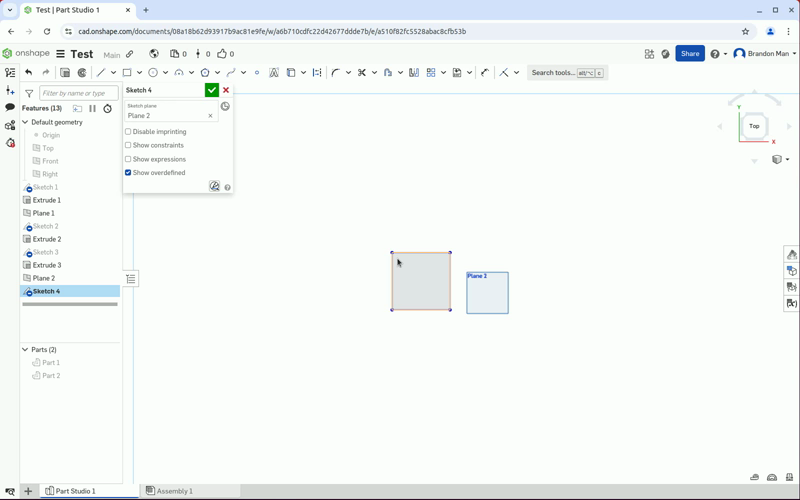
scroll(6)
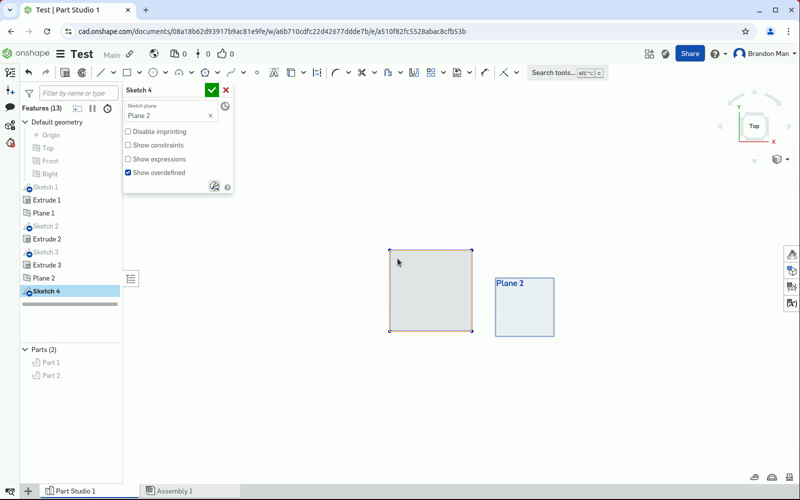
scroll(6)
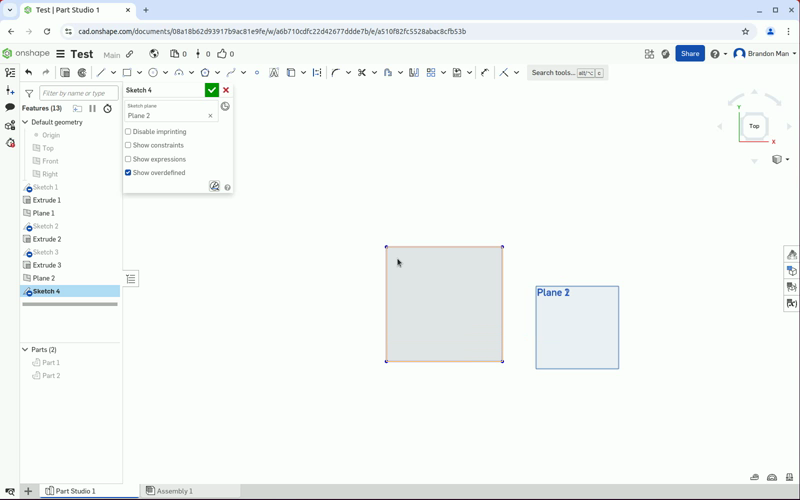
scroll(6)
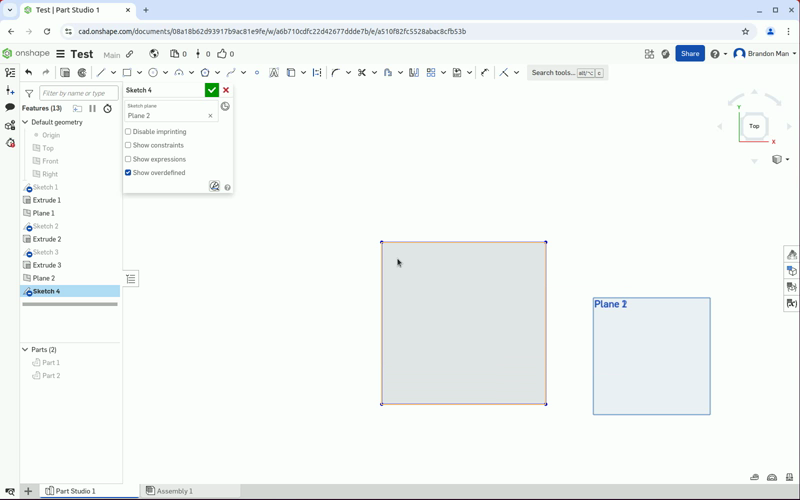
scroll(6)
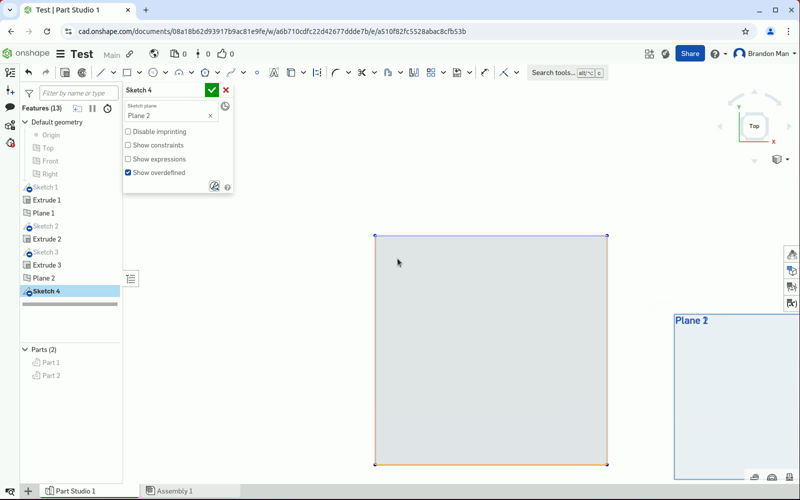
scroll(6)
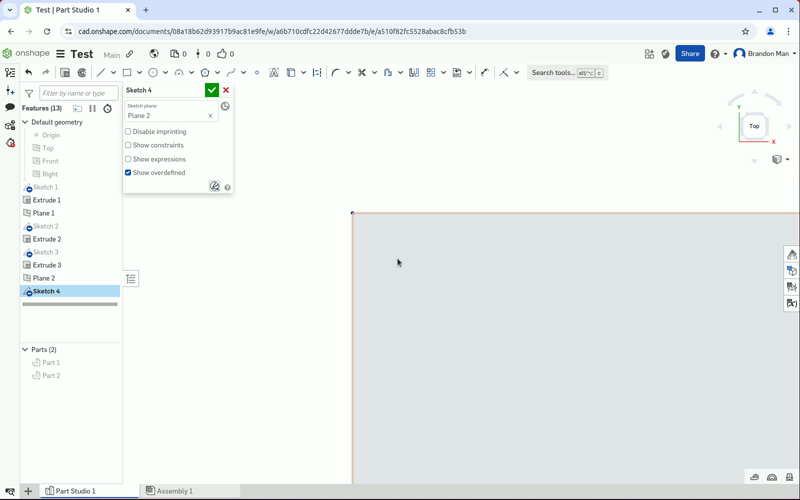
click(397, 258)
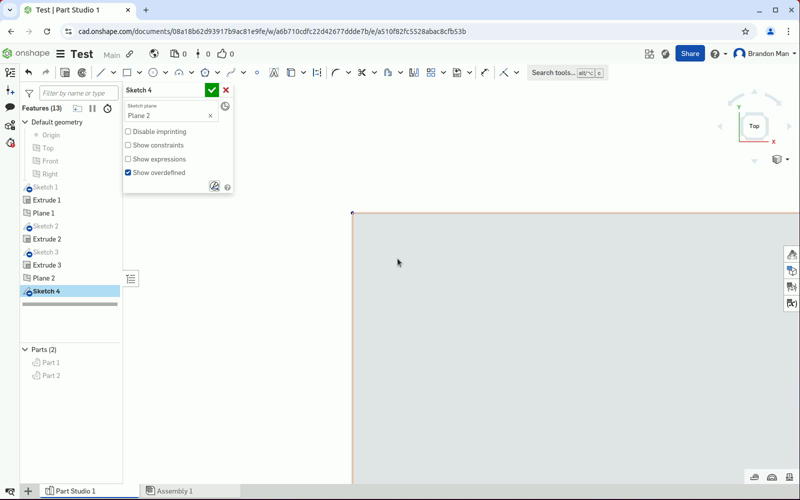
scroll(-6)
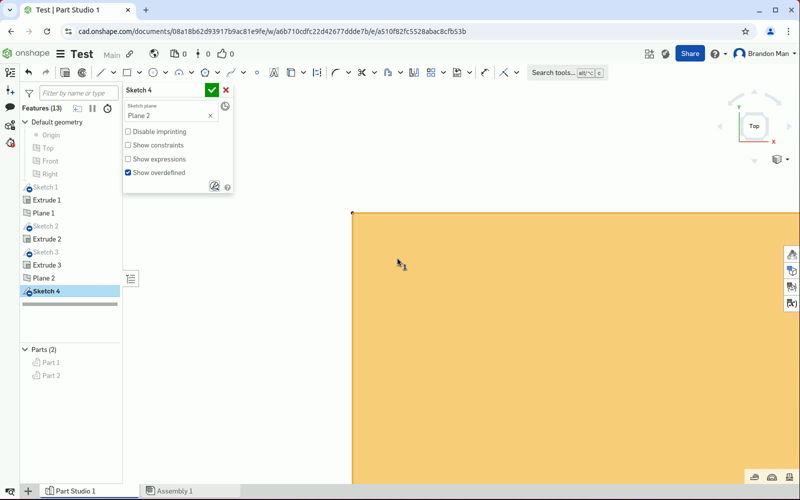
scroll(-6)
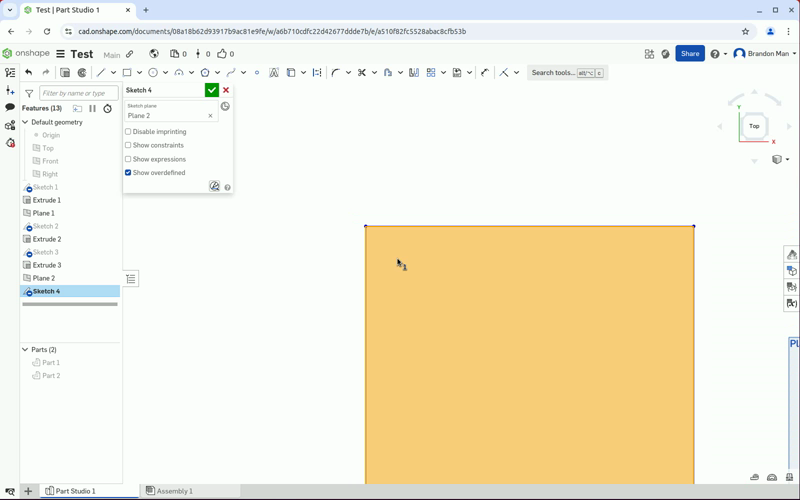
scroll(-6)
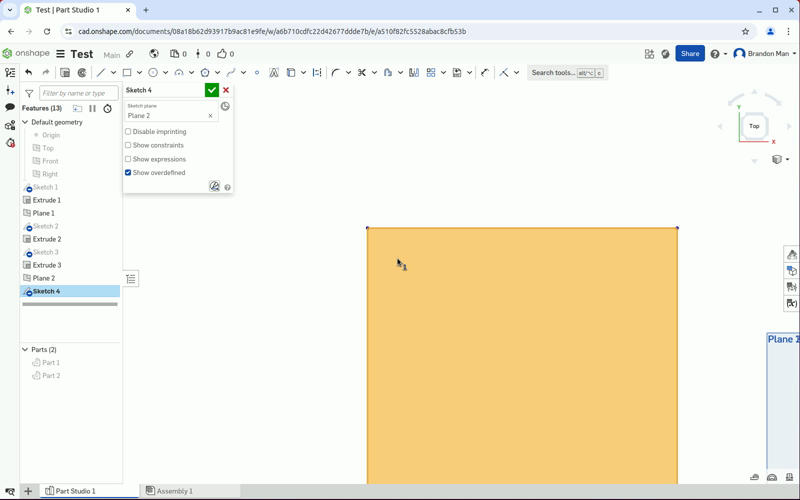
scroll(-6)
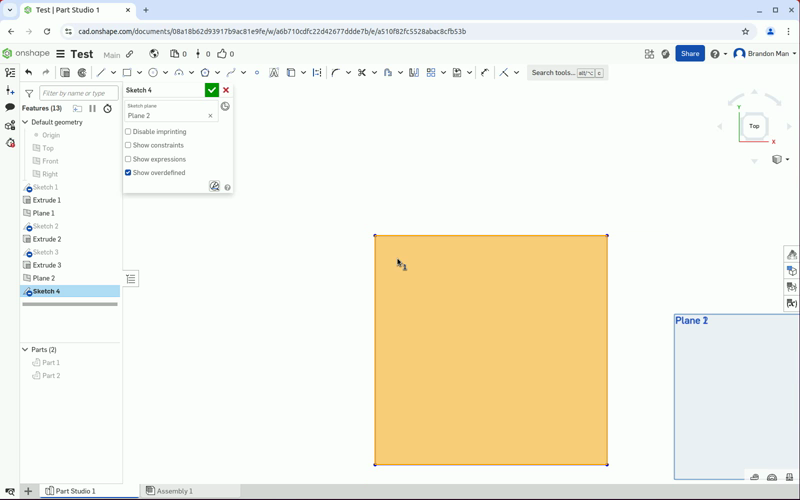
scroll(-6)
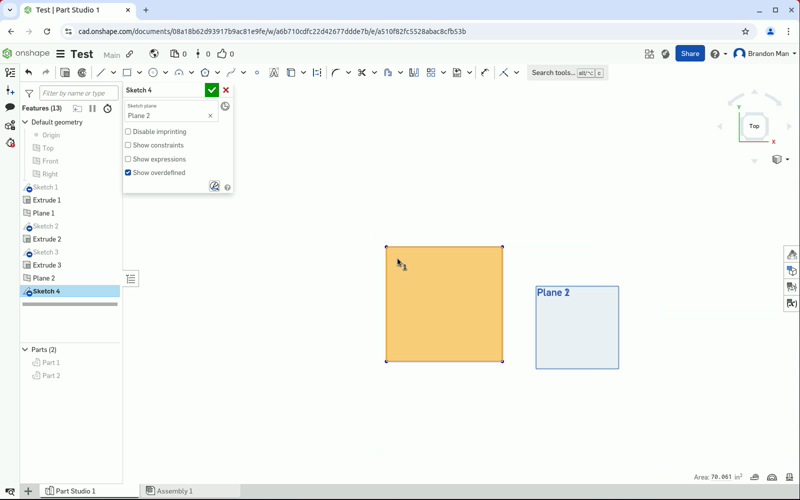
scroll(-6)
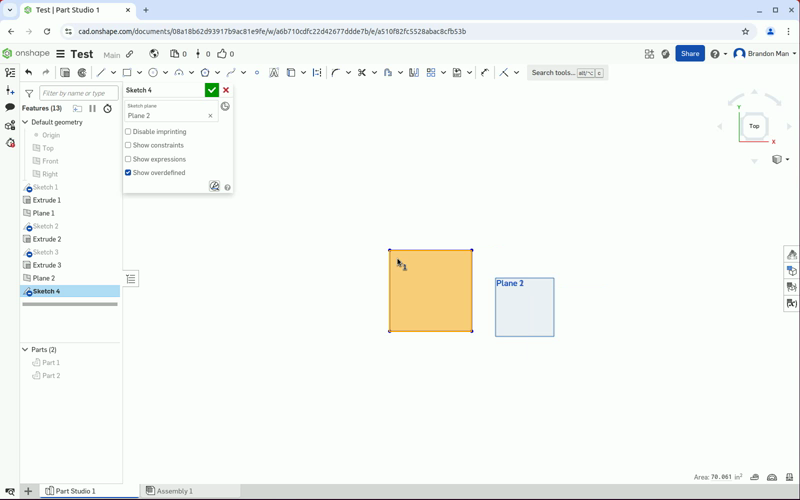
scroll(-6)
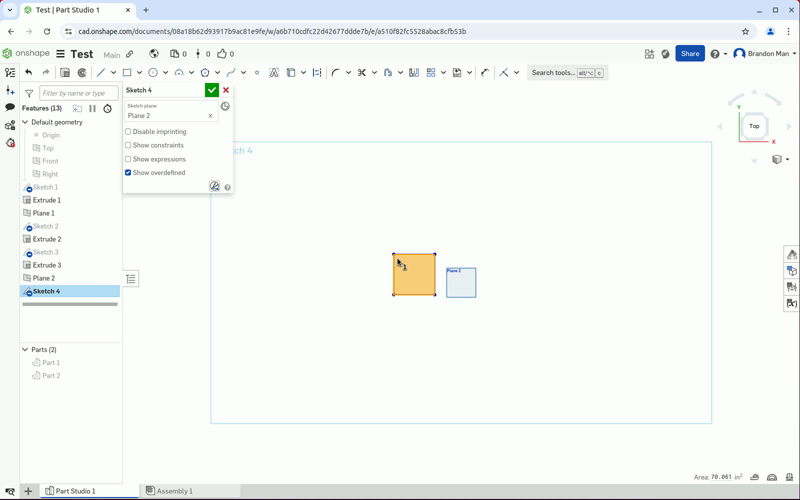
mouse_move(73, 352)
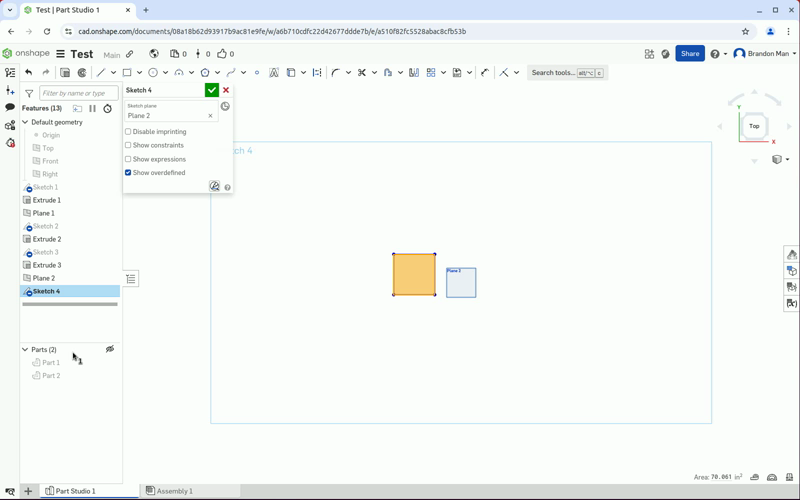
key(shift+y)
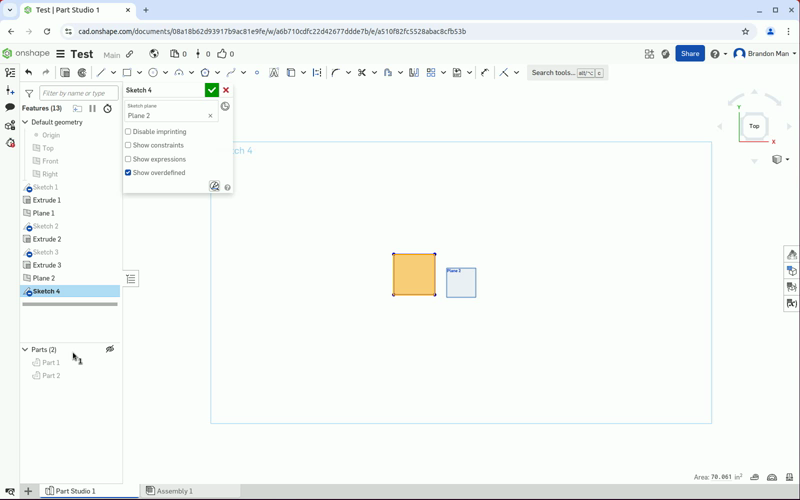
key(shift+e)
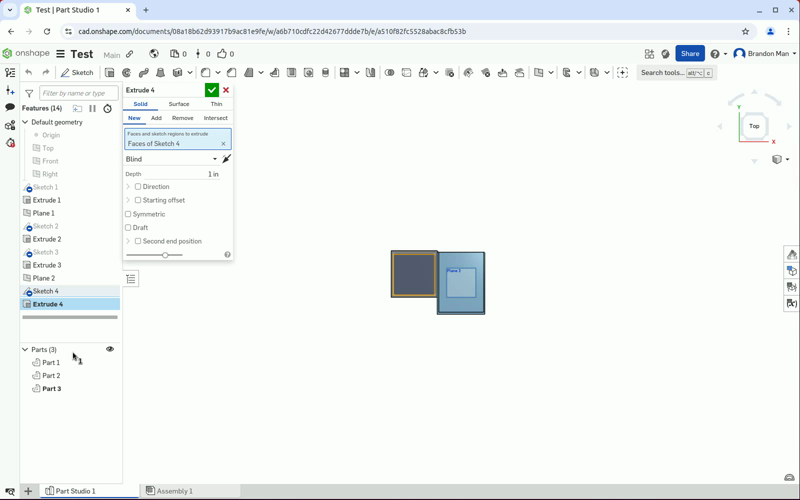
mouse_move(143, 106)
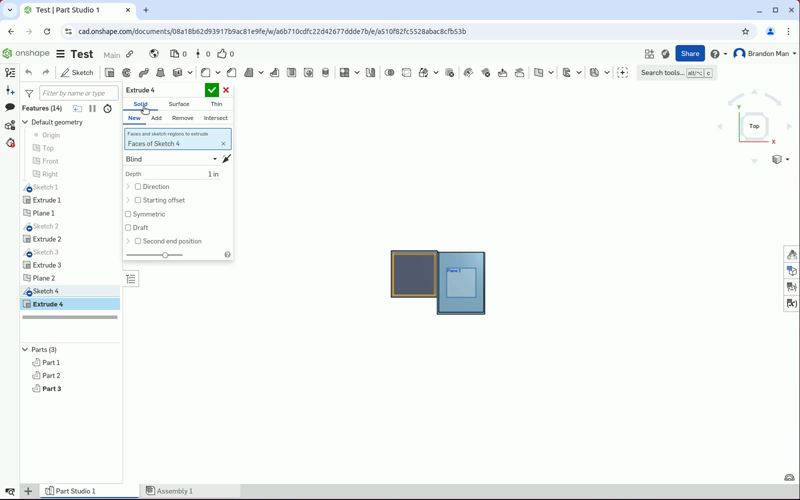
click(143, 106)
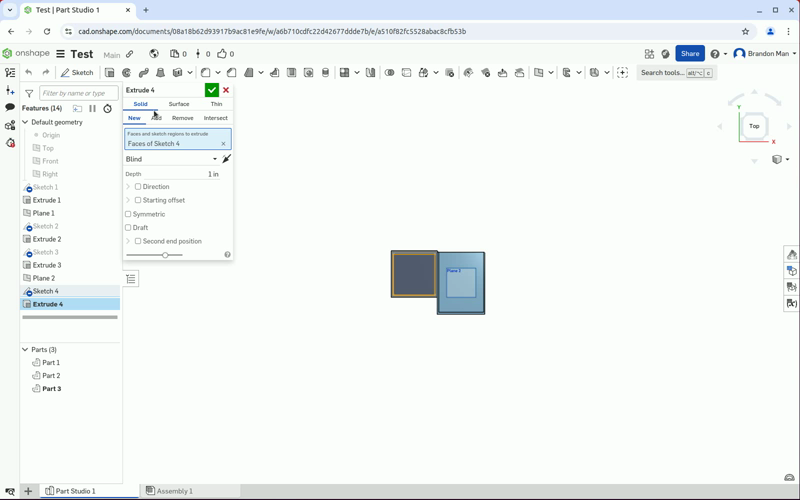
mouse_move(186, 120)
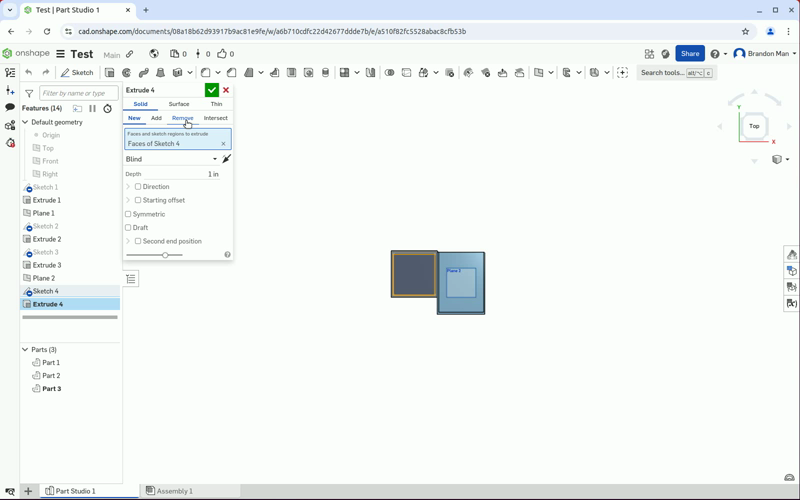
click(186, 120)
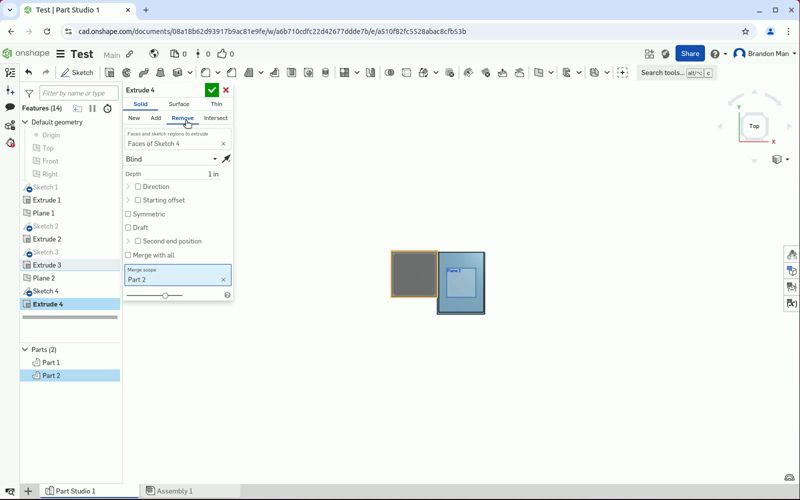
key(tab, 4)
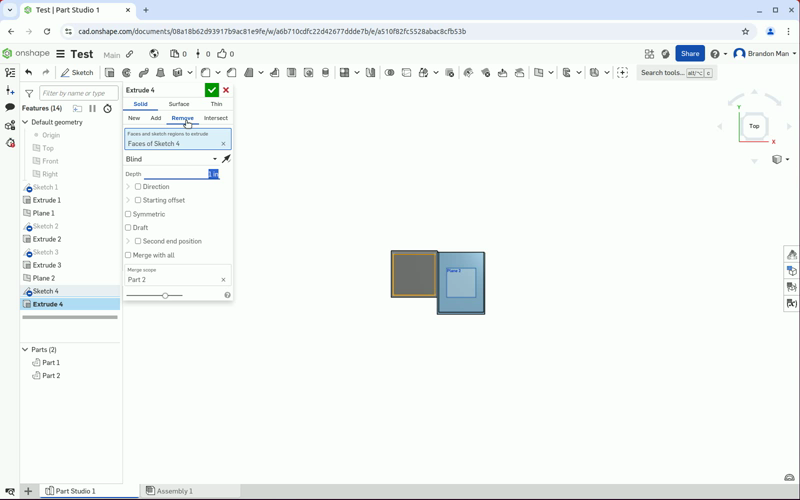
text(6.499)
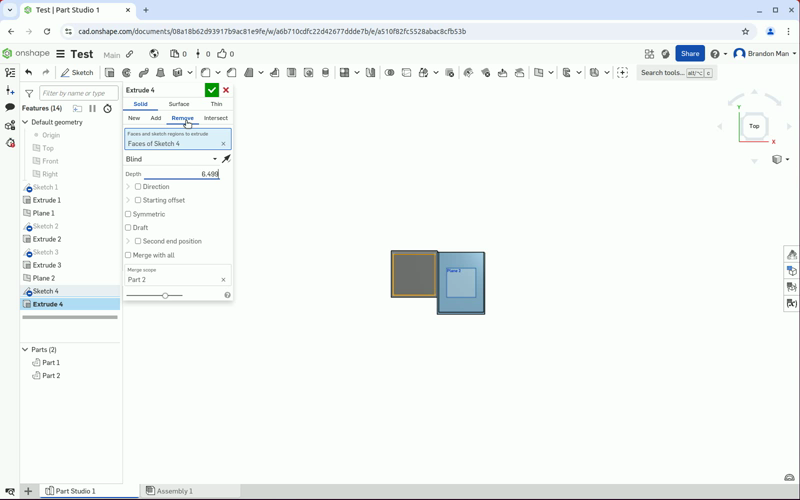
key(tab, 6)
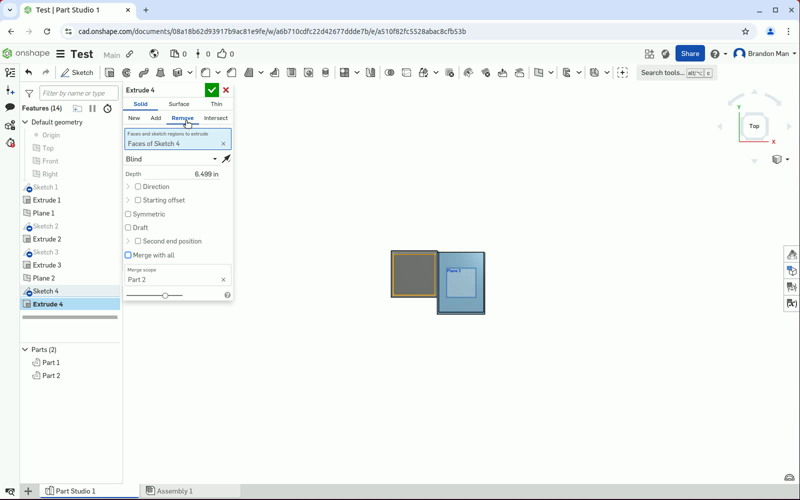
key(space)
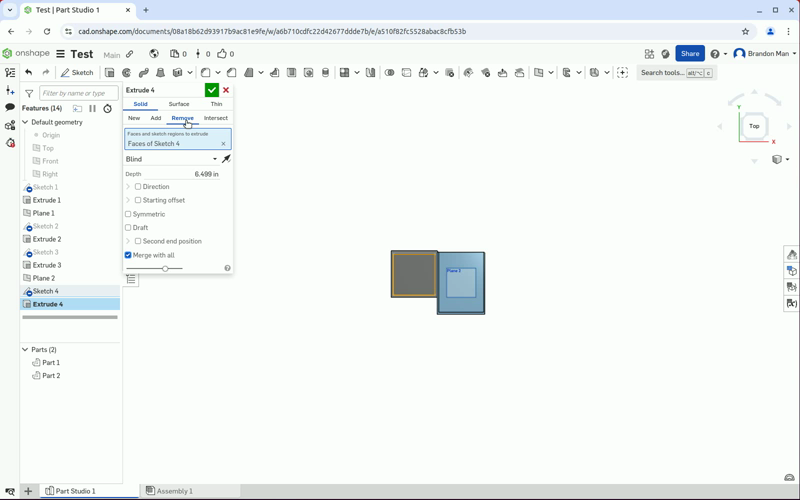
key(enter)
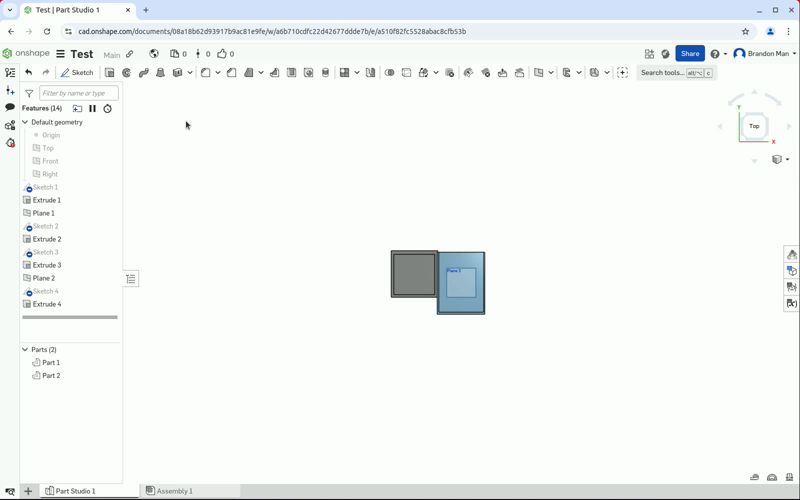
key(shift+h)
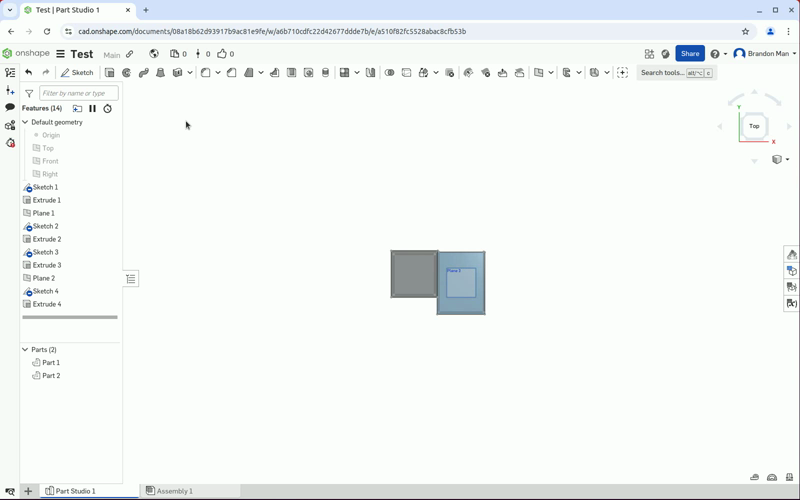
key(shift+h)
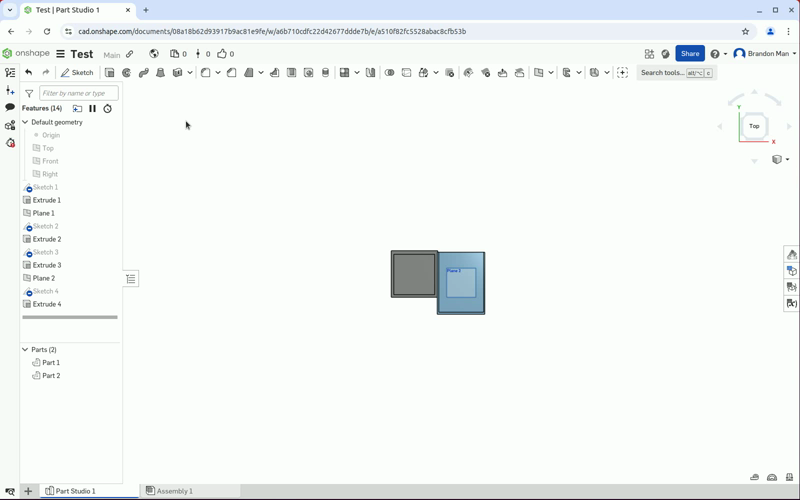
mouse_move(73, 189)
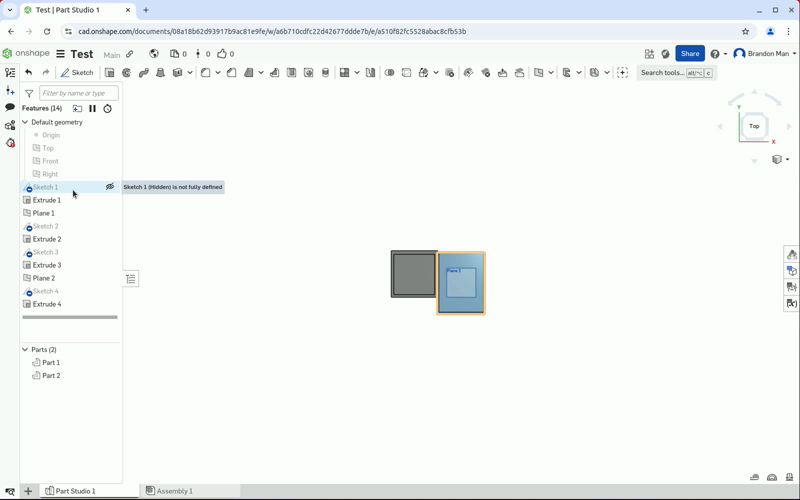
click(73, 189)
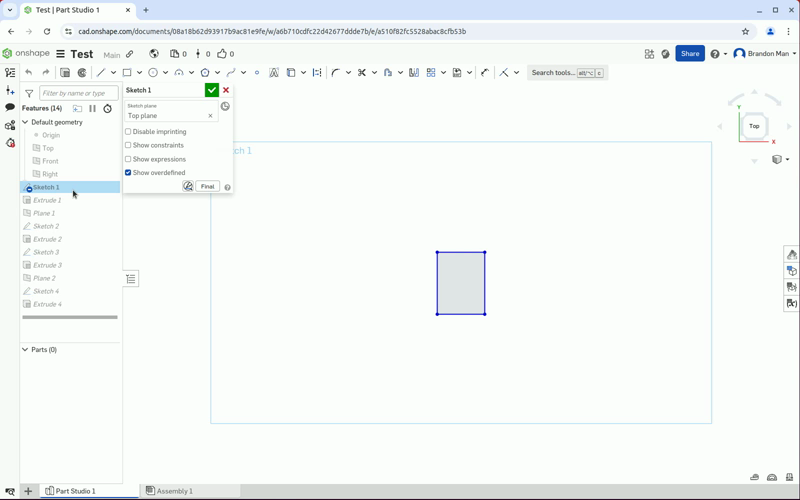
mouse_move(229, 92)
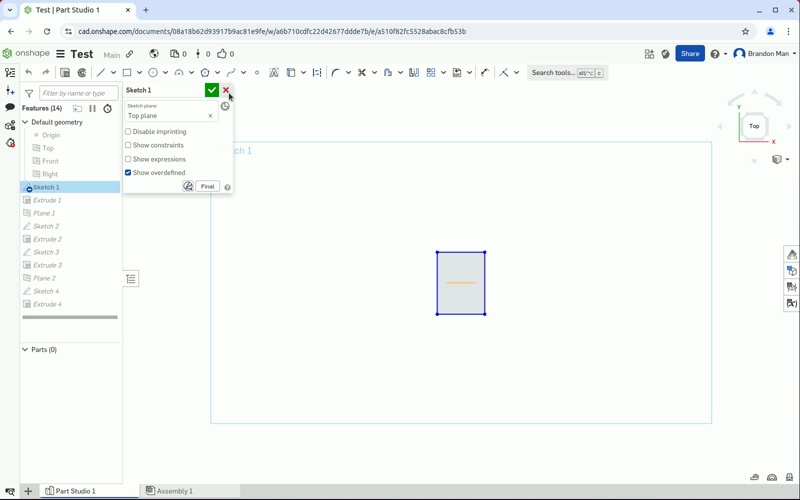
click(229, 92)
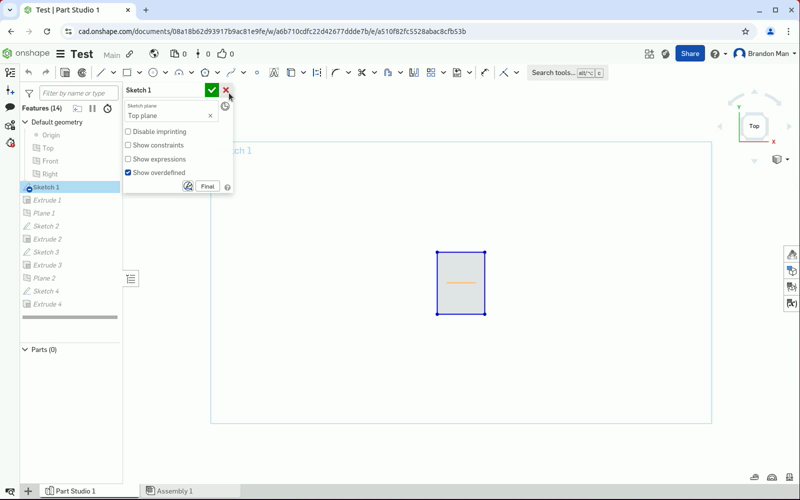
key(shift+s)
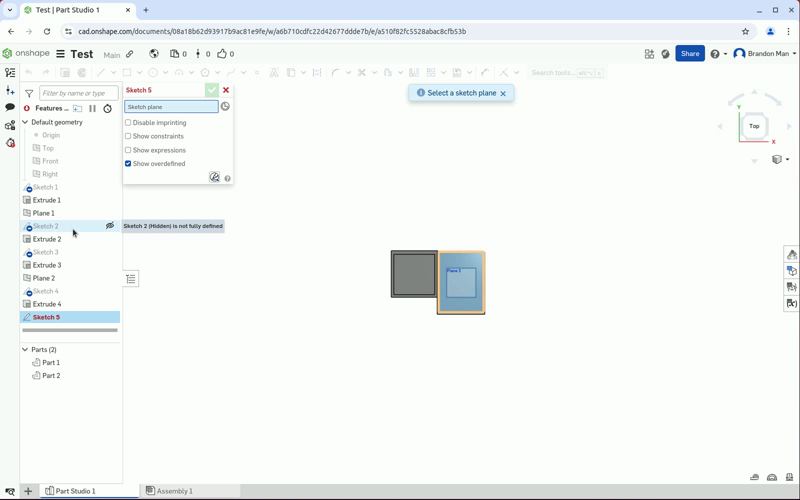
scroll(3)
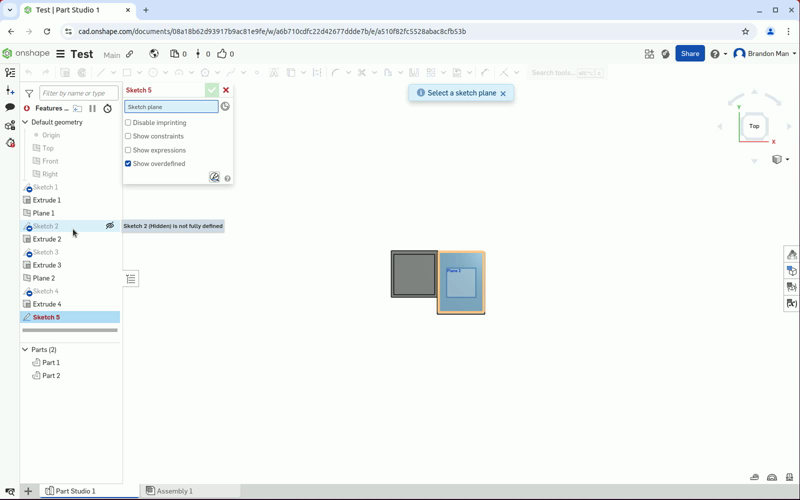
mouse_move(73, 150)
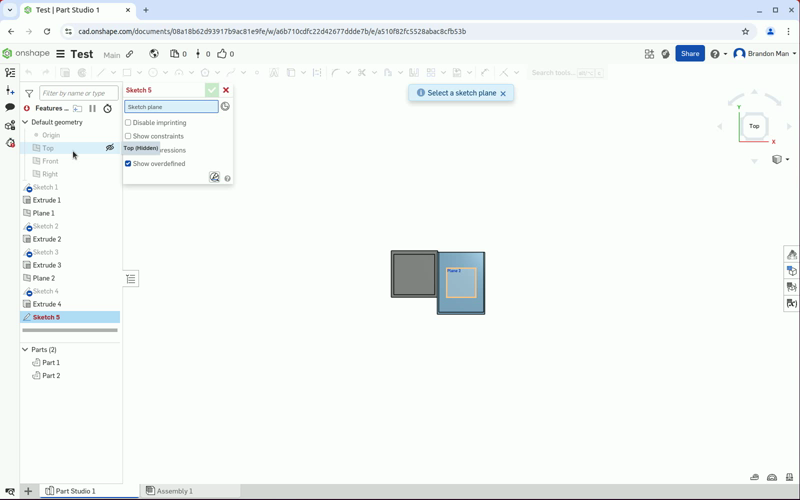
click(73, 150)
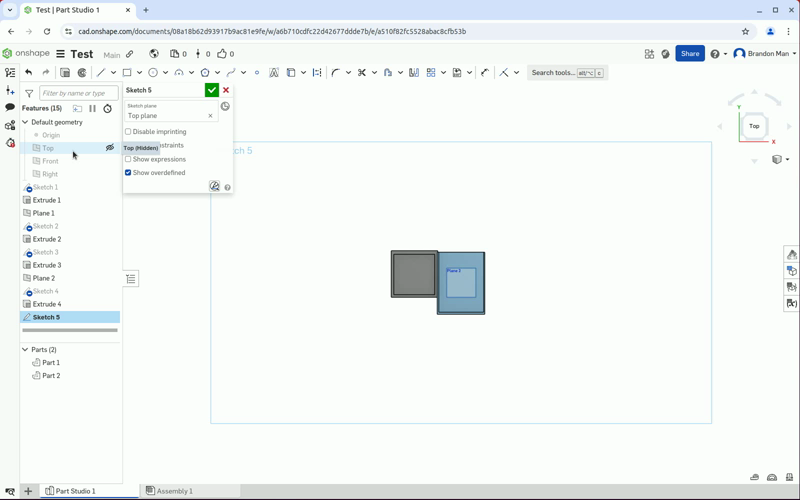
mouse_move(73, 352)
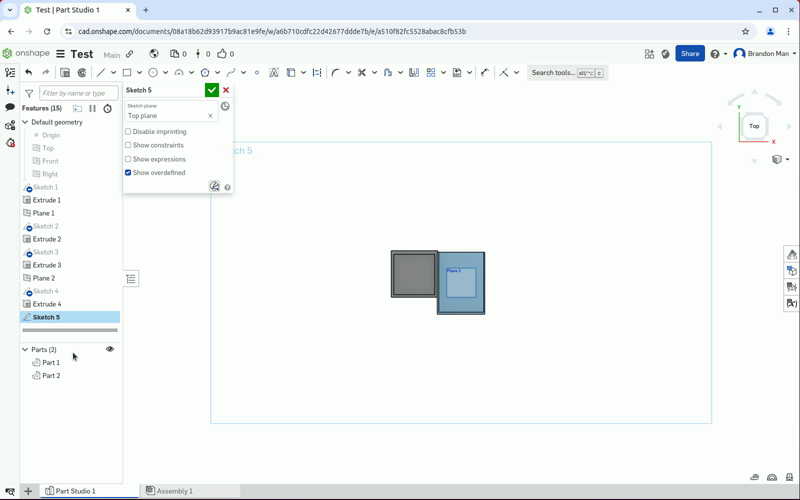
key(y)
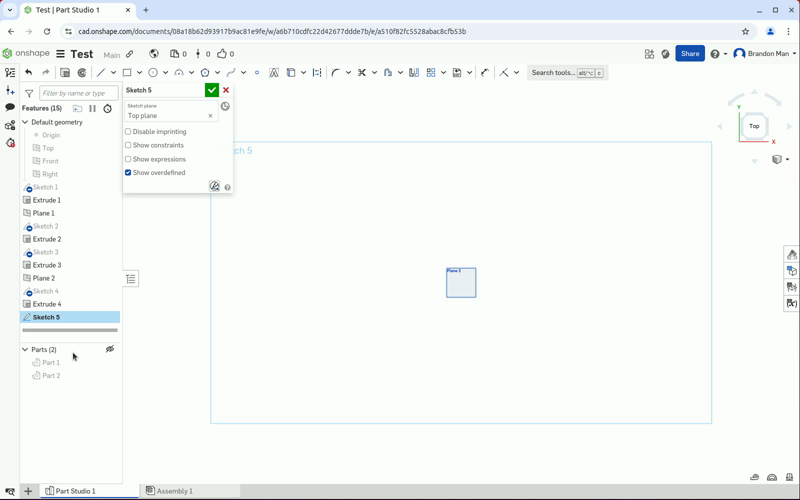
key(l)
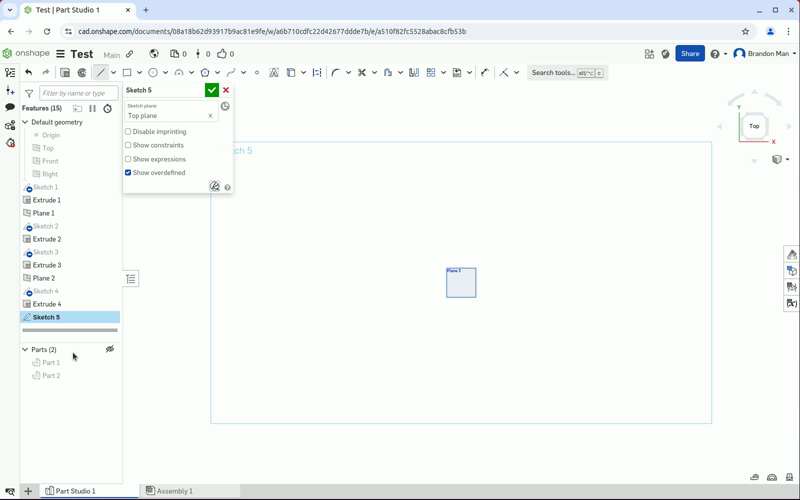
key_down(shift)
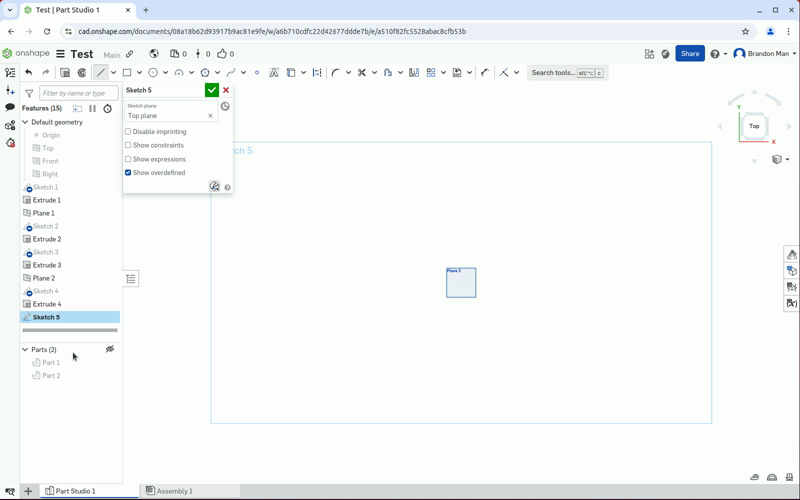
mouse_move(390, 264)
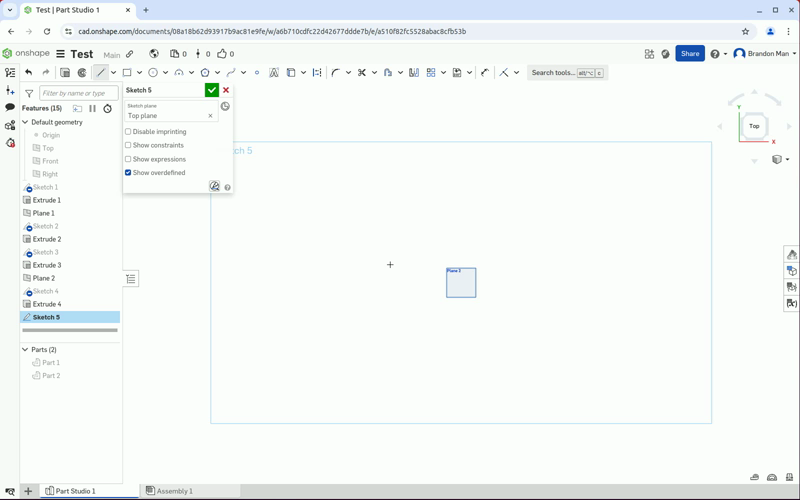
click(390, 264)
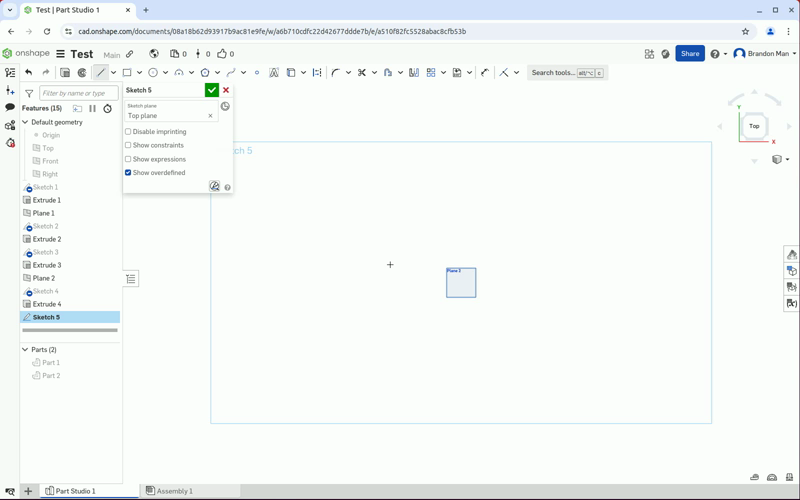
key_up(shift)
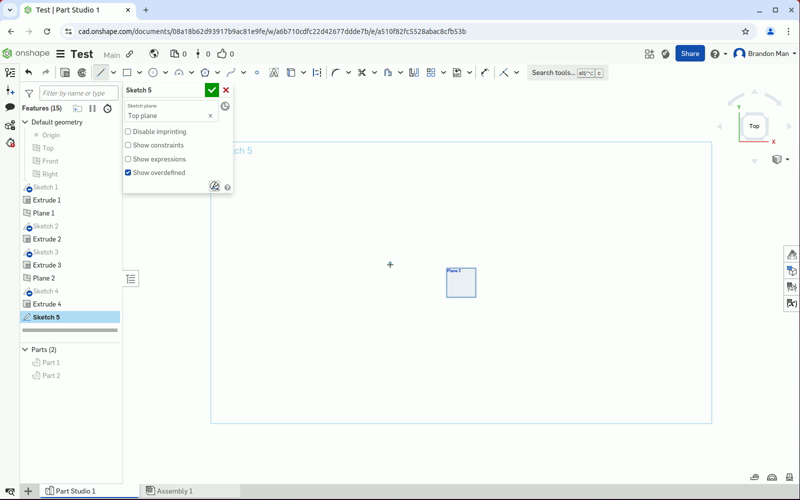
key_down(shift)
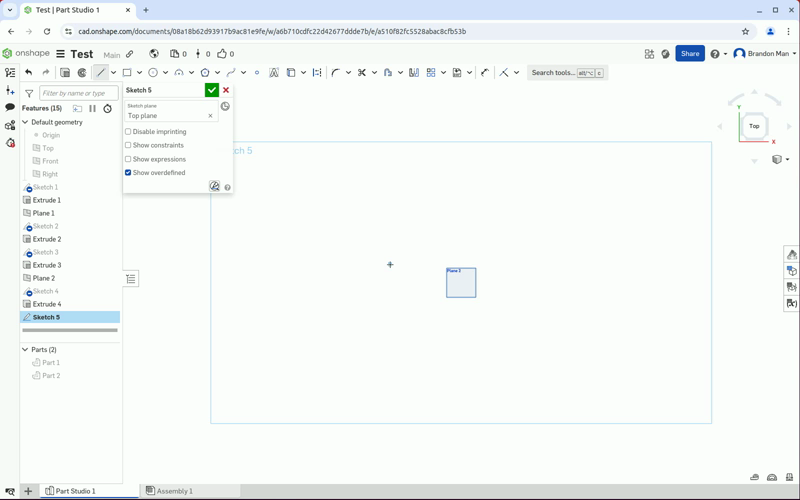
mouse_move(420, 264)
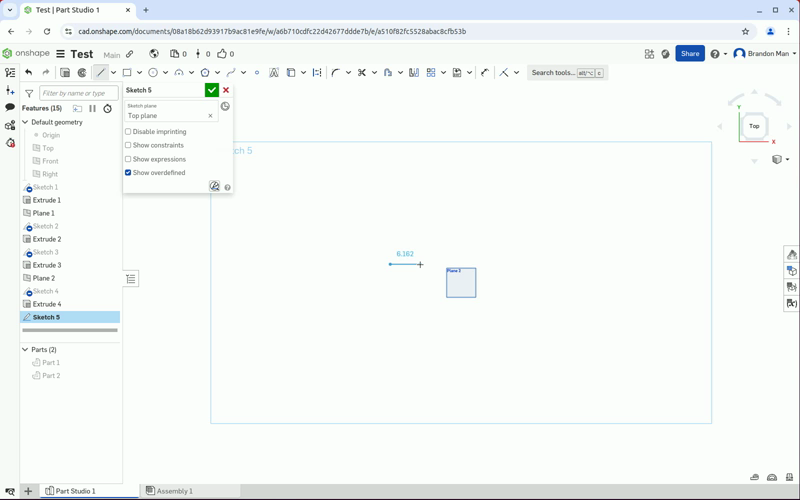
mouse_move(391, 264)
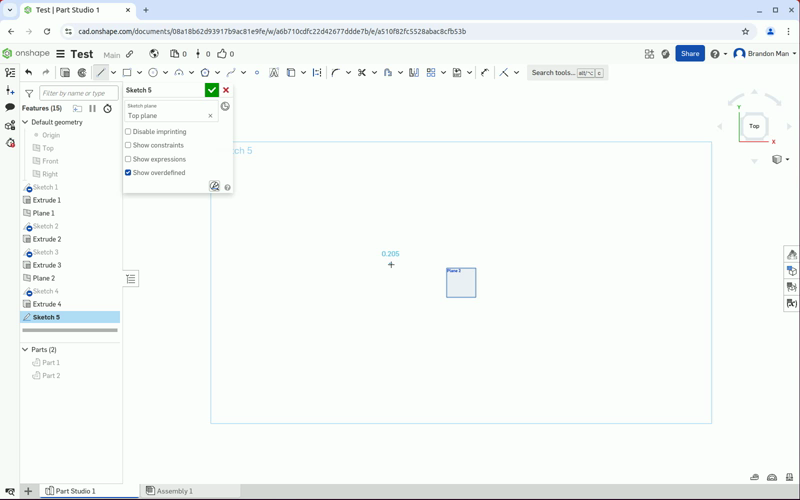
scroll(6)
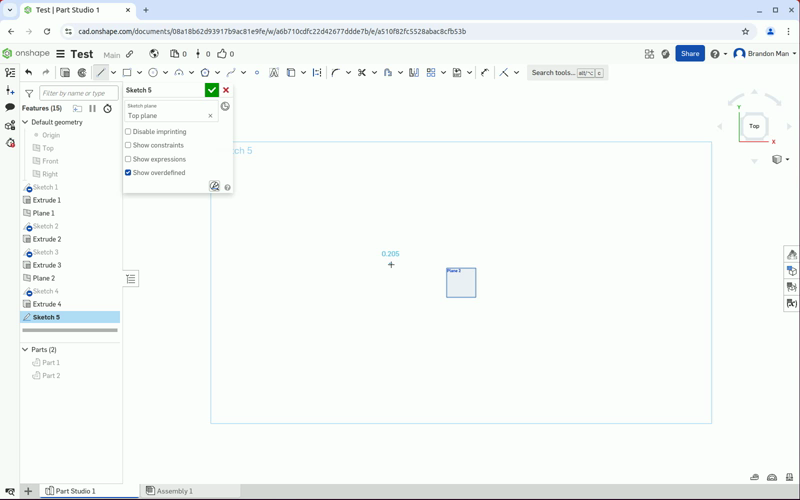
scroll(6)
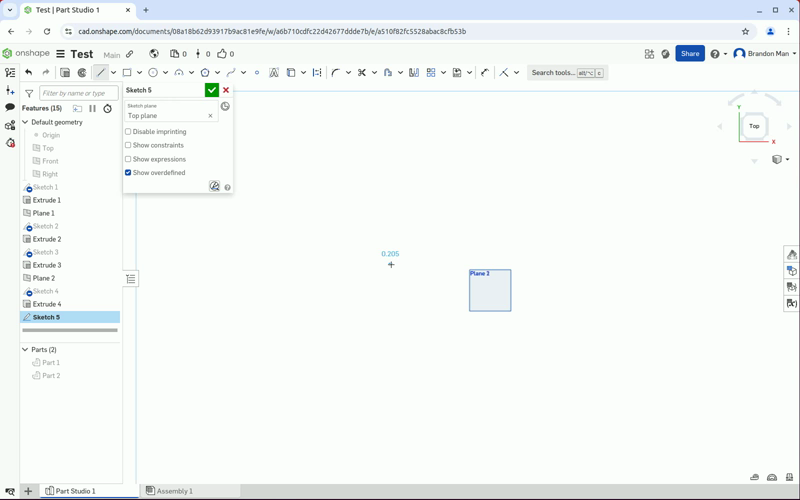
scroll(6)
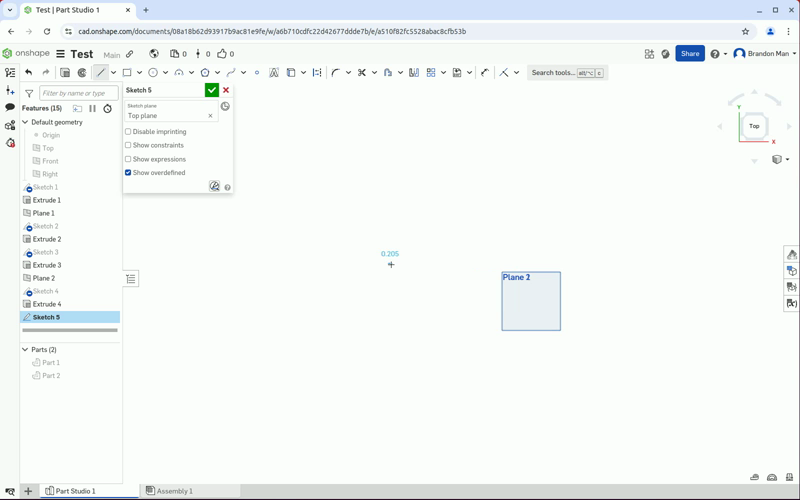
scroll(6)
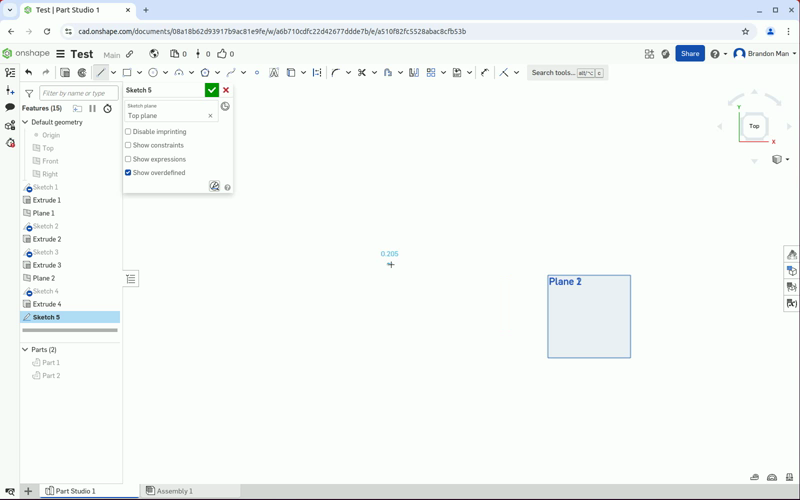
scroll(6)
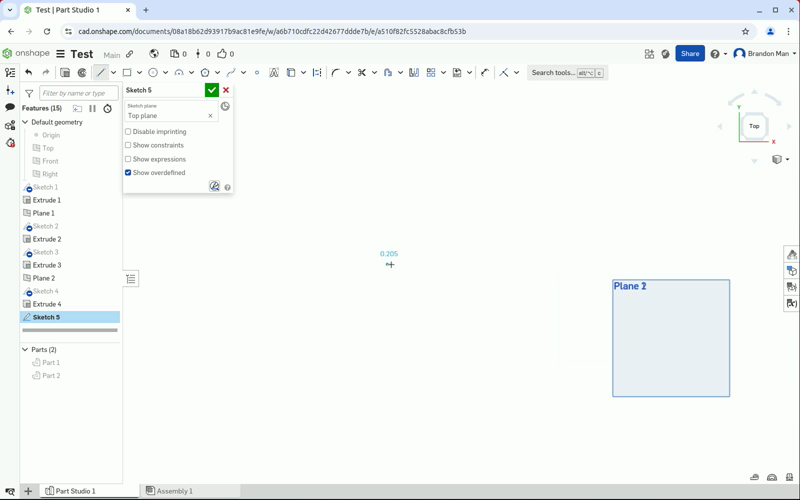
scroll(6)
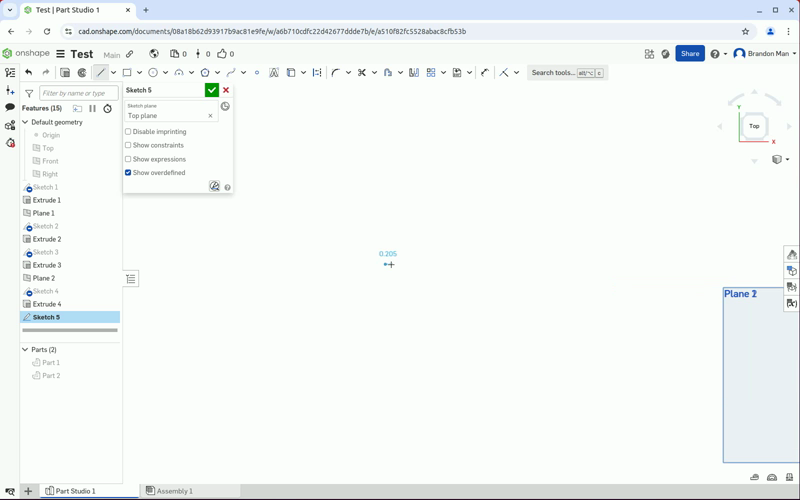
scroll(6)
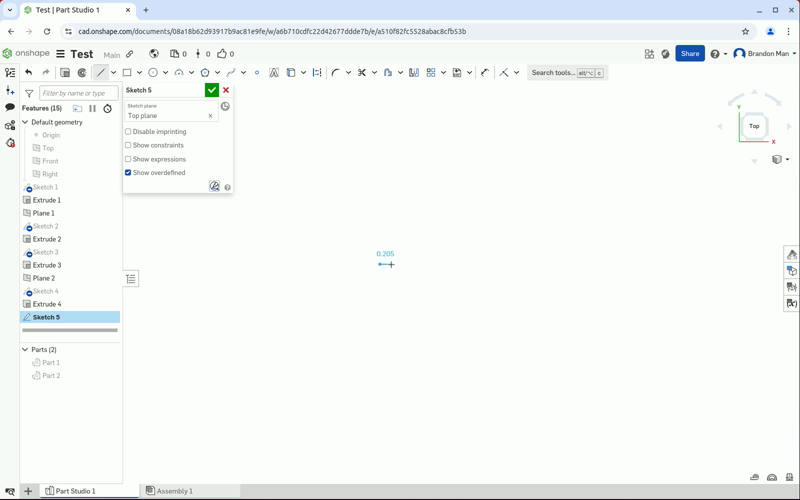
click(391, 264)
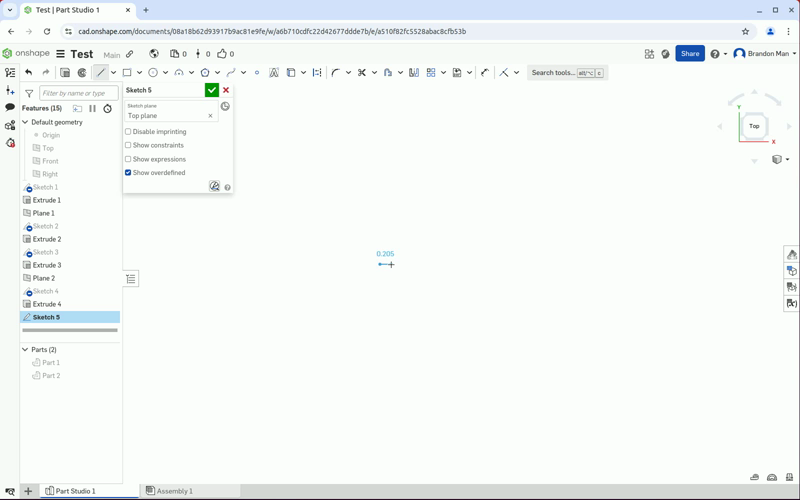
scroll(-6)
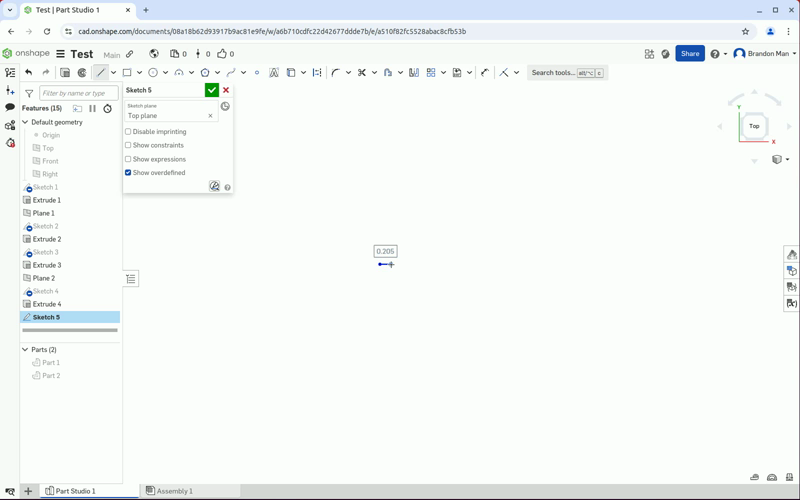
scroll(-6)
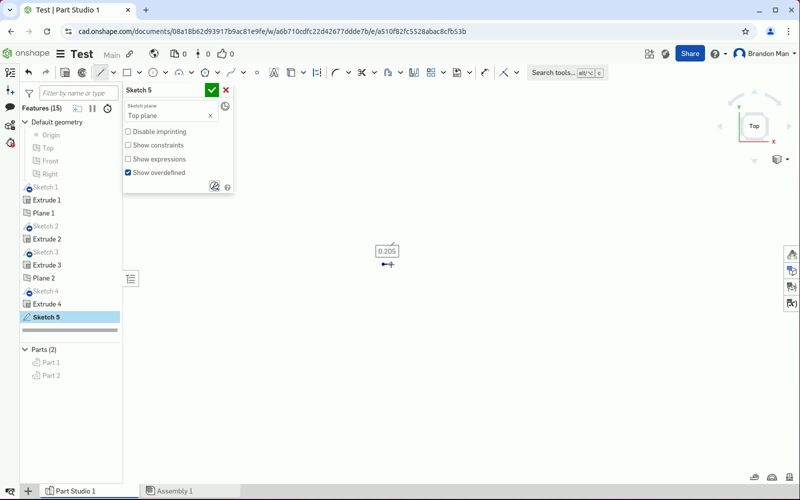
scroll(-6)
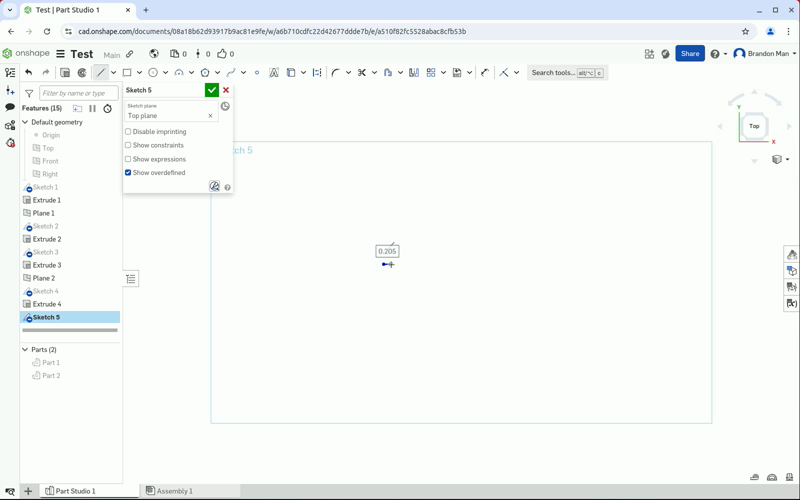
scroll(-6)
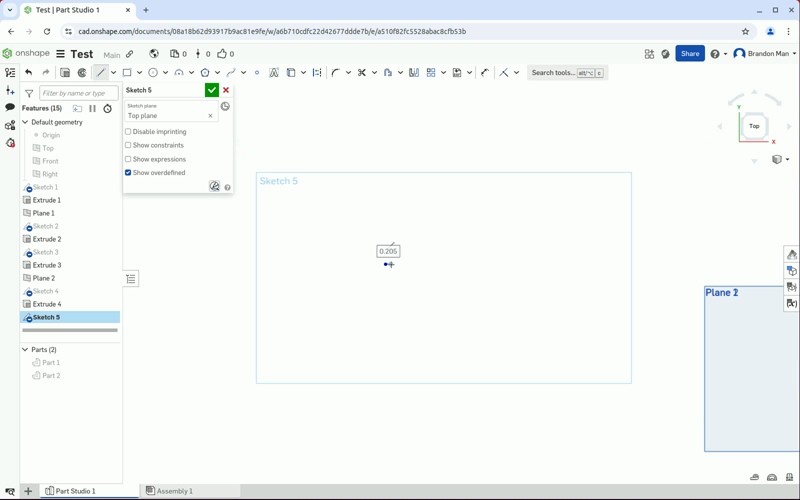
scroll(-6)
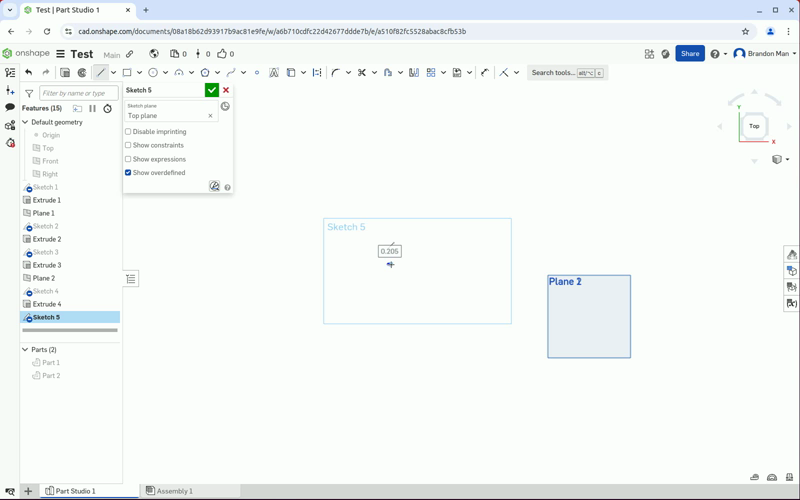
scroll(-6)
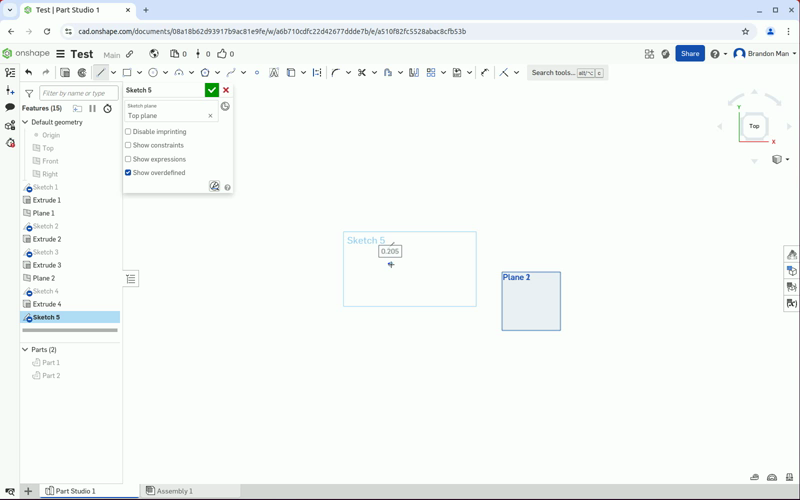
scroll(-6)
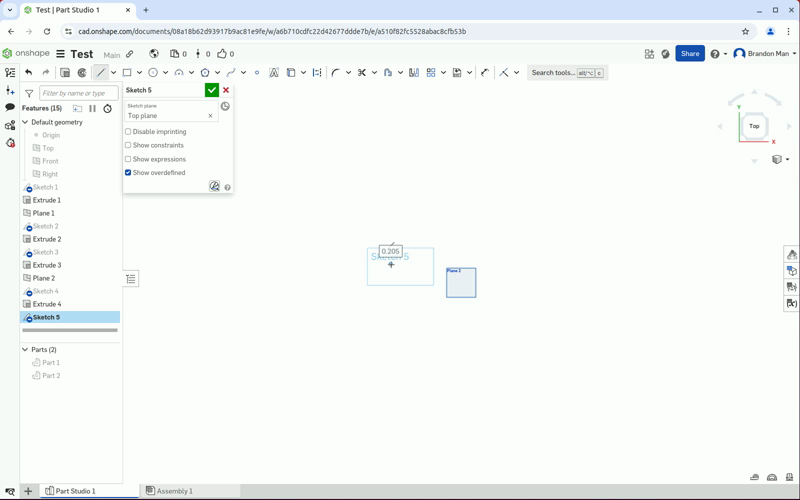
key_up(shift)
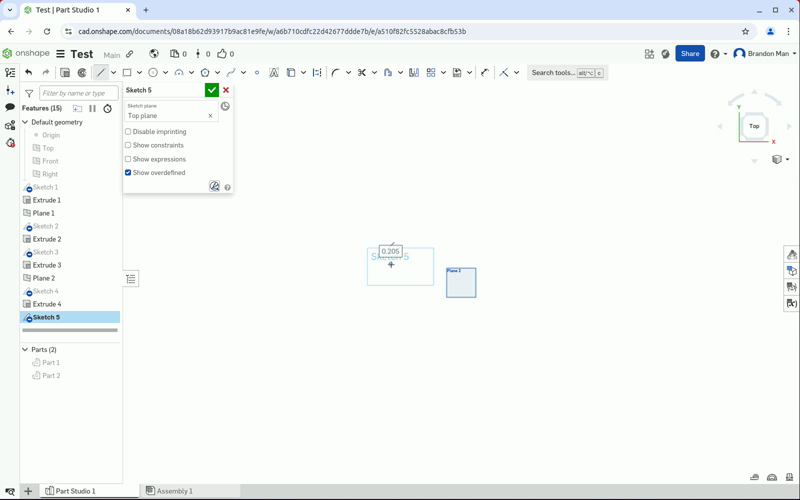
key_down(shift)
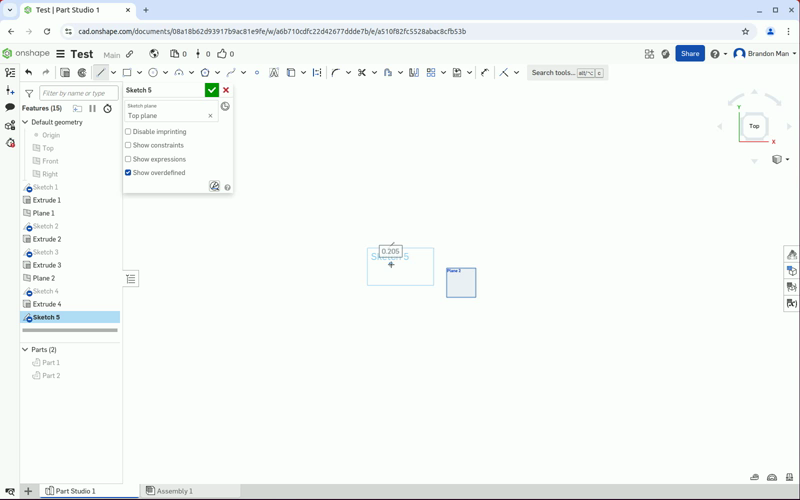
mouse_move(421, 264)
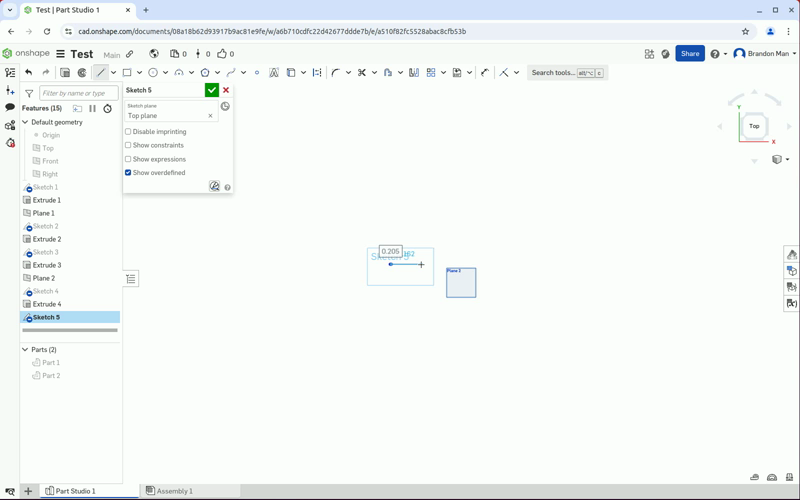
mouse_move(391, 250)
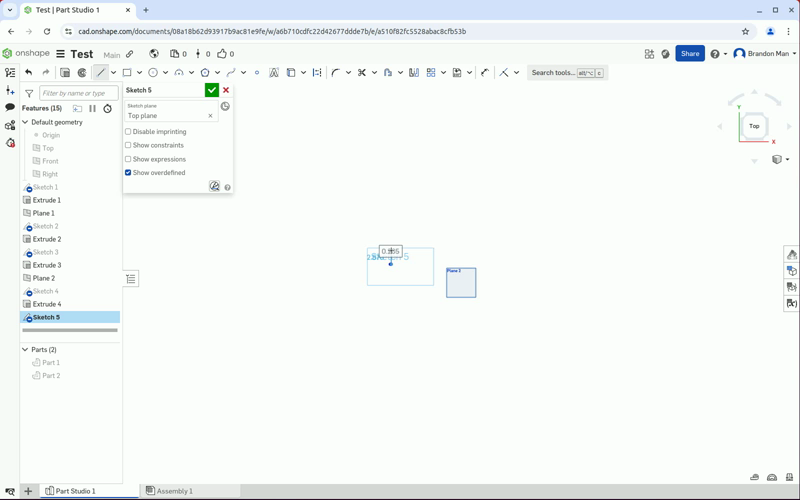
click(391, 250)
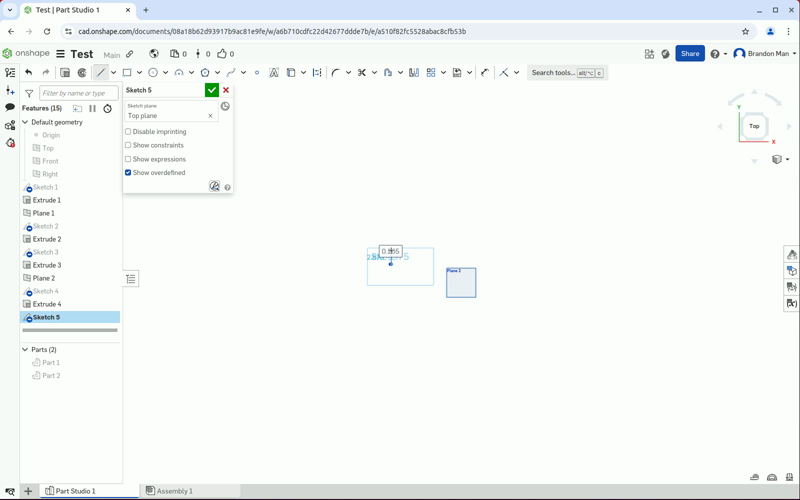
key_up(shift)
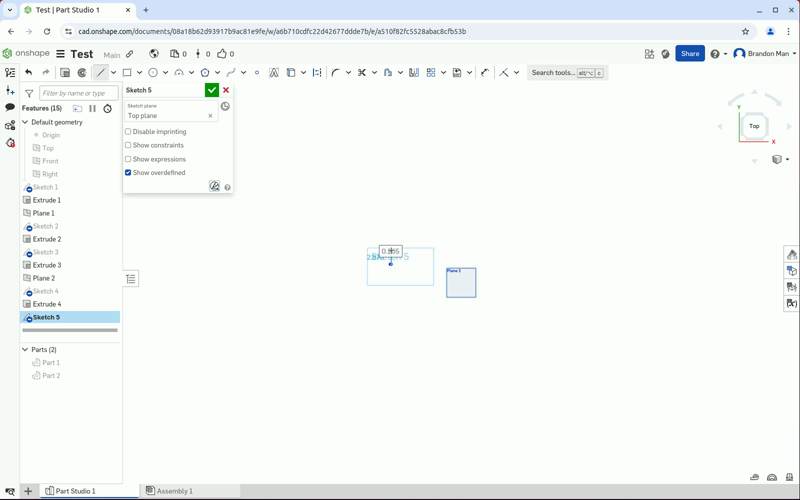
key_down(shift)
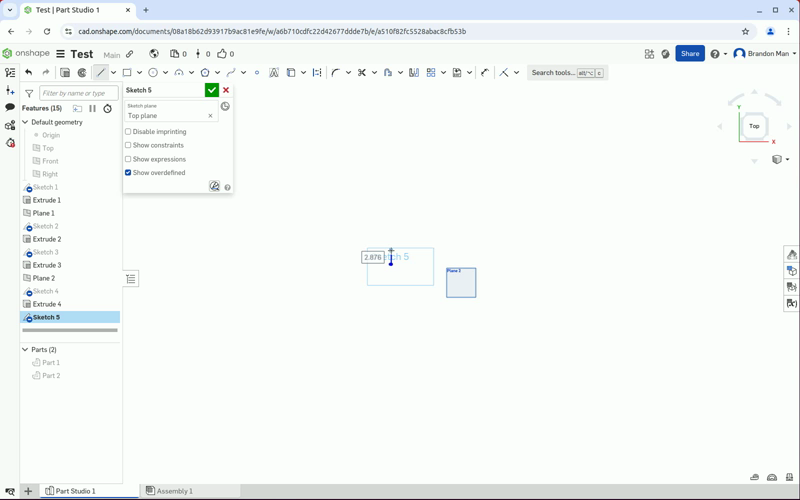
mouse_move(421, 250)
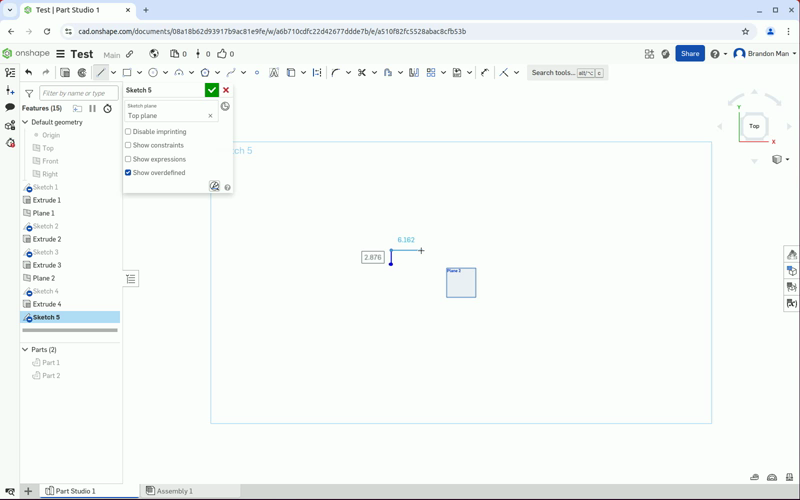
mouse_move(390, 250)
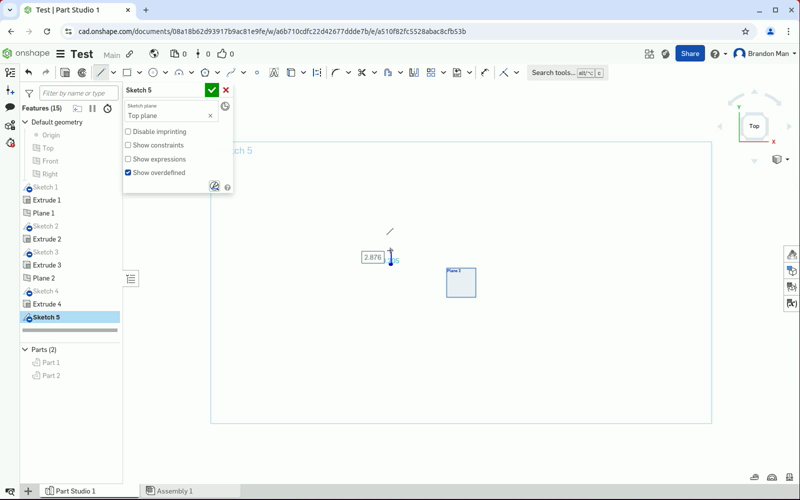
scroll(6)
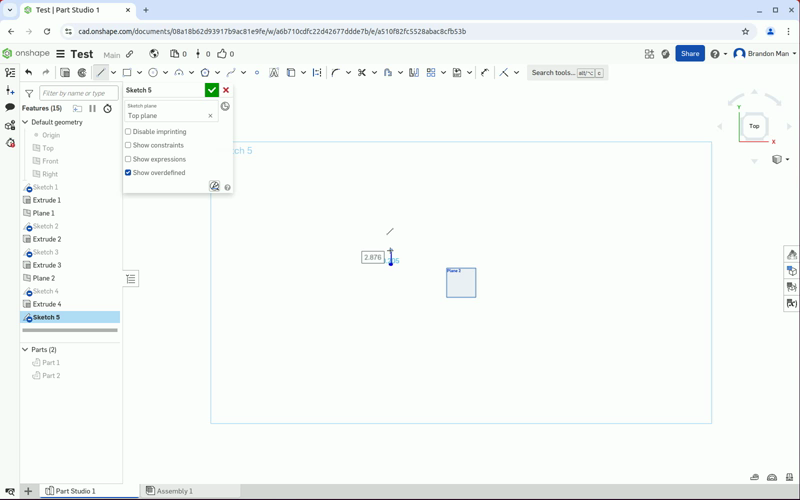
scroll(6)
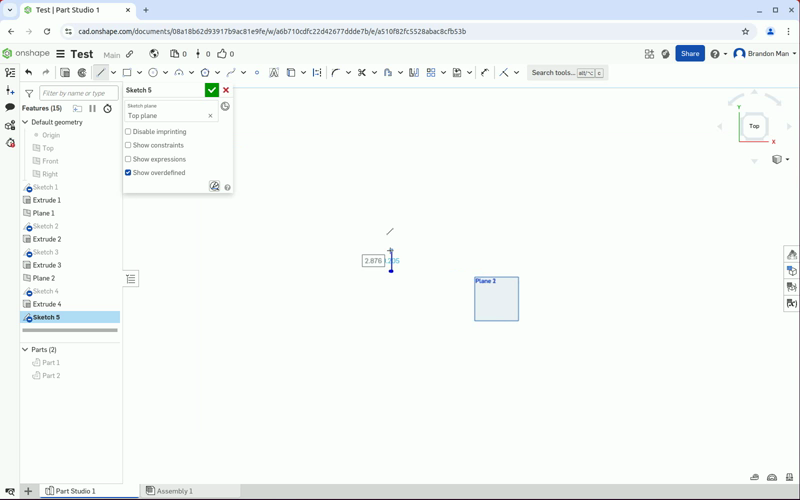
scroll(6)
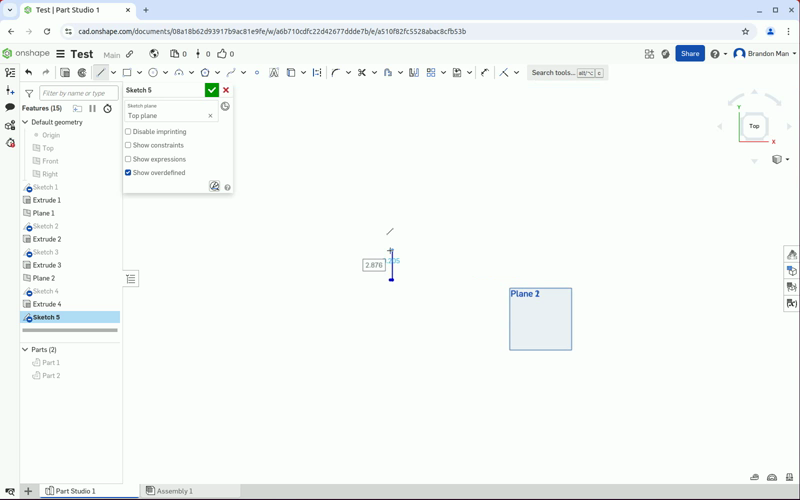
scroll(6)
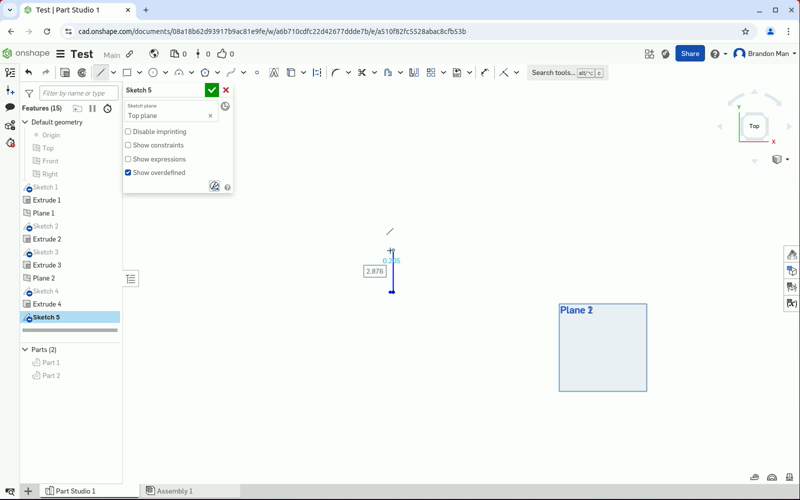
scroll(6)
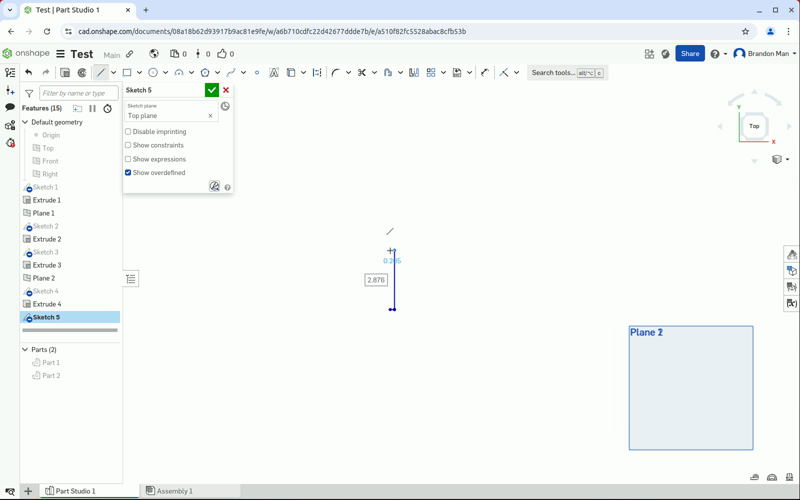
scroll(6)
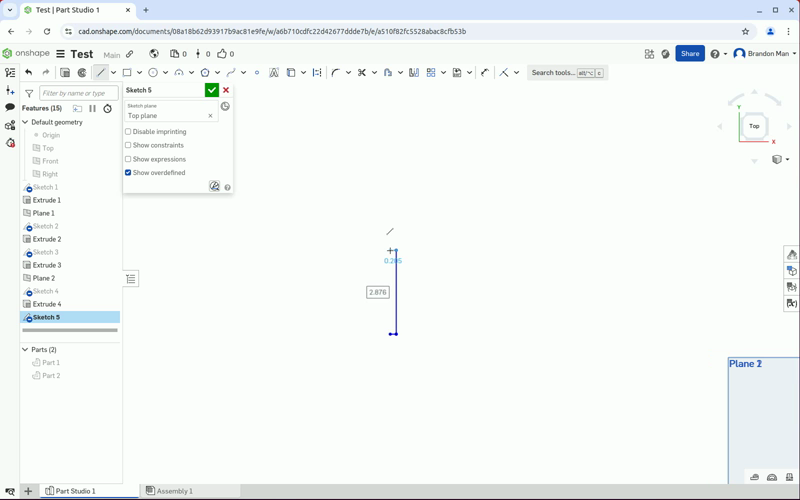
scroll(6)
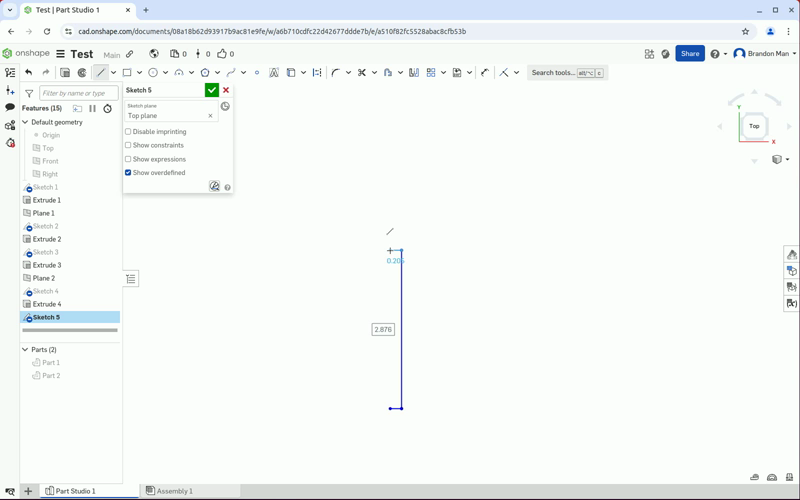
click(390, 250)
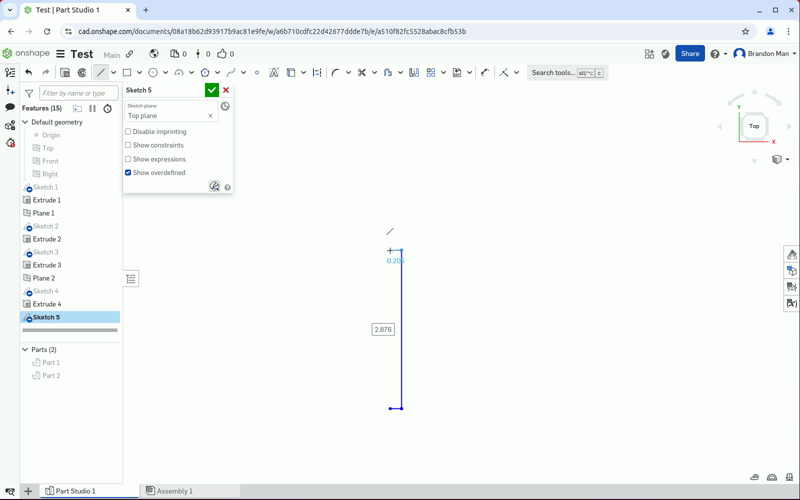
scroll(-6)
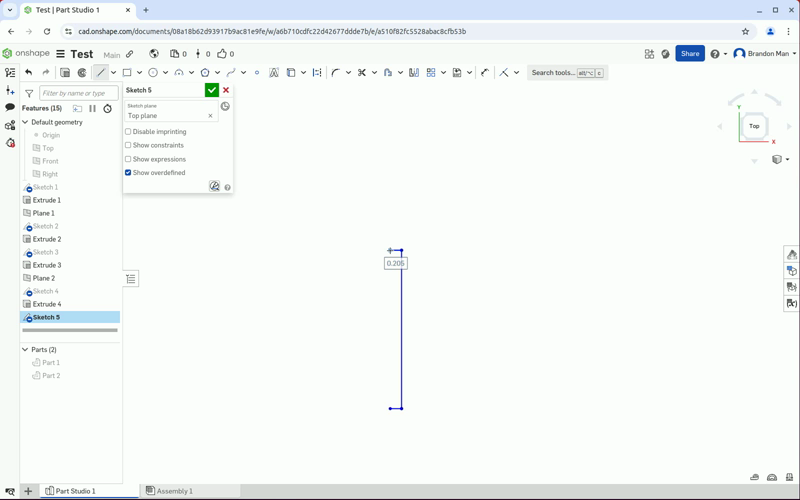
scroll(-6)
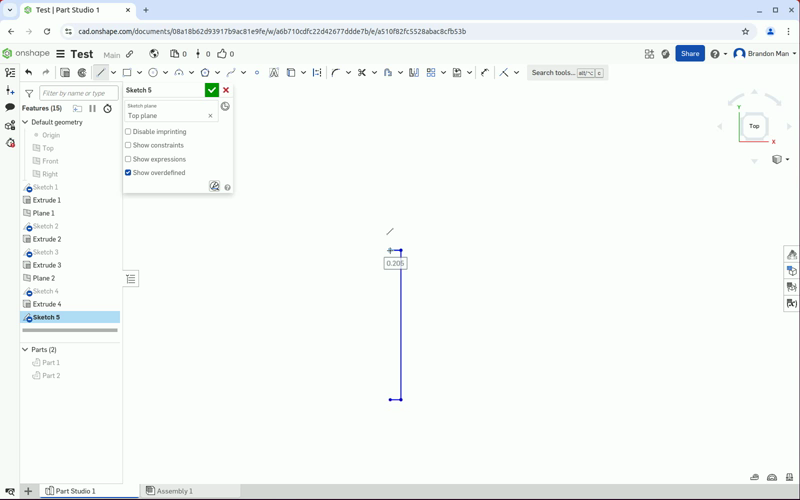
scroll(-6)
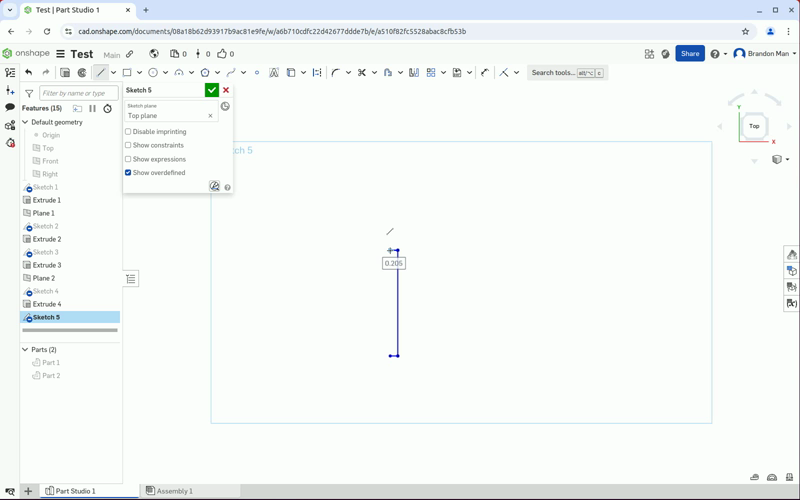
scroll(-6)
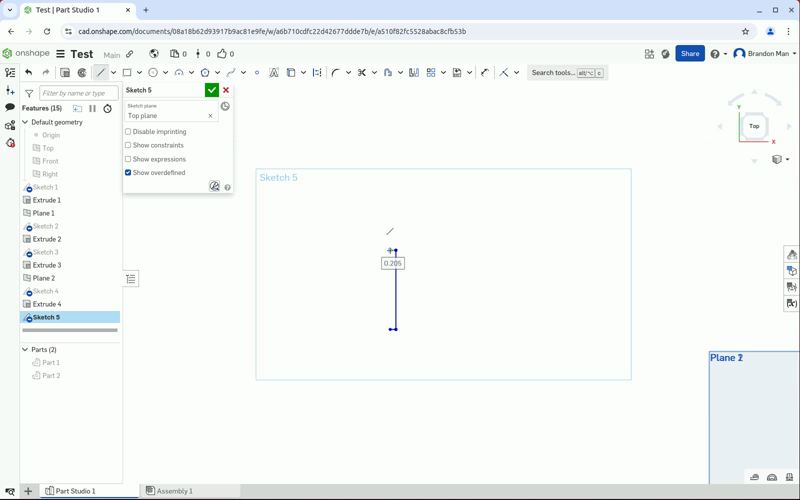
scroll(-6)
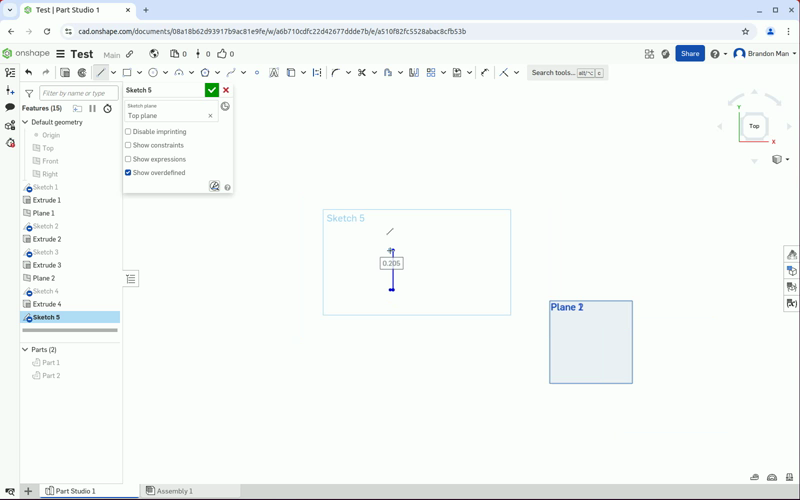
scroll(-6)
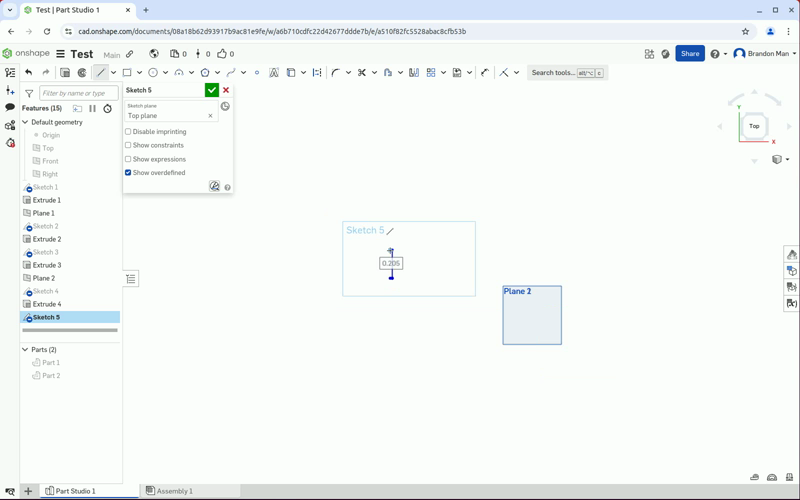
scroll(-6)
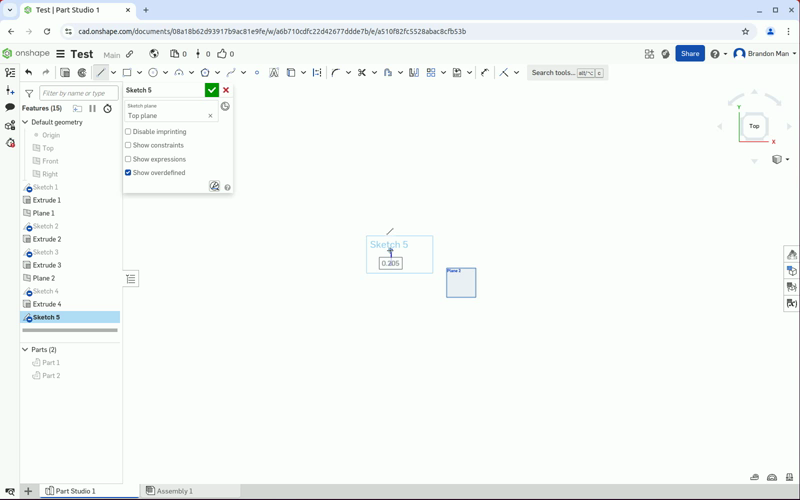
key_up(shift)
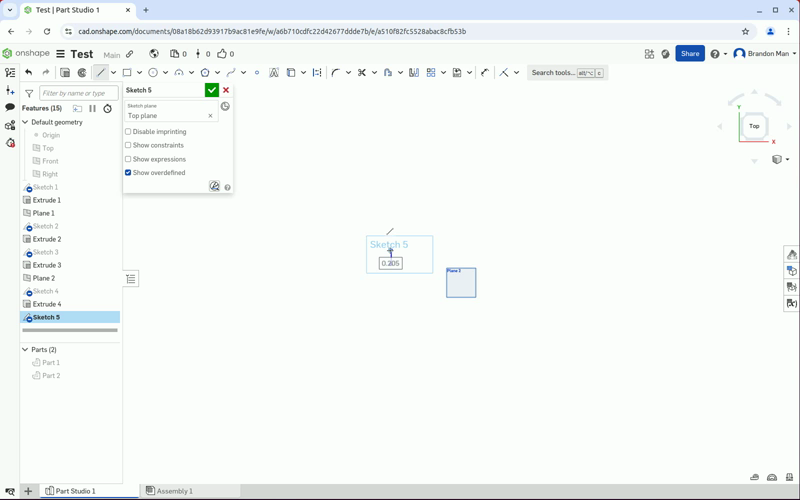
mouse_move(420, 250)
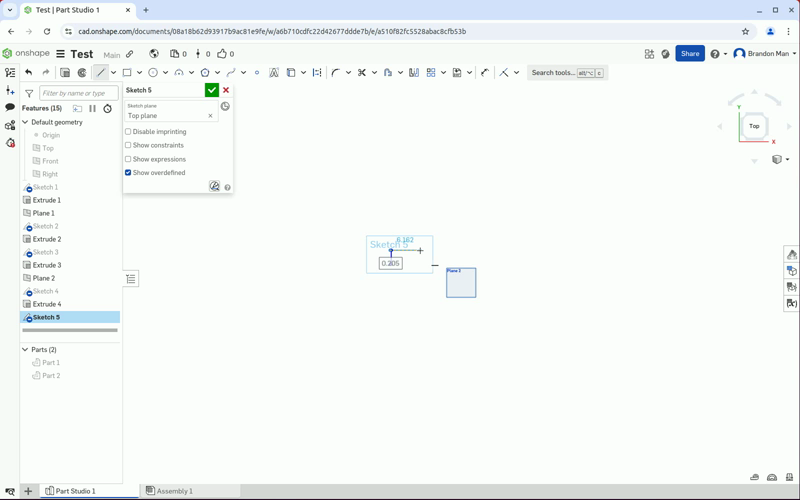
key_down(shift)
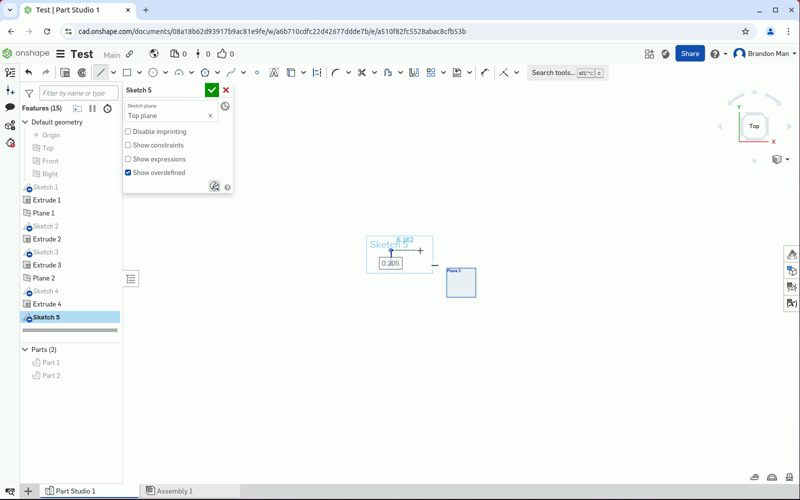
mouse_move(390, 264)
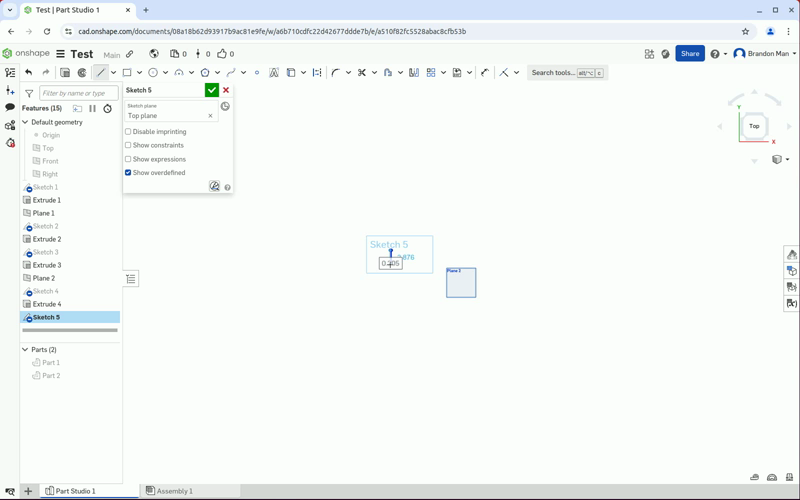
scroll(6)
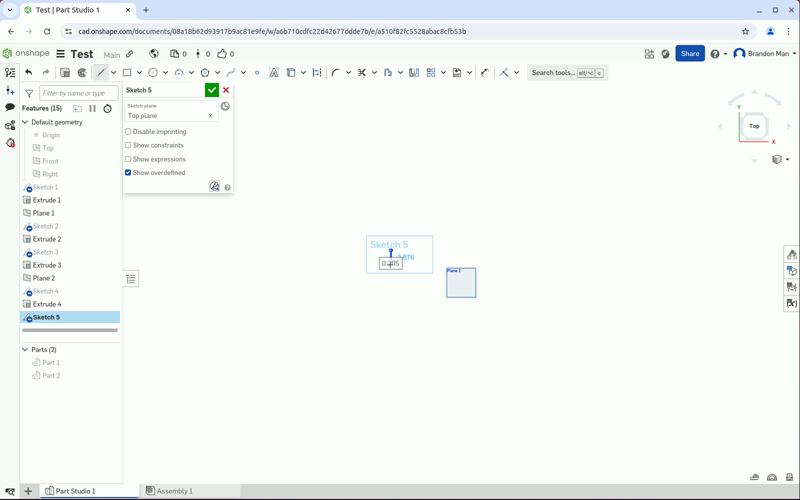
scroll(6)
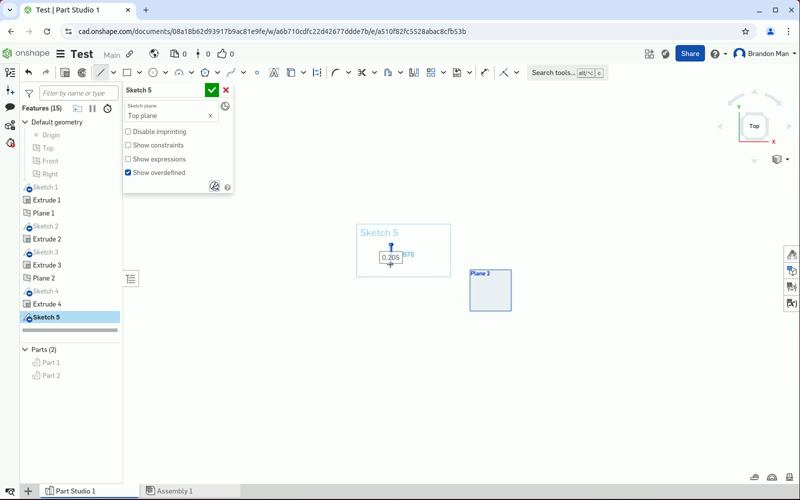
scroll(6)
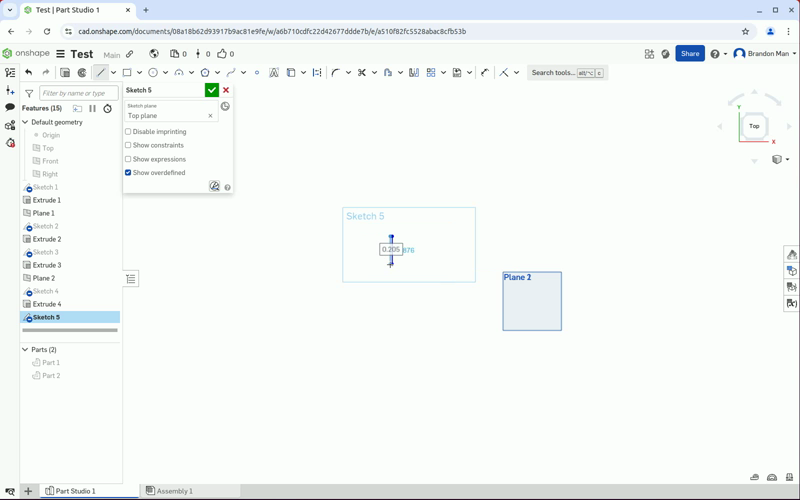
scroll(6)
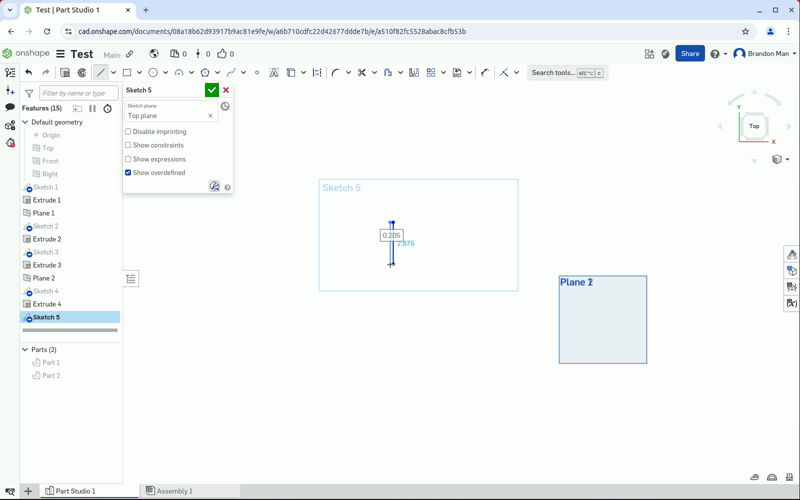
scroll(6)
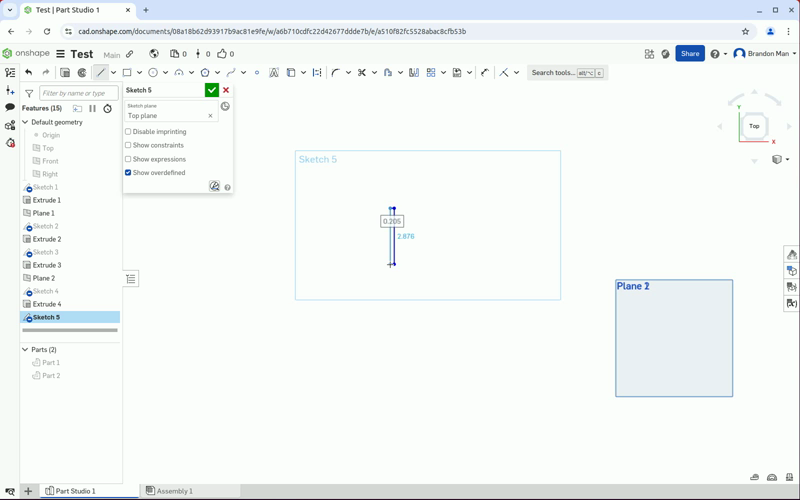
scroll(6)
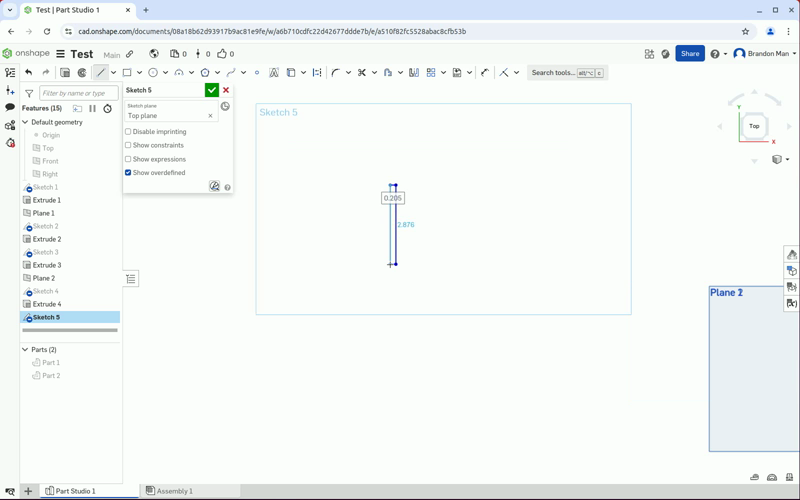
scroll(6)
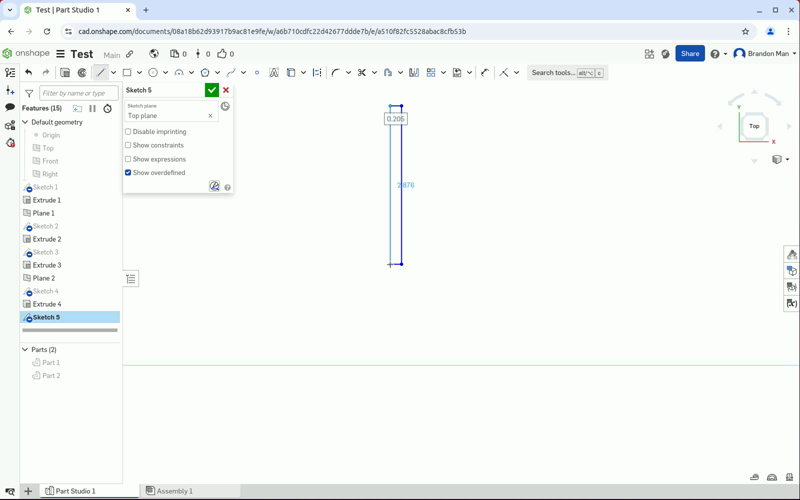
key_up(shift)
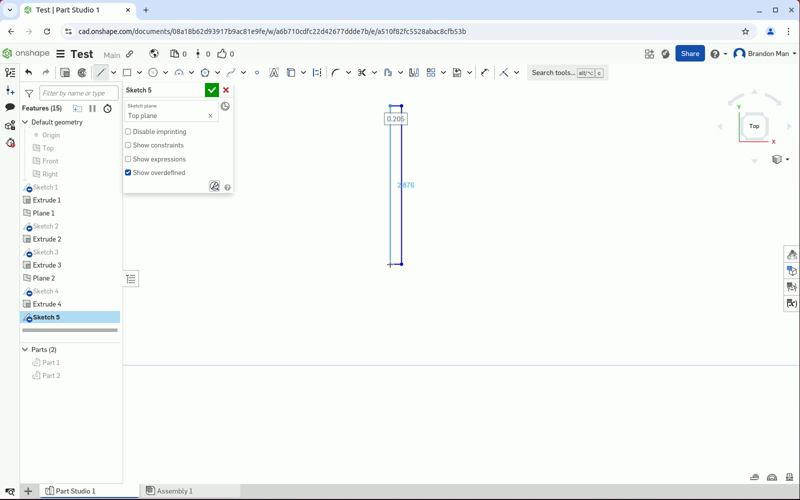
click(390, 264)
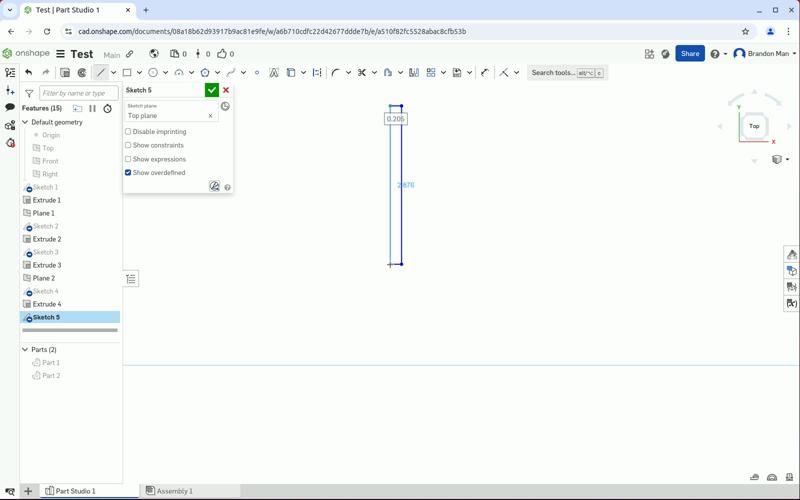
scroll(-6)
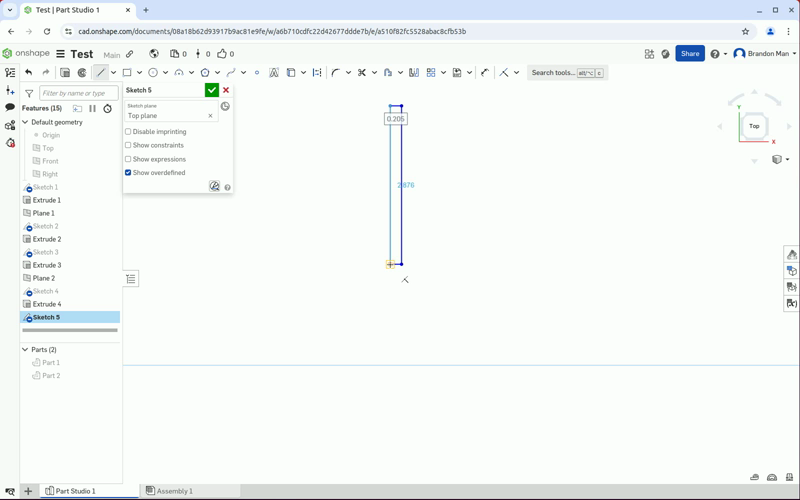
scroll(-6)
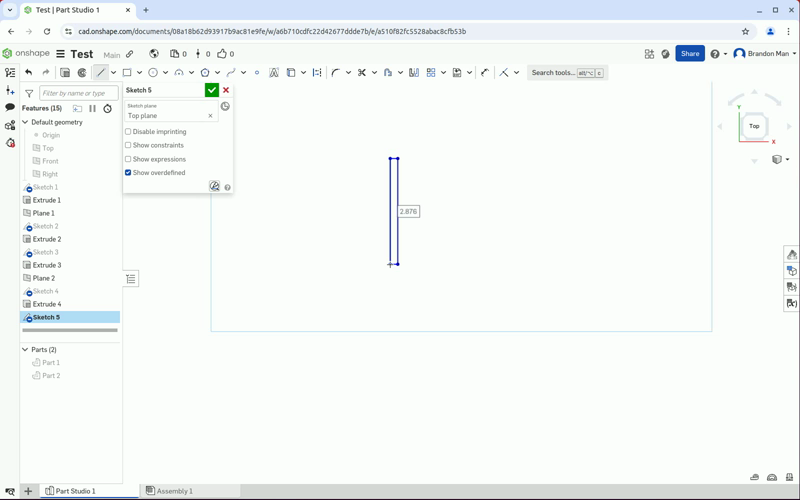
scroll(-6)
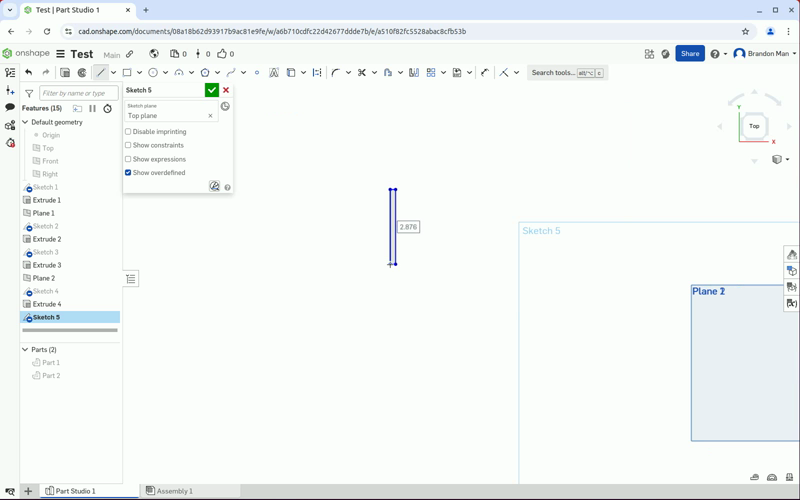
scroll(-6)
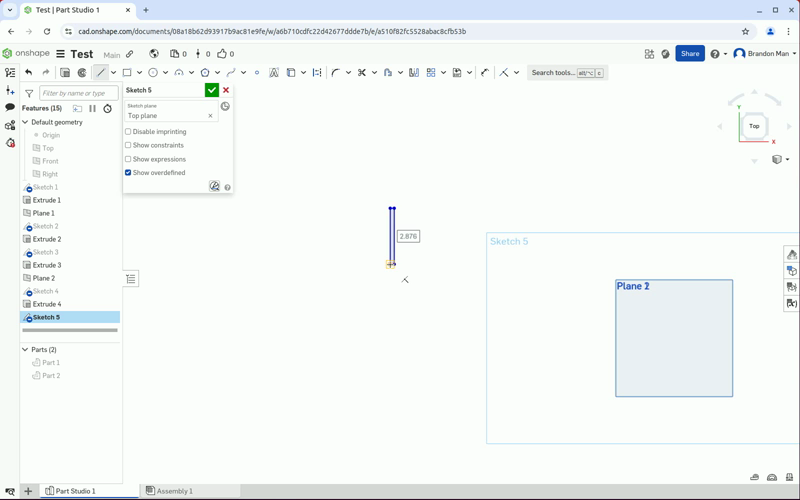
scroll(-6)
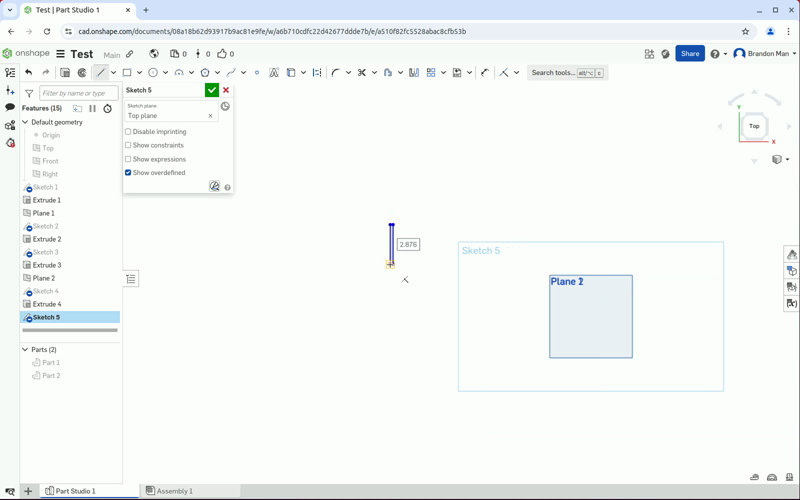
scroll(-6)
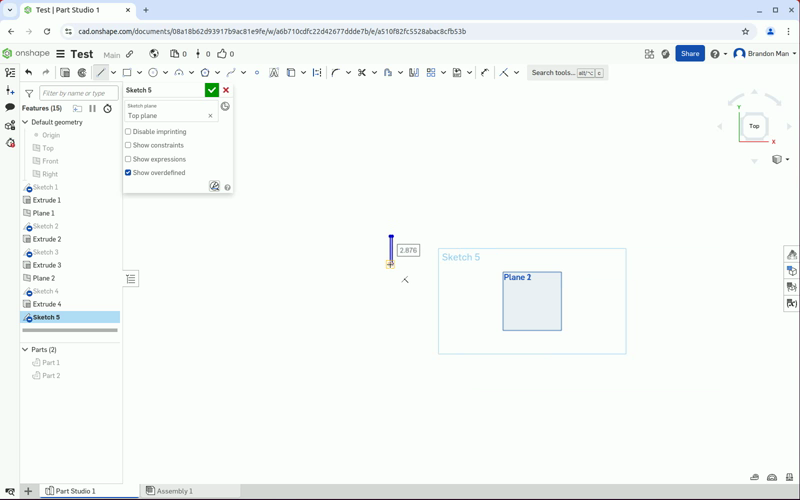
scroll(-6)
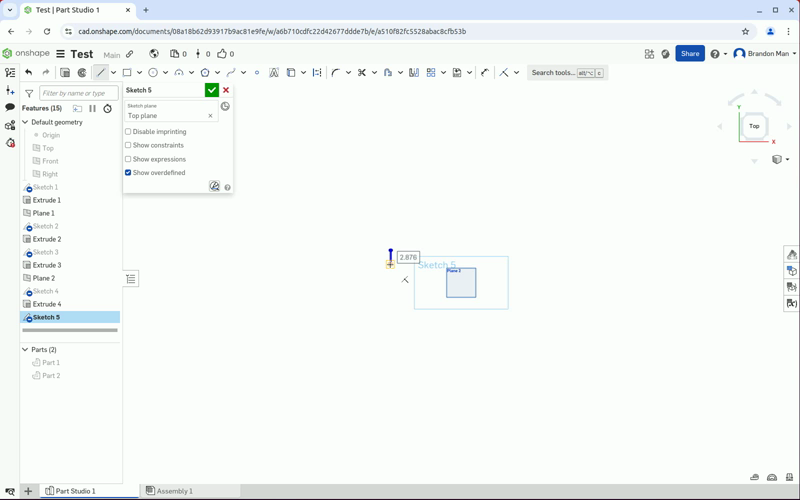
key(esc)
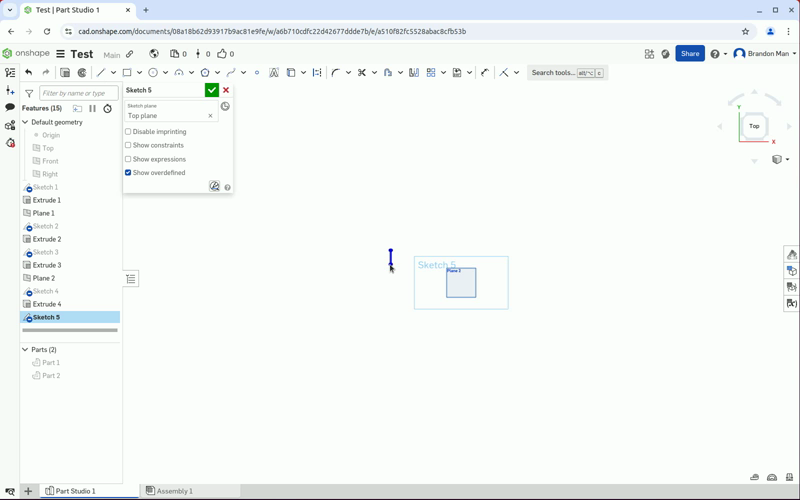
mouse_move(390, 256)
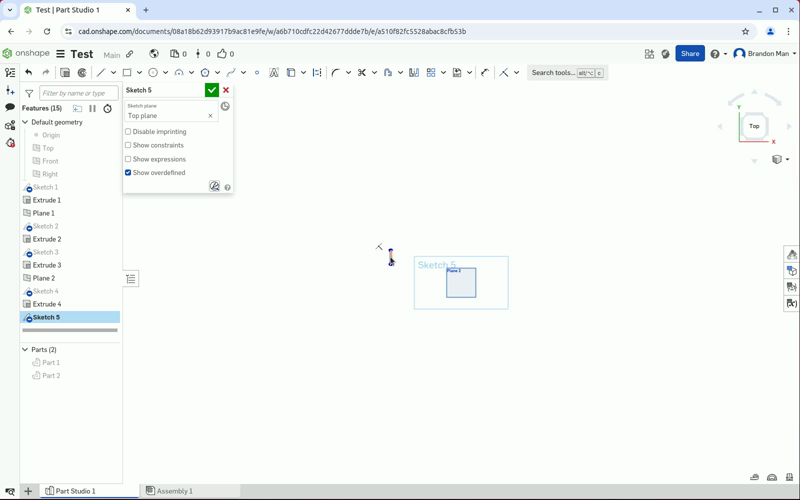
scroll(6)
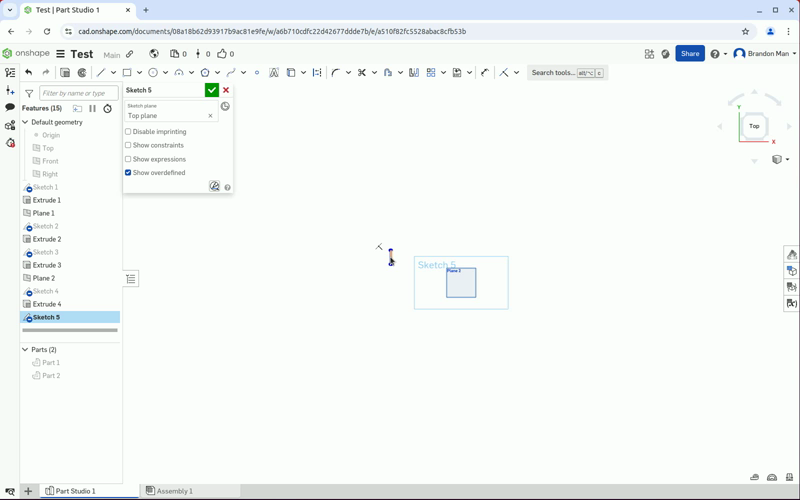
scroll(6)
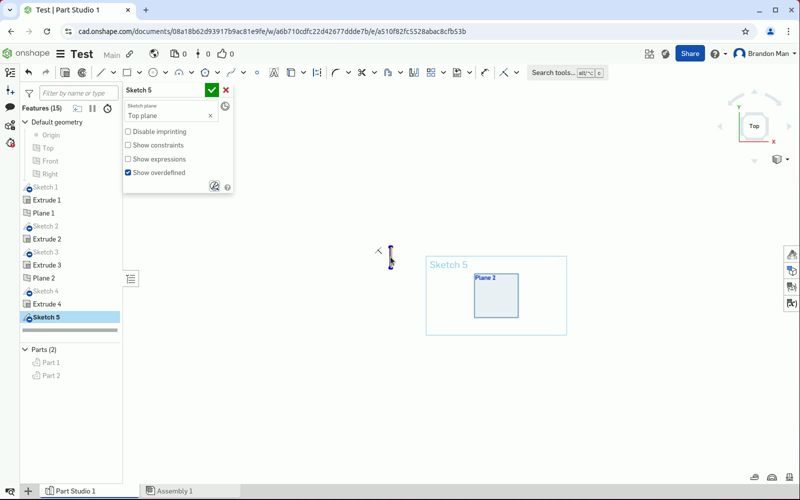
scroll(6)
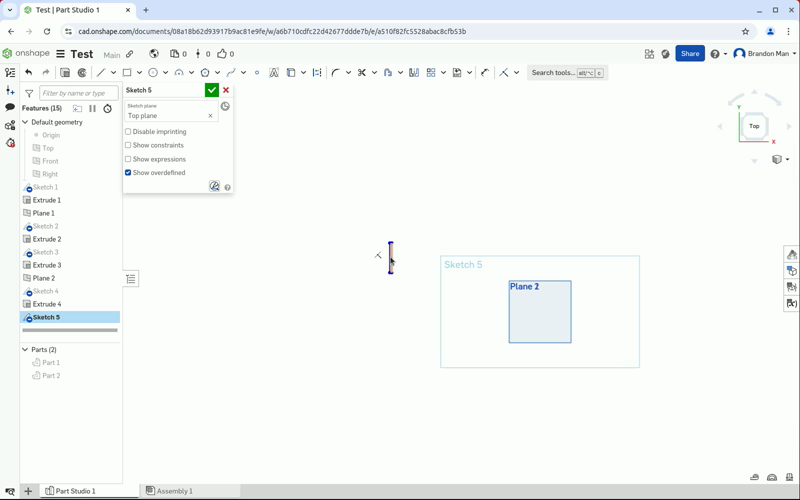
scroll(6)
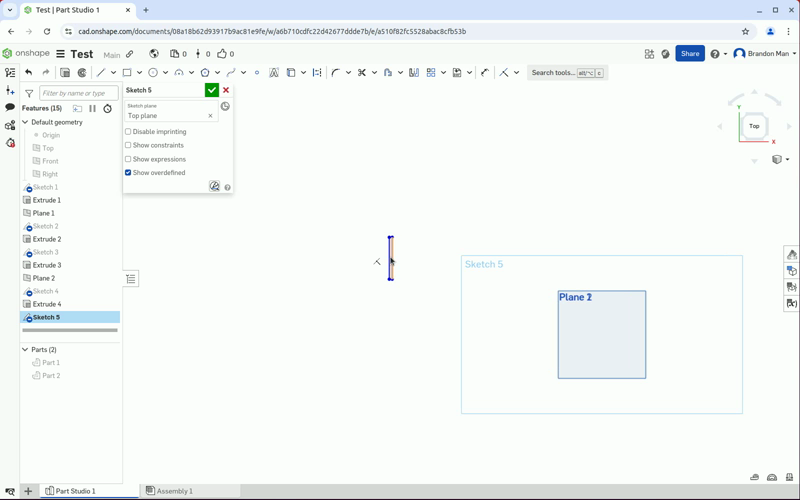
scroll(6)
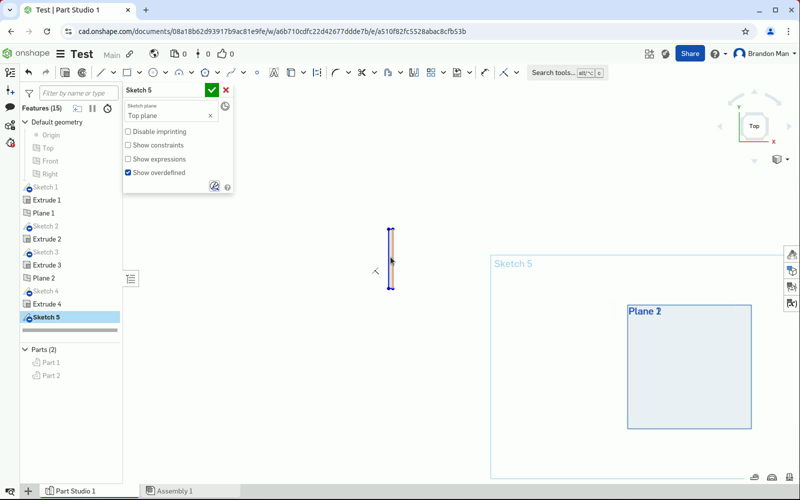
scroll(6)
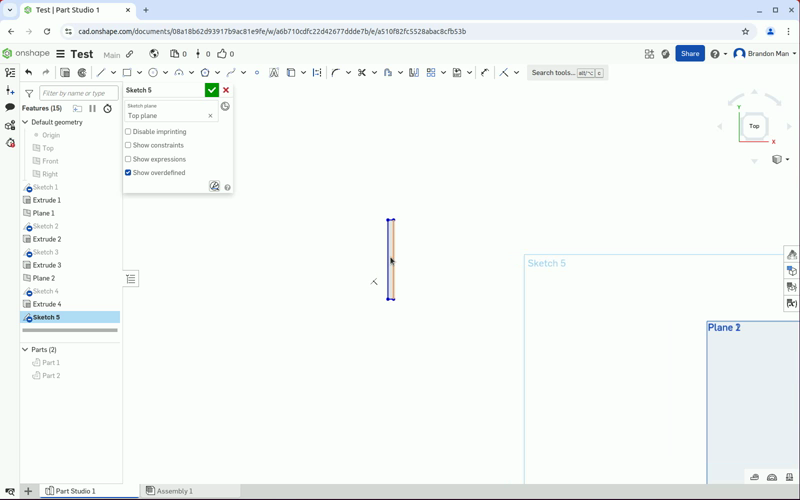
scroll(6)
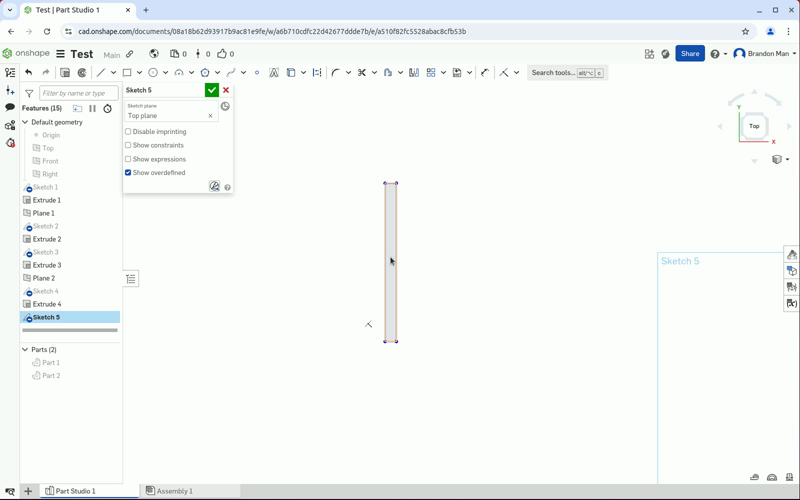
click(390, 256)
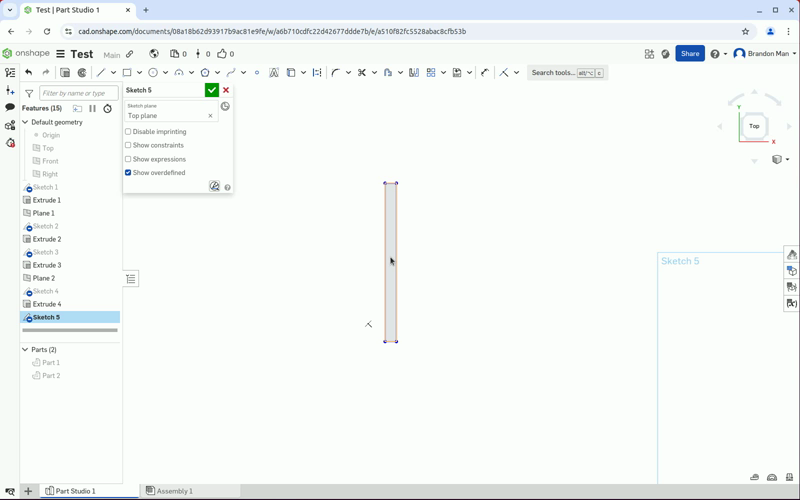
scroll(-6)
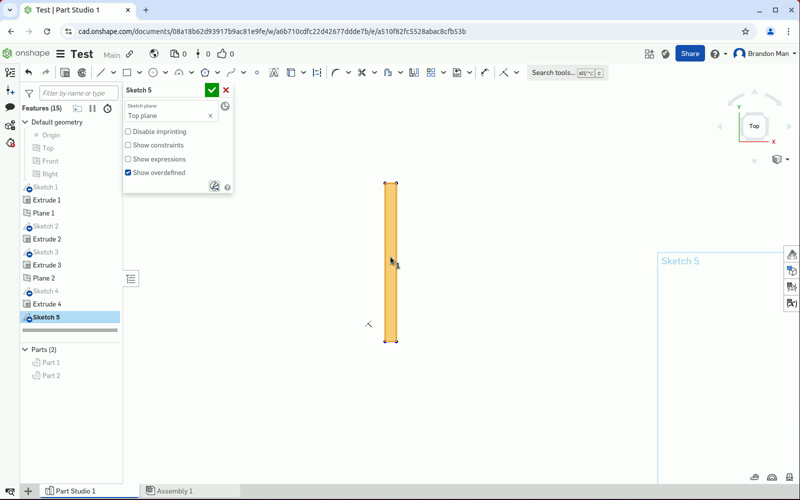
scroll(-6)
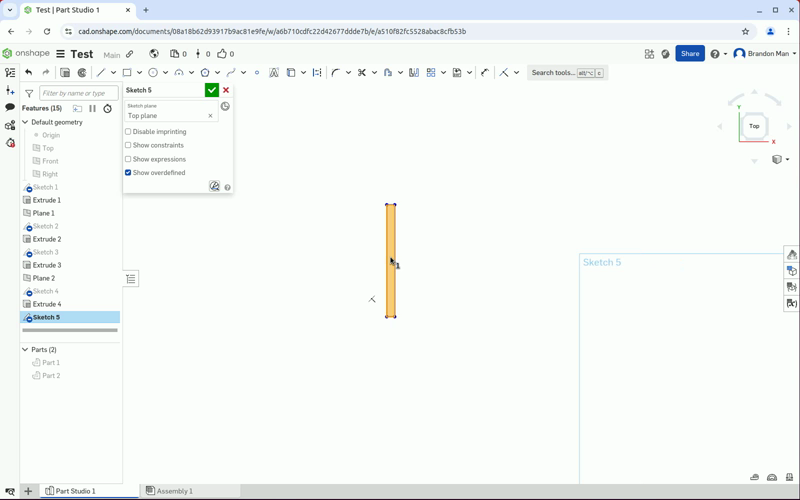
scroll(-6)
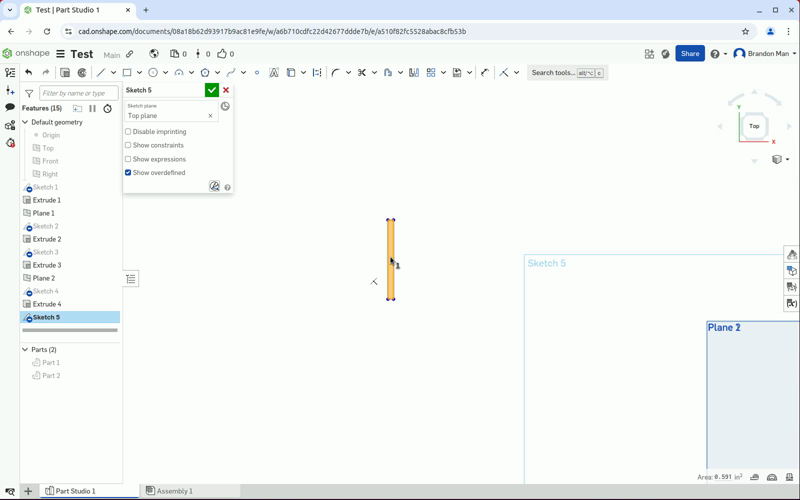
scroll(-6)
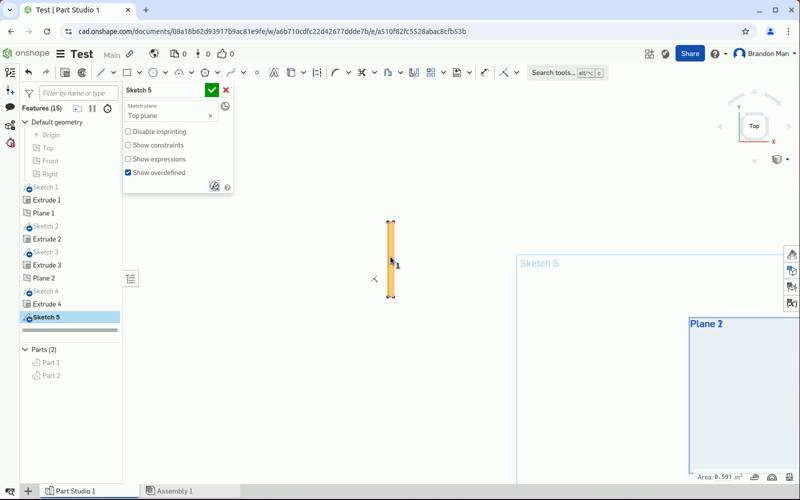
scroll(-6)
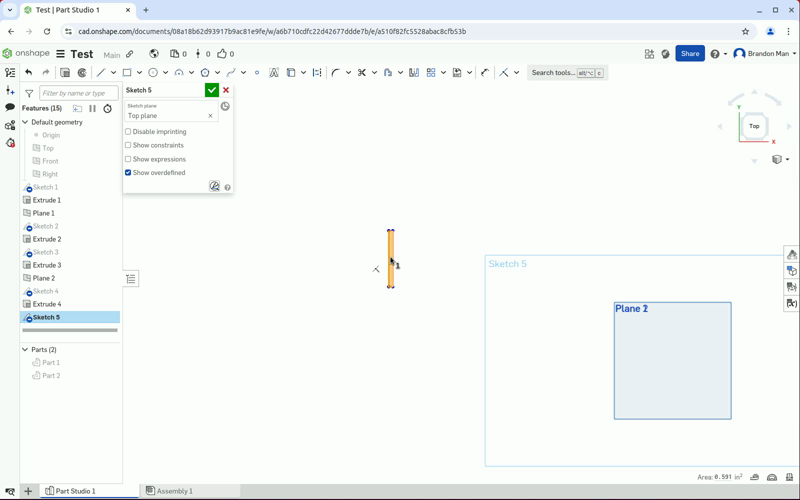
scroll(-6)
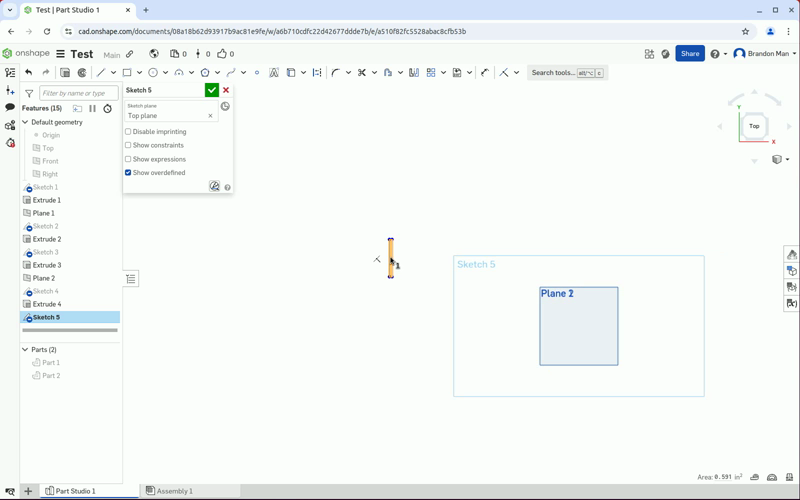
scroll(-6)
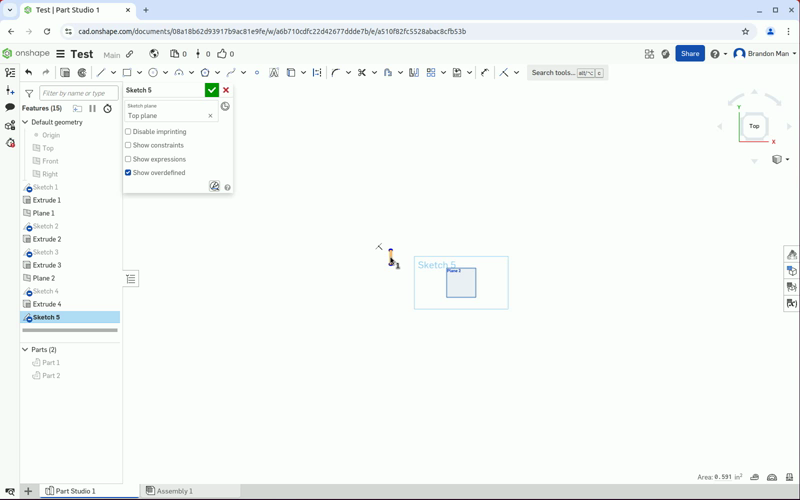
mouse_move(73, 352)
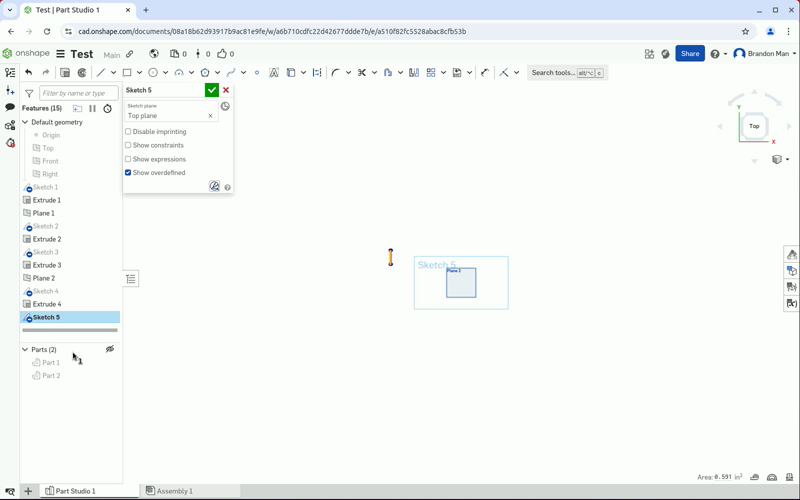
key(shift+y)
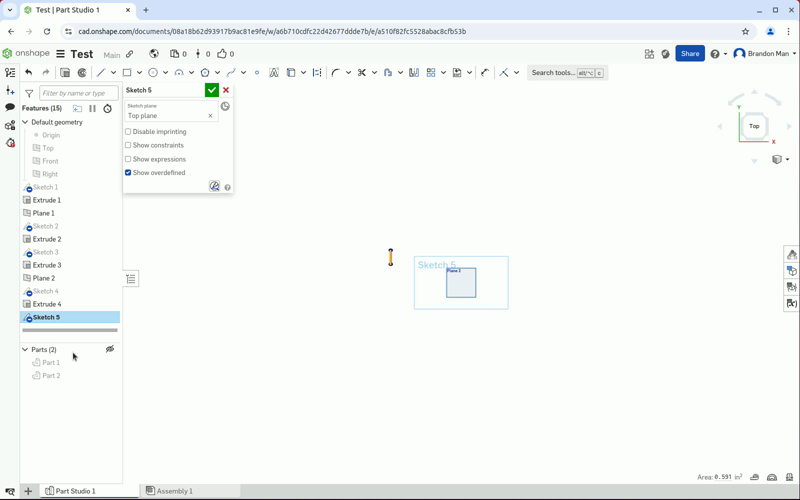
key(shift+e)
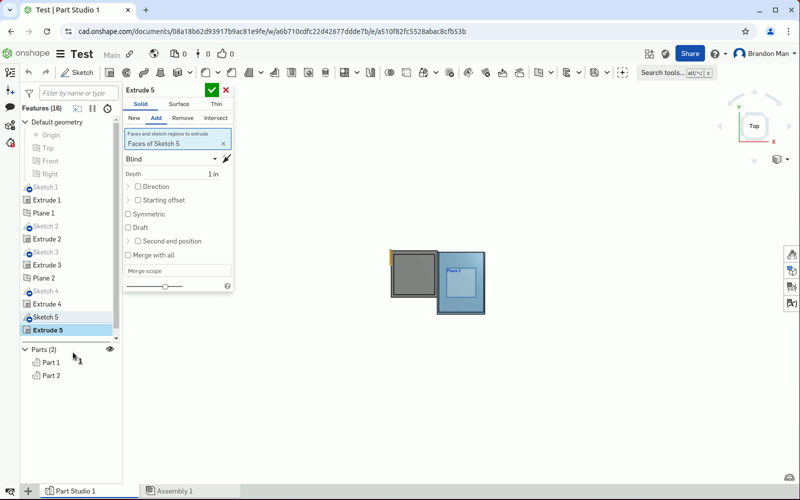
mouse_move(143, 106)
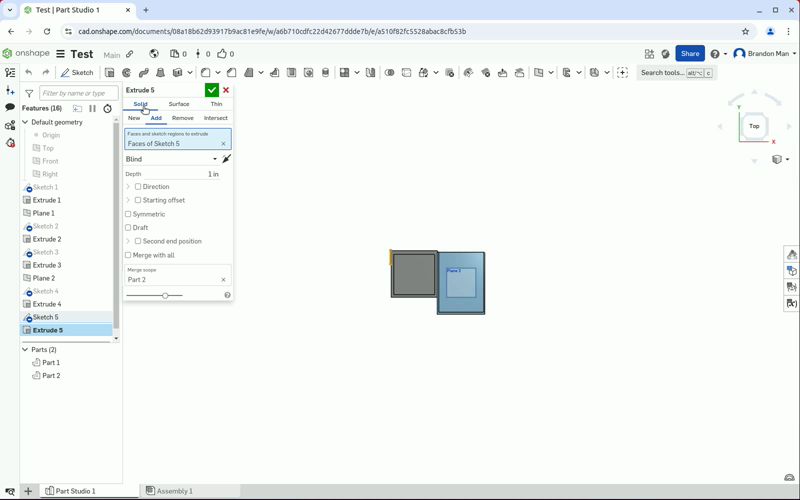
click(143, 106)
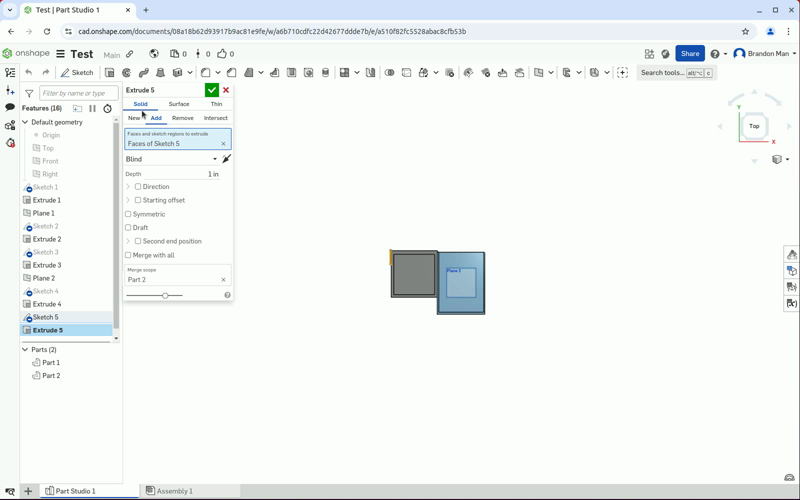
mouse_move(137, 120)
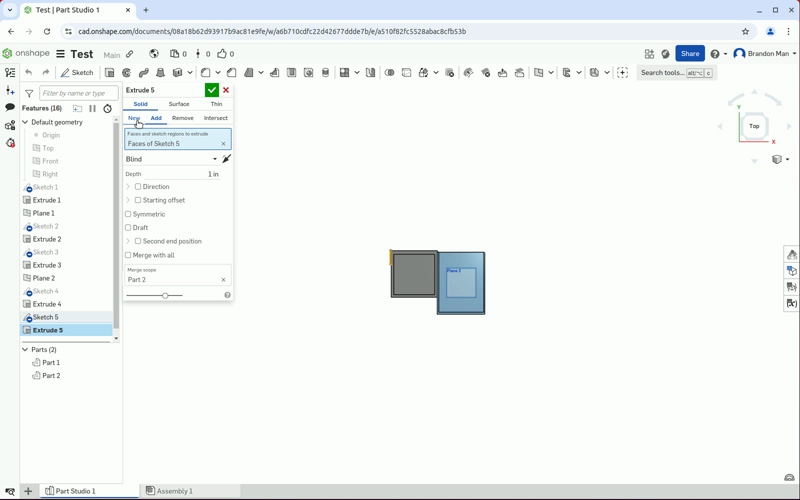
click(137, 120)
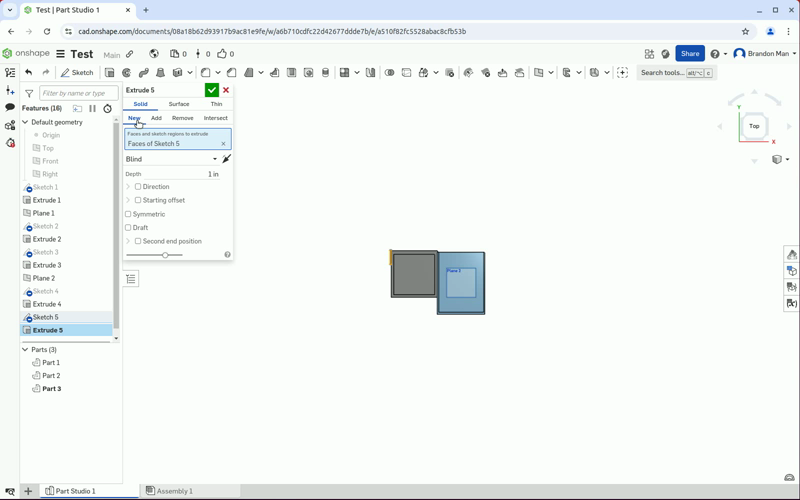
key(tab, 4)
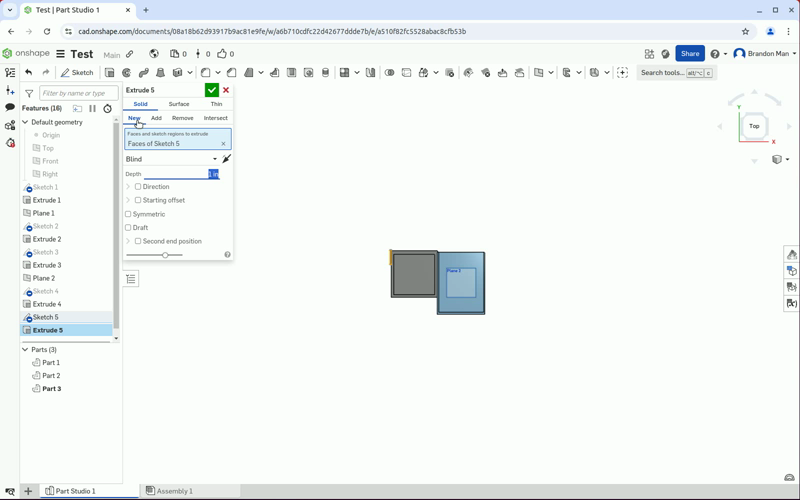
text(23.108)
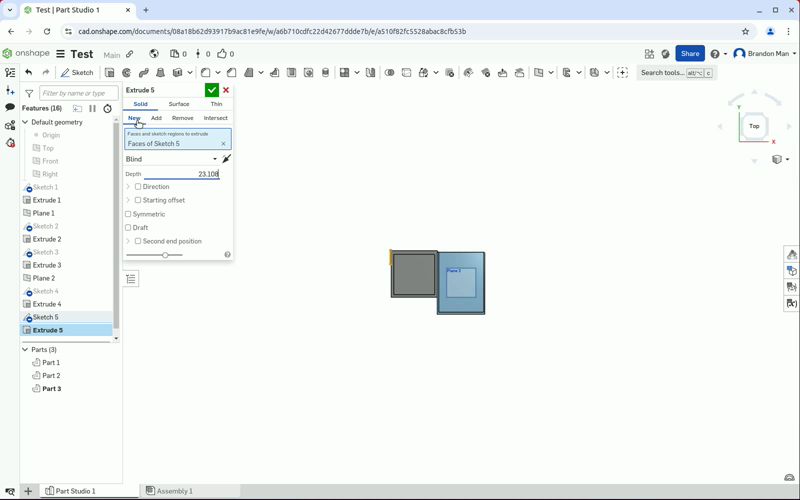
key(enter)
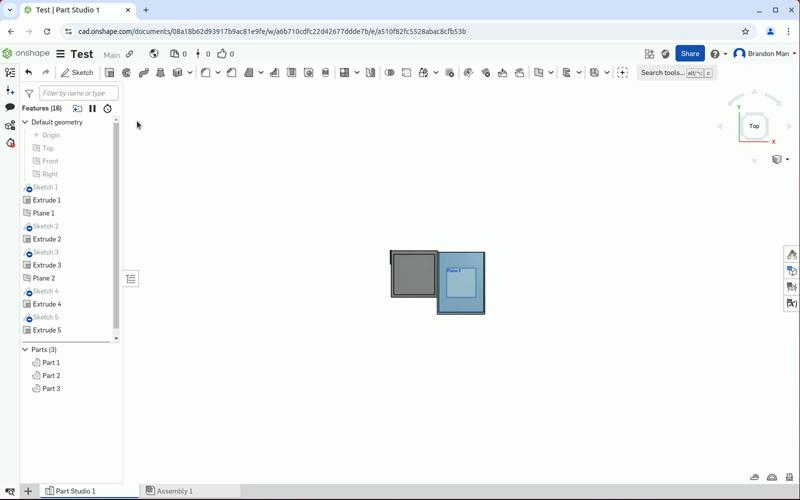
key(shift+h)
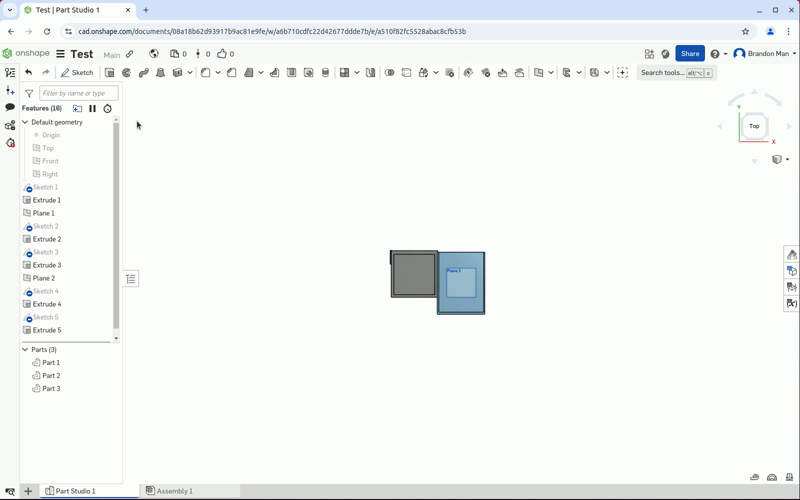
key(shift+h)
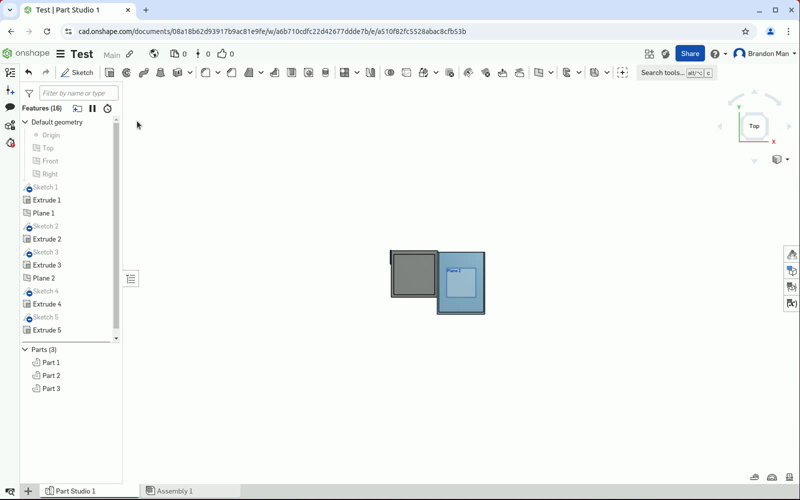
mouse_move(69, 189)
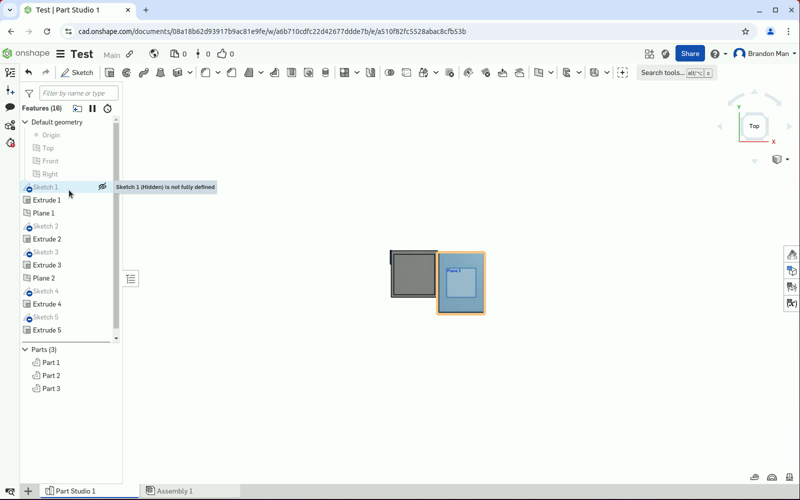
click(69, 189)
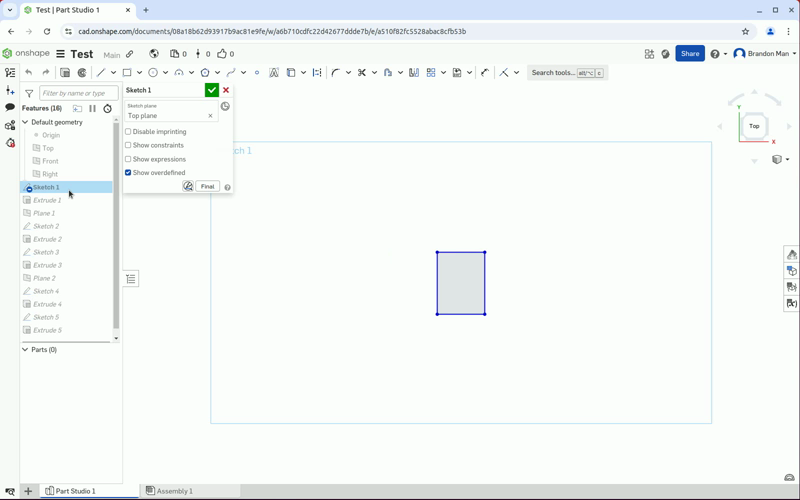
mouse_move(229, 92)
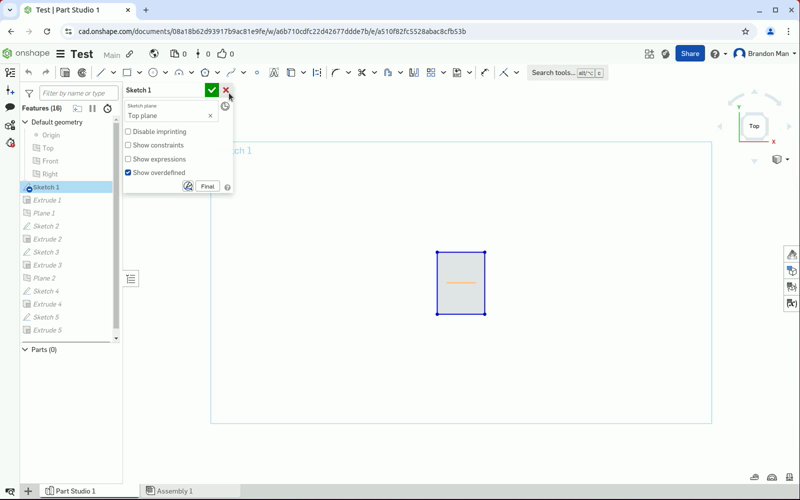
click(229, 92)
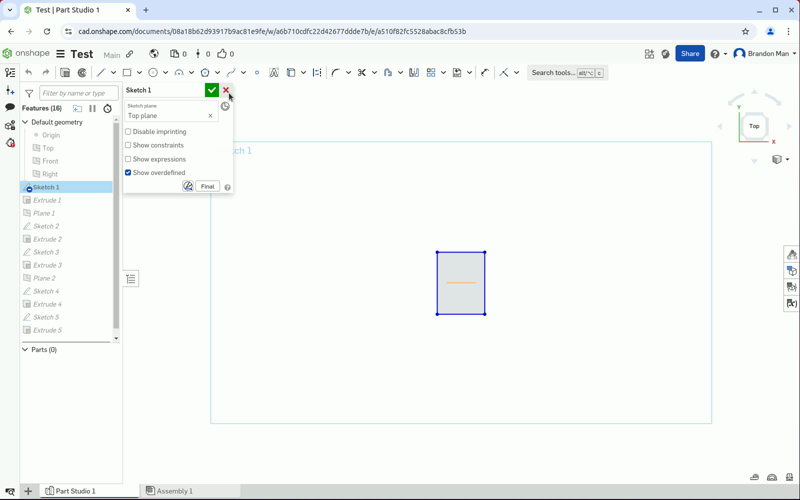
key(shift+s)
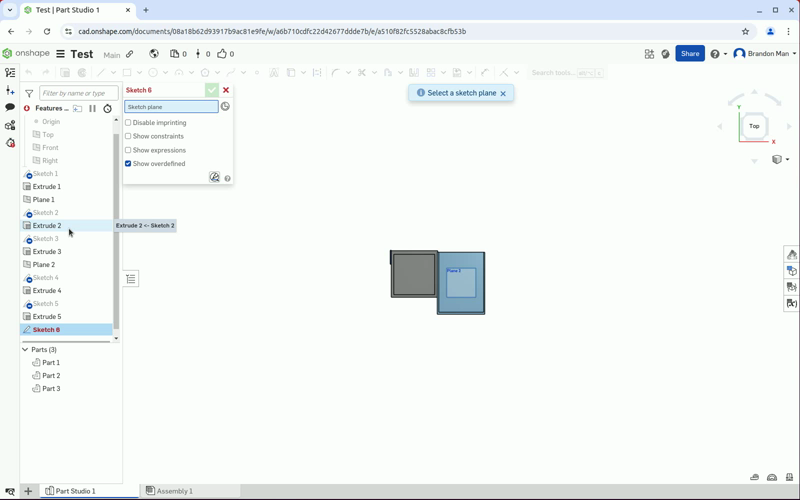
scroll(3)
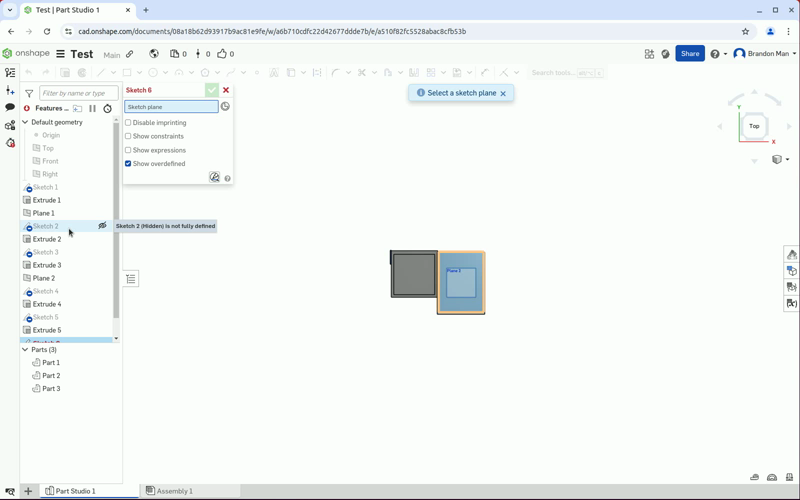
mouse_move(69, 150)
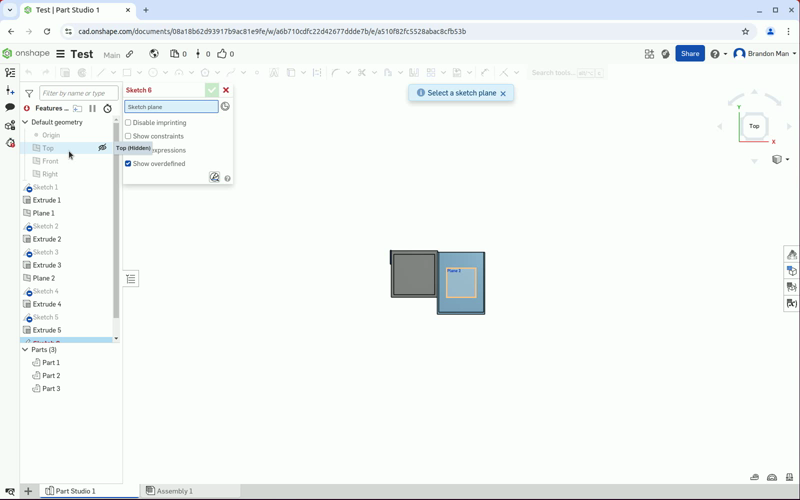
click(69, 150)
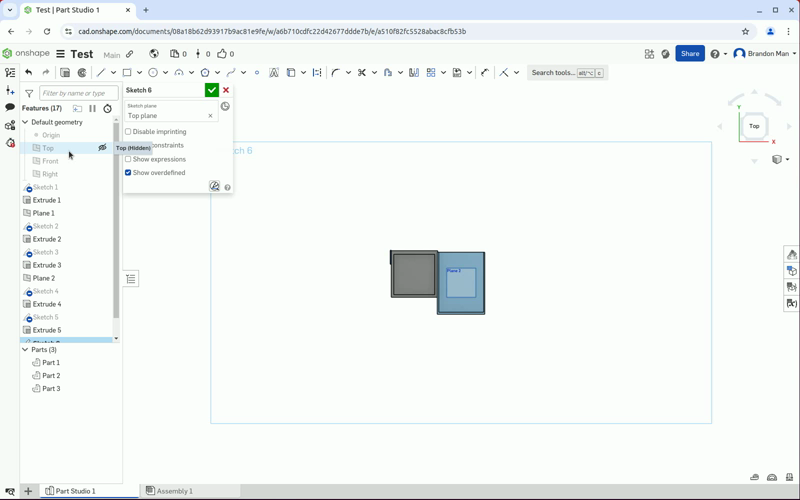
mouse_move(73, 352)
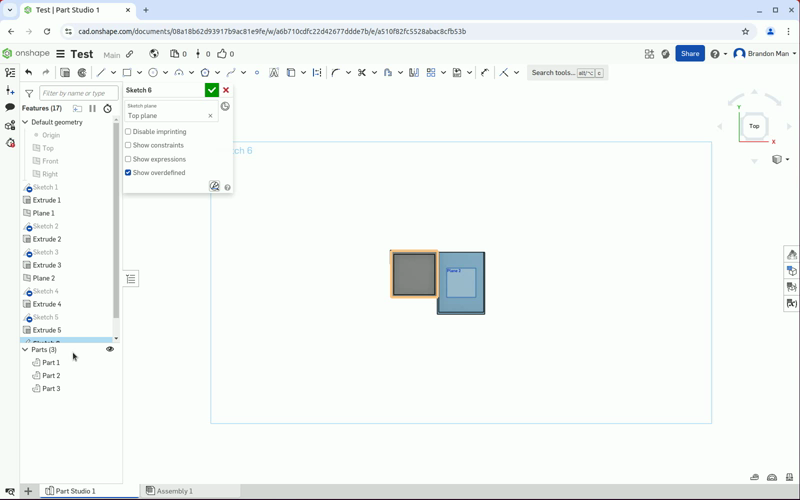
key(y)
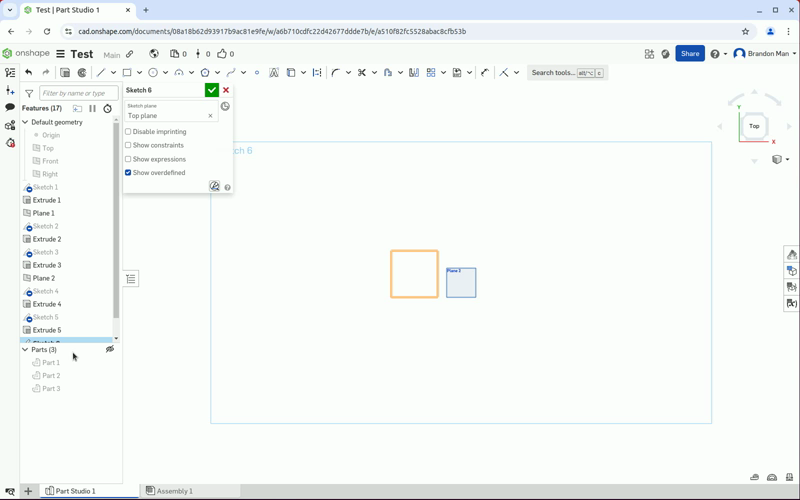
key(l)
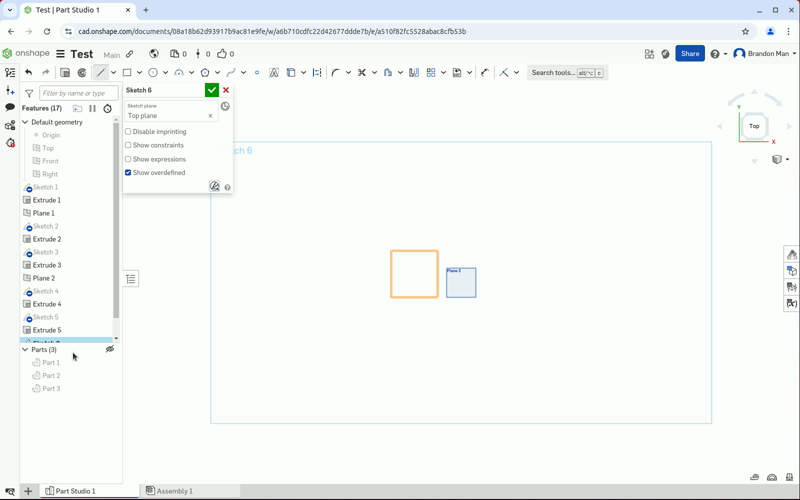
key_down(shift)
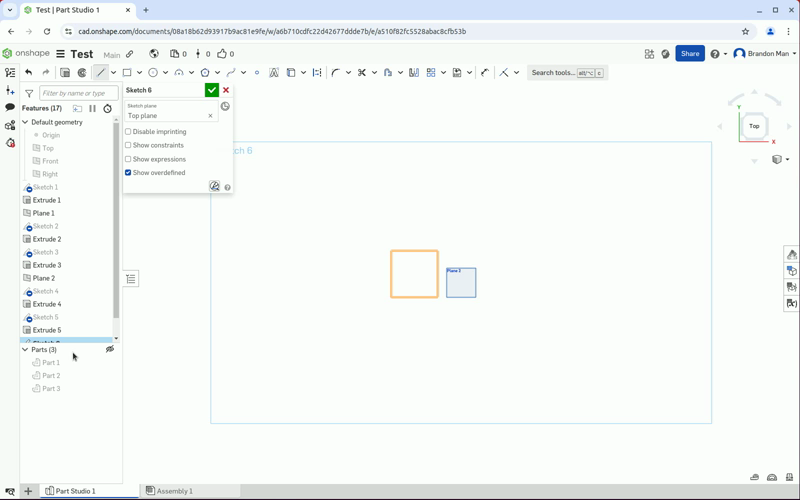
mouse_move(390, 251)
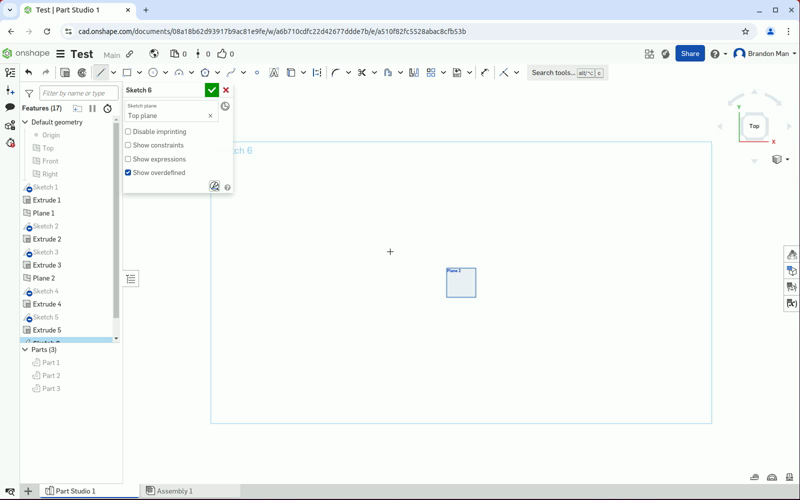
click(390, 251)
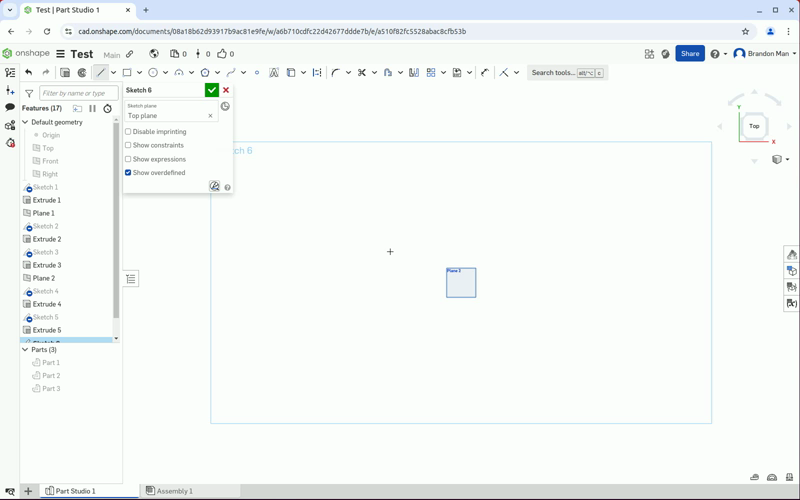
key_up(shift)
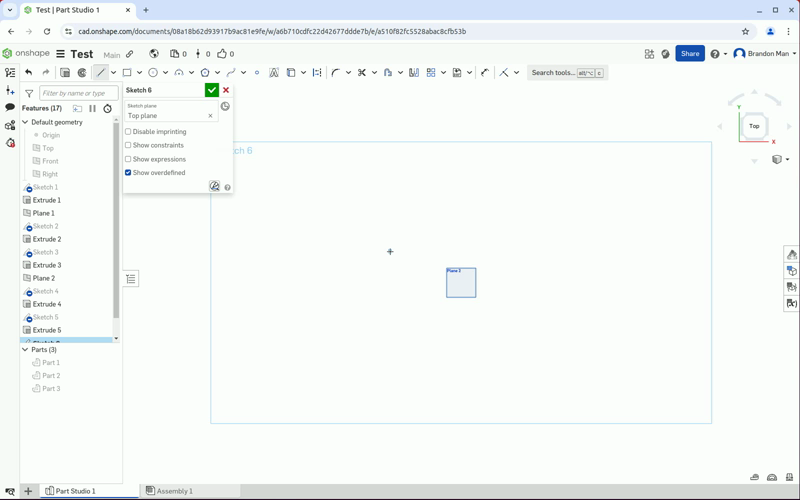
key_down(shift)
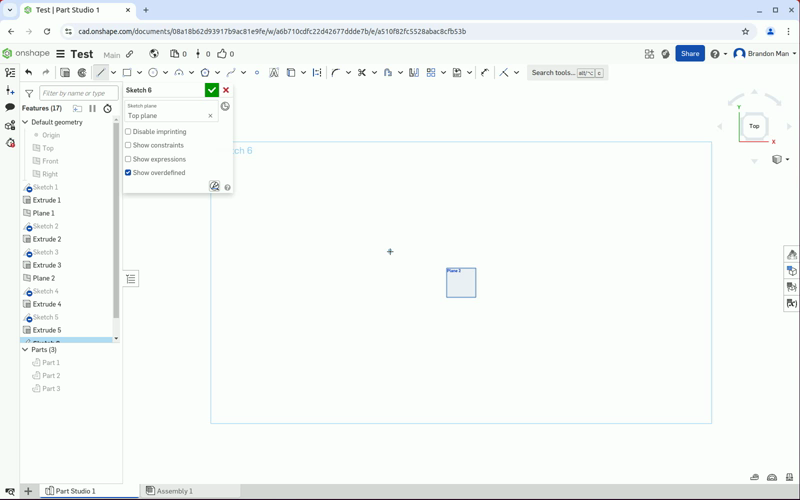
mouse_move(420, 251)
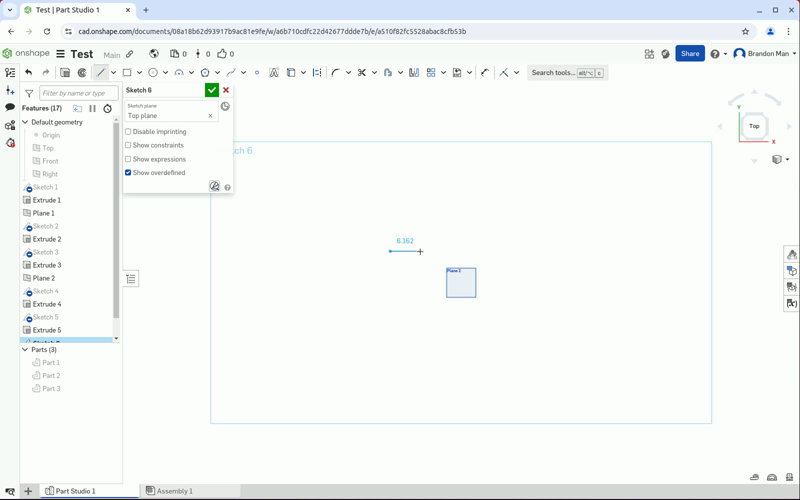
mouse_move(391, 251)
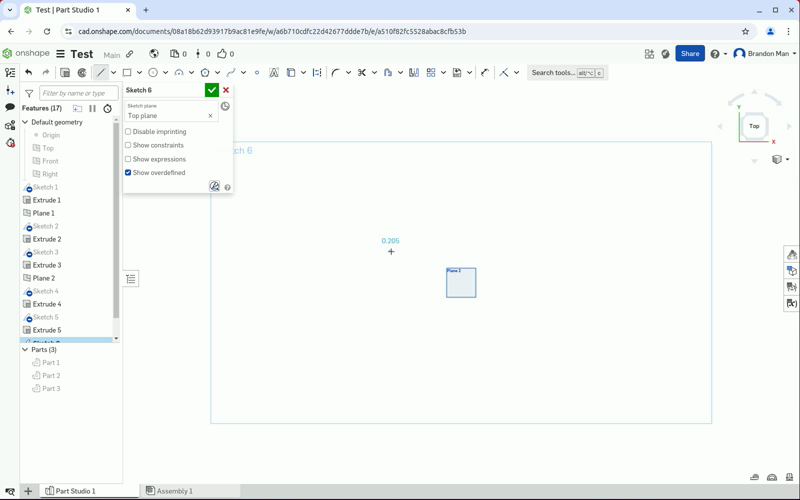
scroll(6)
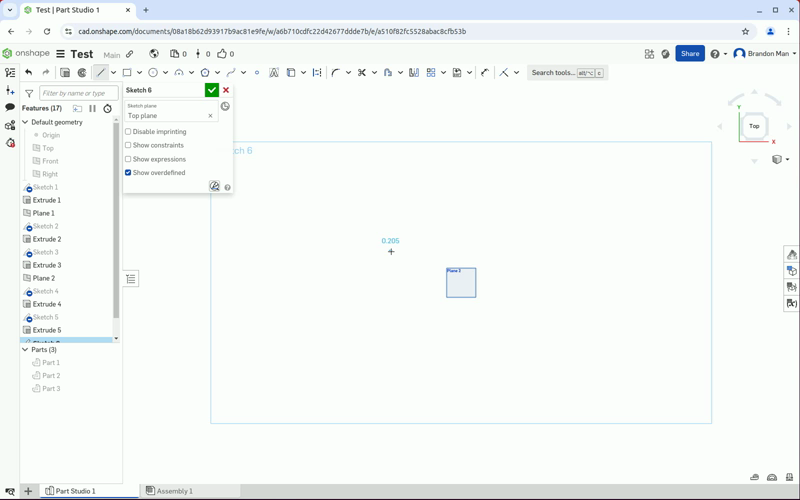
scroll(6)
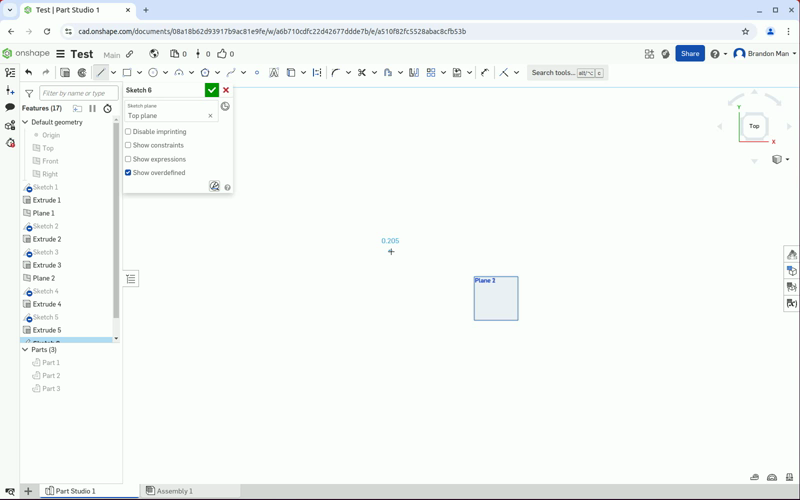
scroll(6)
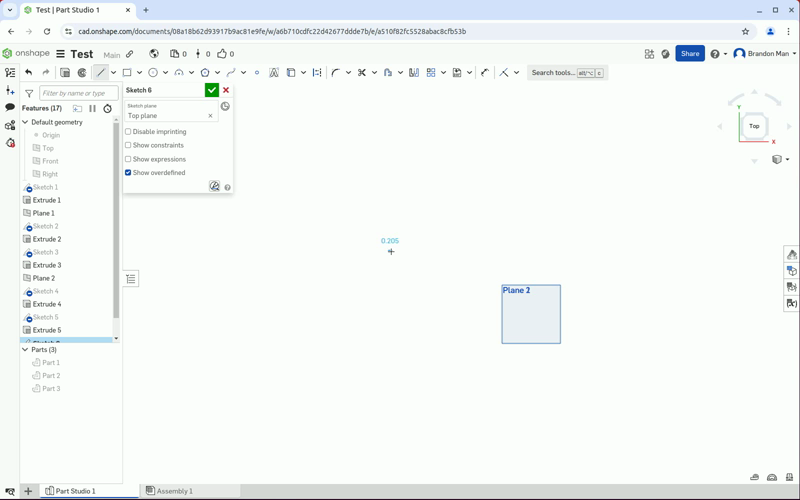
scroll(6)
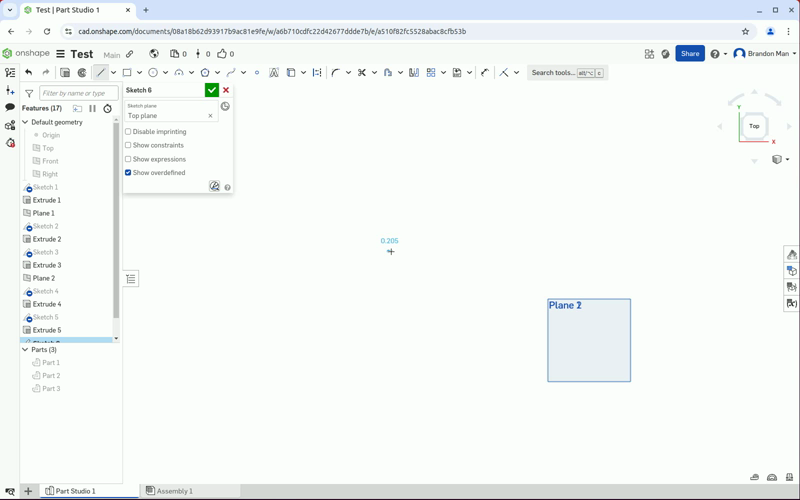
scroll(6)
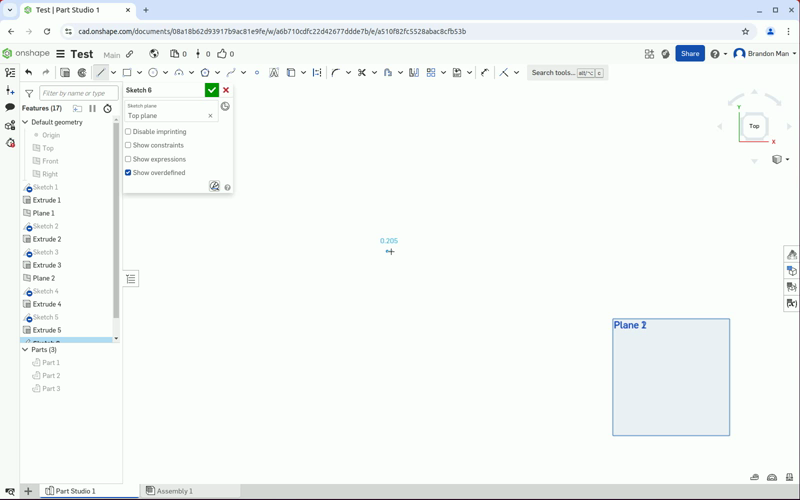
scroll(6)
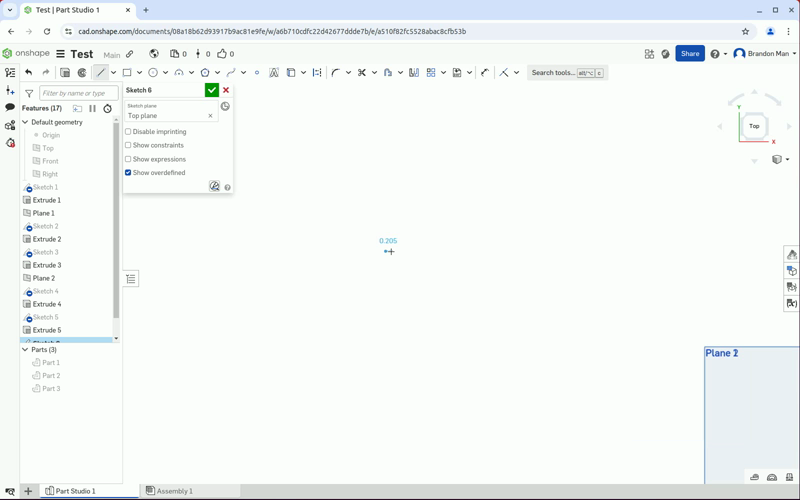
scroll(6)
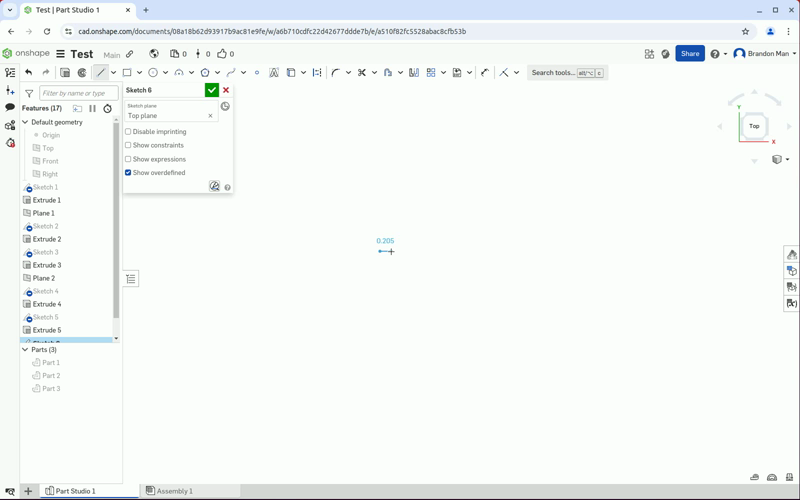
click(391, 251)
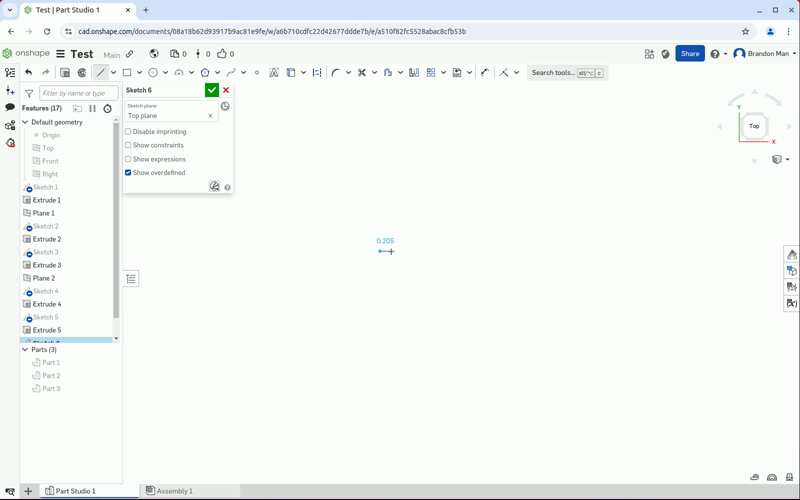
scroll(-6)
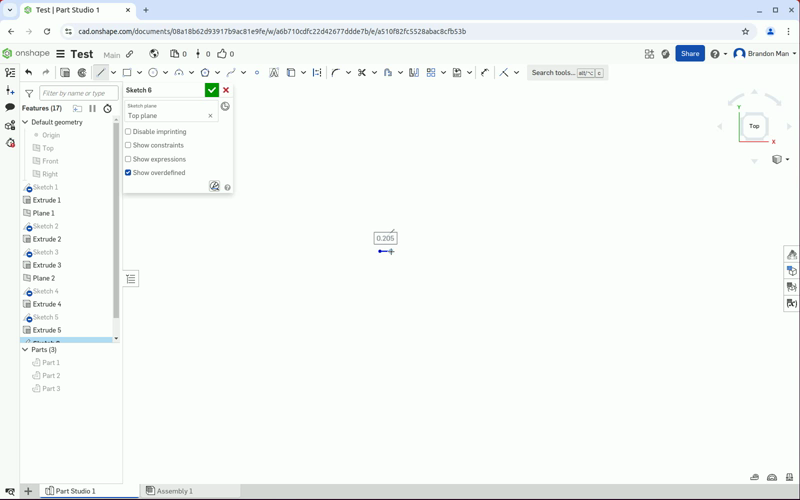
scroll(-6)
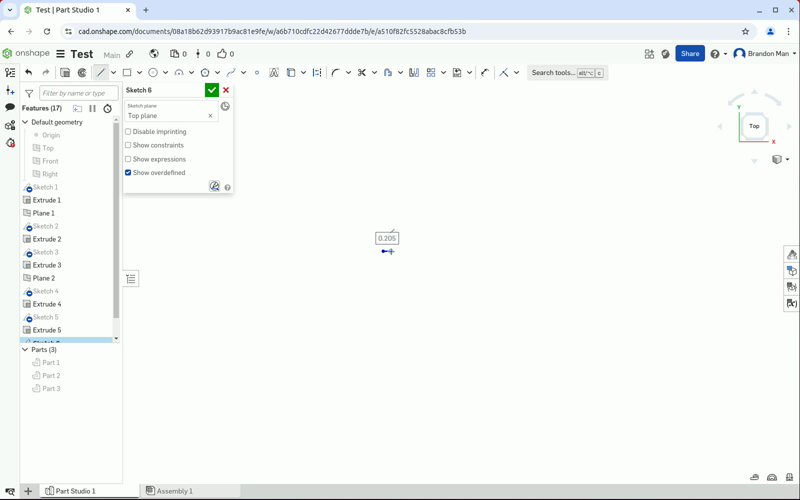
scroll(-6)
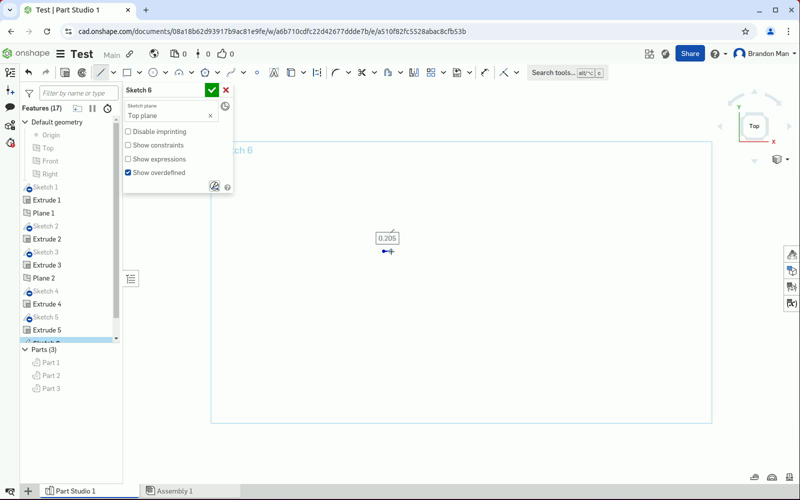
scroll(-6)
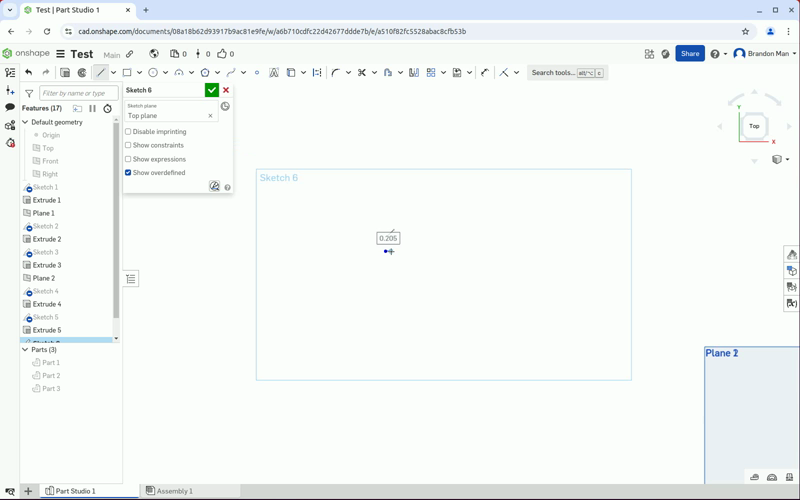
scroll(-6)
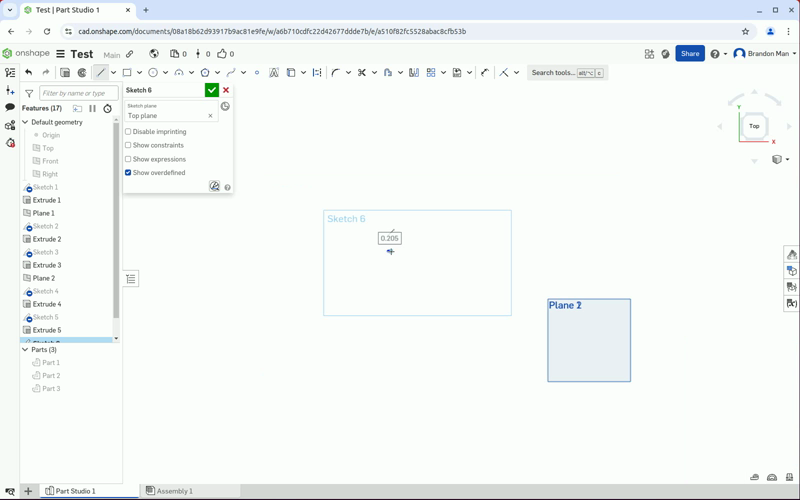
scroll(-6)
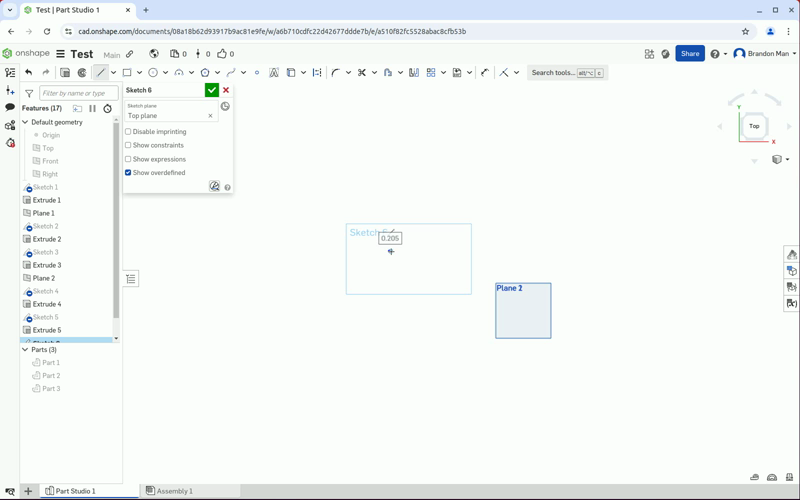
scroll(-6)
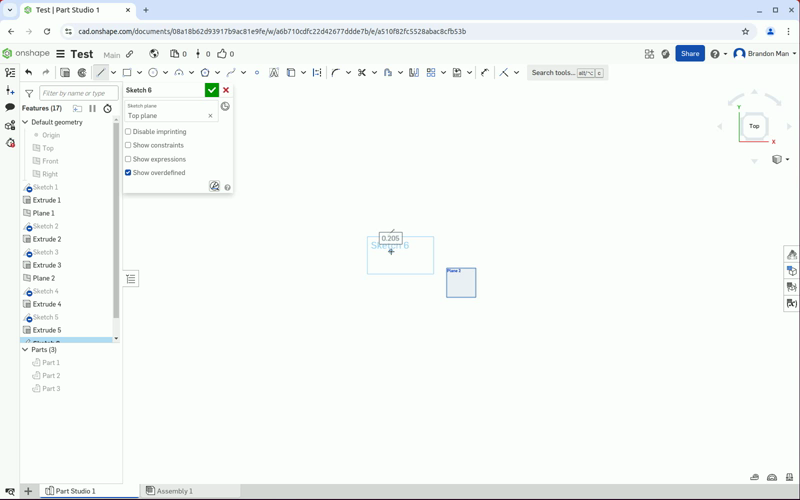
key_up(shift)
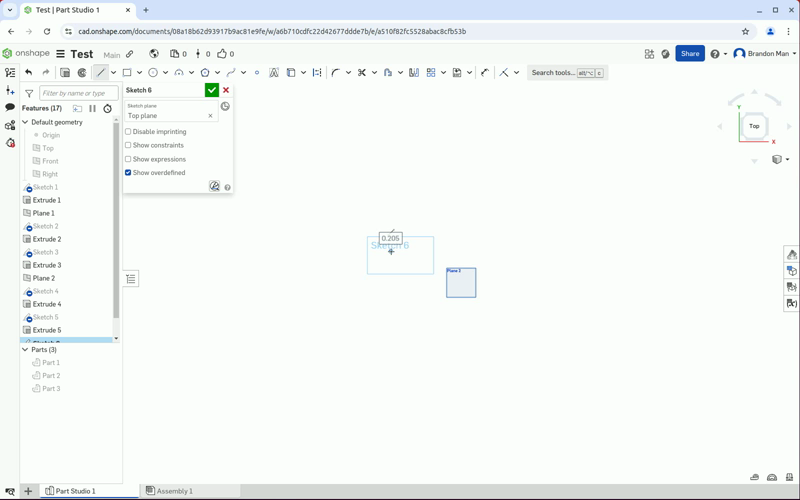
key_down(shift)
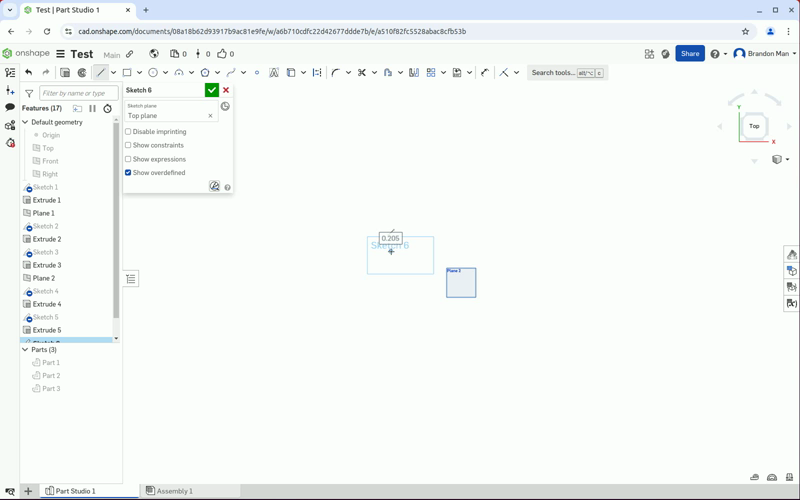
mouse_move(421, 251)
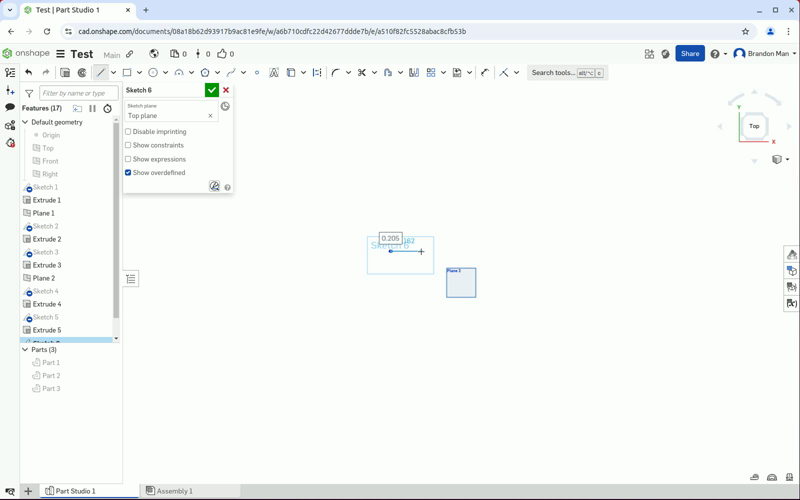
mouse_move(404, 251)
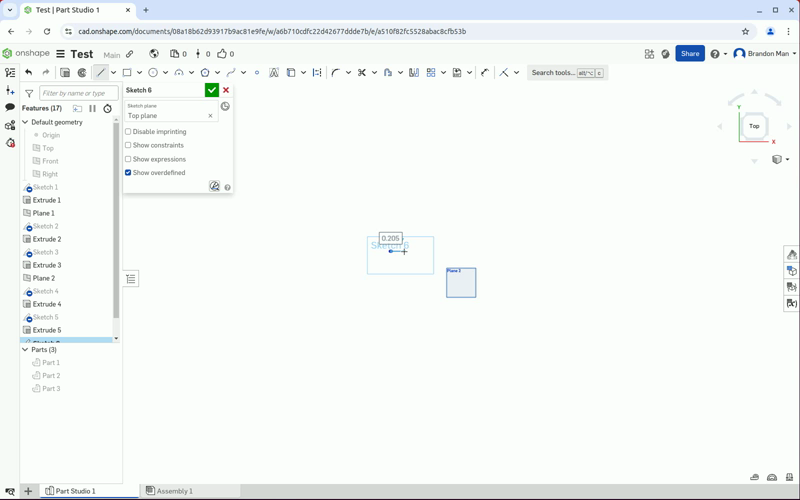
click(404, 251)
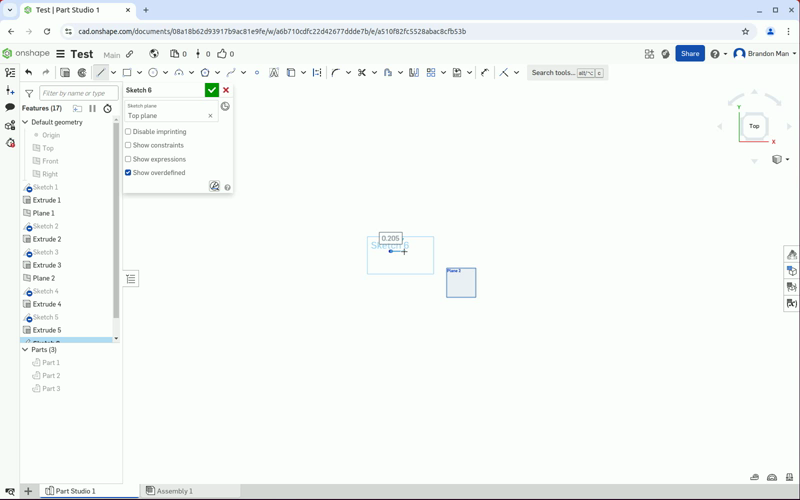
key_up(shift)
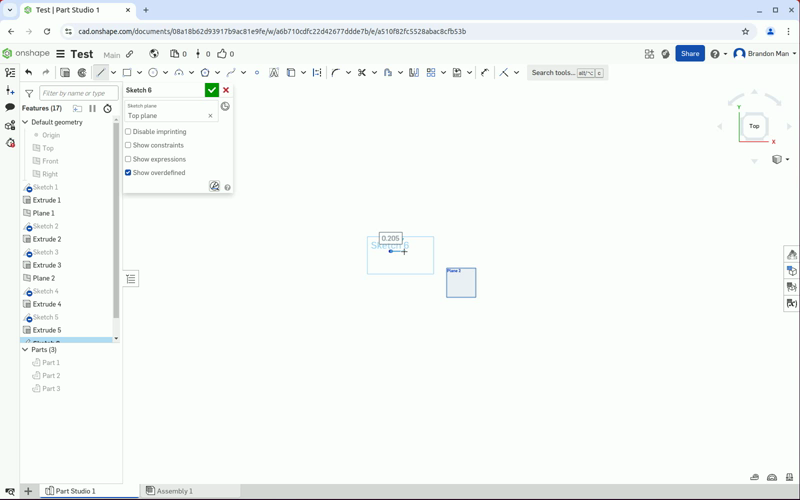
key_down(shift)
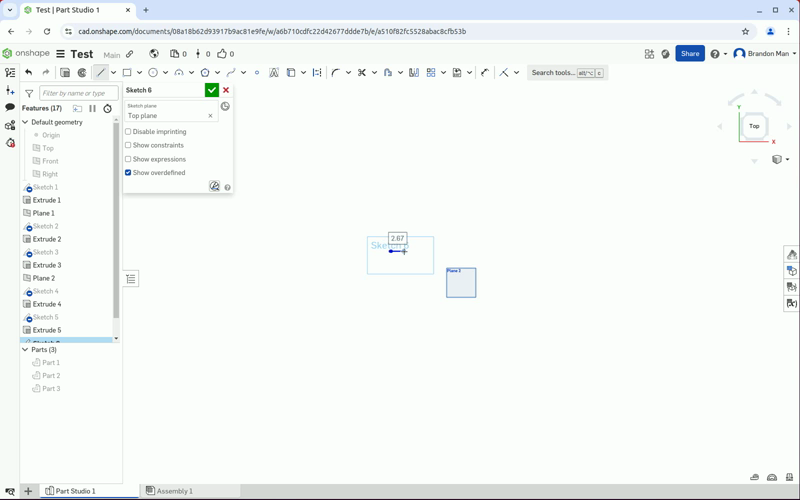
mouse_move(434, 251)
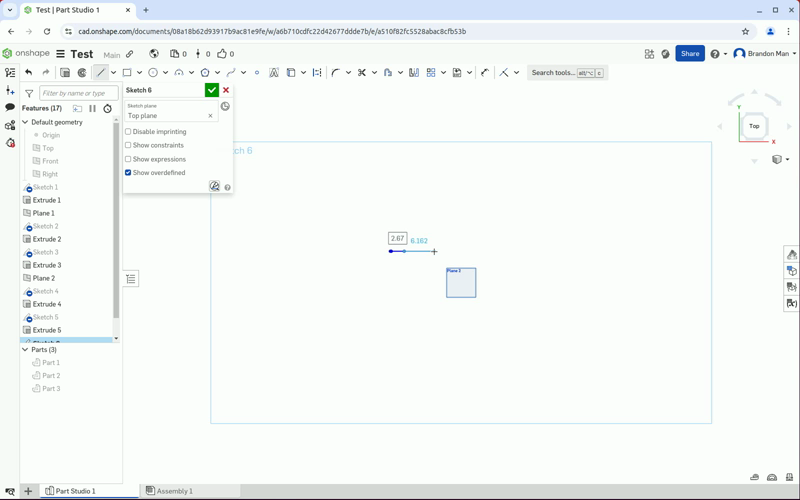
mouse_move(404, 250)
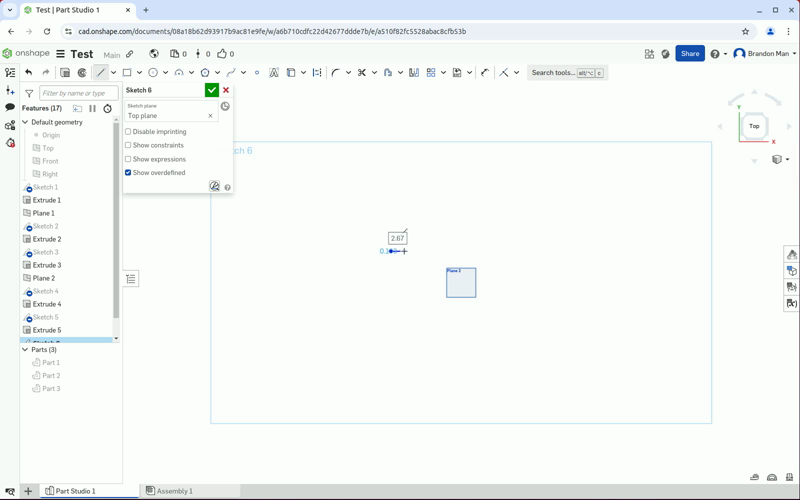
scroll(6)
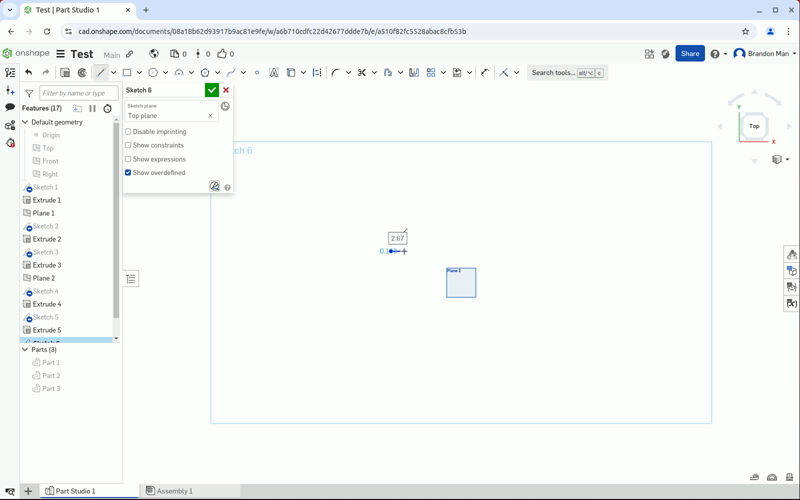
scroll(6)
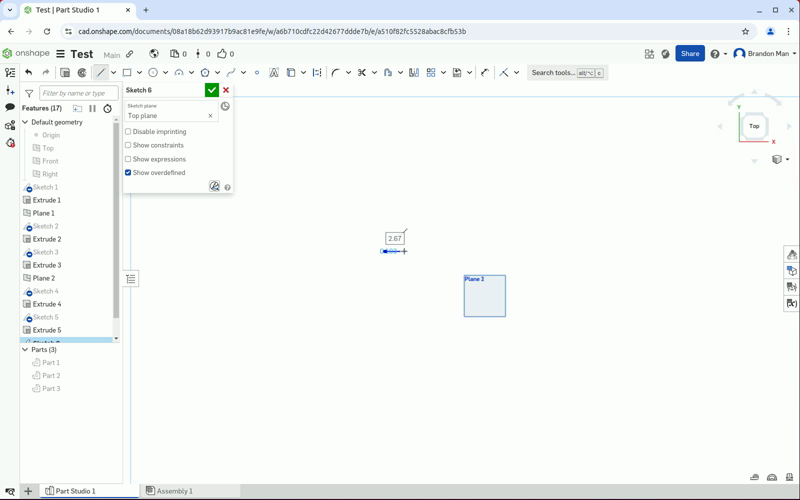
scroll(6)
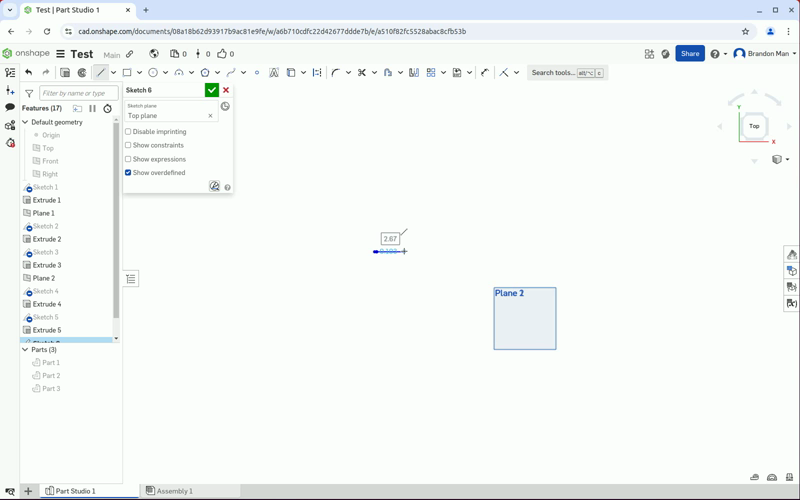
scroll(6)
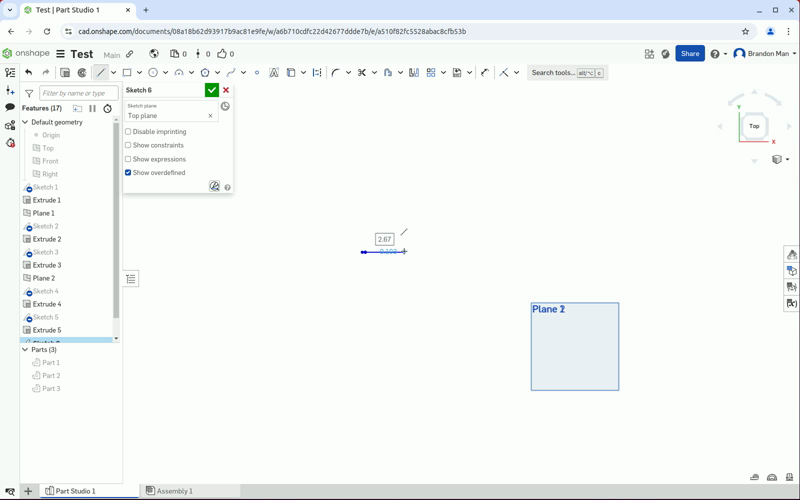
scroll(6)
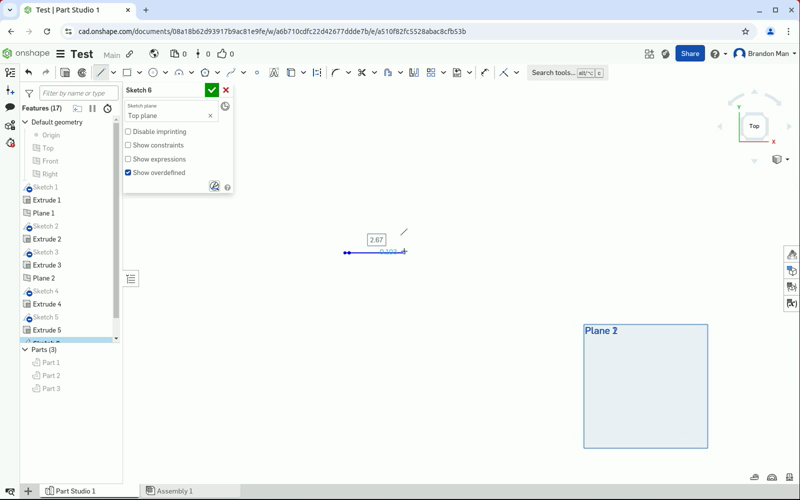
scroll(6)
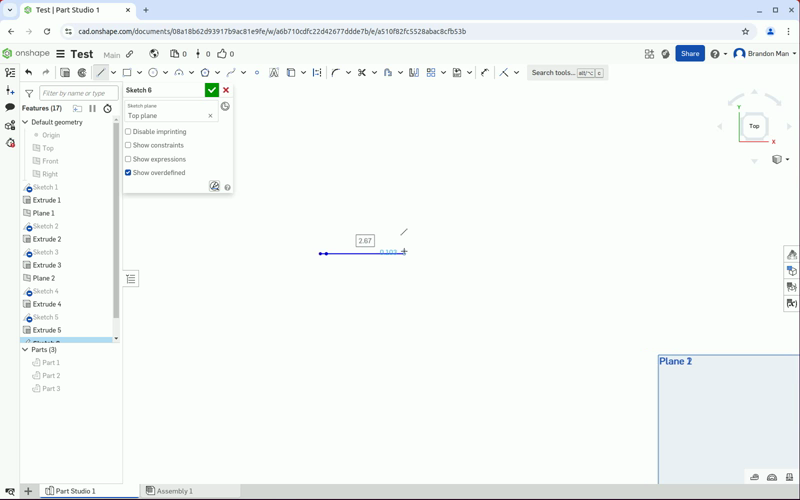
scroll(6)
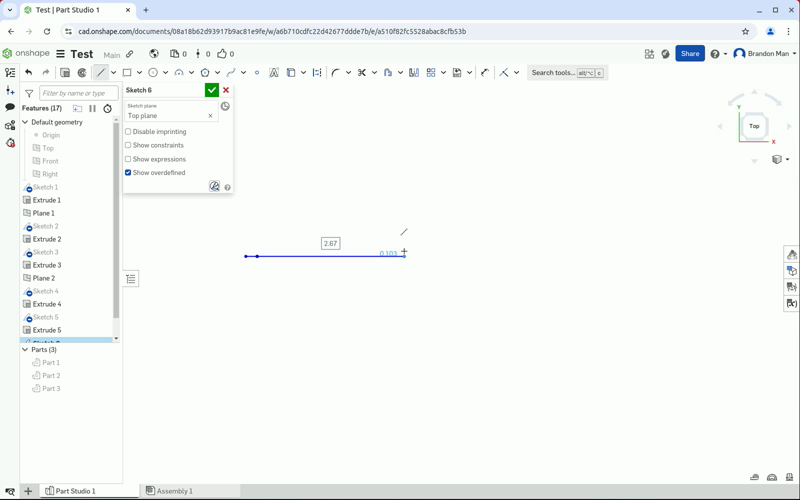
click(404, 250)
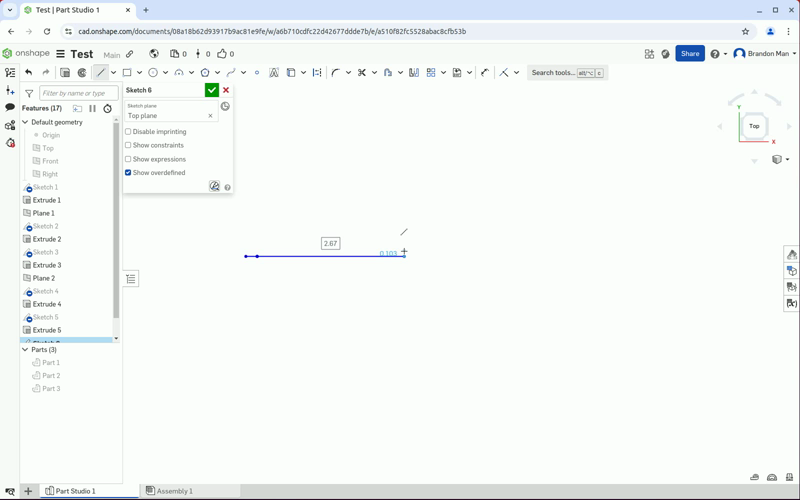
scroll(-6)
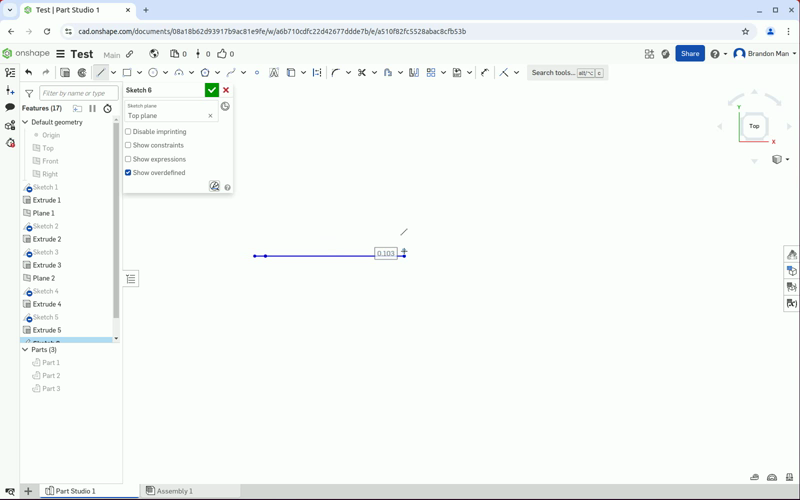
scroll(-6)
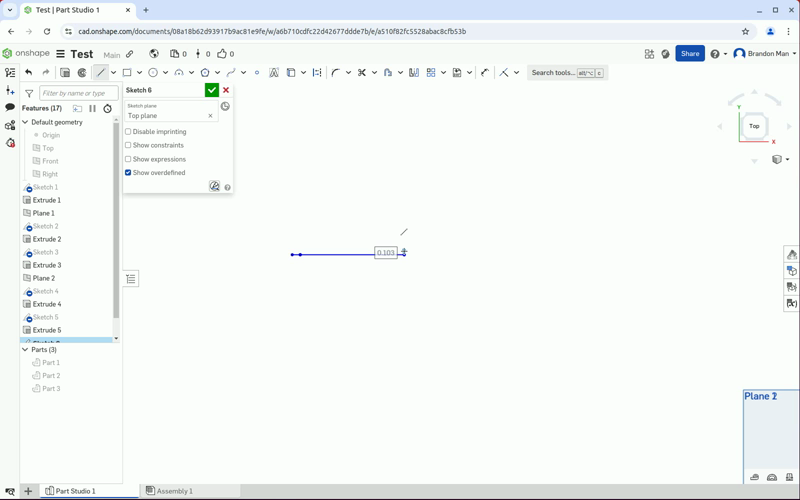
scroll(-6)
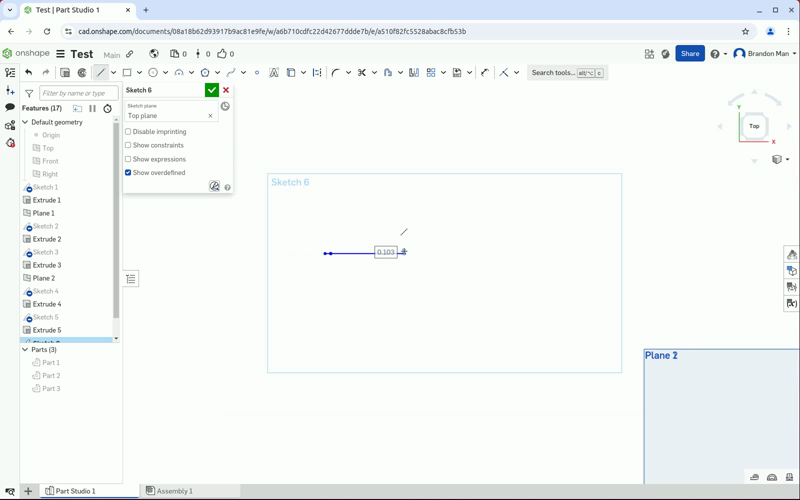
scroll(-6)
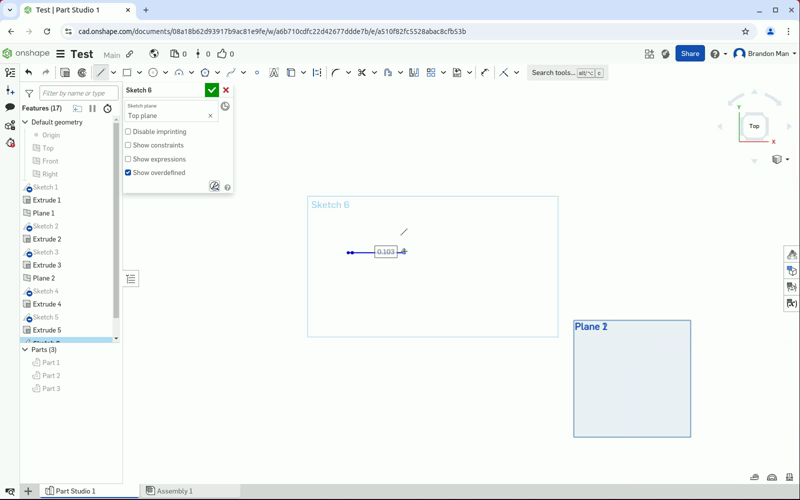
scroll(-6)
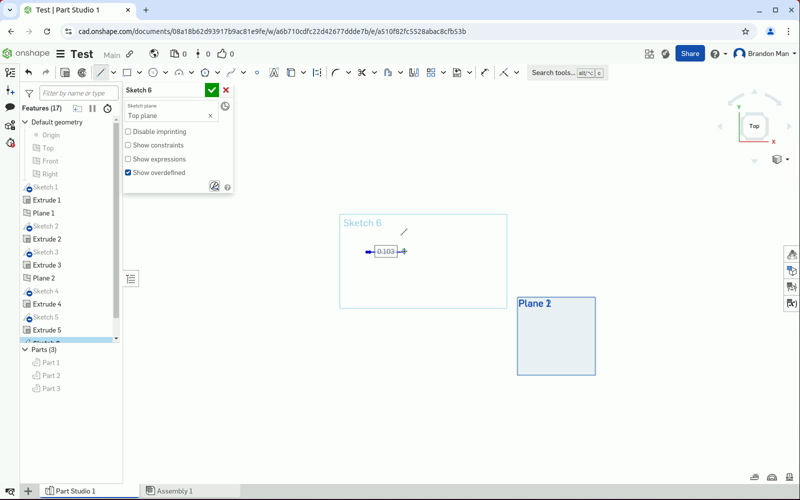
scroll(-6)
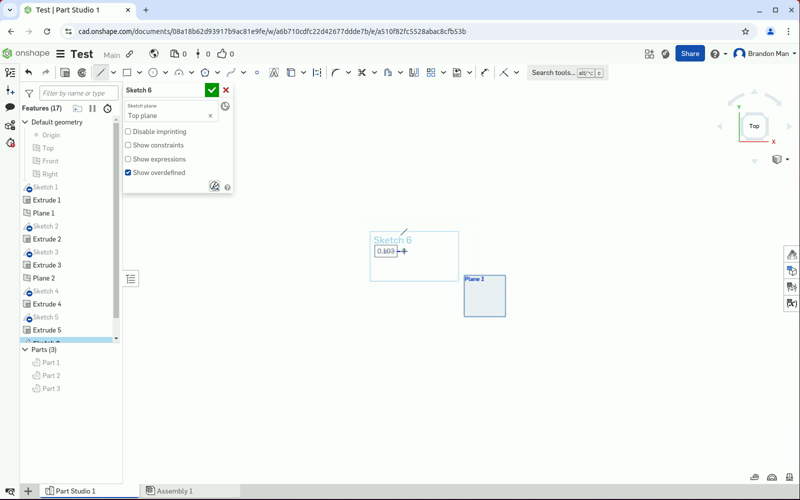
scroll(-6)
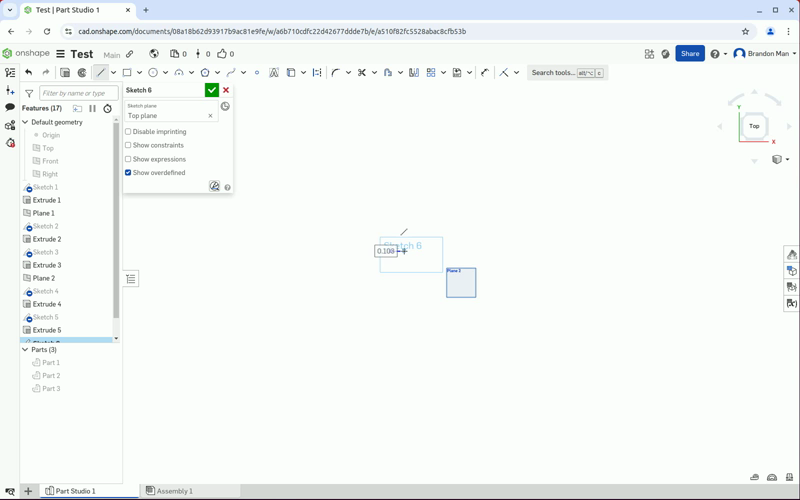
key_up(shift)
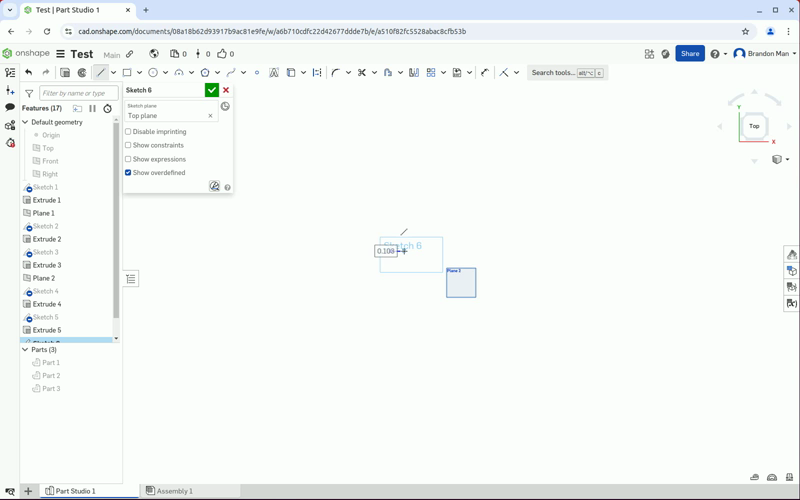
key_down(shift)
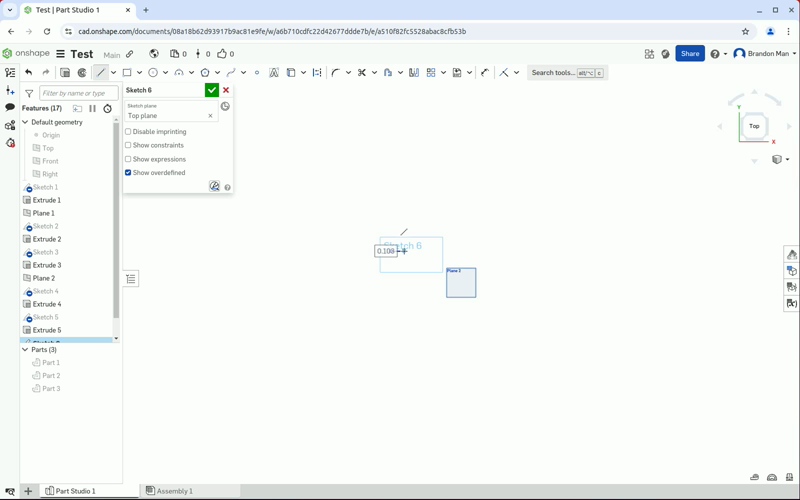
mouse_move(434, 250)
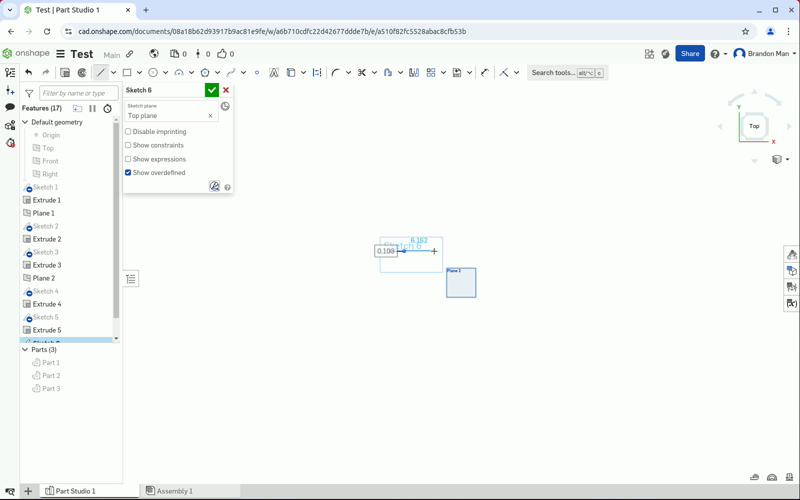
mouse_move(390, 250)
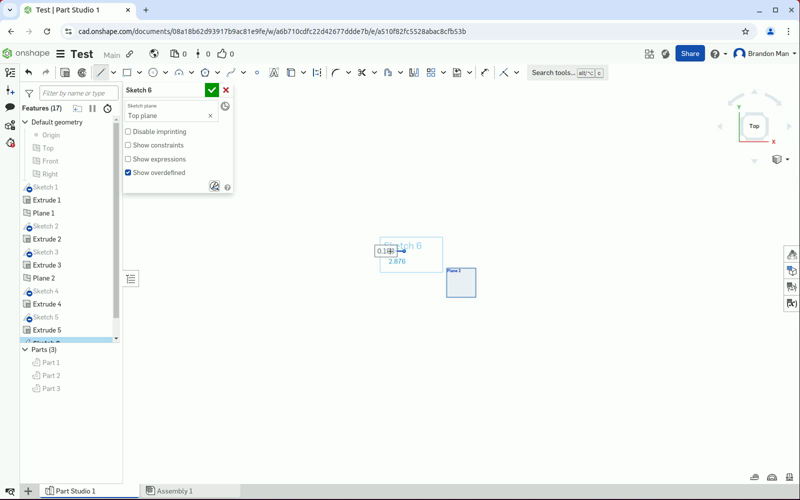
scroll(6)
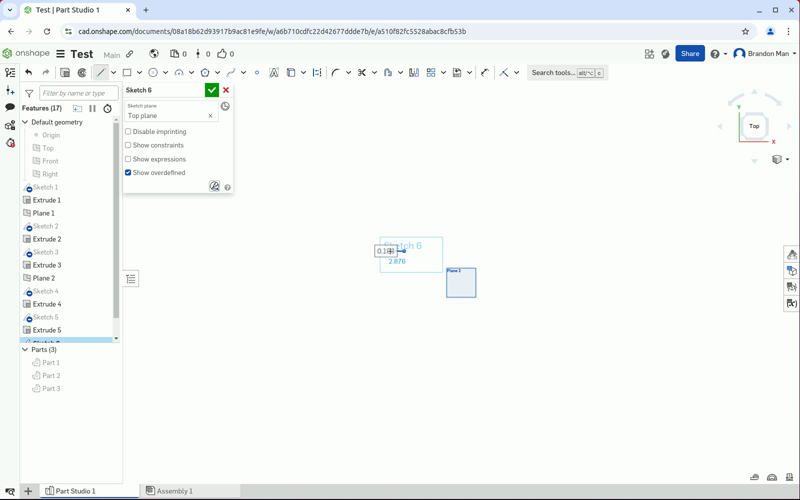
scroll(6)
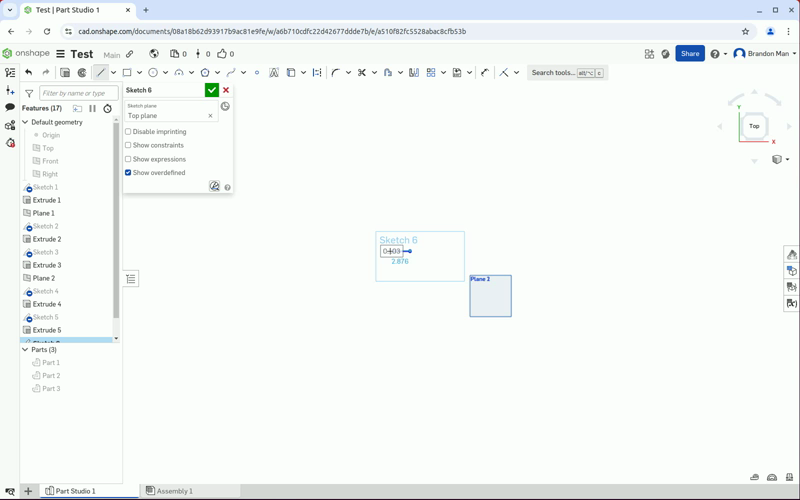
scroll(6)
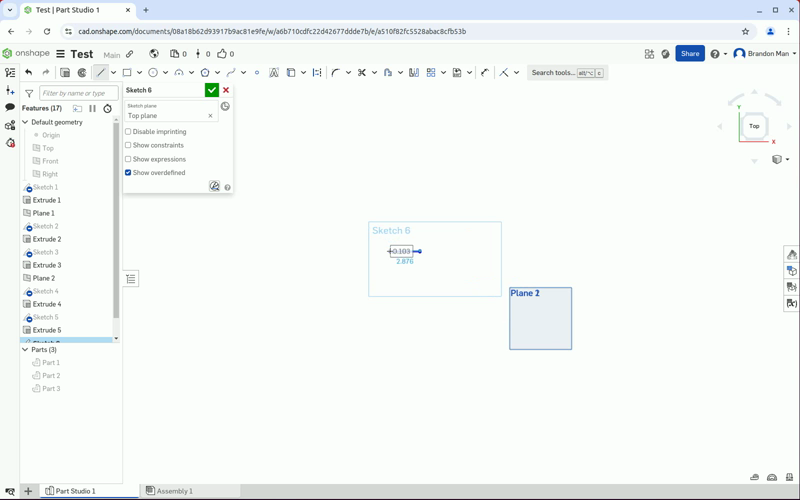
scroll(6)
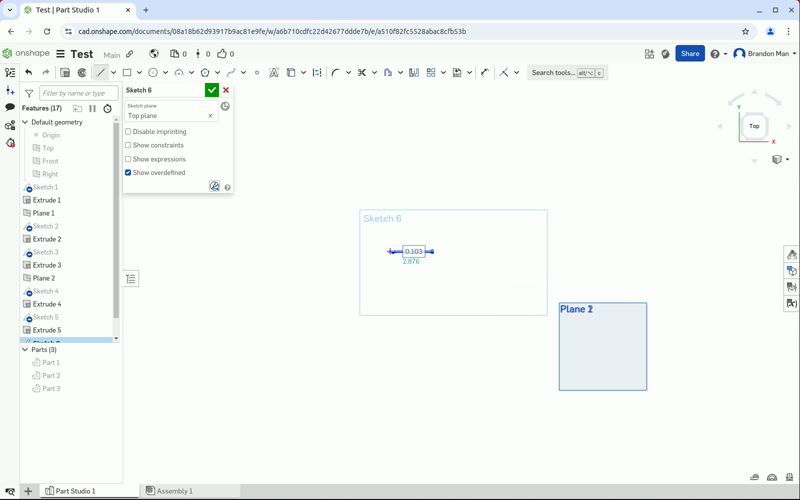
scroll(6)
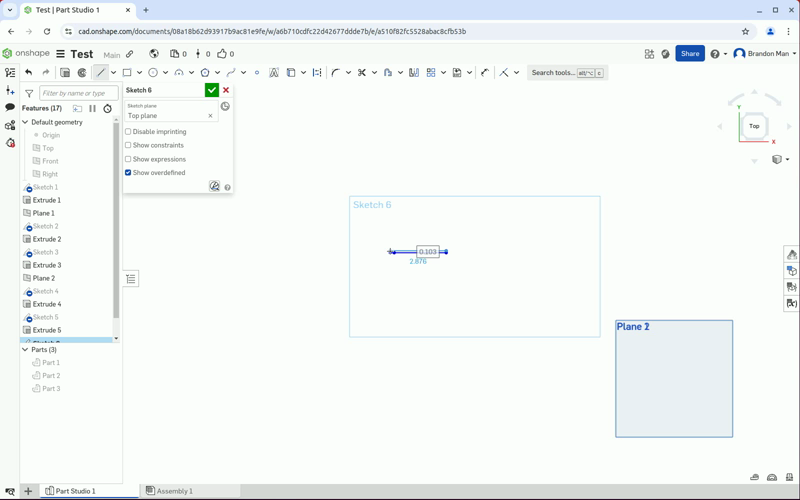
scroll(6)
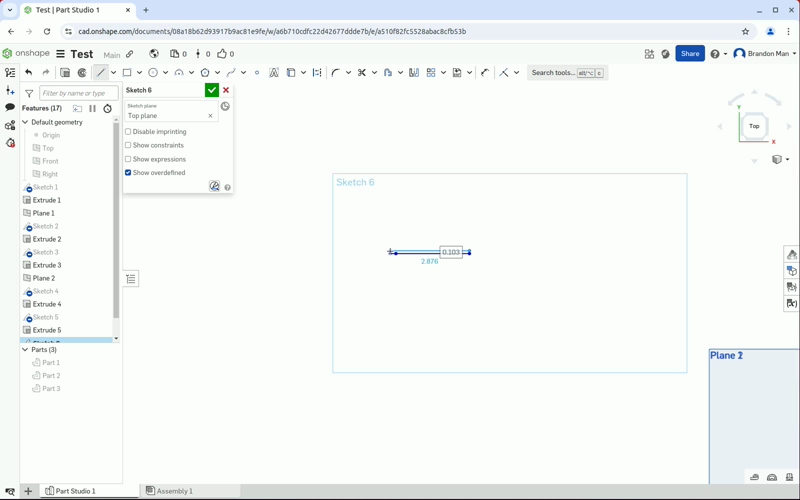
scroll(6)
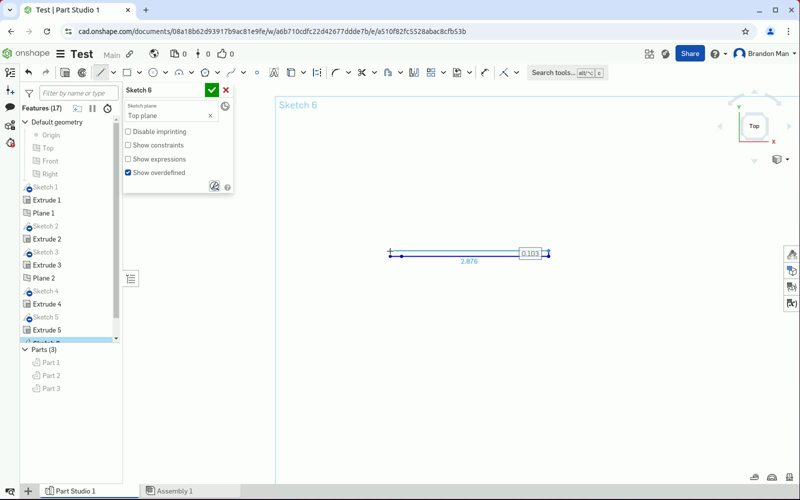
click(390, 250)
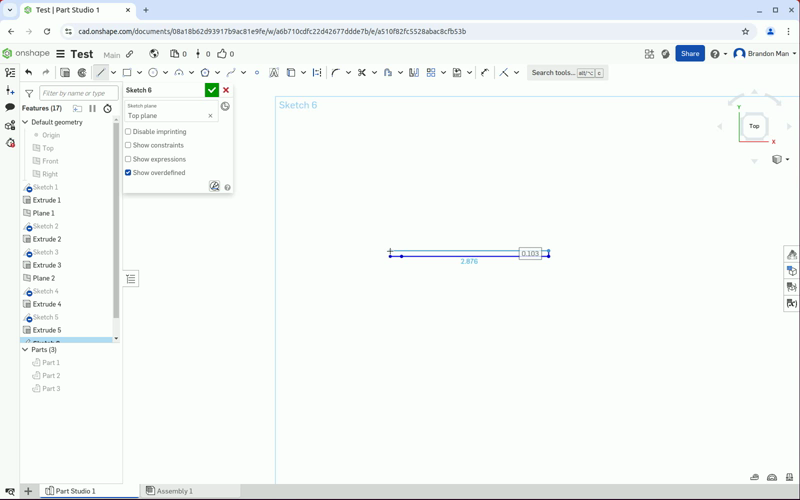
scroll(-6)
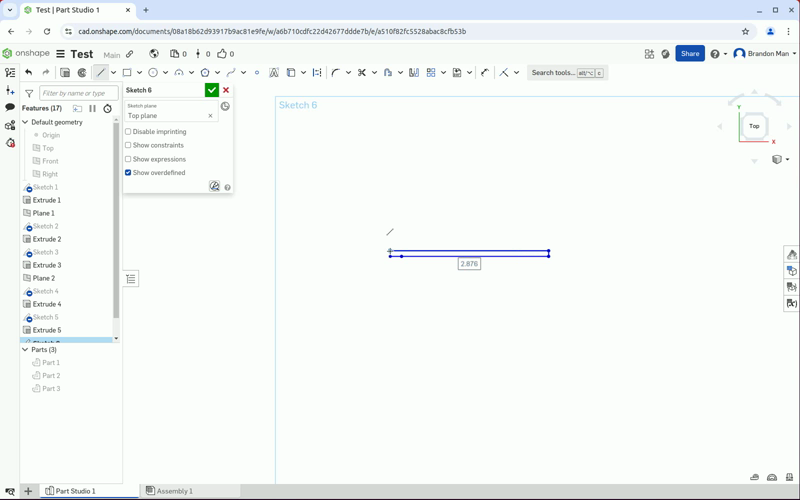
scroll(-6)
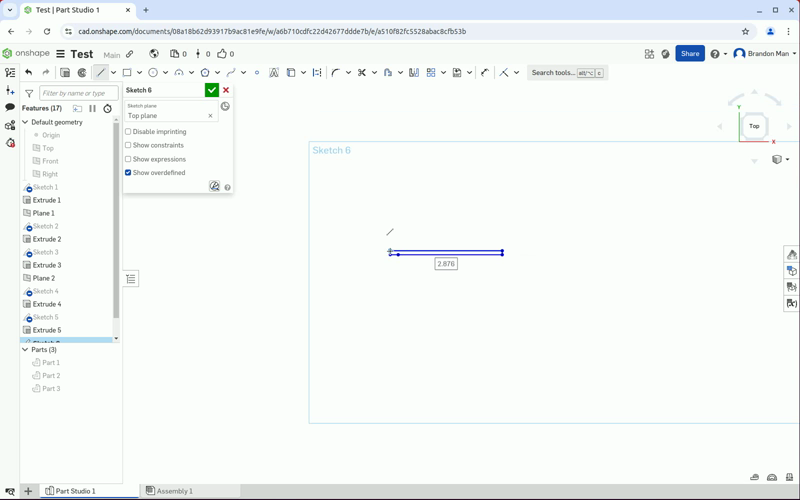
scroll(-6)
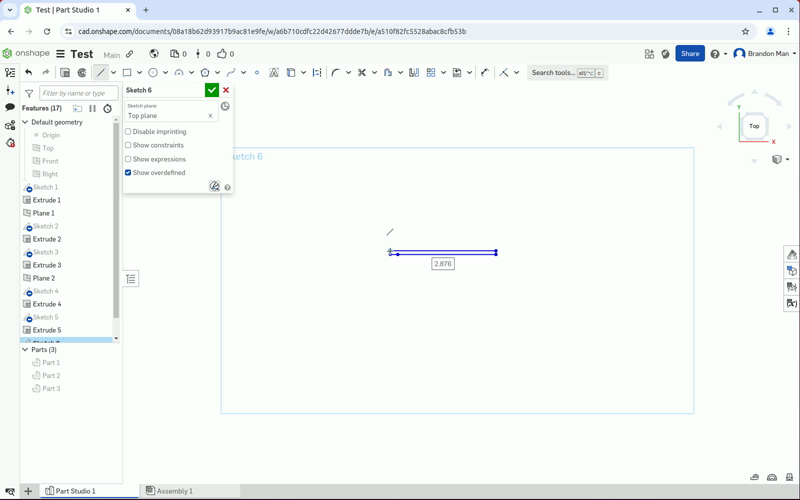
scroll(-6)
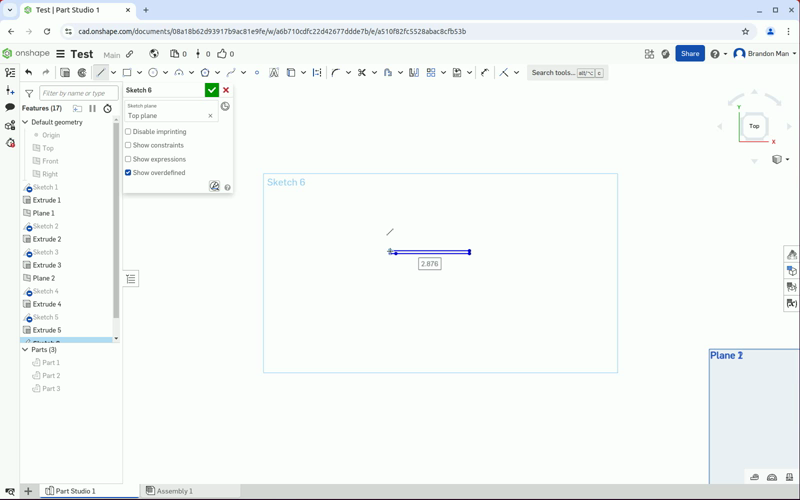
scroll(-6)
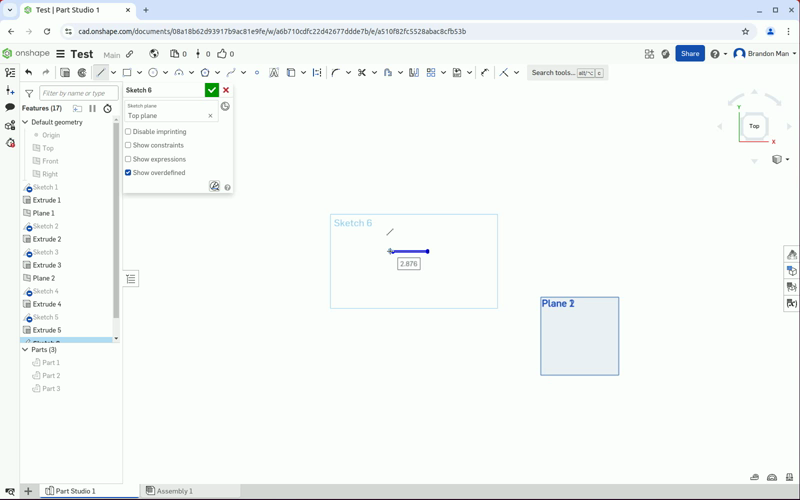
scroll(-6)
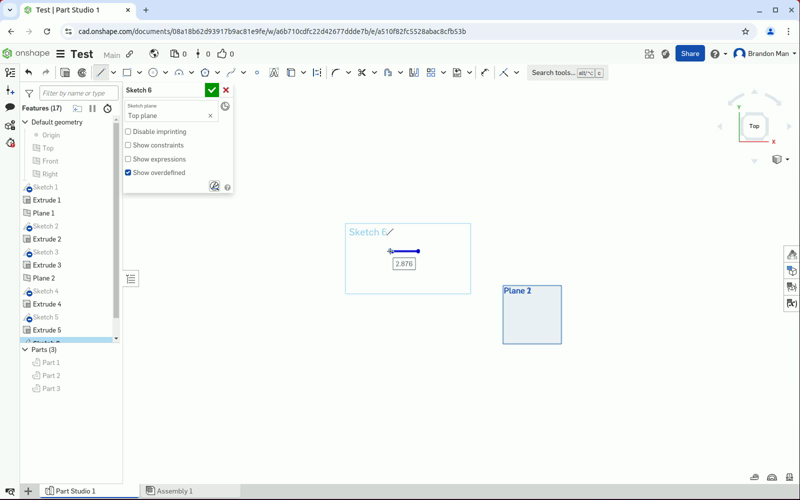
scroll(-6)
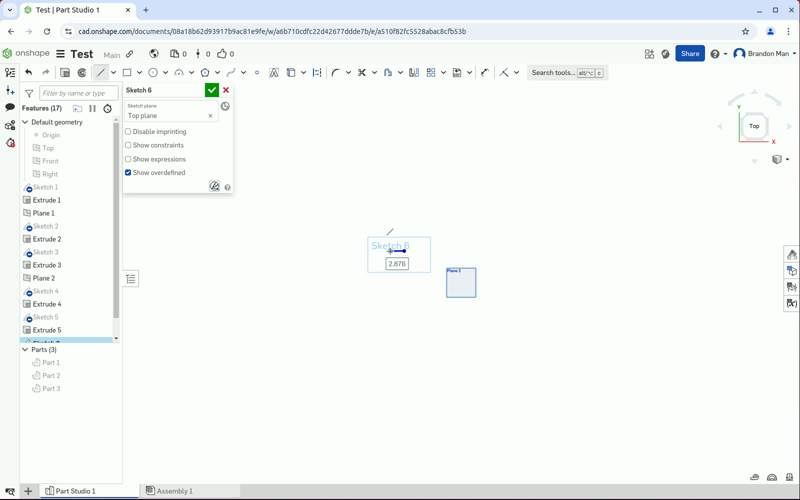
key_up(shift)
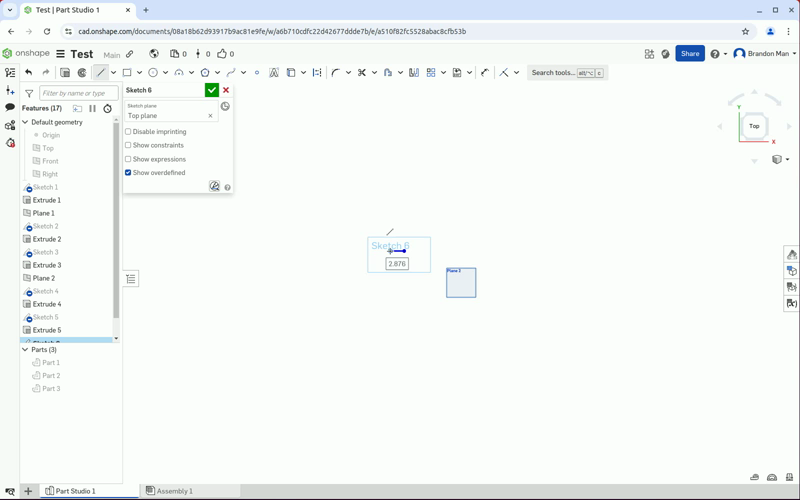
mouse_move(420, 250)
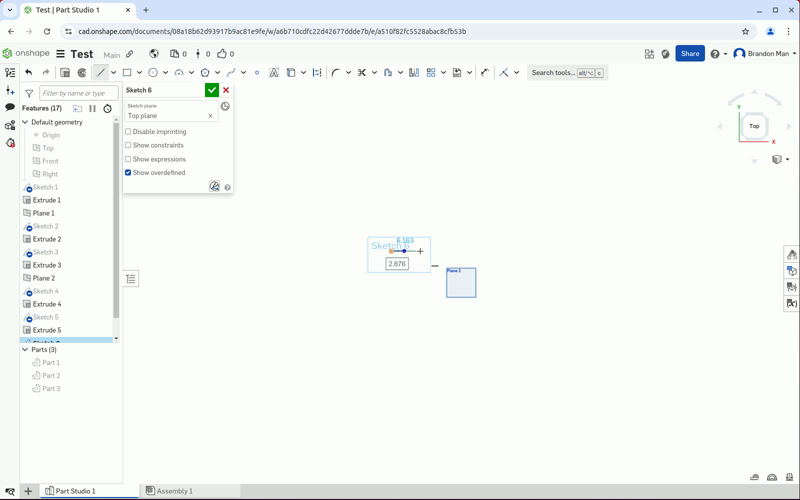
key_down(shift)
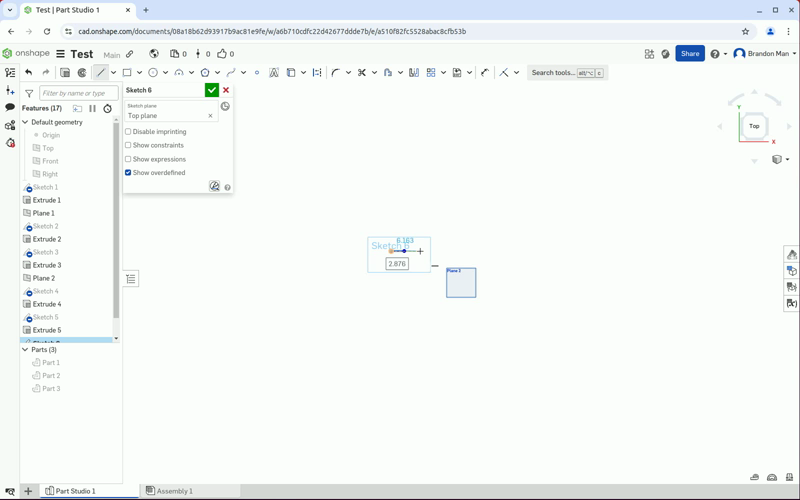
mouse_move(390, 251)
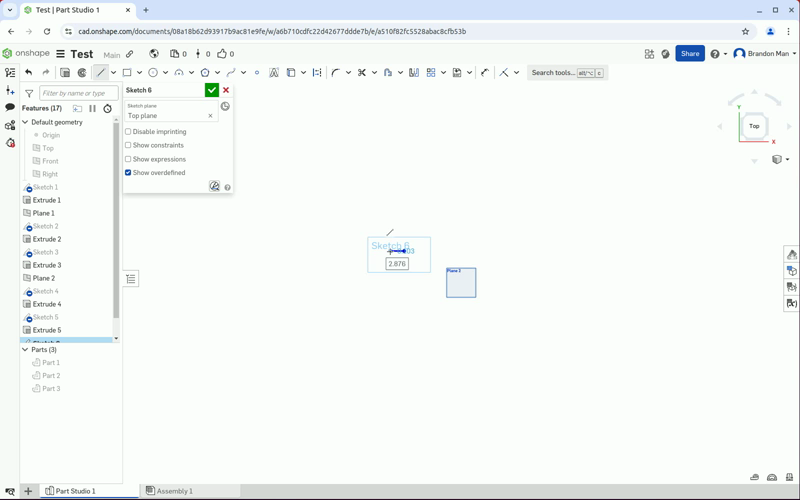
scroll(6)
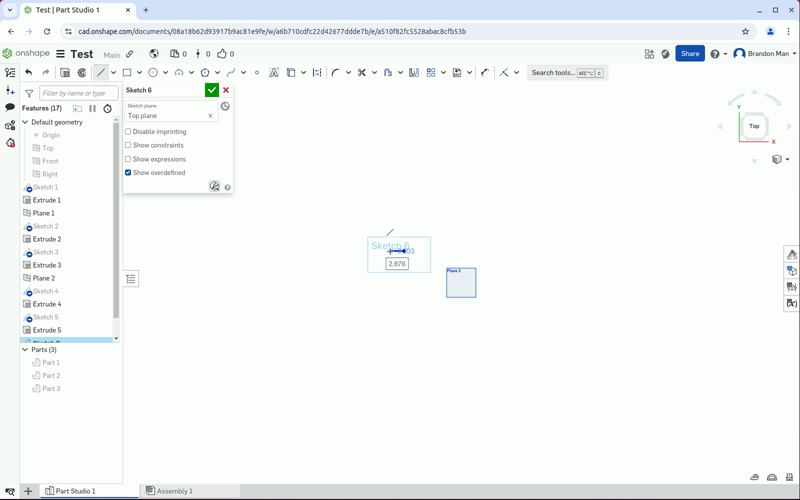
scroll(6)
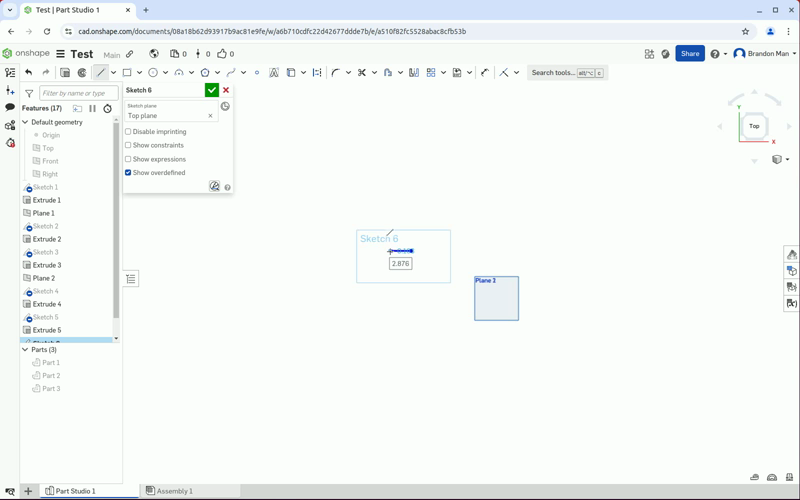
scroll(6)
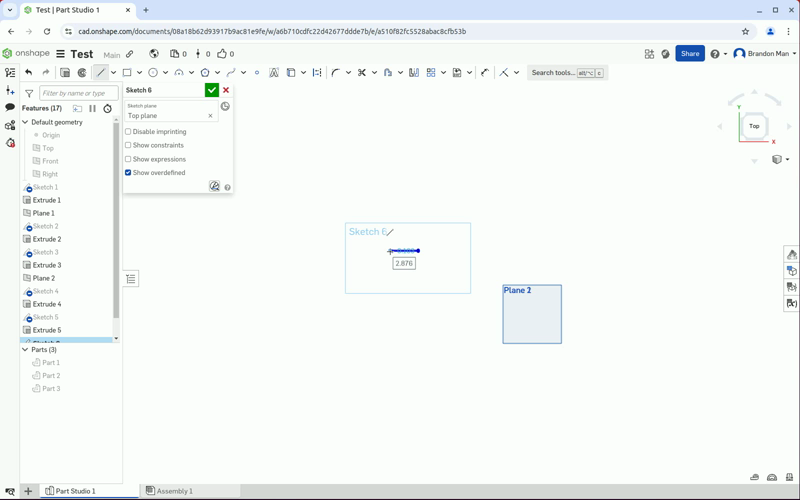
scroll(6)
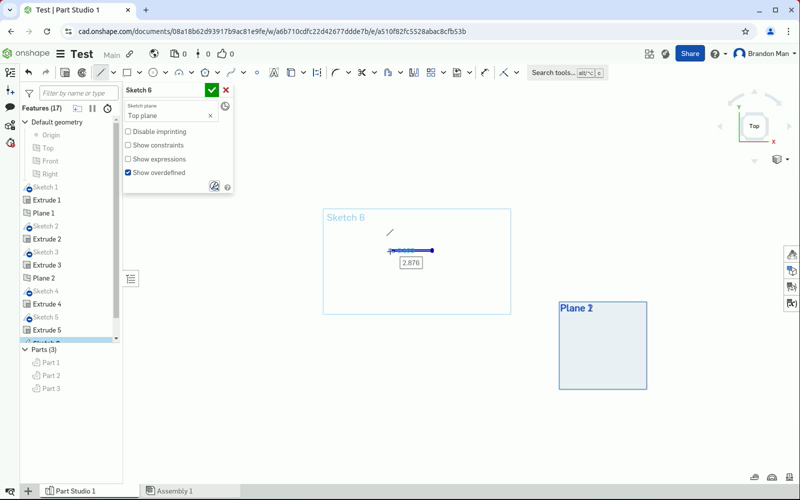
scroll(6)
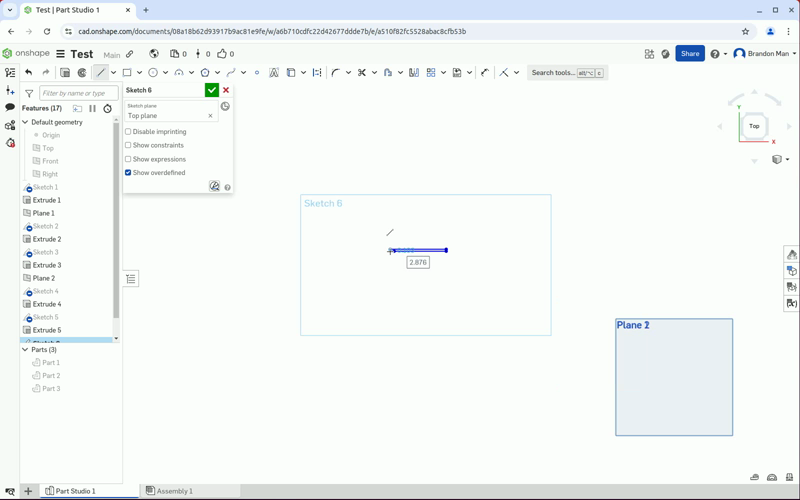
scroll(6)
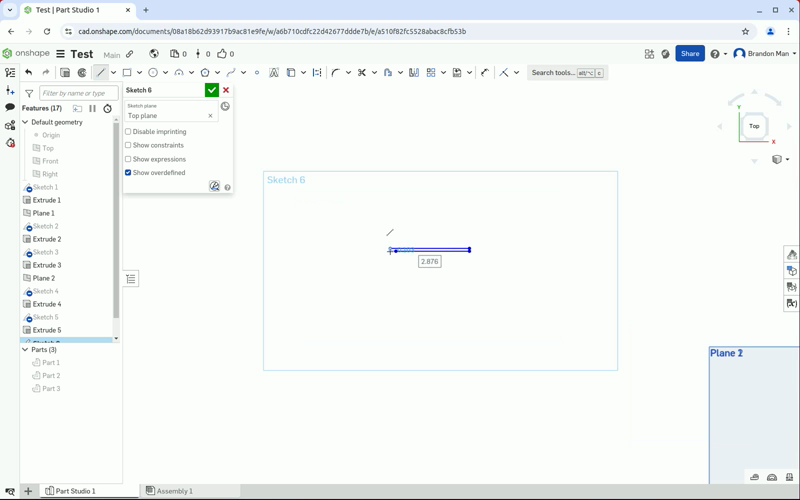
scroll(6)
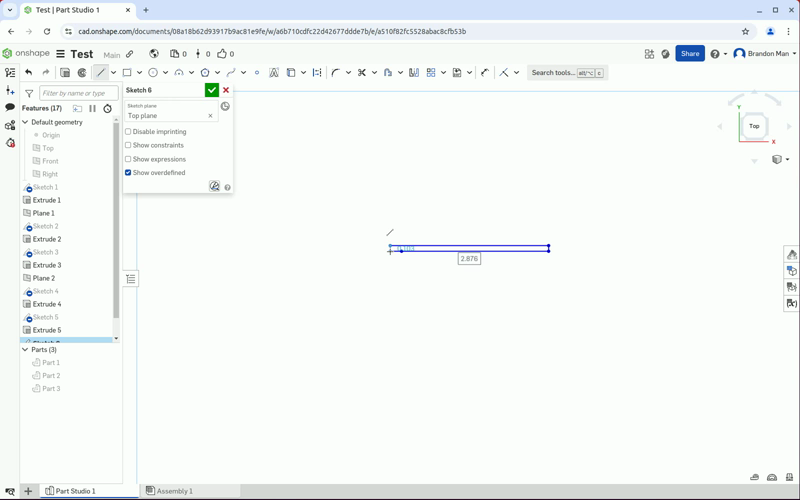
key_up(shift)
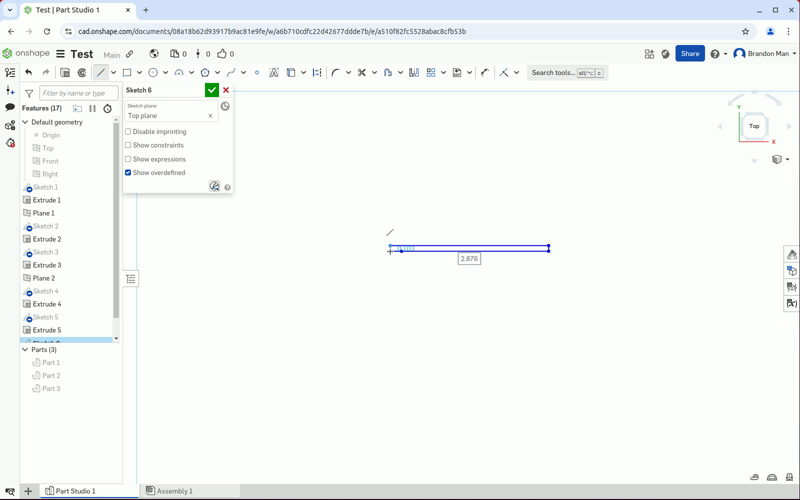
click(390, 251)
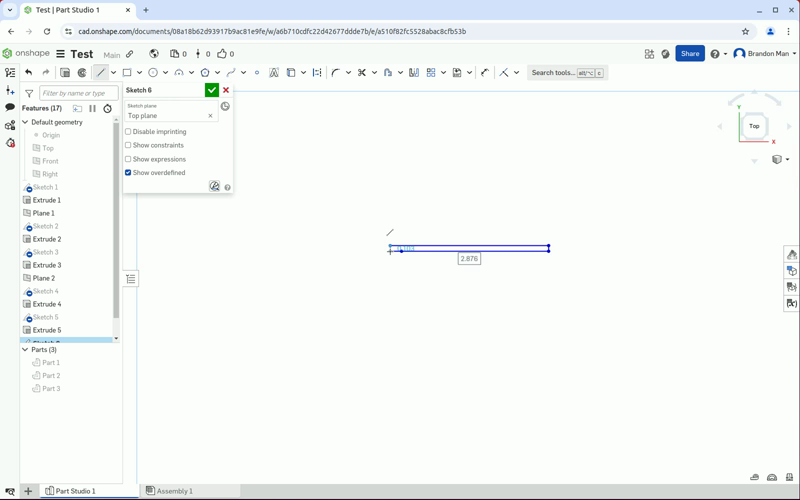
scroll(-6)
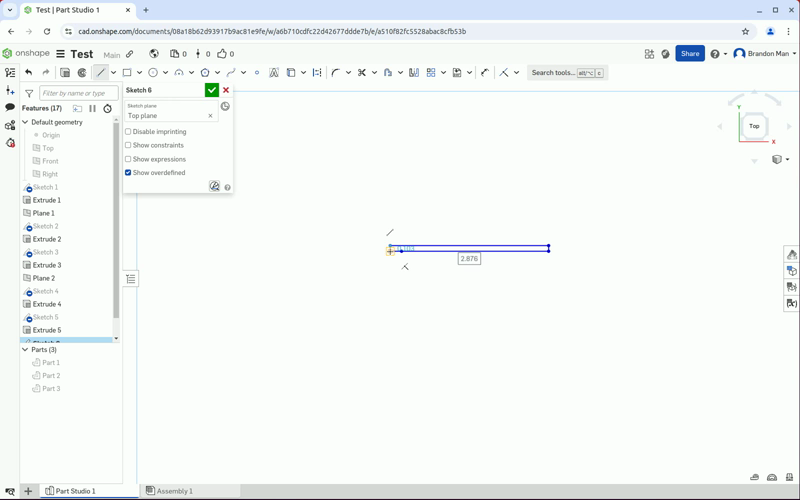
scroll(-6)
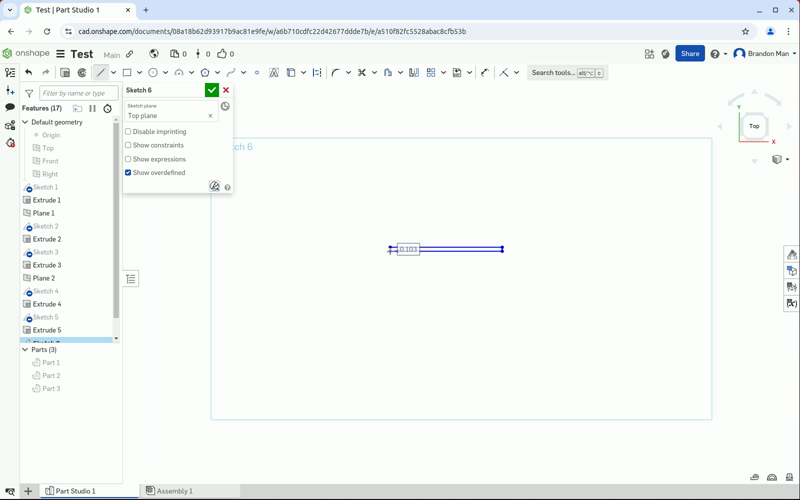
scroll(-6)
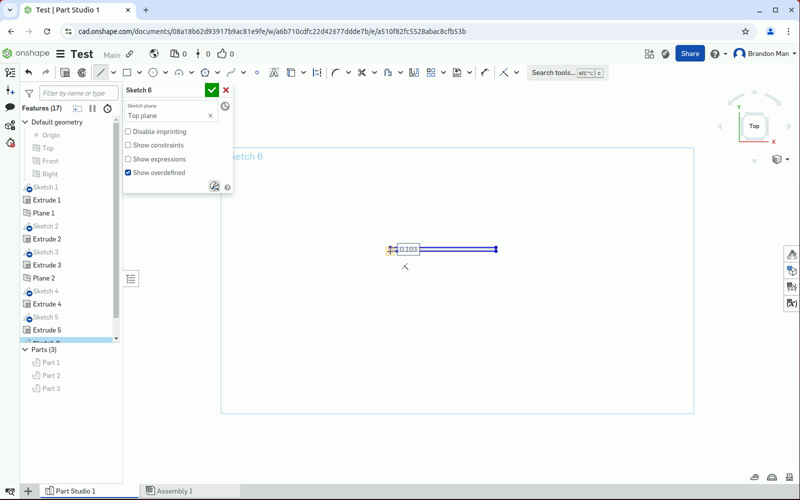
scroll(-6)
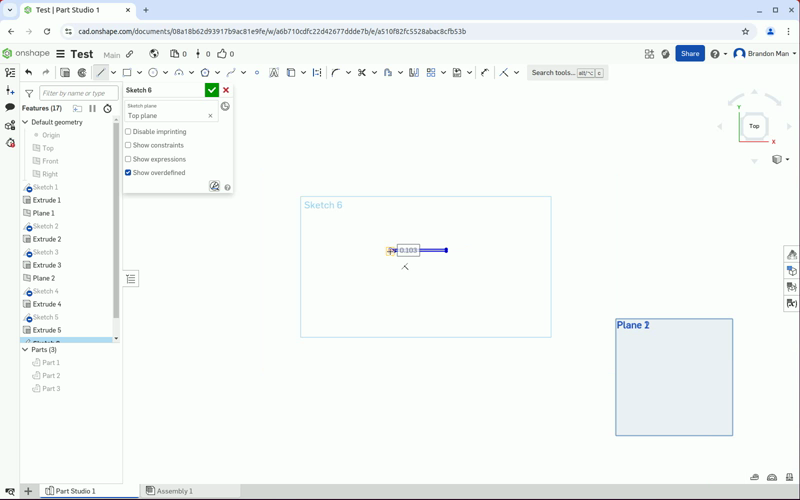
scroll(-6)
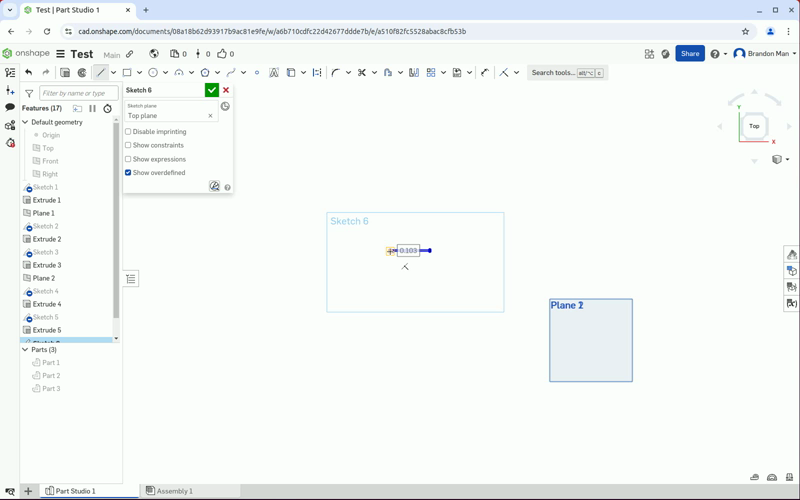
scroll(-6)
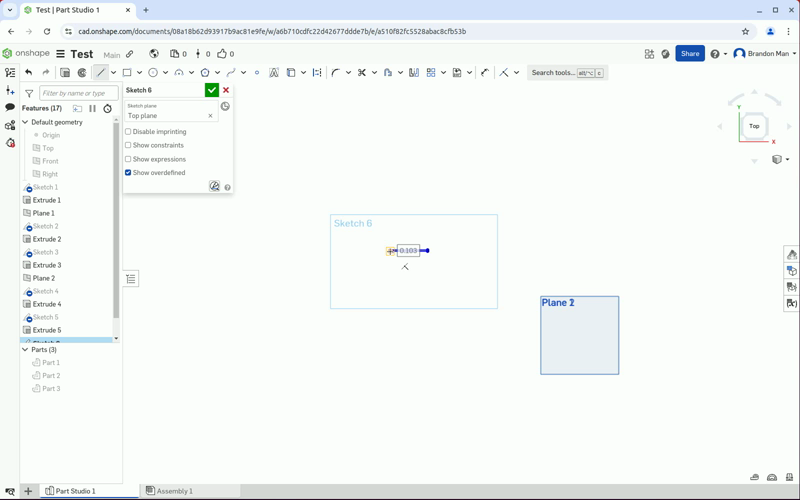
scroll(-6)
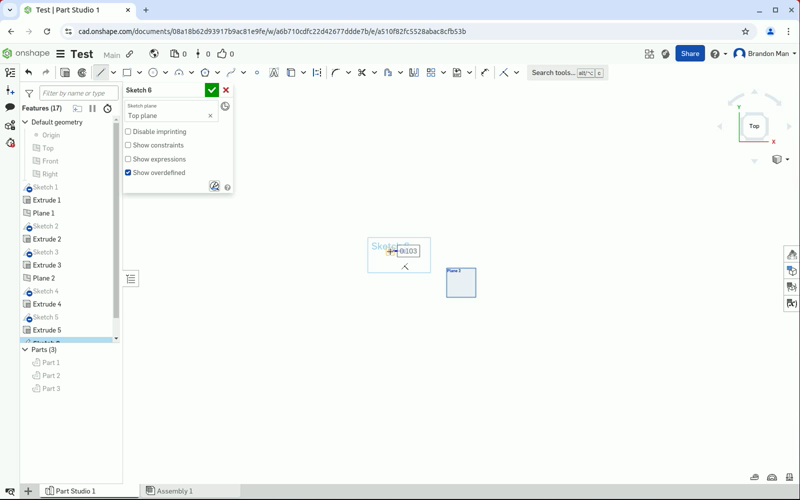
key(esc)
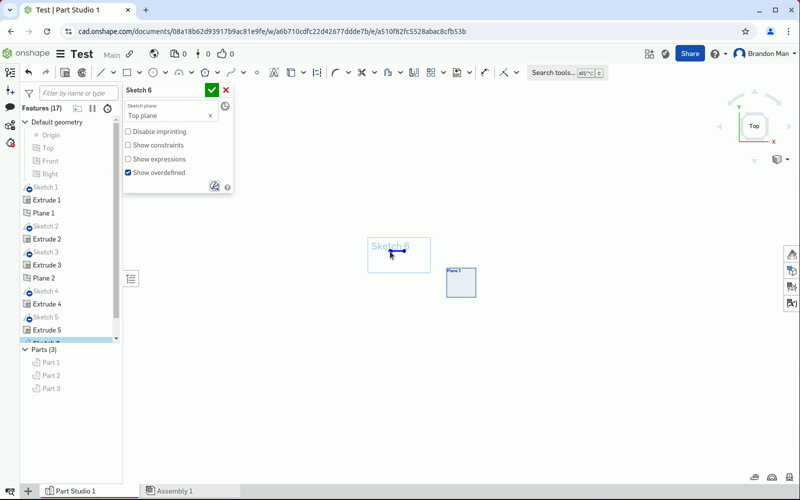
mouse_move(396, 251)
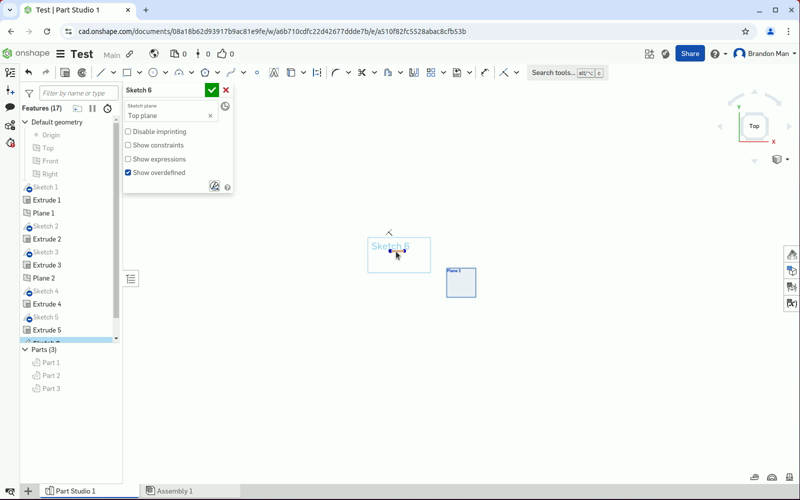
scroll(6)
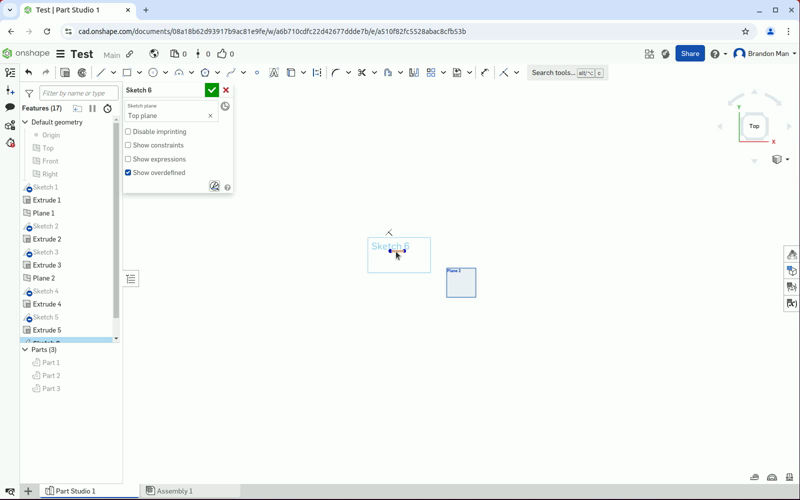
scroll(6)
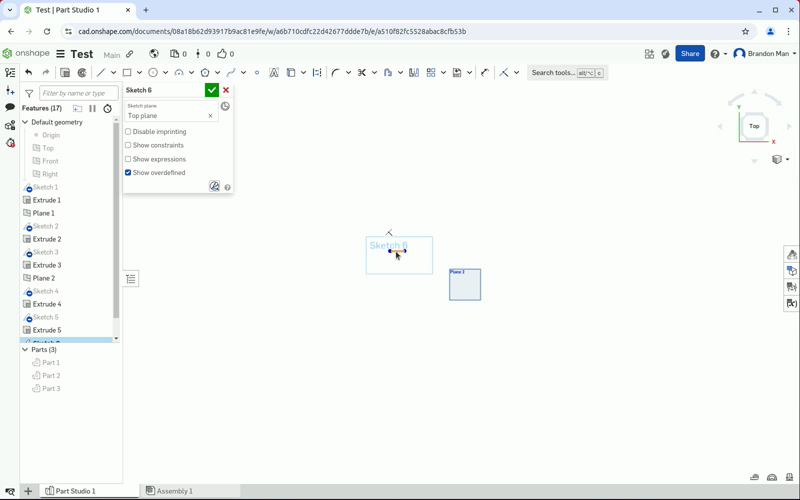
scroll(6)
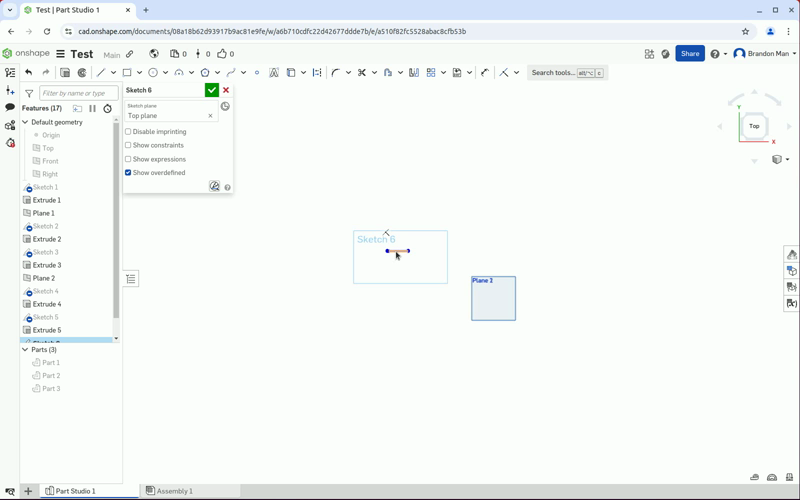
scroll(6)
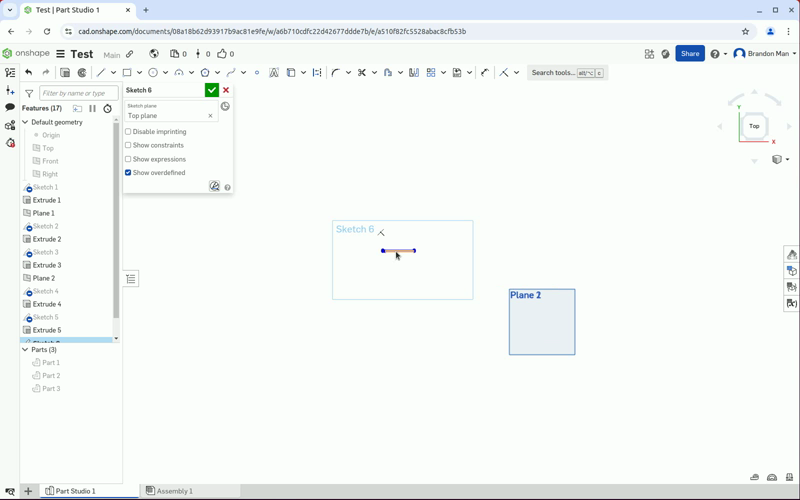
scroll(6)
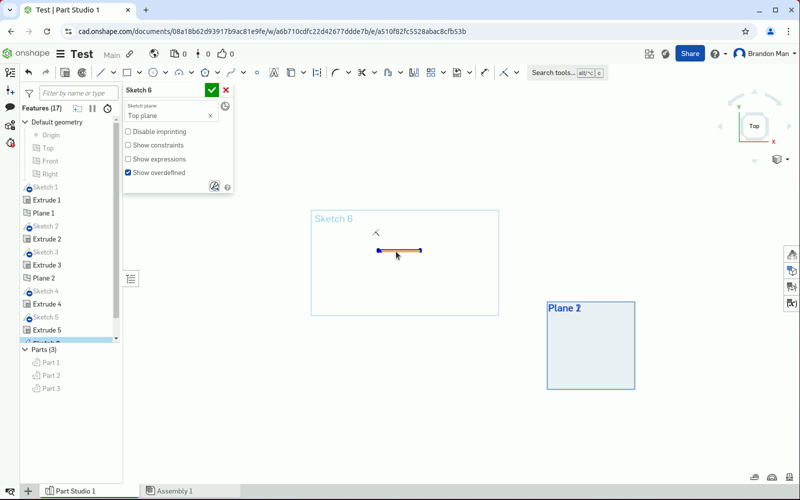
scroll(6)
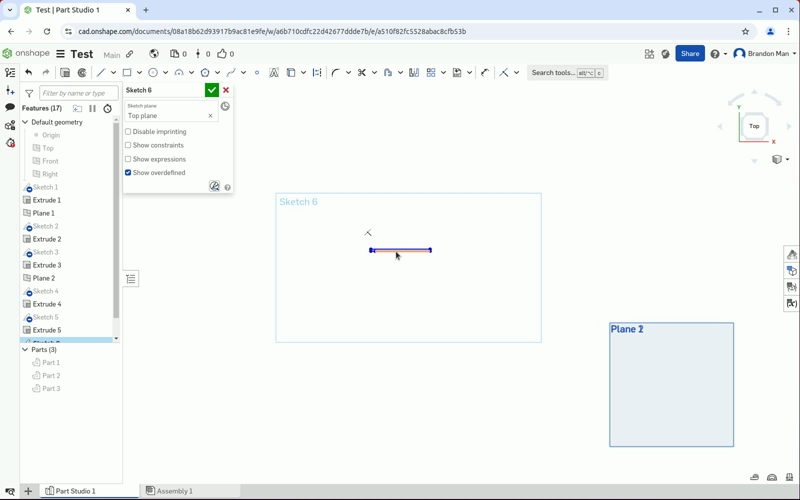
scroll(6)
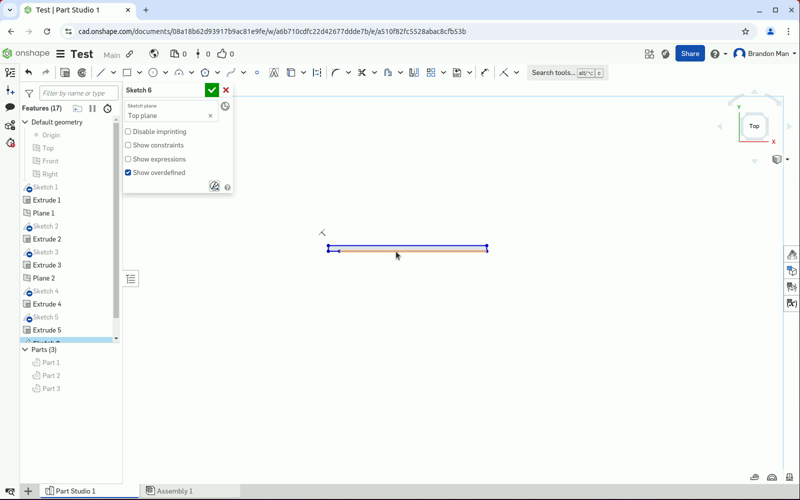
click(396, 251)
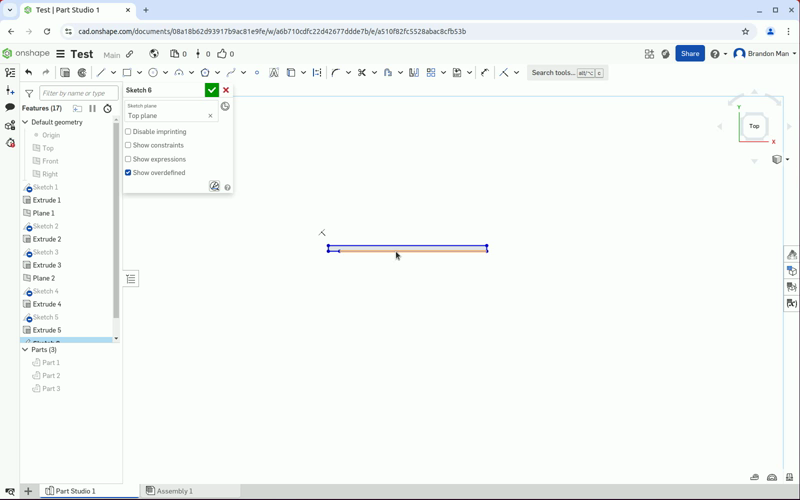
scroll(-6)
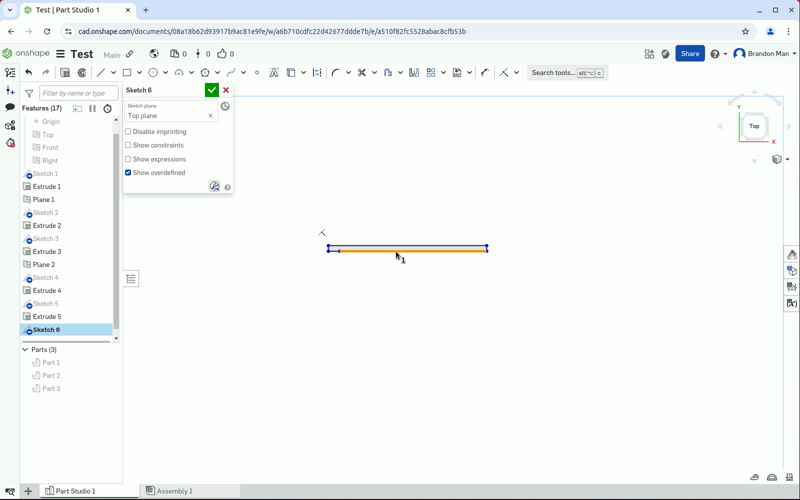
scroll(-6)
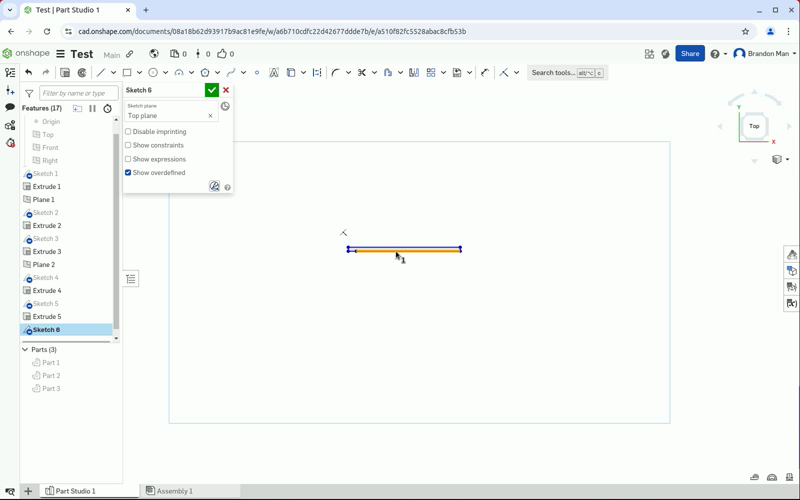
scroll(-6)
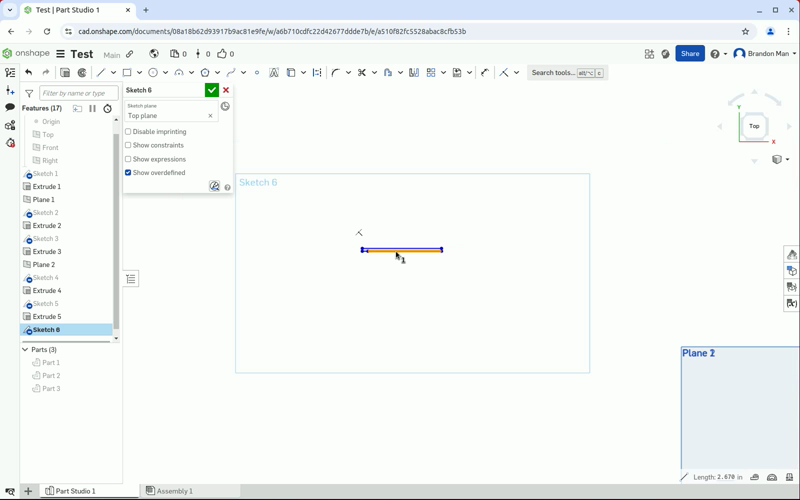
scroll(-6)
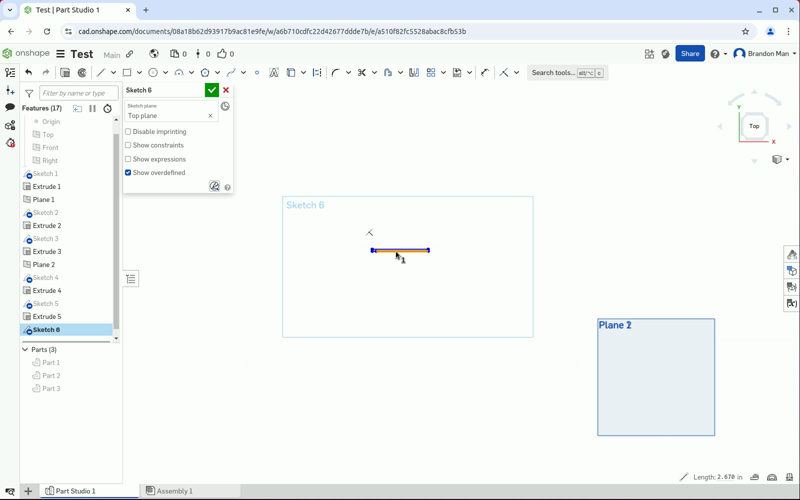
scroll(-6)
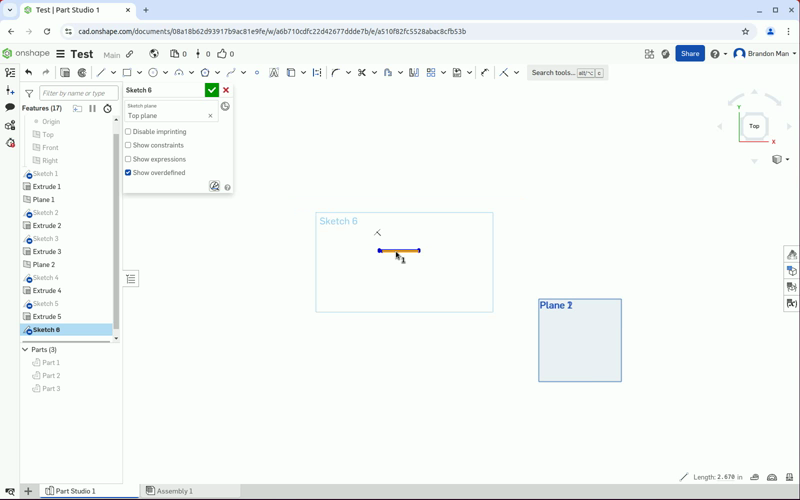
scroll(-6)
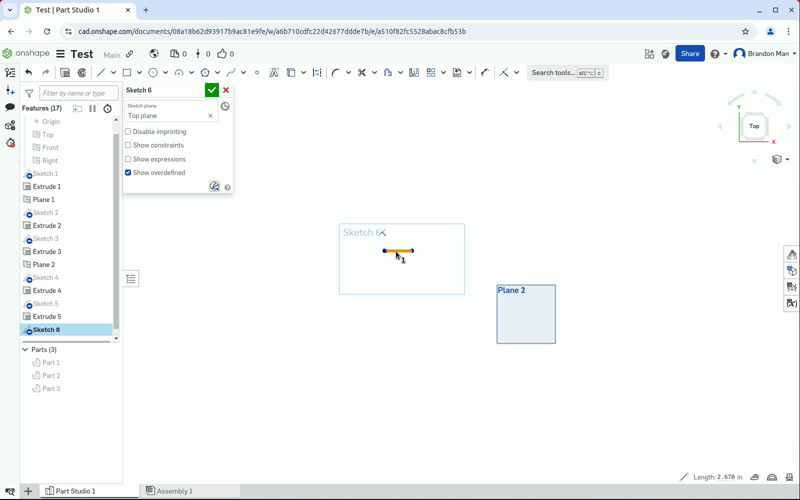
scroll(-6)
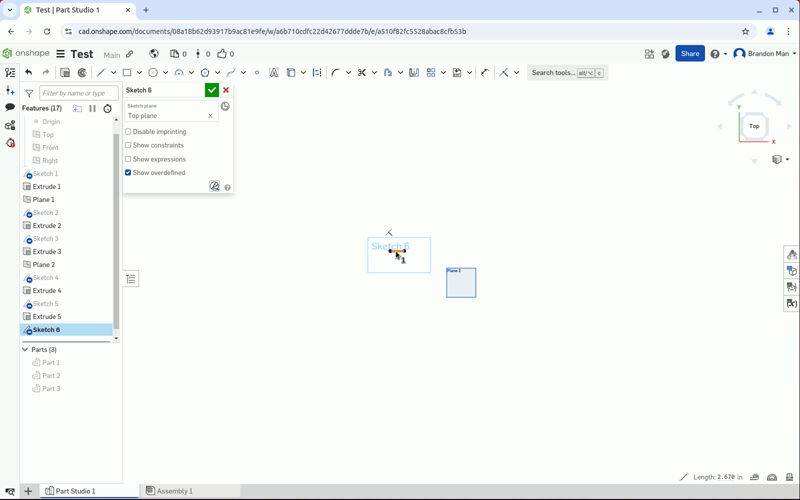
mouse_move(73, 352)
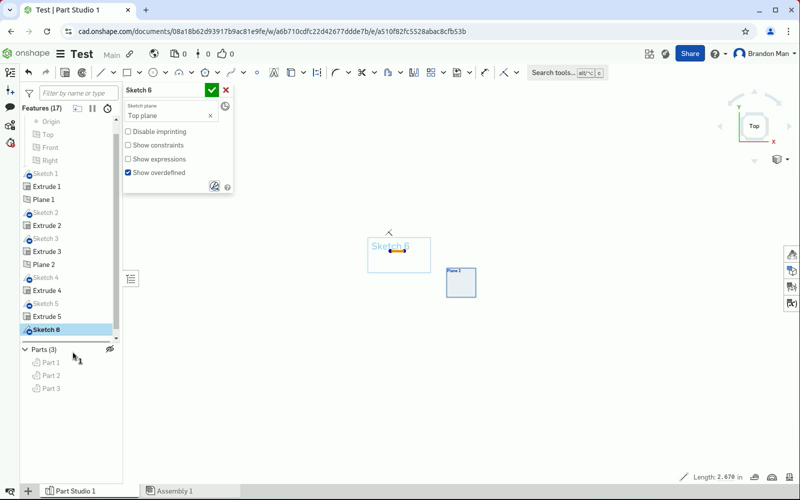
key(shift+y)
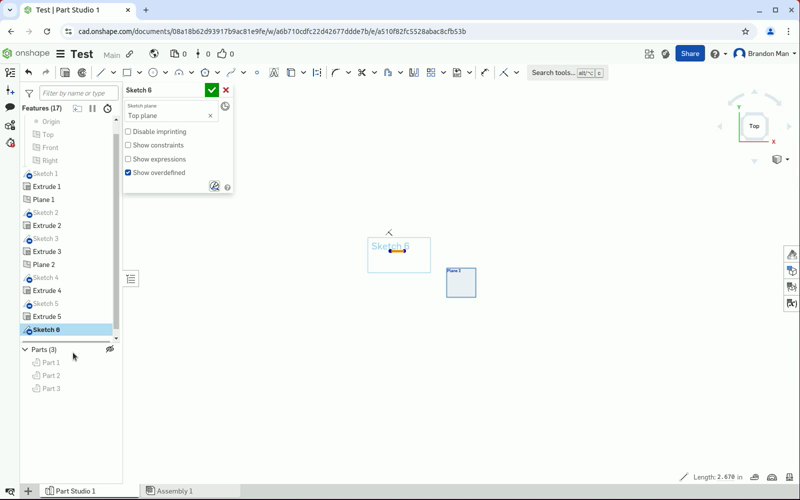
key(shift+e)
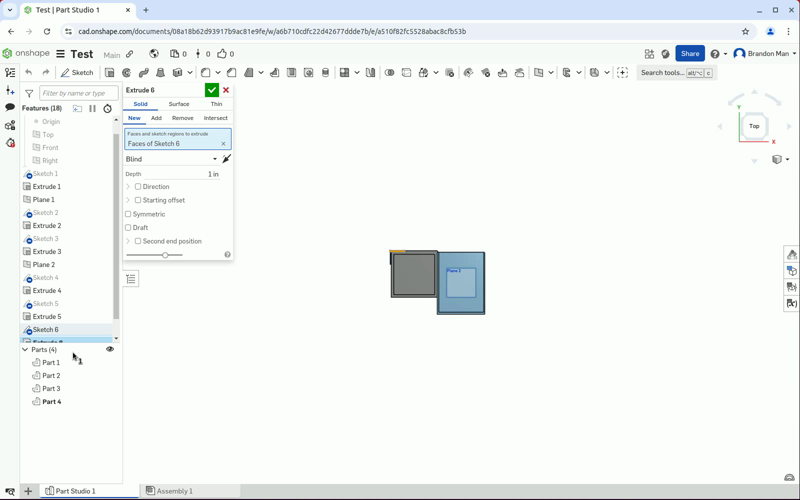
mouse_move(143, 106)
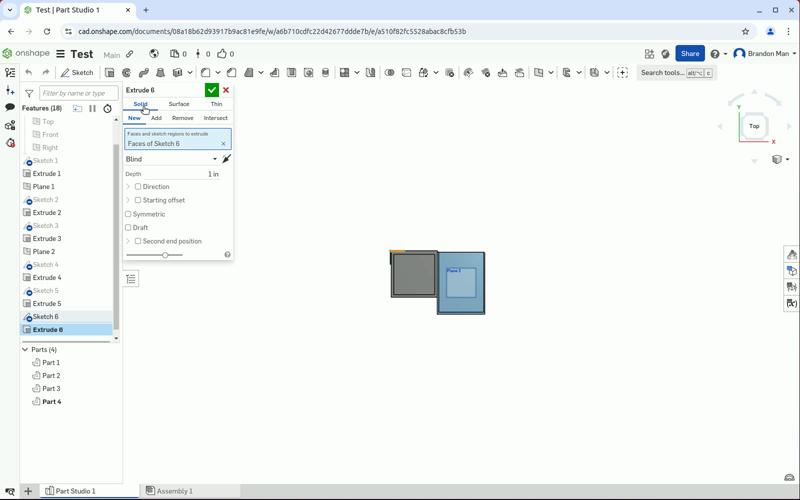
click(143, 106)
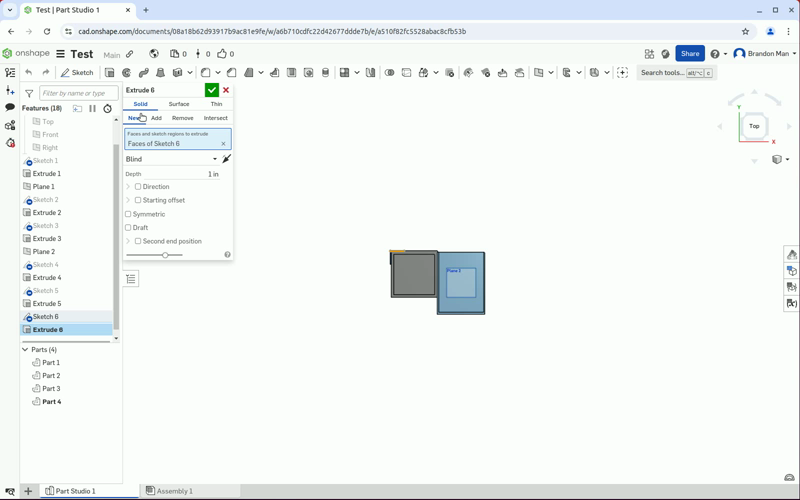
mouse_move(137, 120)
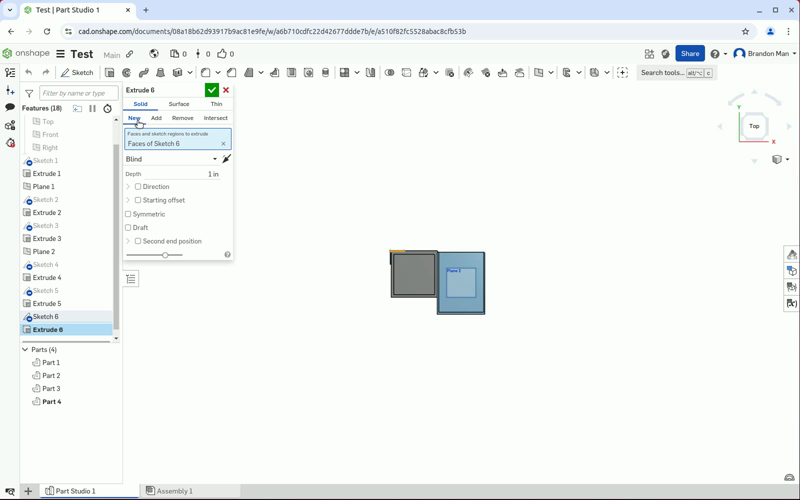
click(137, 120)
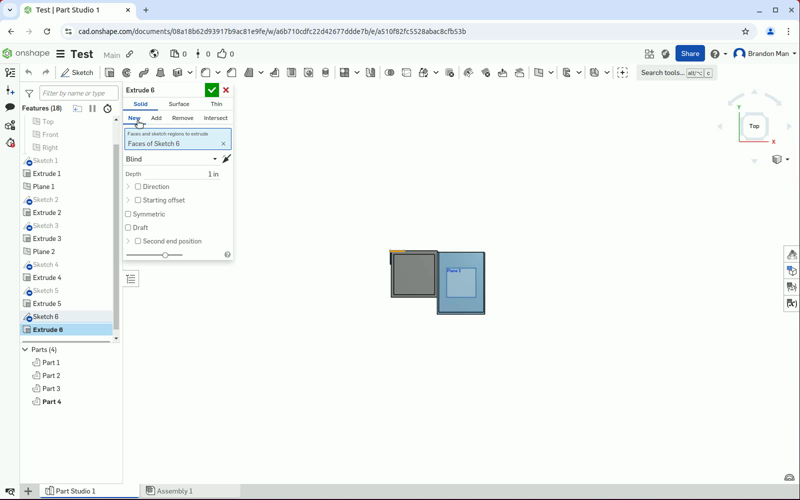
key(tab, 4)
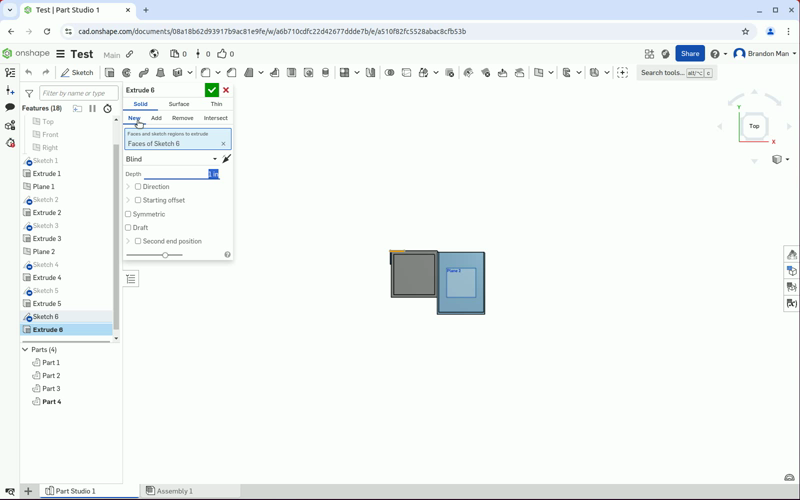
text(23.108)
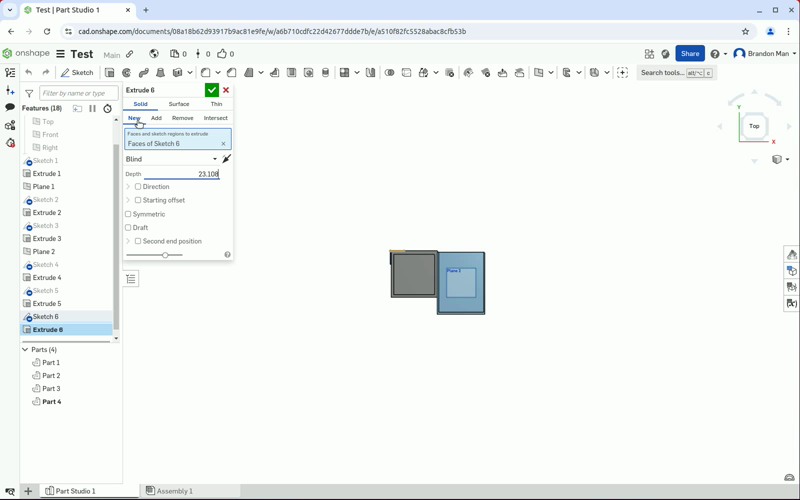
key(enter)
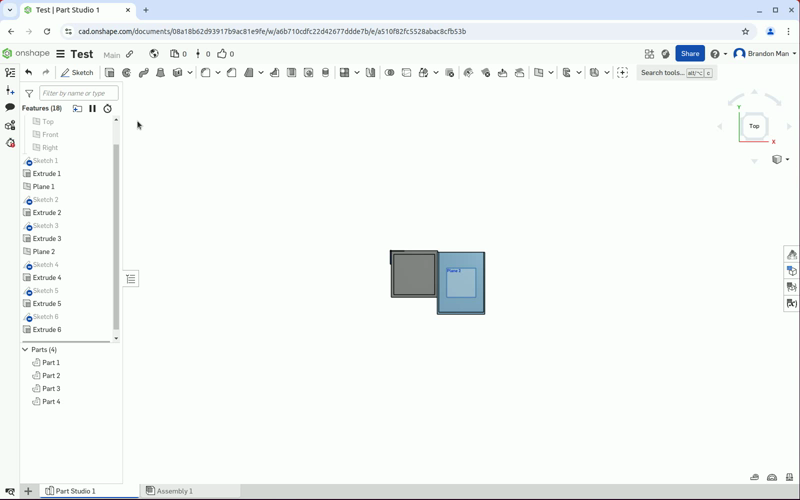
key(shift+h)
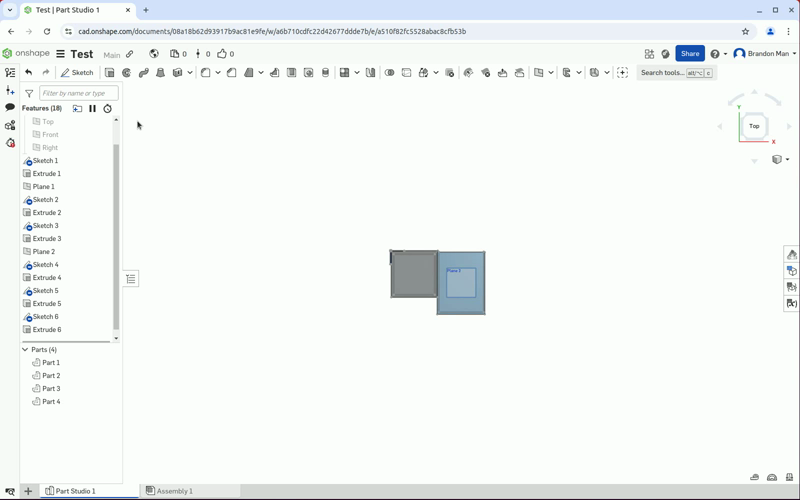
key(shift+h)
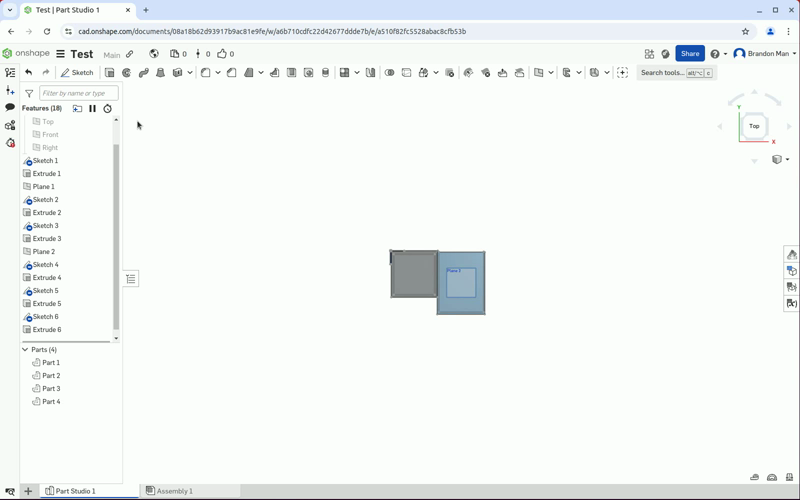
key(shift+7)
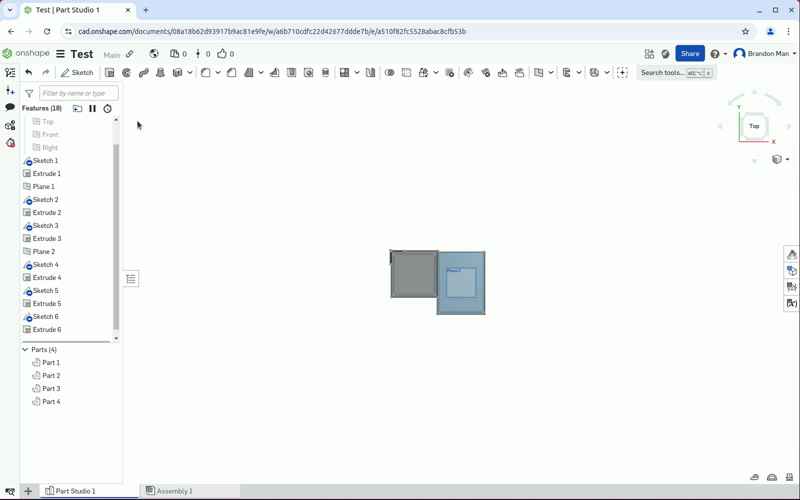
key(up, 3)
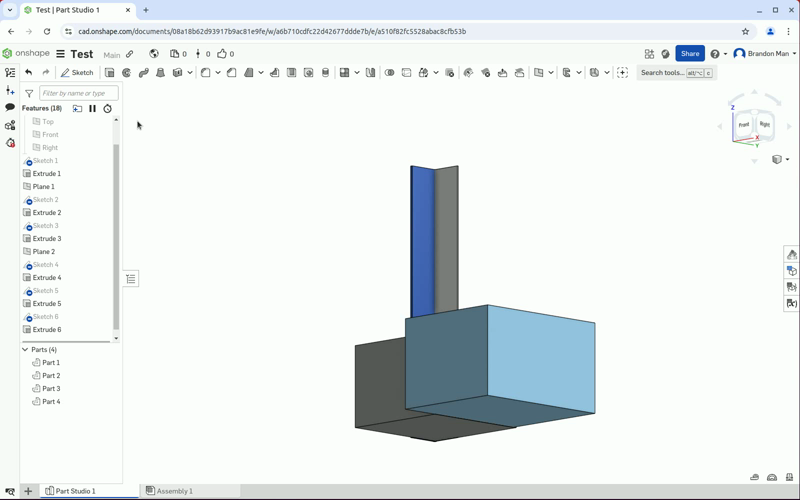
key(left, 3)
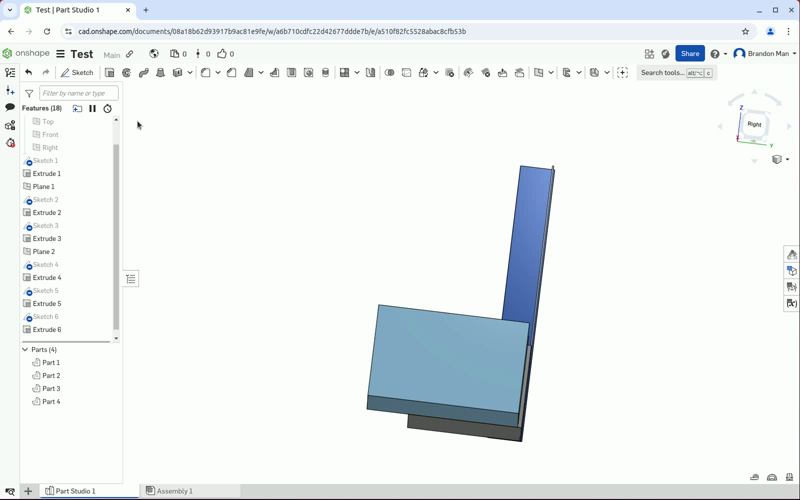
key(right, 3)
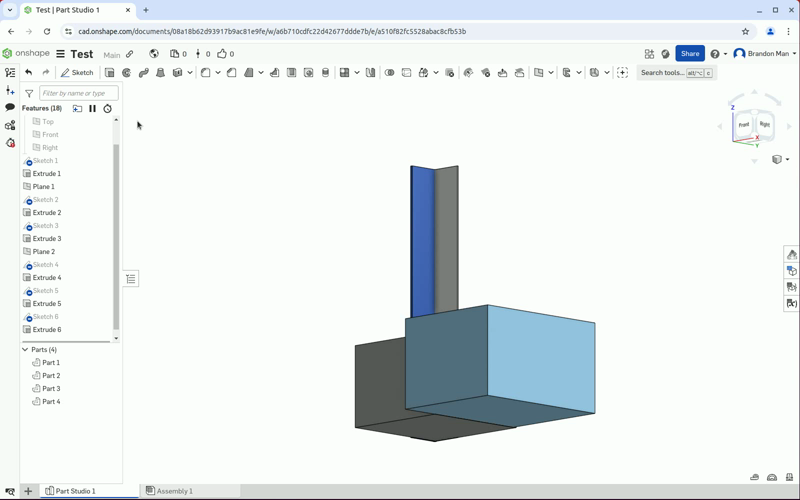
key(down, 3)
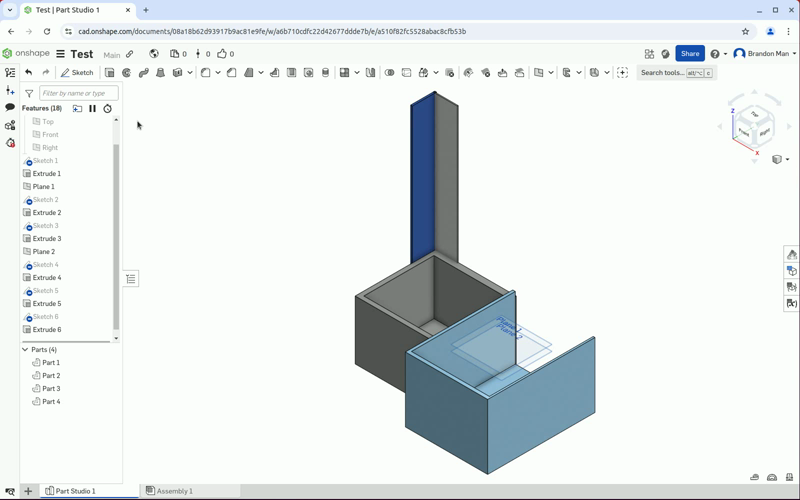
mouse_move(69, 163)
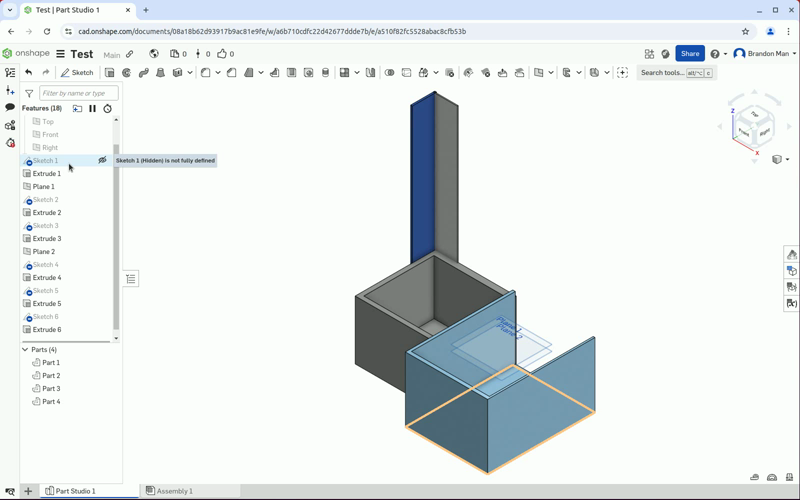
click(69, 163)